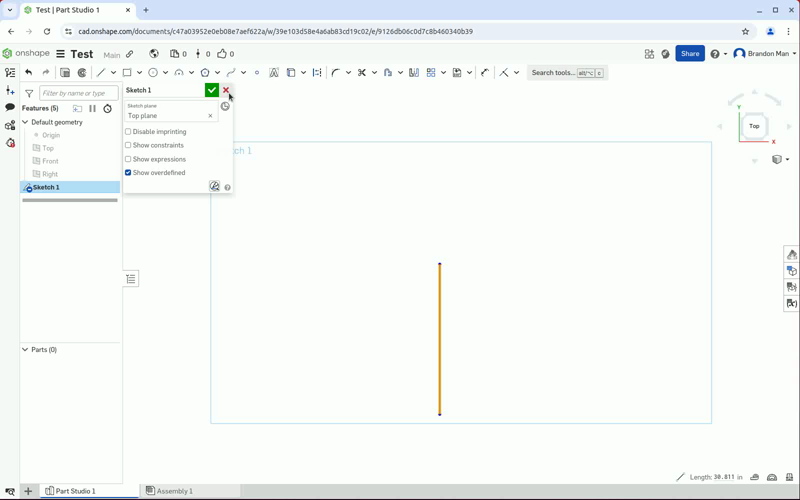
key(shift+h)
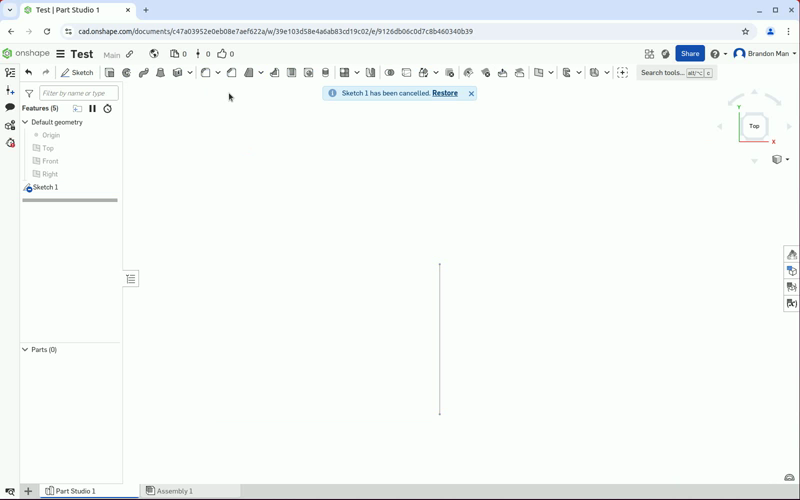
key(shift+s)
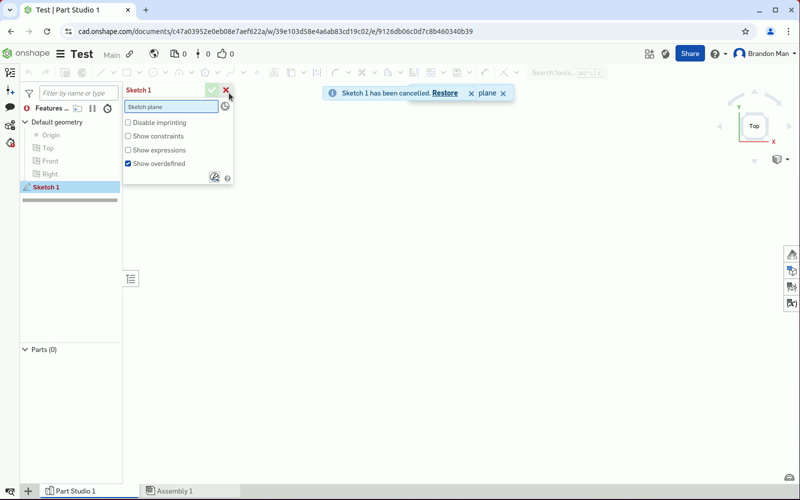
mouse_move(73, 150)
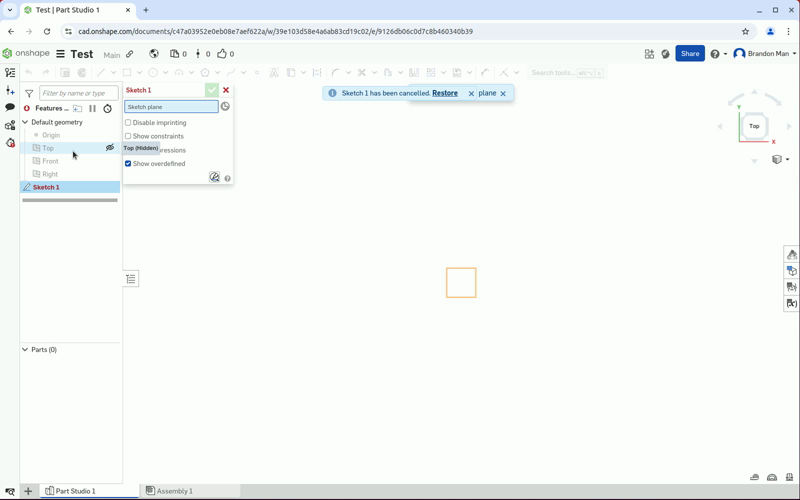
click(73, 150)
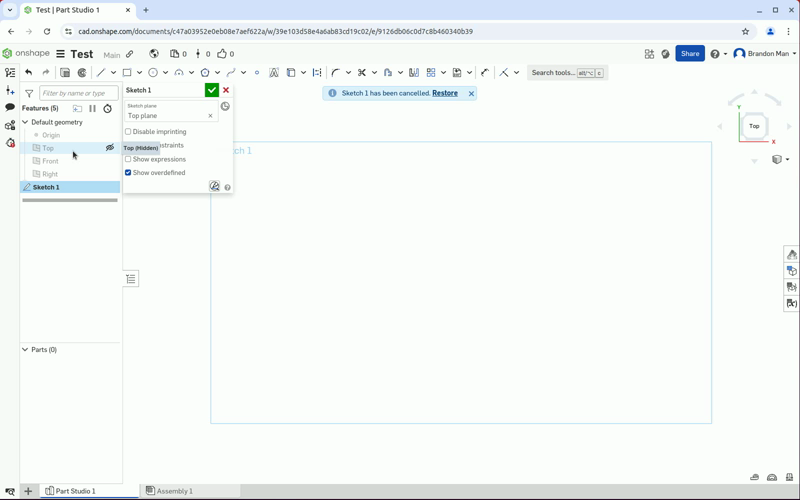
mouse_move(73, 352)
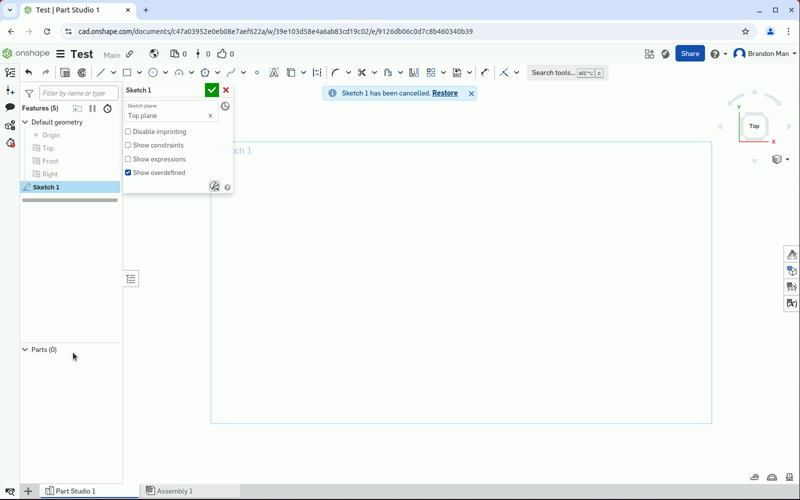
key(y)
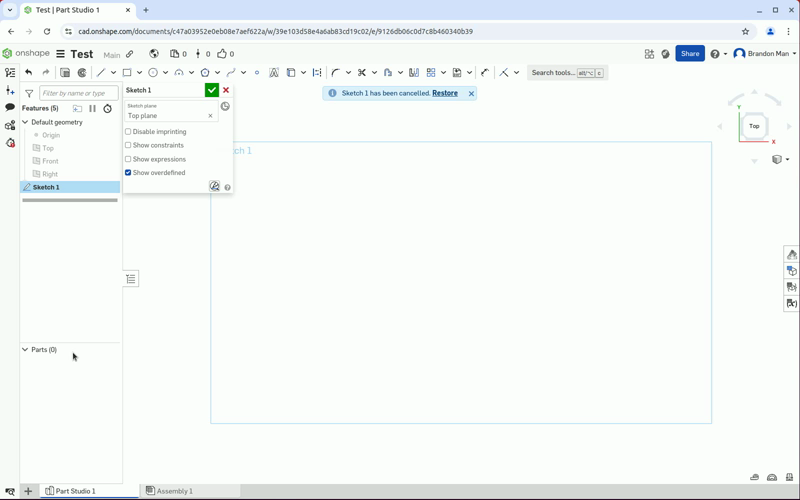
key(c)
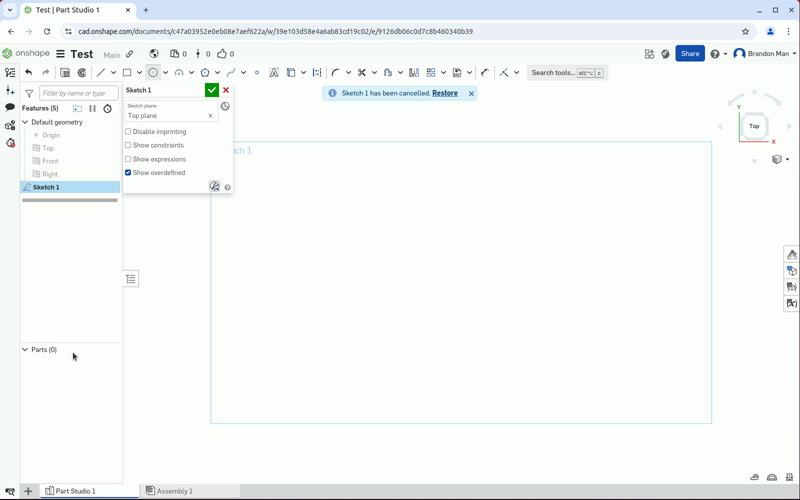
key_down(shift)
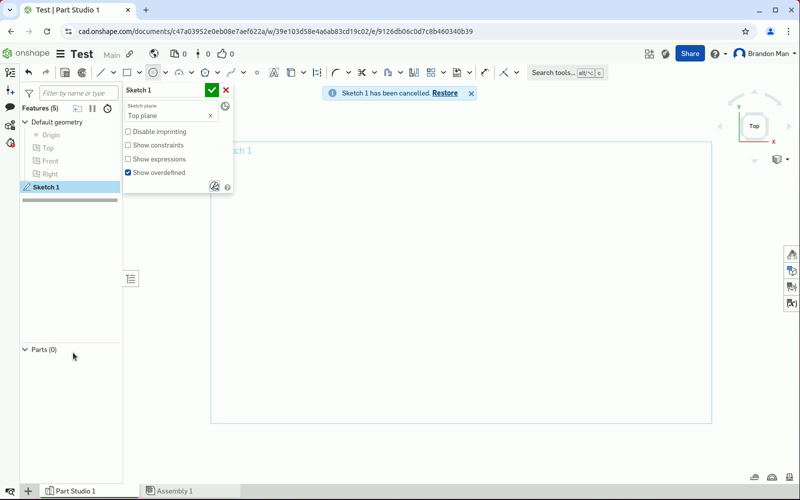
mouse_move(461, 282)
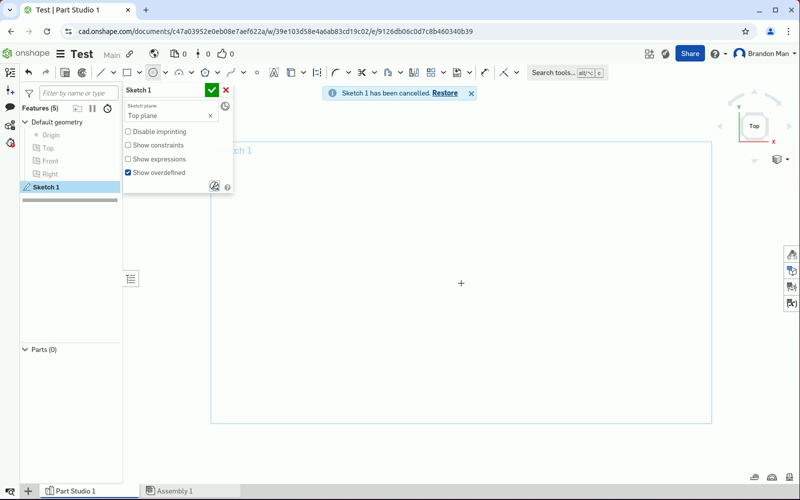
click(461, 282)
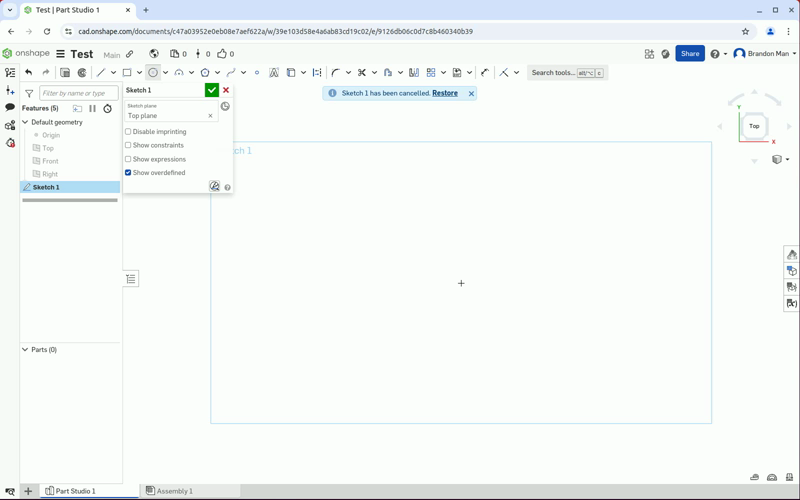
key_up(shift)
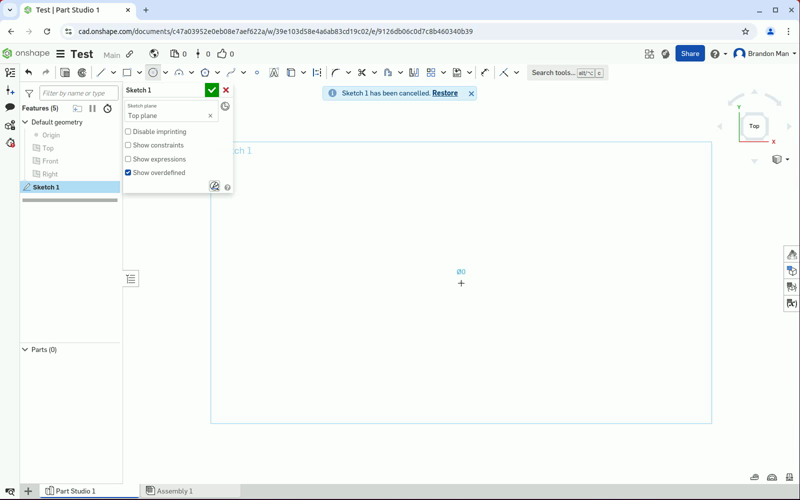
mouse_move(472, 282)
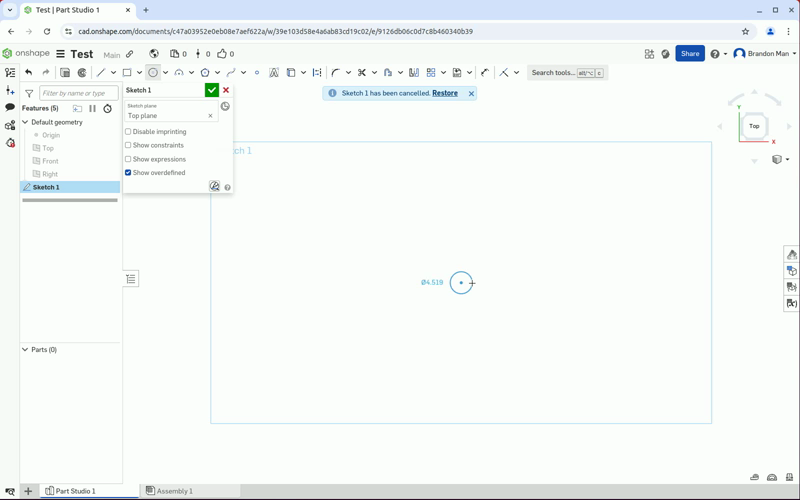
click(472, 282)
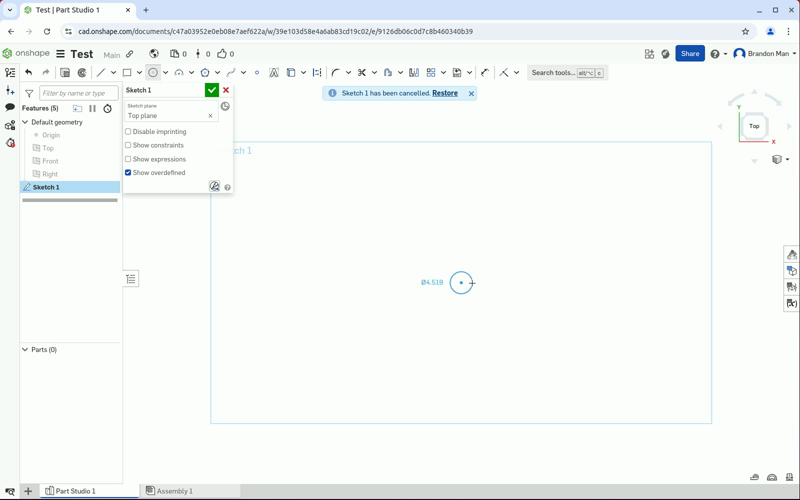
key(esc)
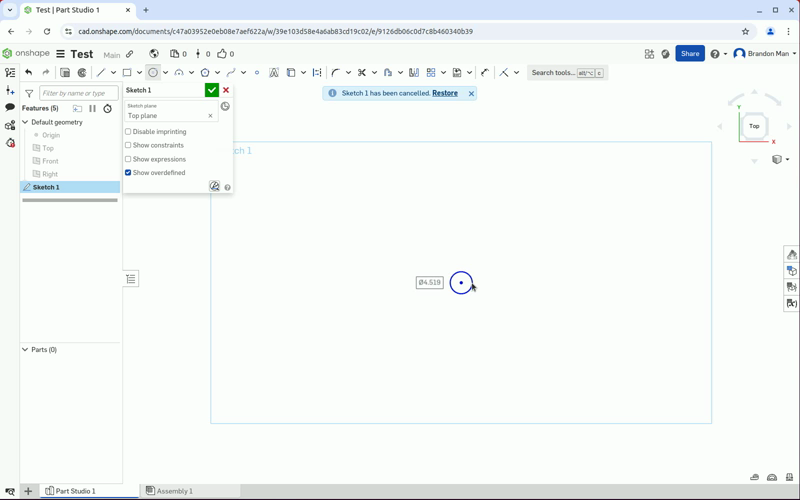
mouse_move(452, 279)
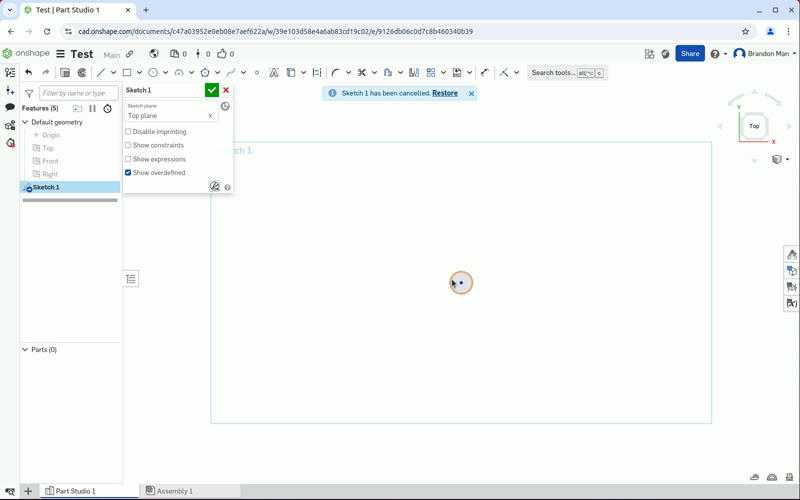
scroll(6)
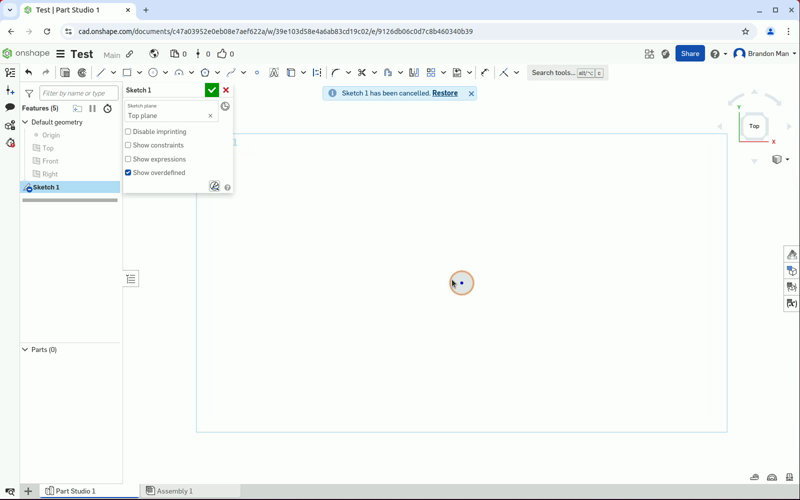
scroll(6)
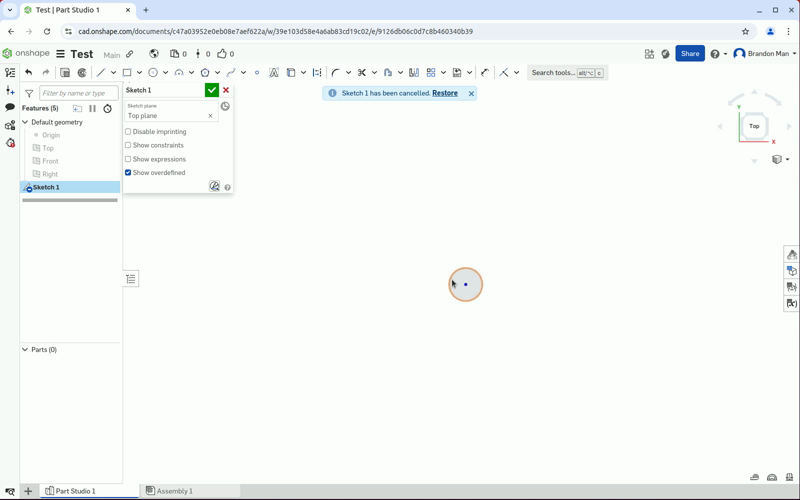
scroll(6)
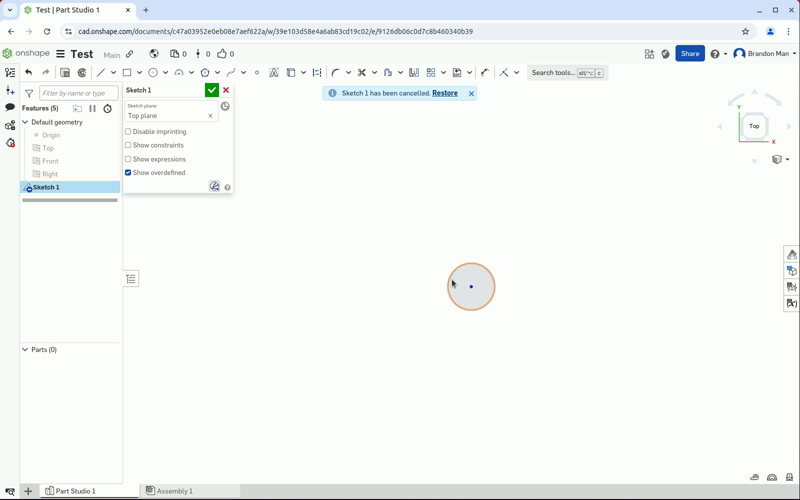
scroll(6)
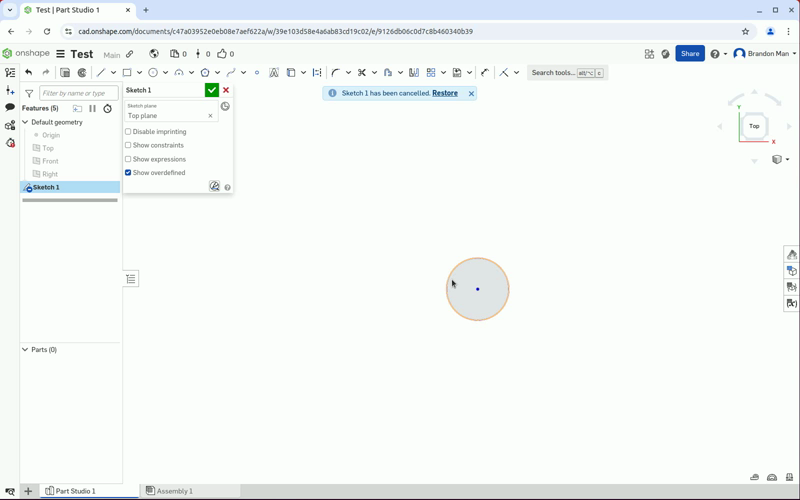
scroll(6)
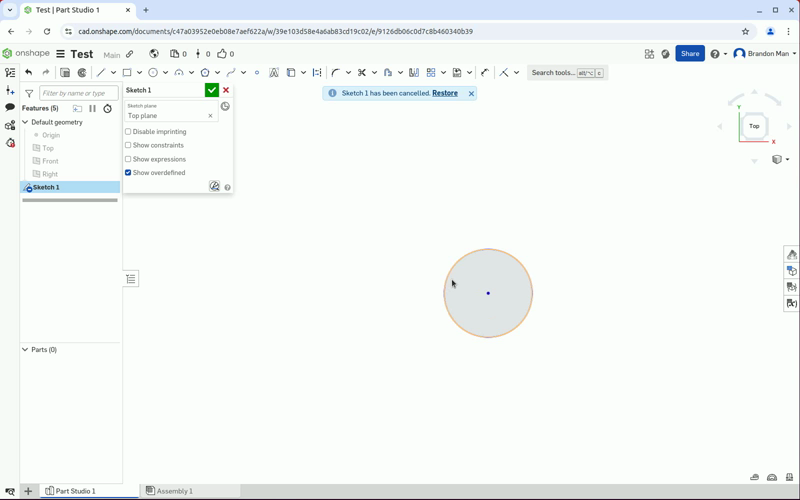
scroll(6)
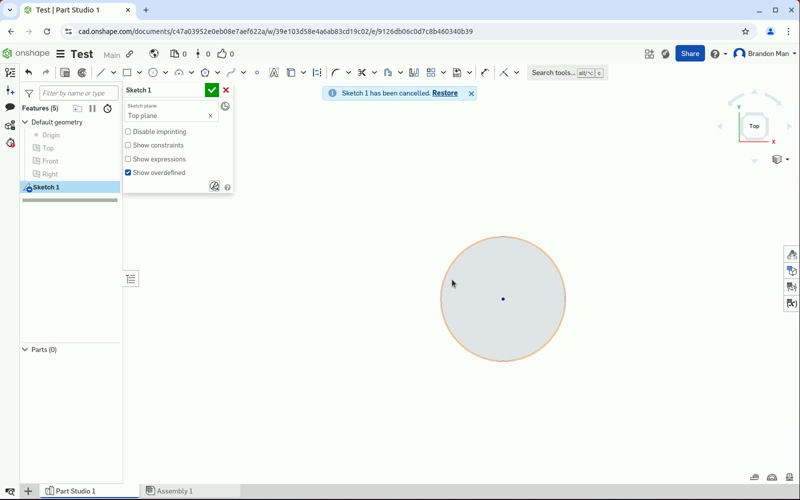
scroll(6)
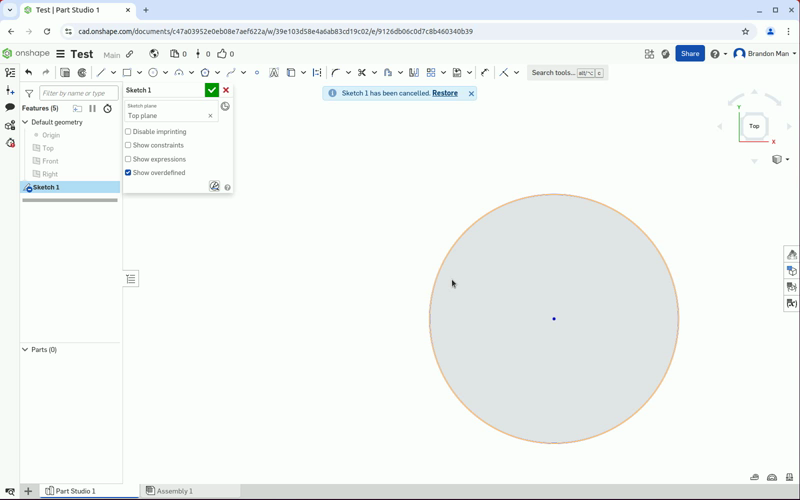
click(452, 279)
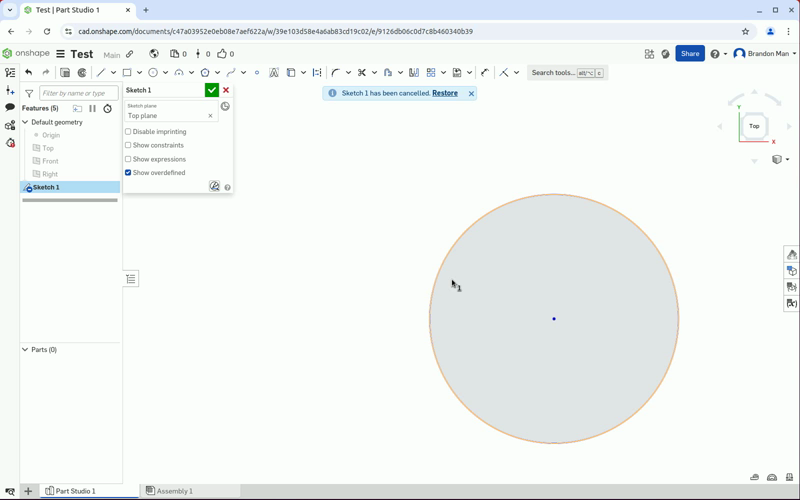
scroll(-6)
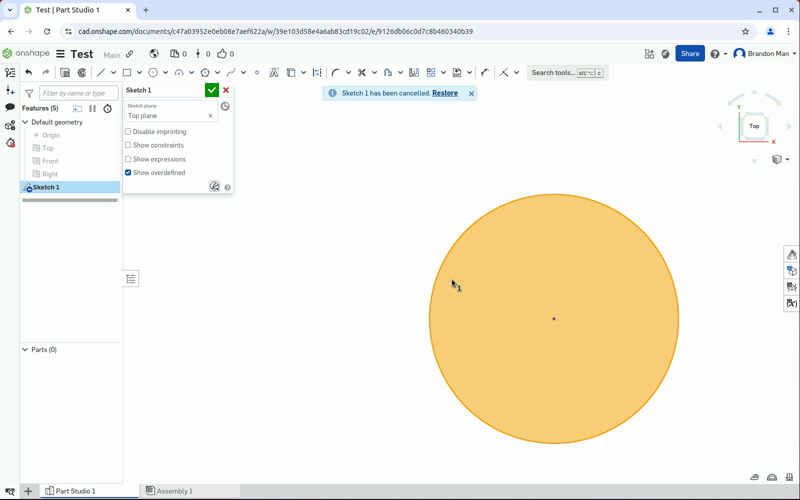
scroll(-6)
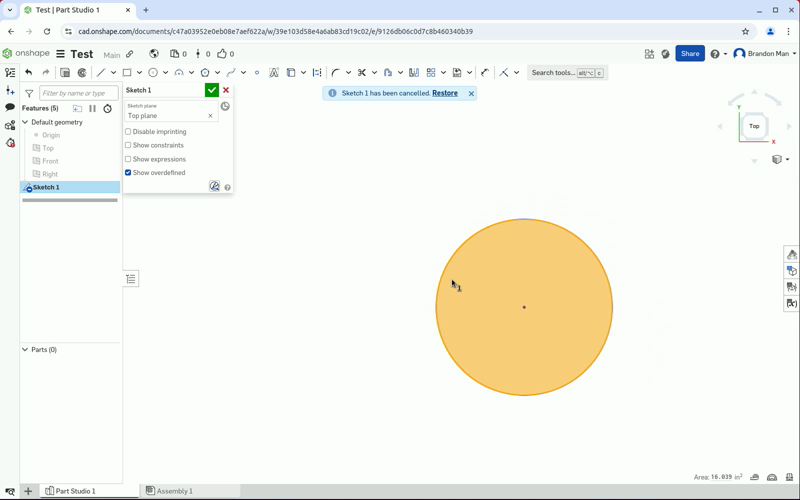
scroll(-6)
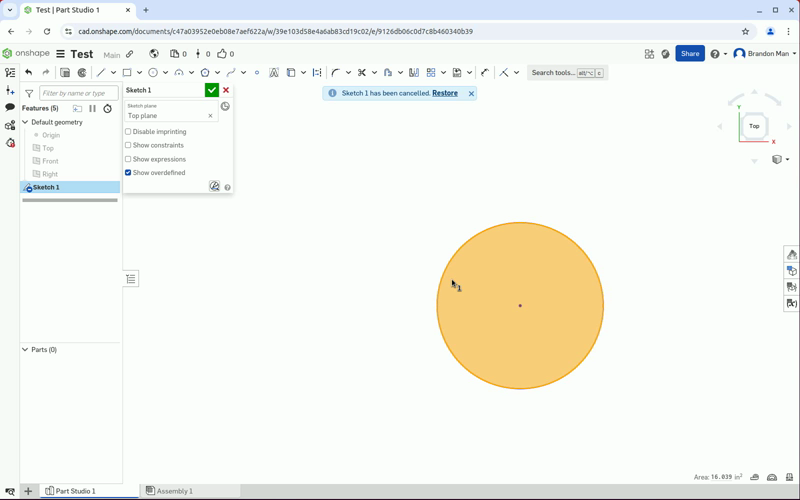
scroll(-6)
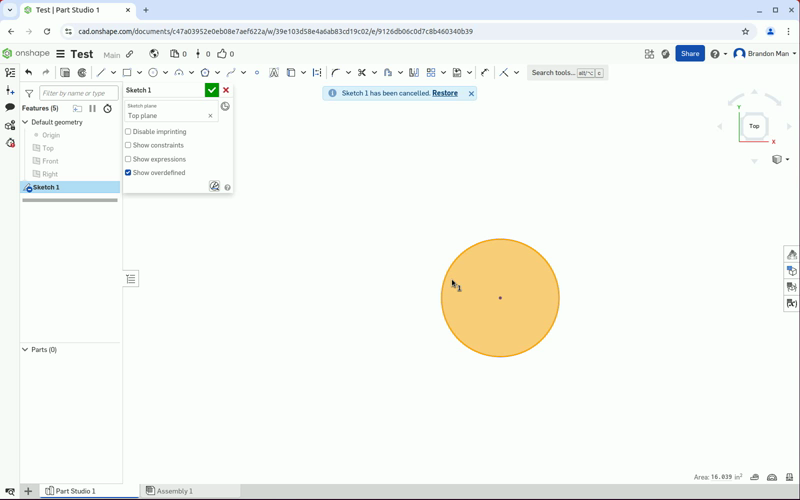
scroll(-6)
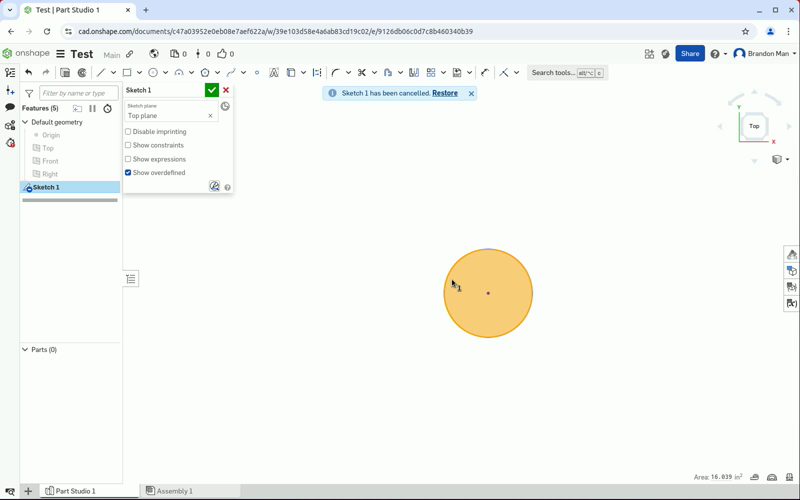
scroll(-6)
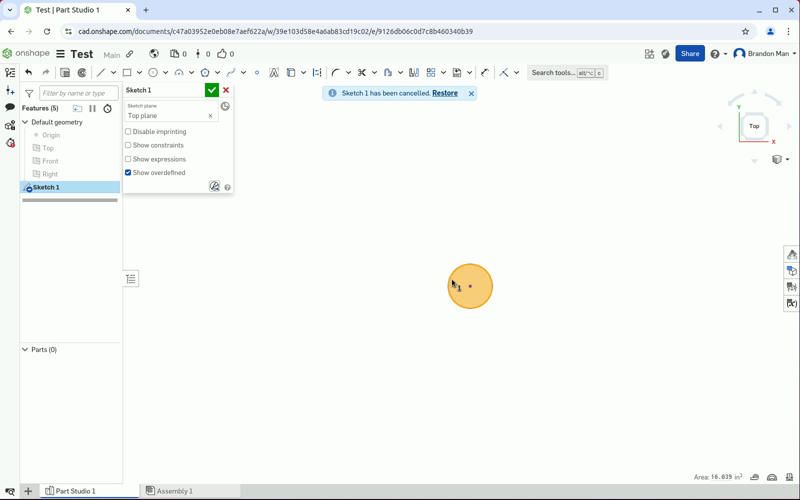
scroll(-6)
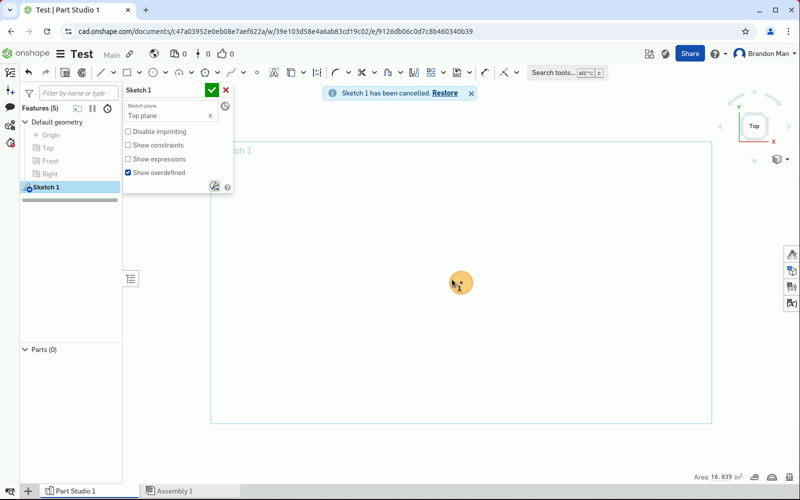
mouse_move(73, 352)
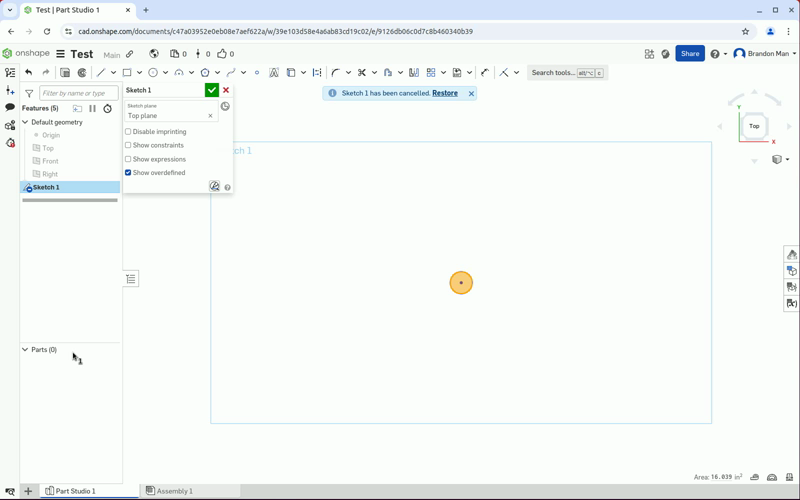
key(shift+y)
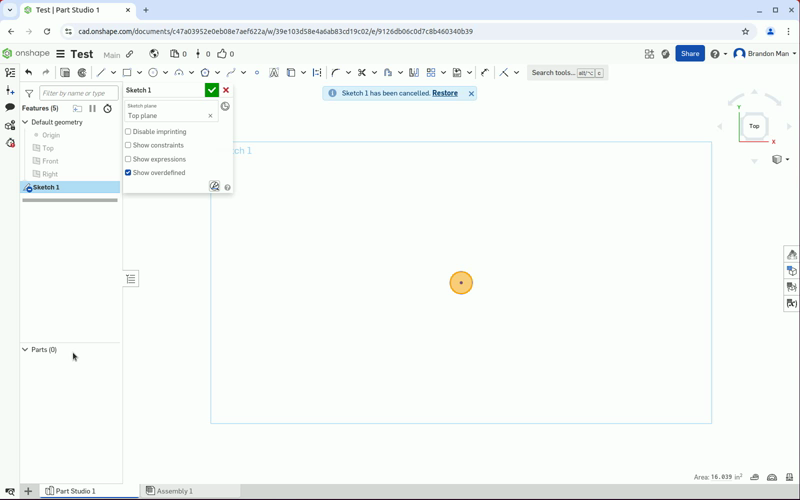
key(shift+e)
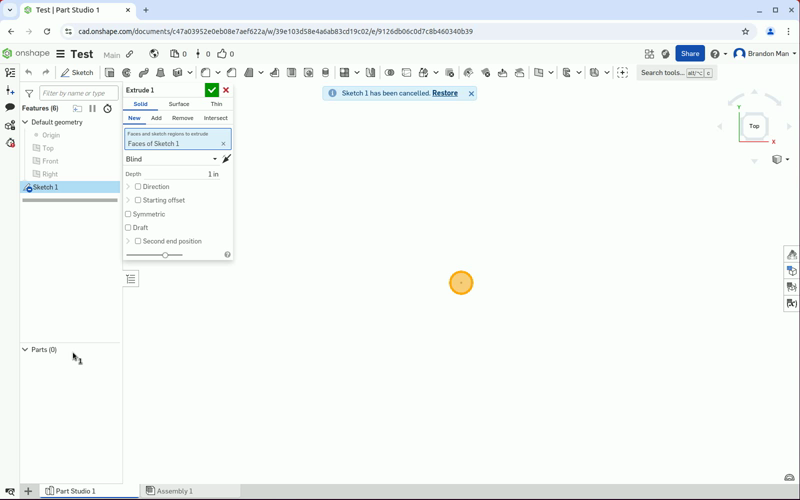
mouse_move(143, 106)
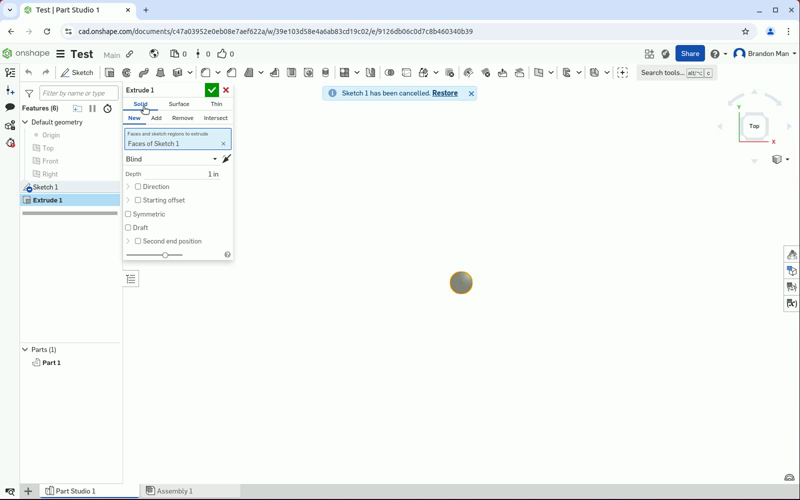
click(143, 106)
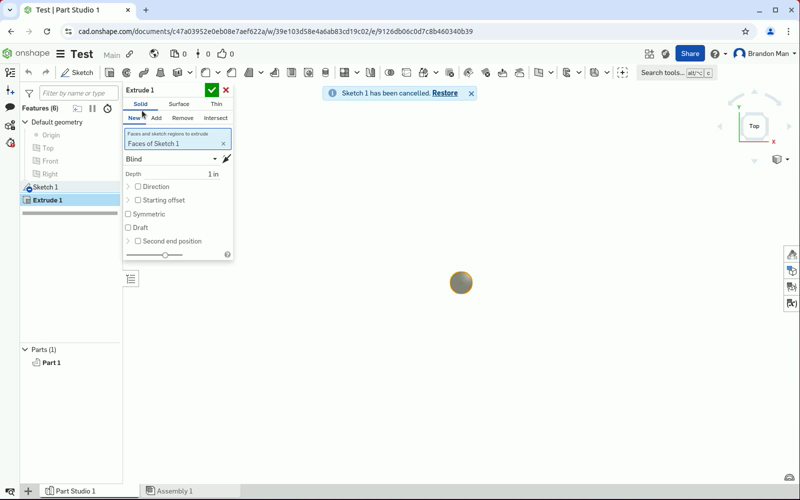
mouse_move(137, 120)
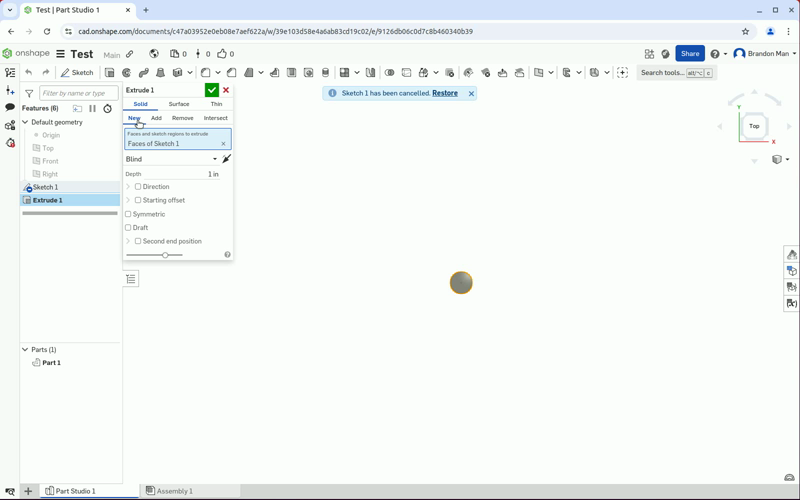
click(137, 120)
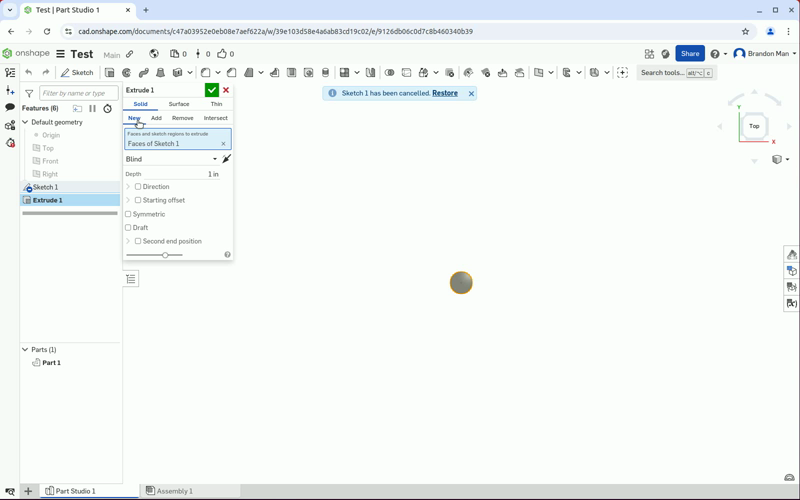
key(tab, 4)
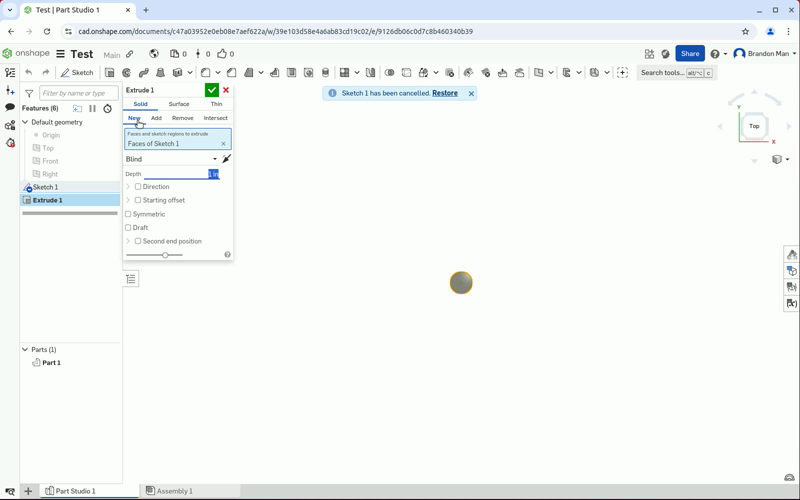
text(9.147)
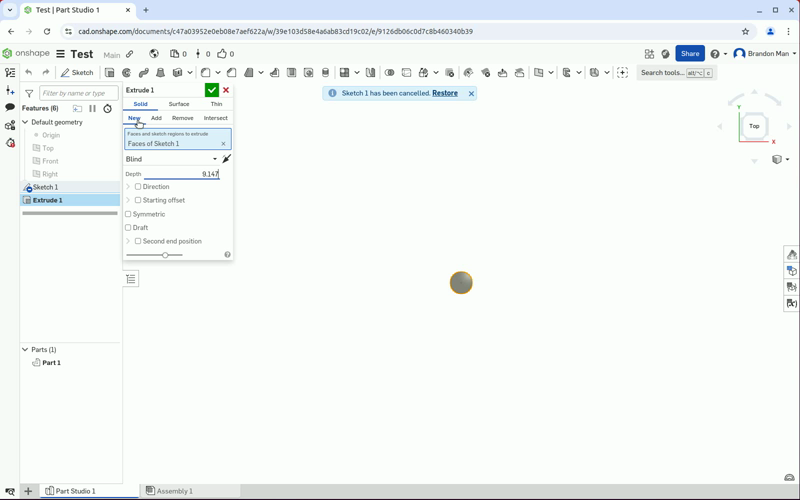
key(enter)
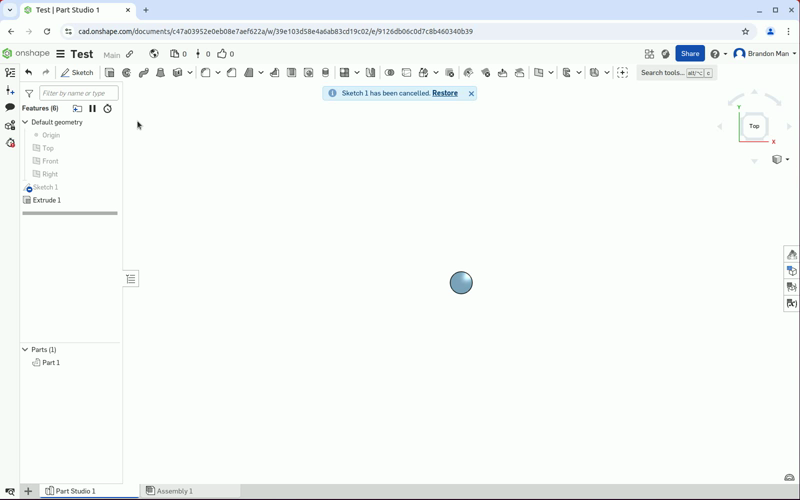
key(shift+h)
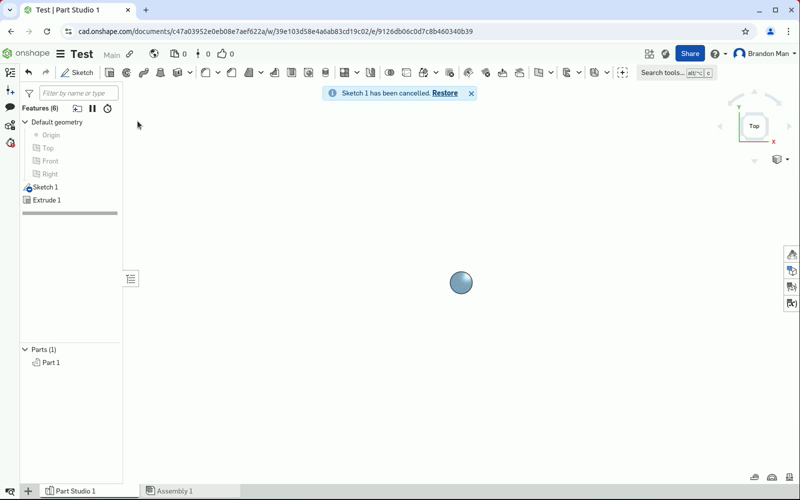
key(shift+h)
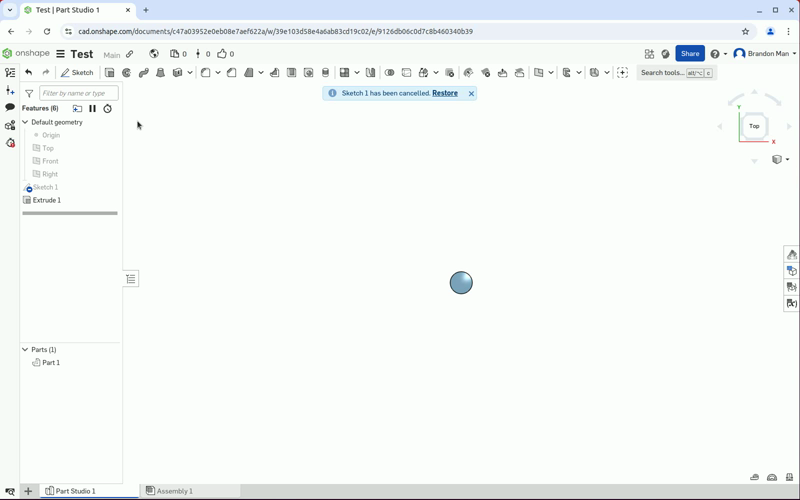
mouse_move(73, 189)
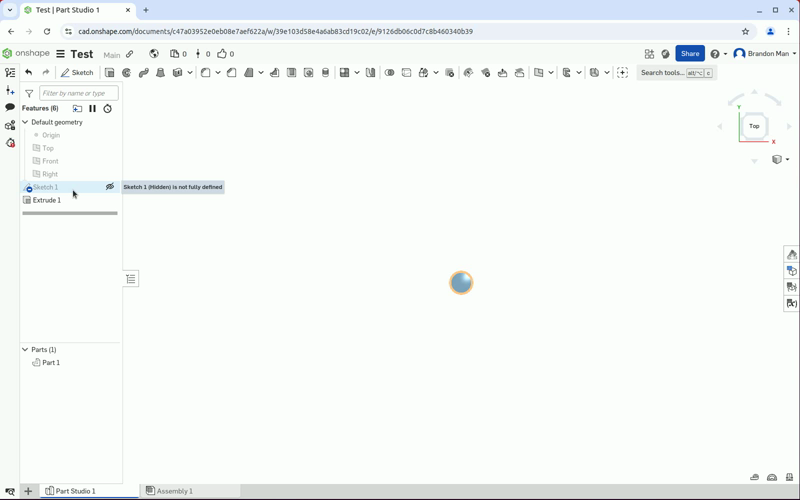
click(73, 189)
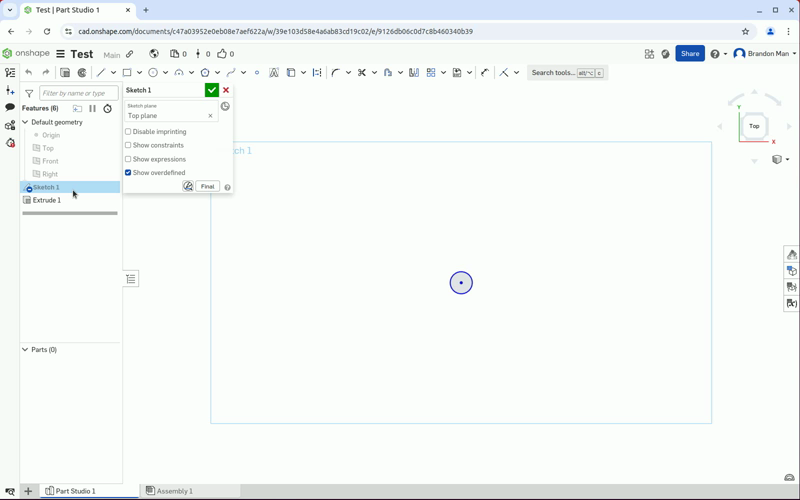
mouse_move(229, 92)
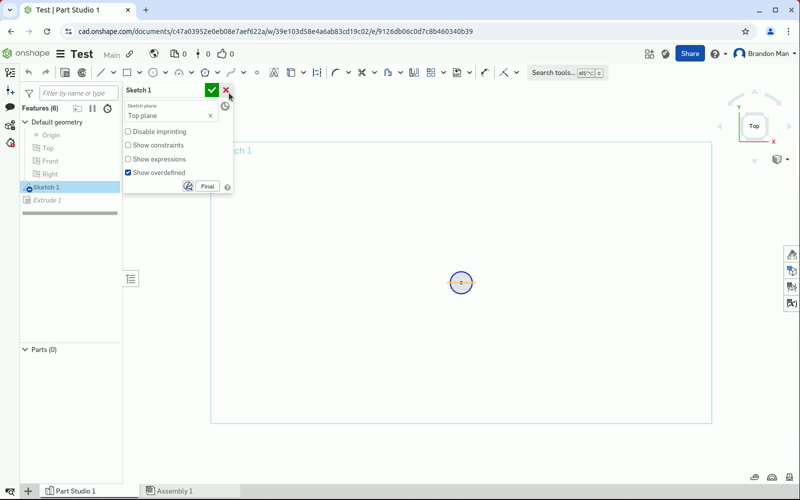
click(229, 92)
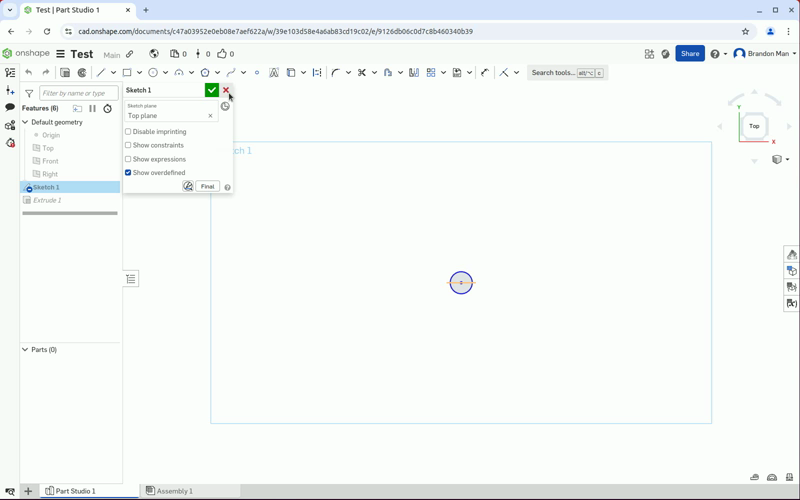
key(shift+s)
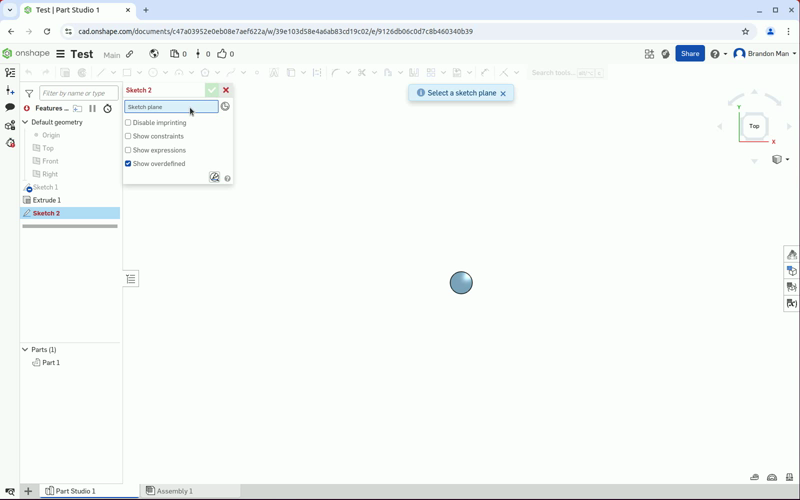
mouse_move(73, 150)
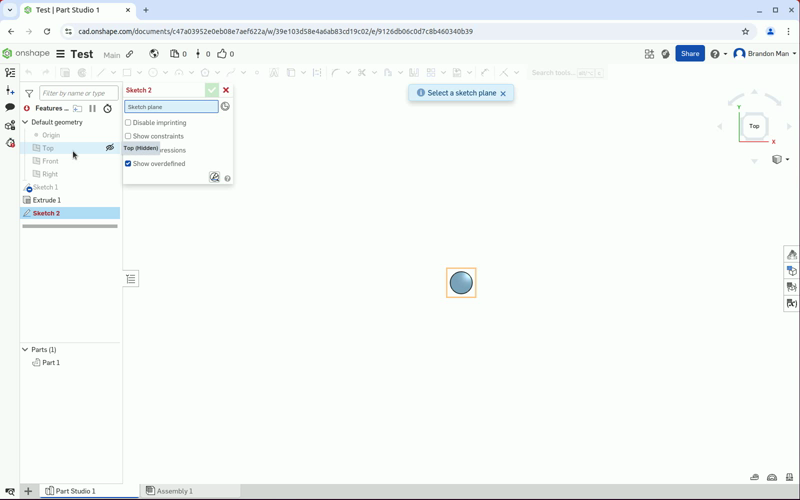
click(73, 150)
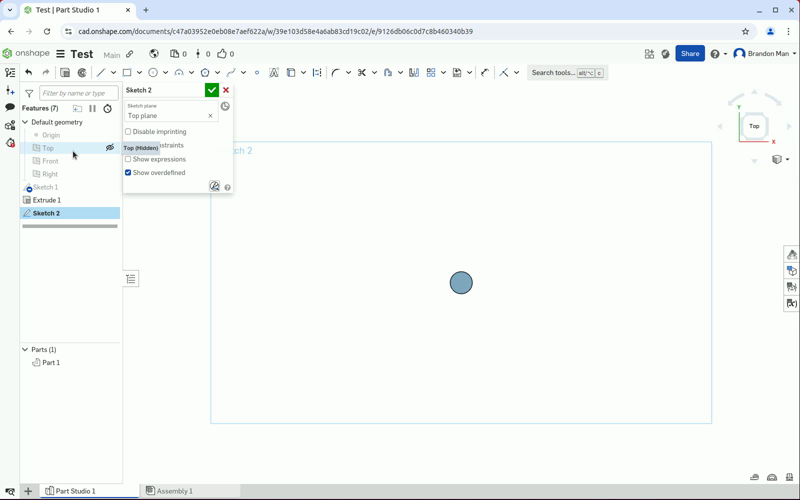
mouse_move(73, 352)
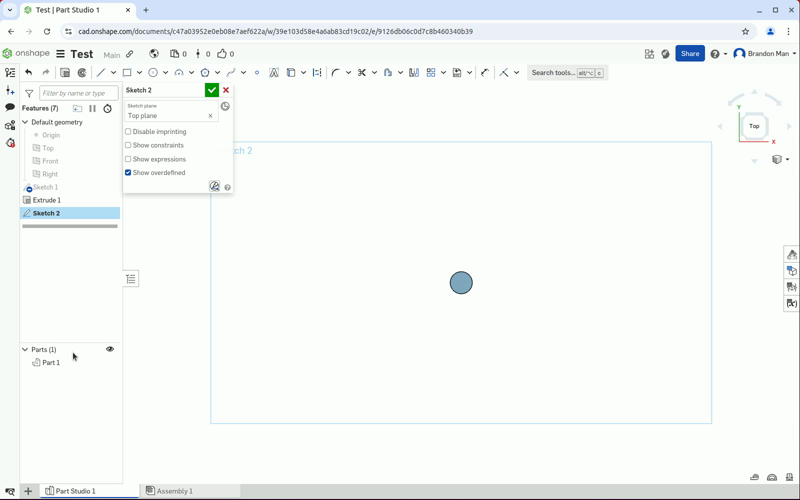
key(y)
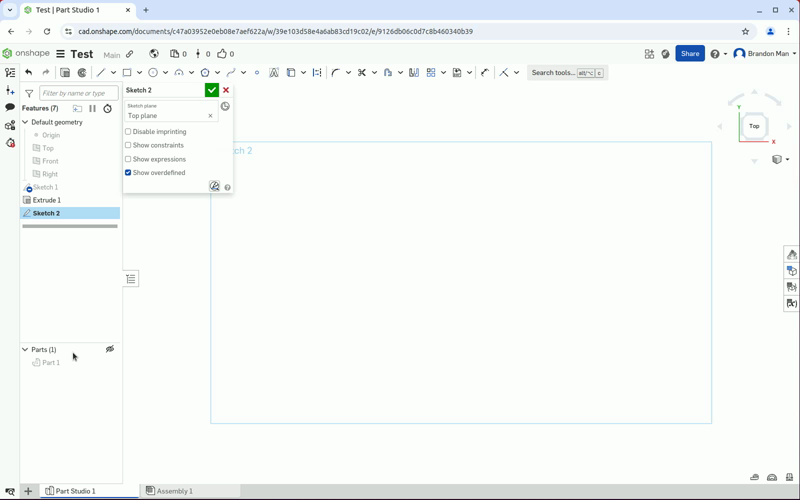
key(c)
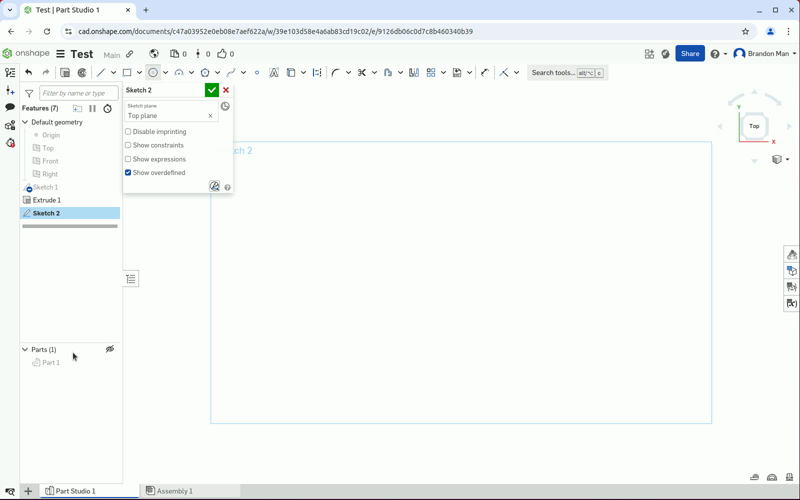
key_down(shift)
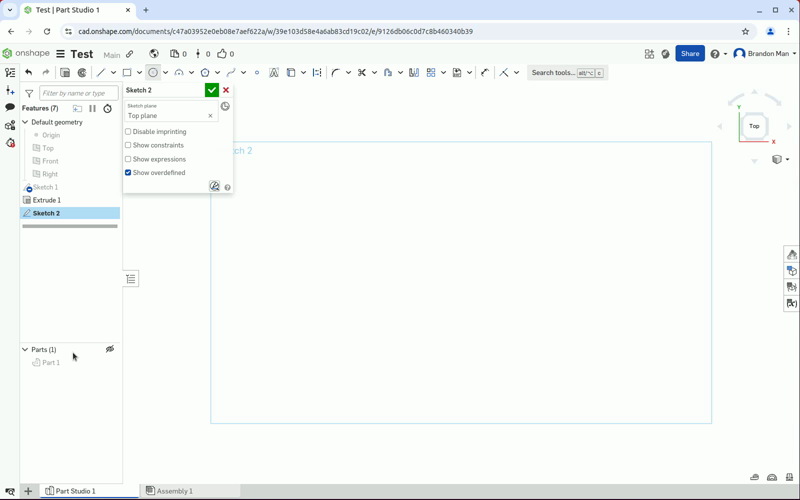
mouse_move(461, 282)
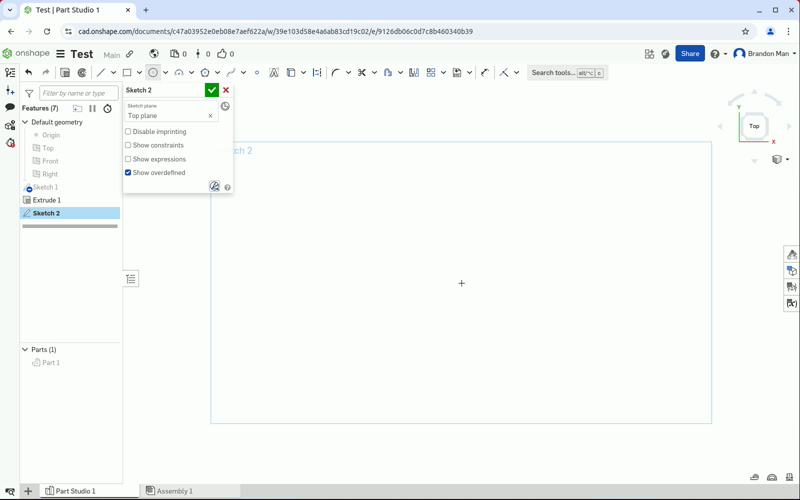
click(461, 282)
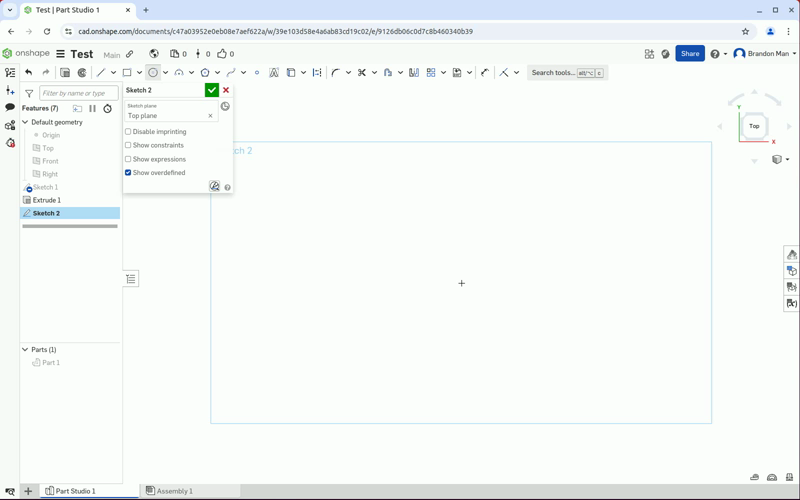
key_up(shift)
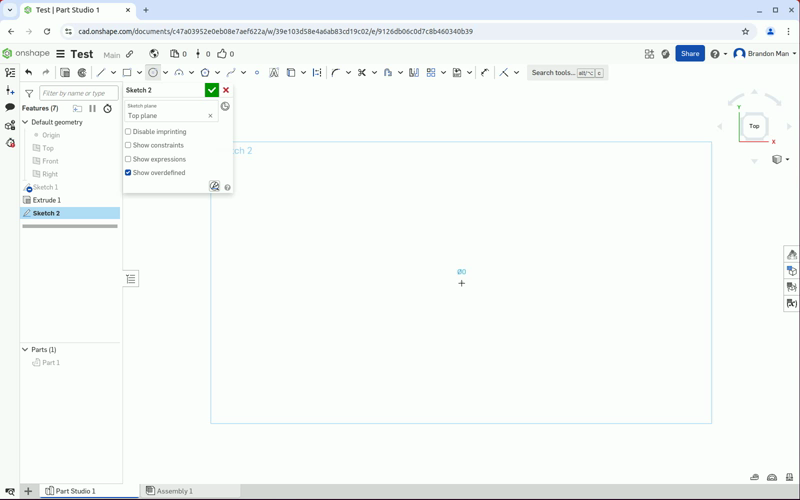
mouse_move(490, 282)
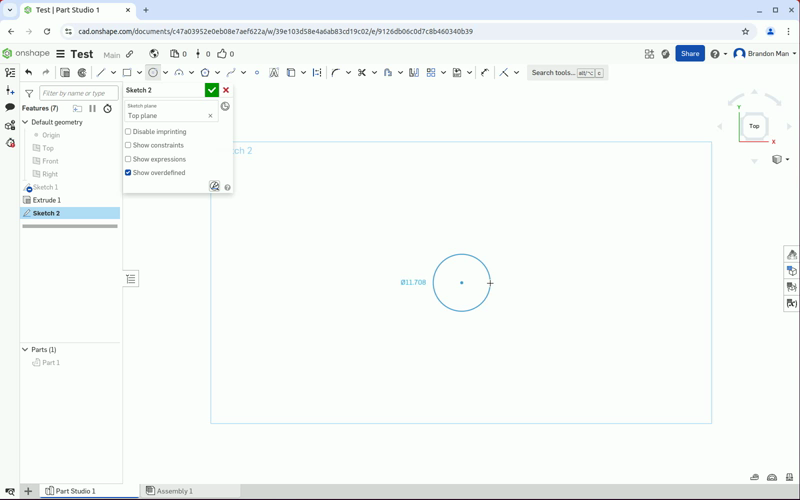
click(490, 282)
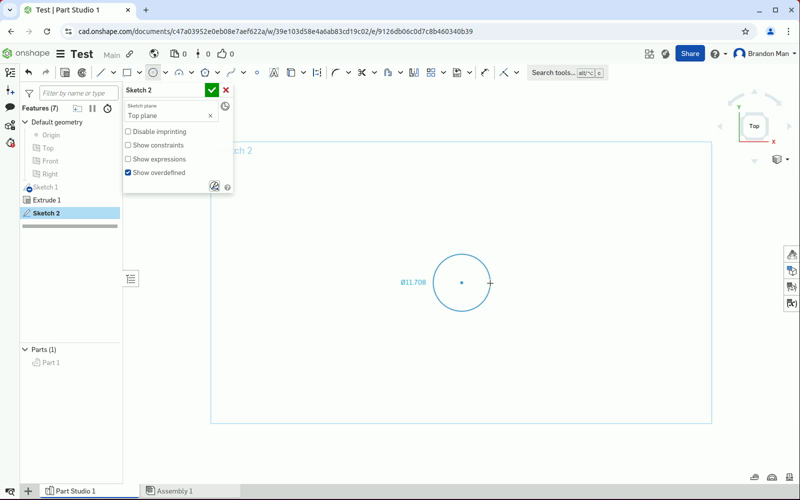
key(esc)
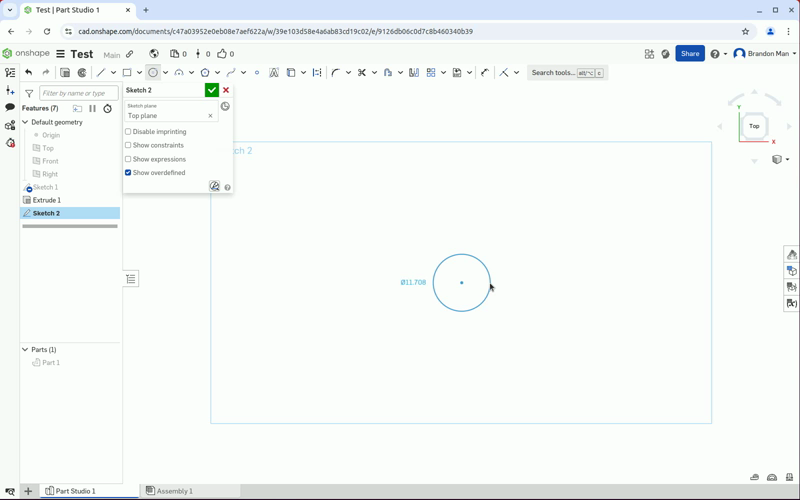
key(c)
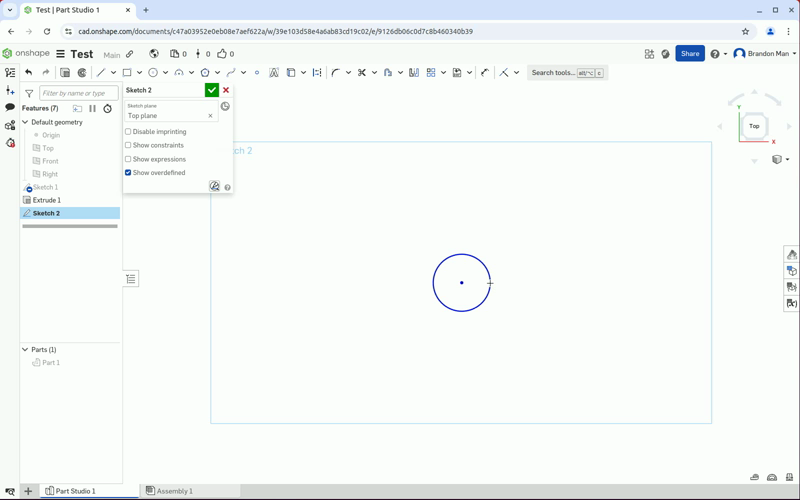
key_down(shift)
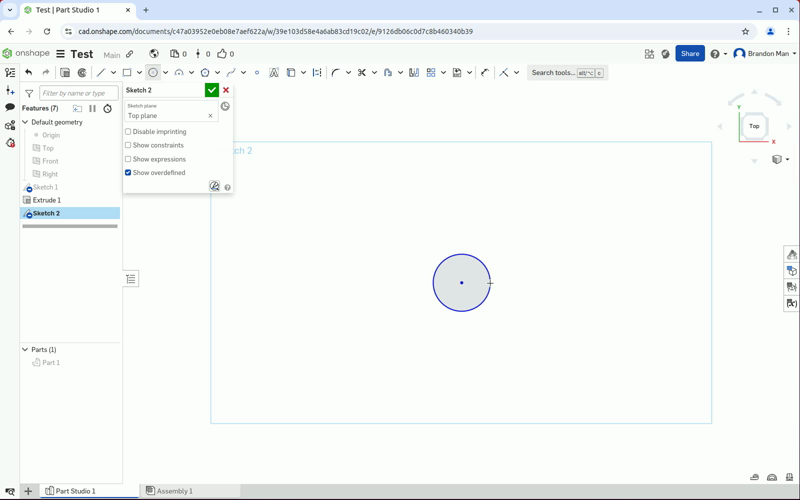
mouse_move(461, 282)
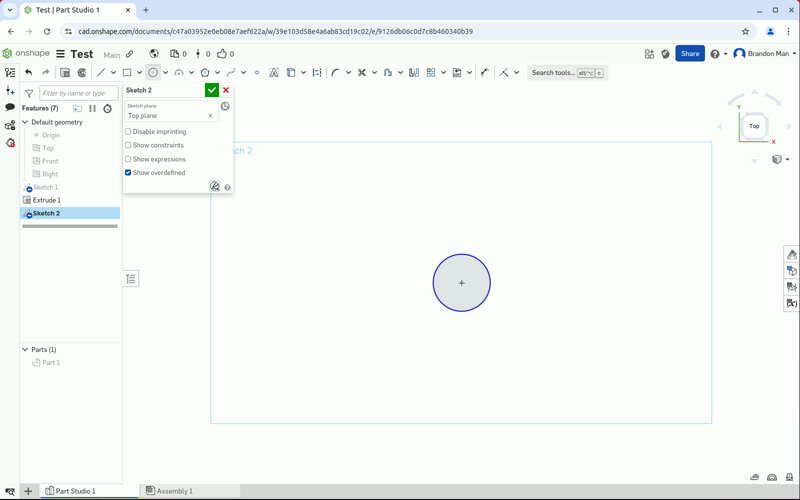
click(461, 282)
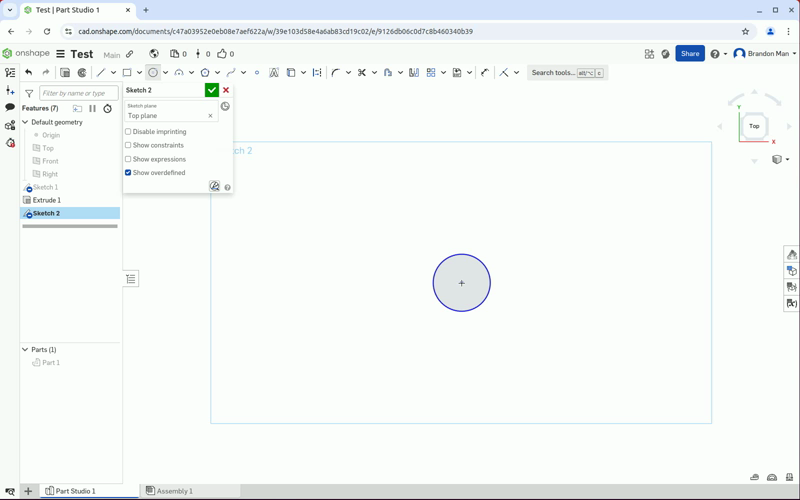
key_up(shift)
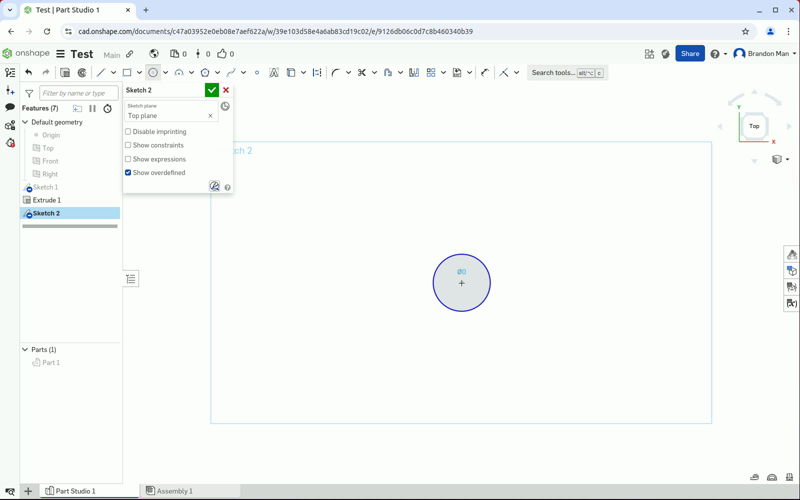
mouse_move(474, 282)
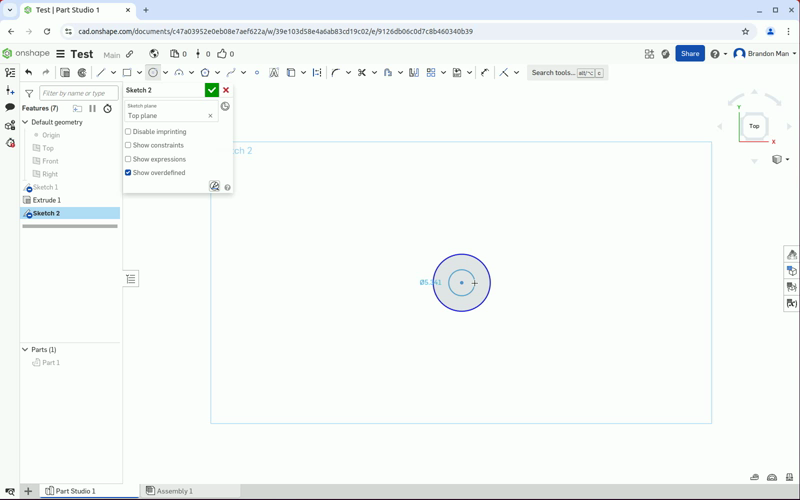
click(474, 282)
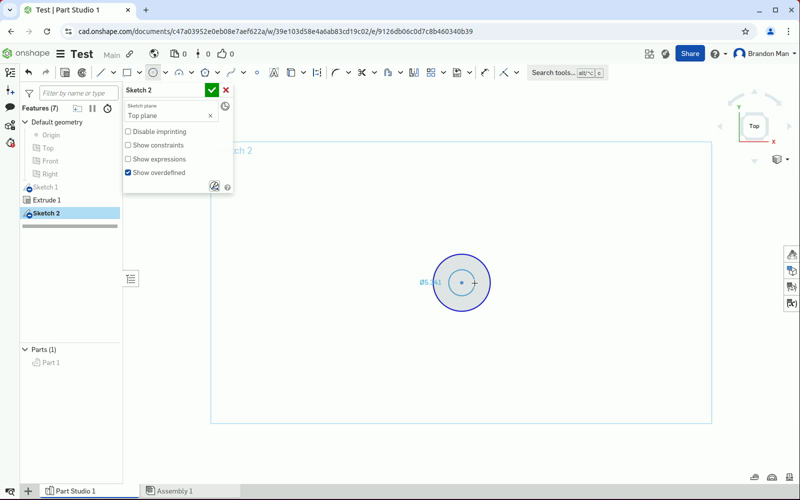
key(esc)
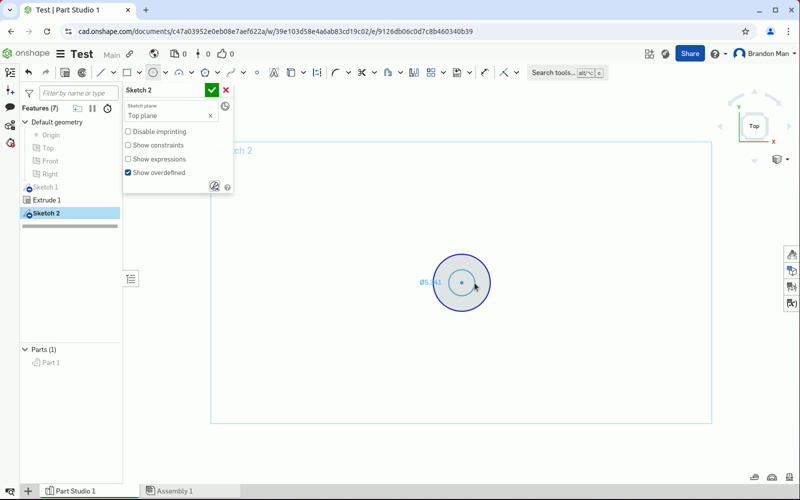
mouse_move(452, 298)
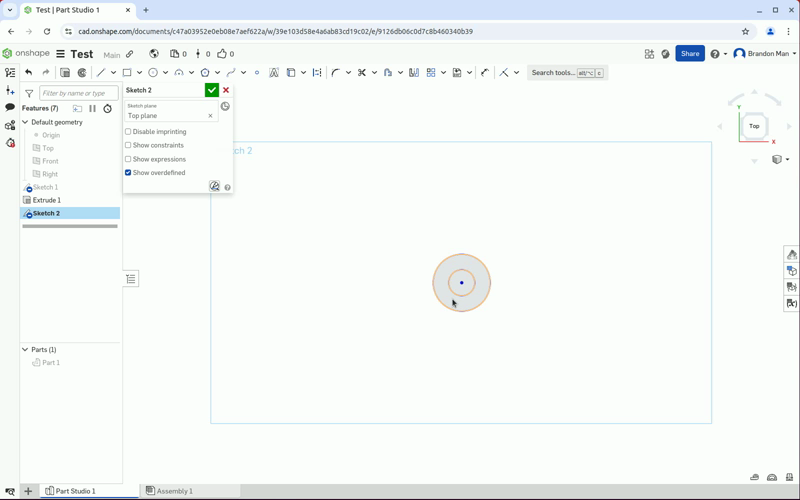
click(452, 298)
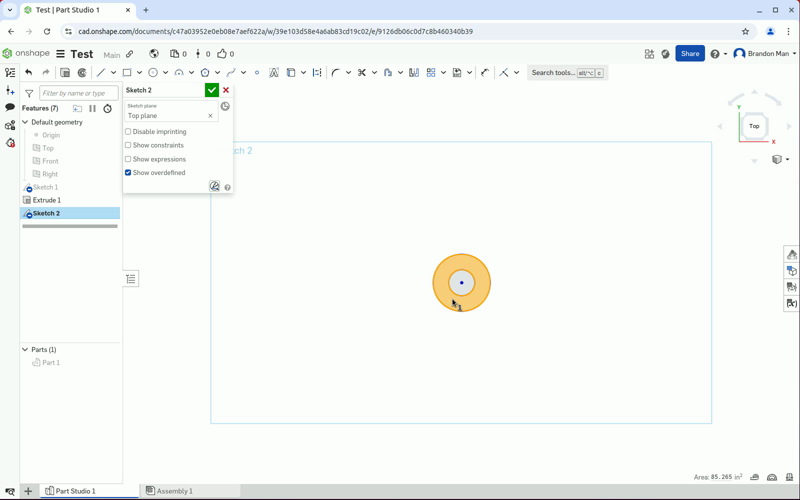
mouse_move(73, 352)
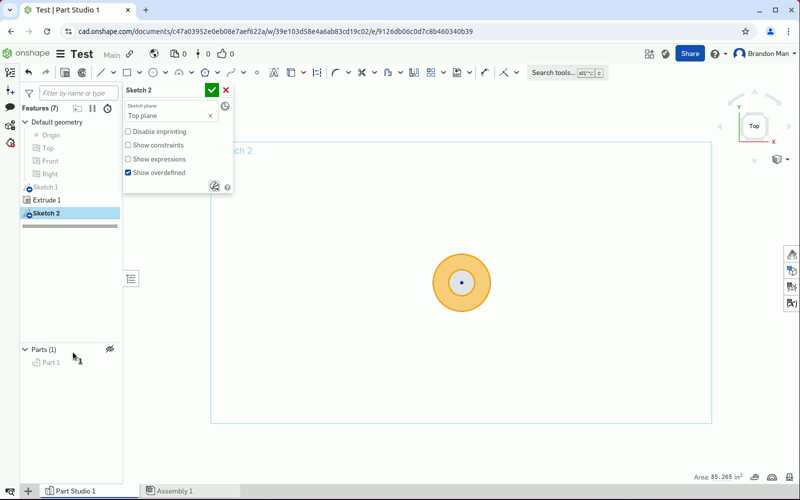
key(shift+y)
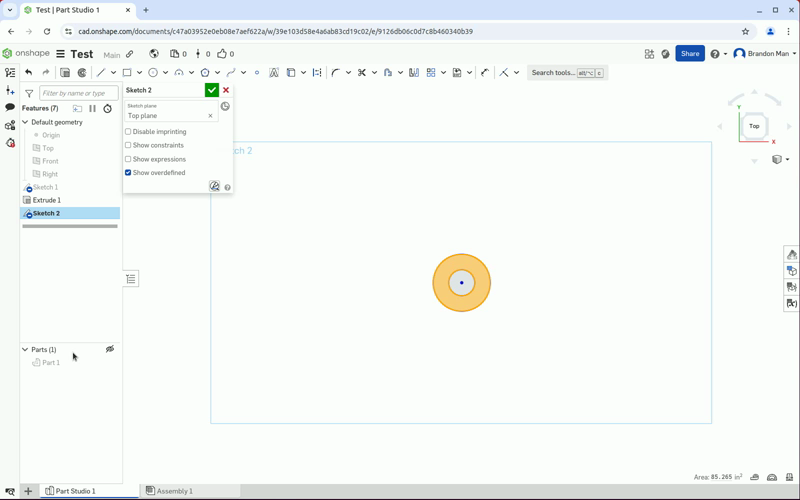
key(shift+e)
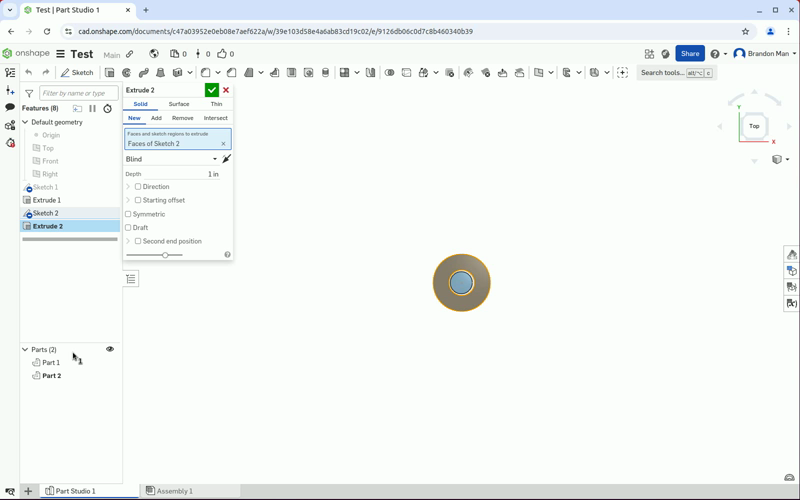
mouse_move(143, 106)
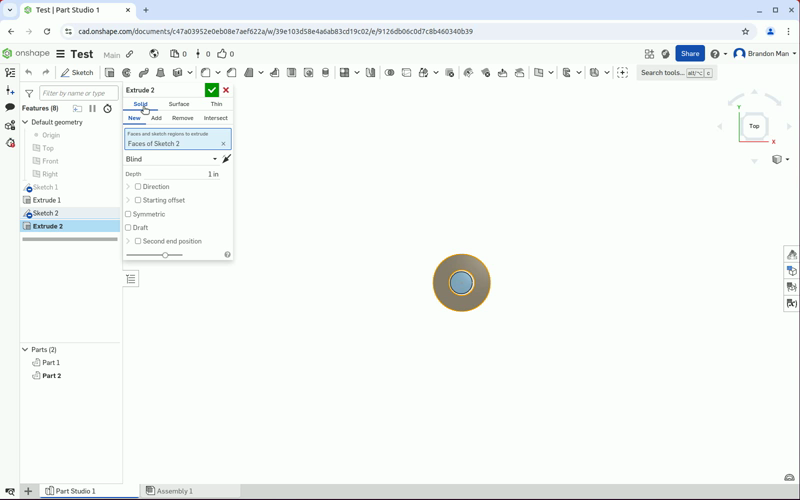
click(143, 106)
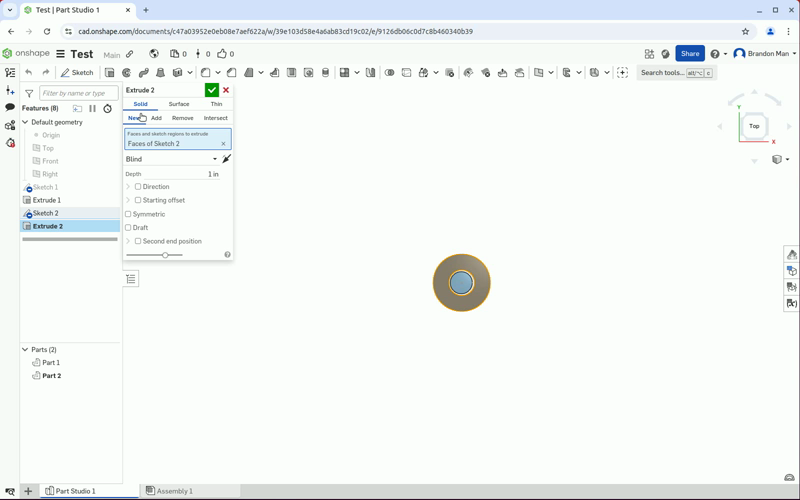
mouse_move(137, 120)
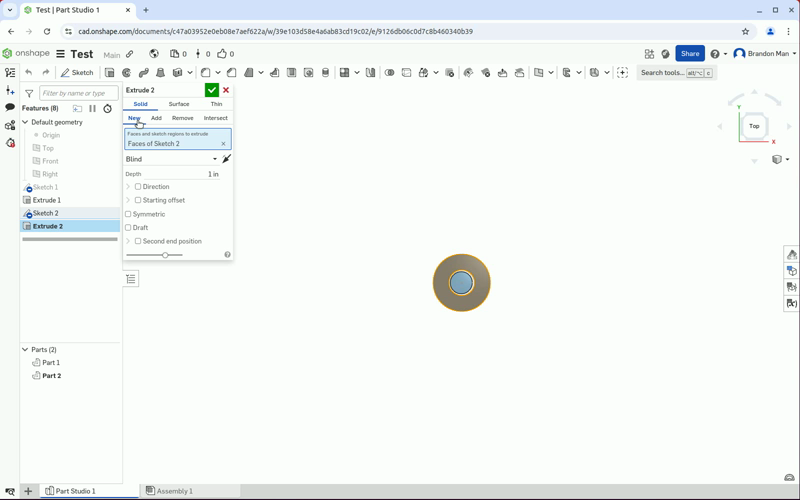
click(137, 120)
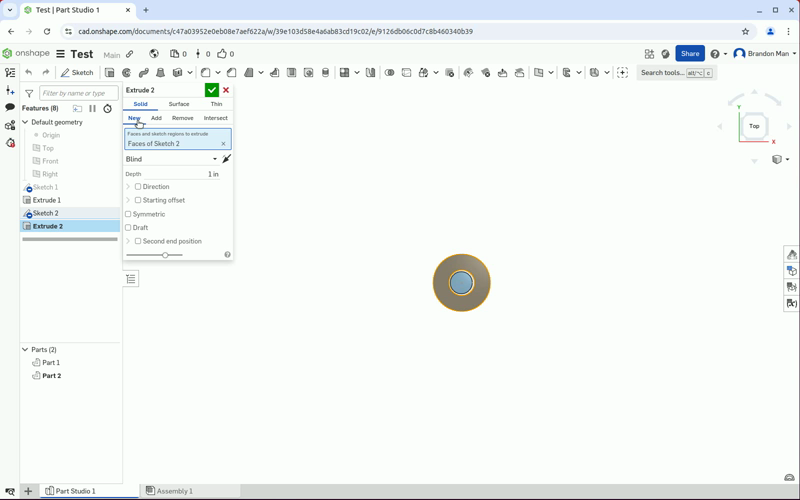
key(tab, 4)
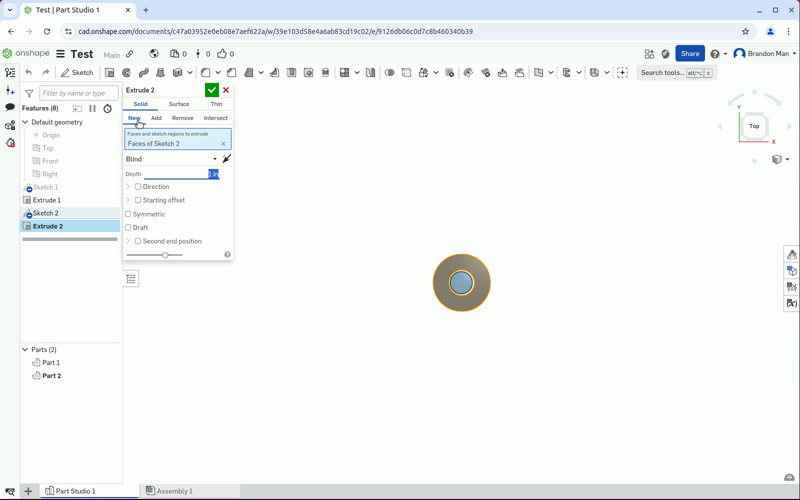
text(-1.685)
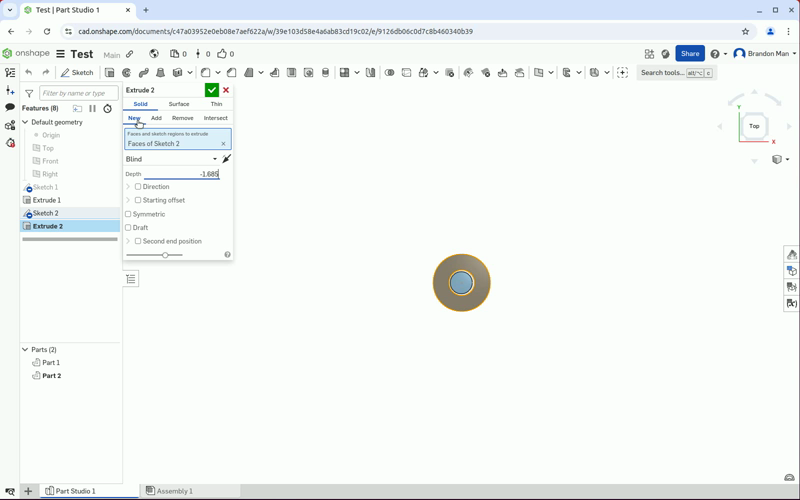
key(enter)
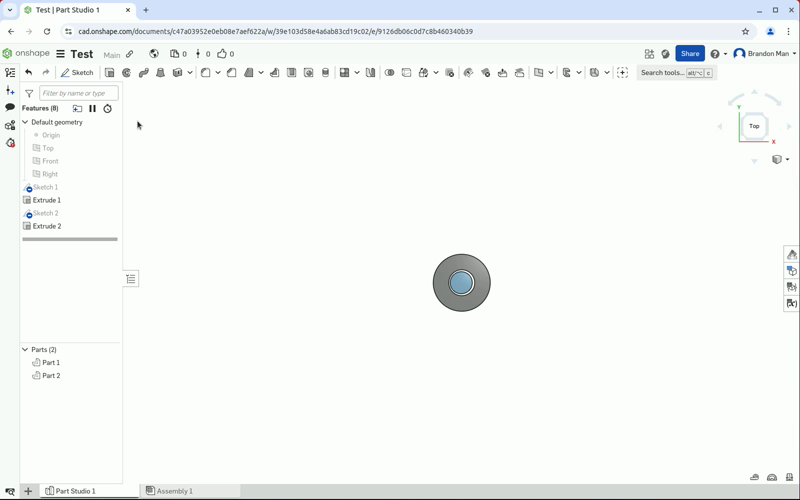
key(shift+h)
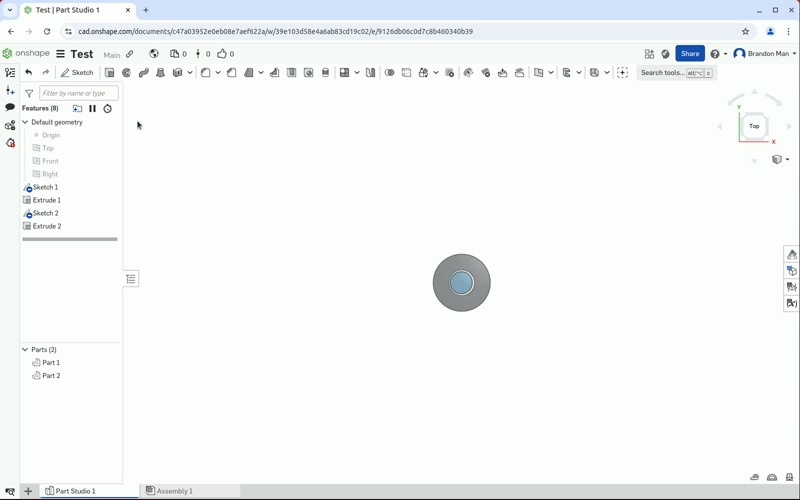
key(shift+h)
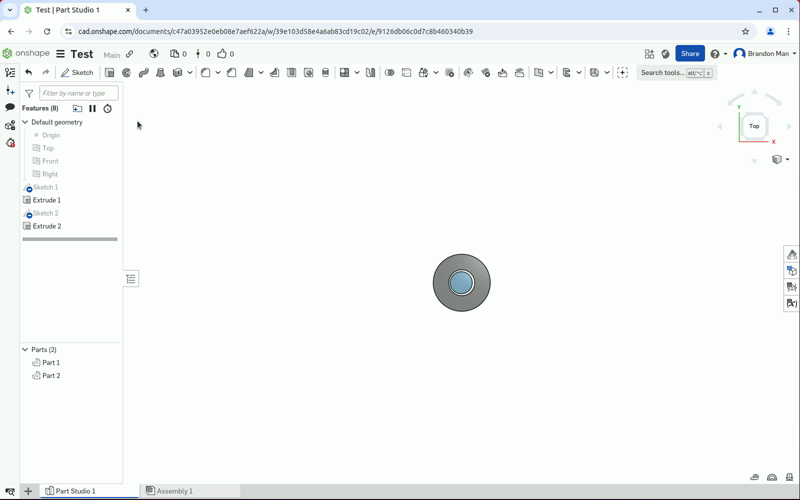
mouse_move(73, 189)
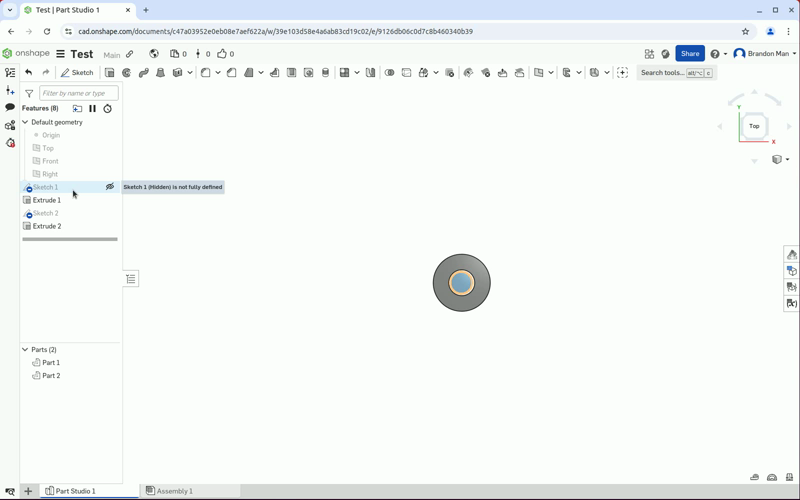
click(73, 189)
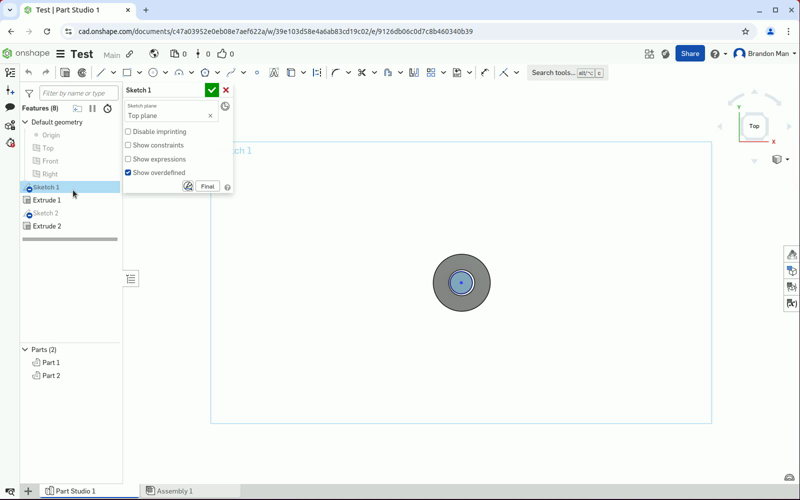
mouse_move(229, 92)
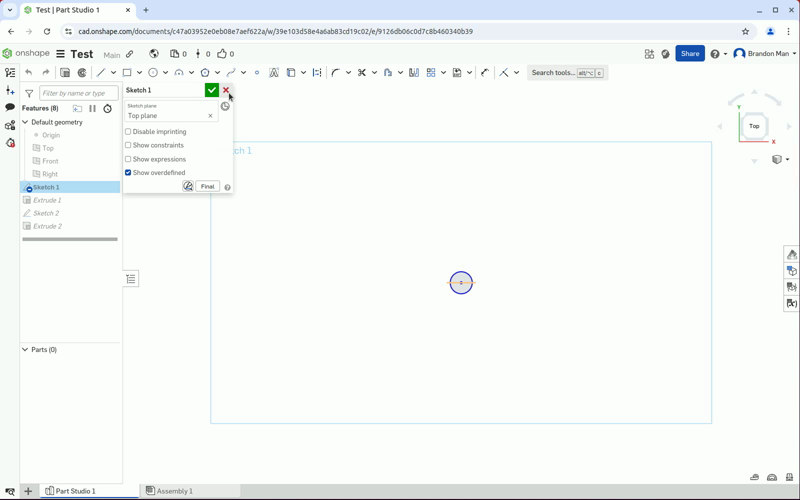
click(229, 92)
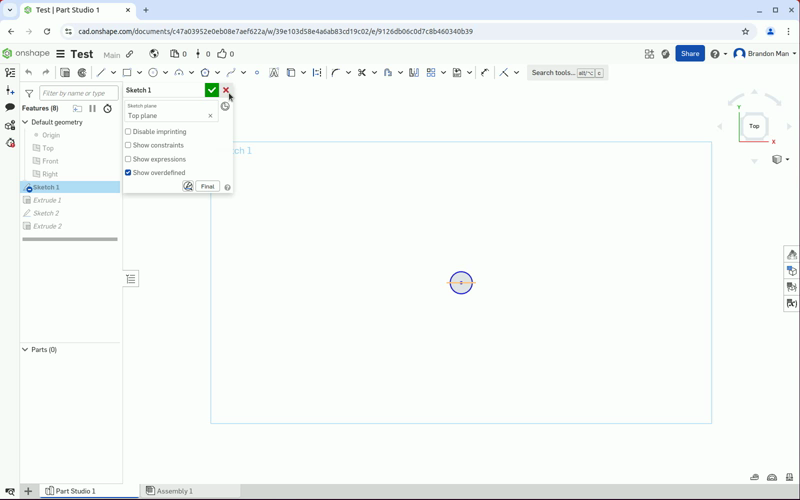
key(shift+s)
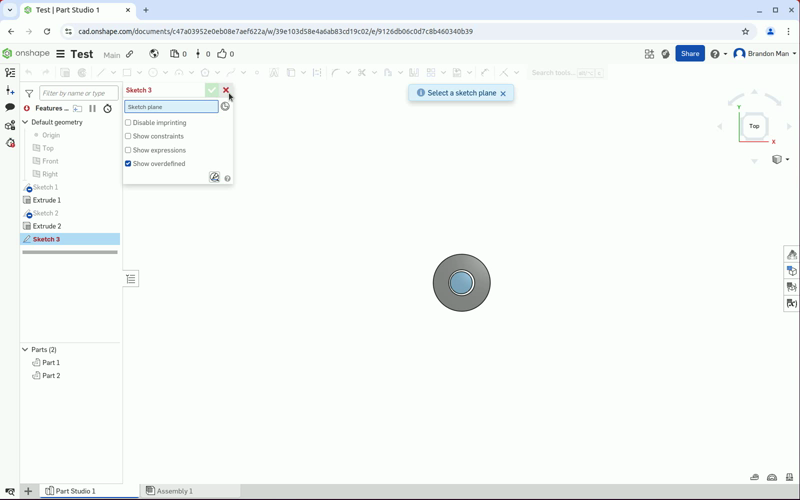
mouse_move(73, 150)
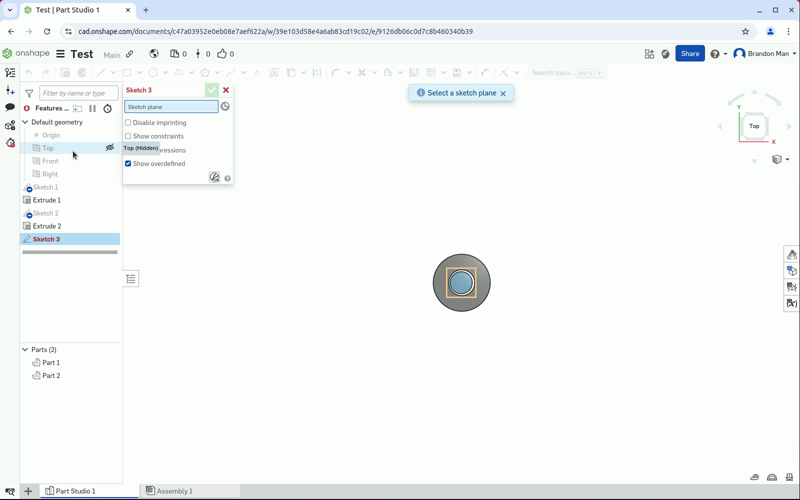
click(73, 150)
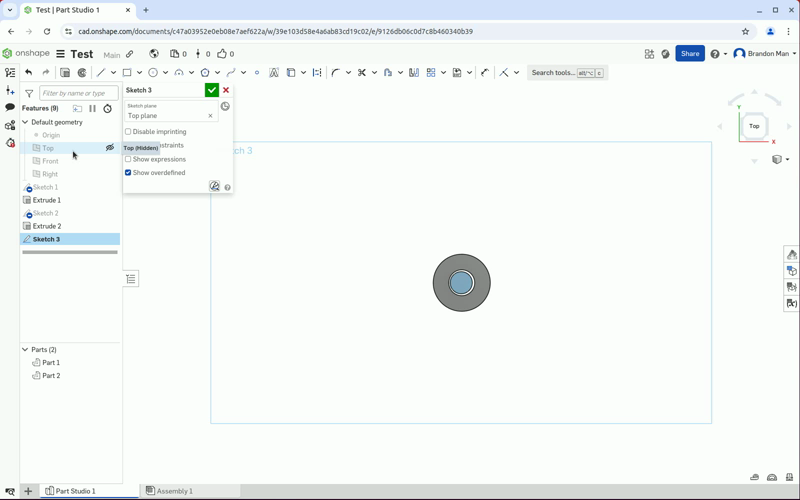
mouse_move(73, 352)
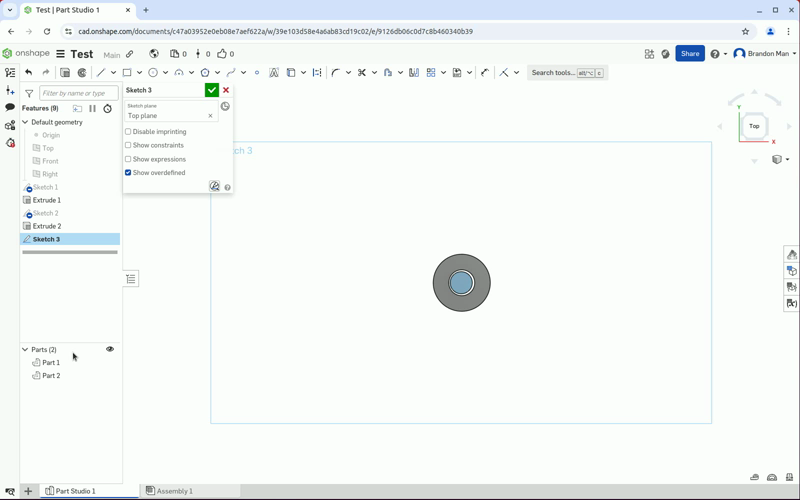
key(y)
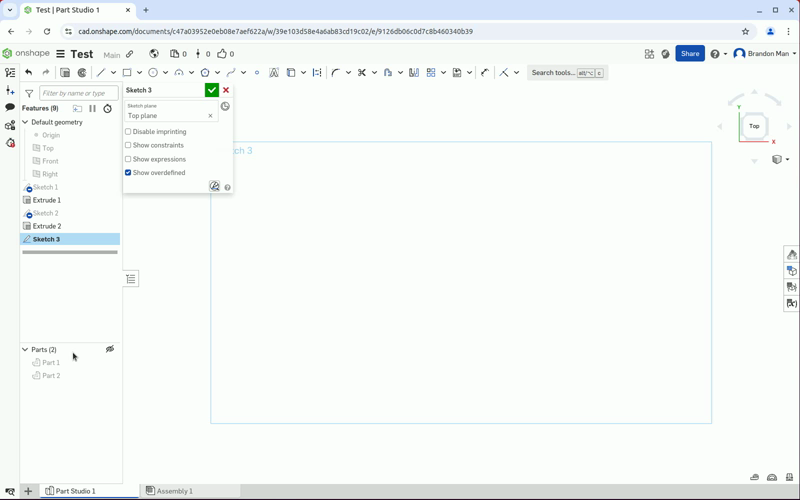
key(c)
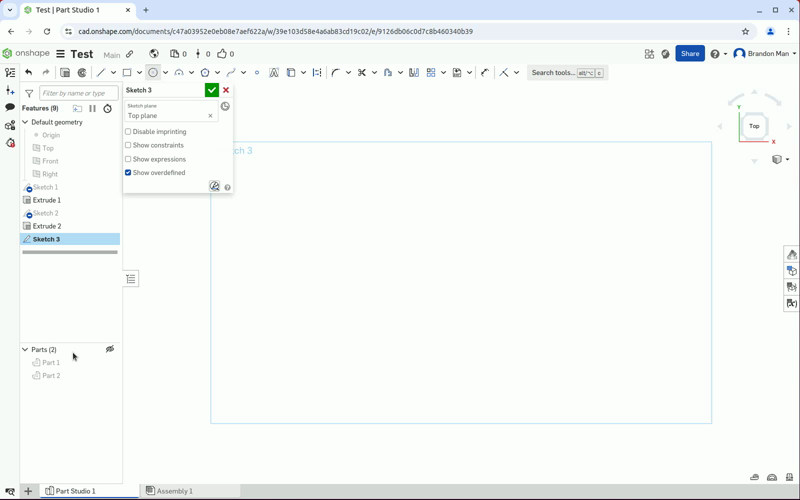
key_down(shift)
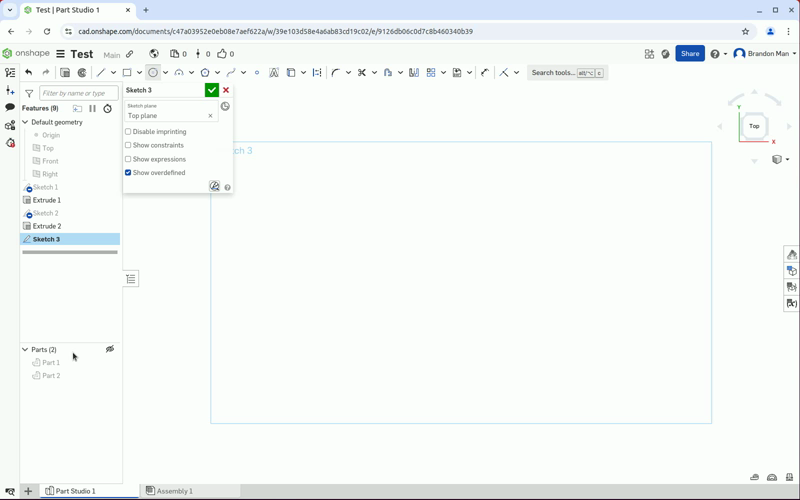
mouse_move(461, 282)
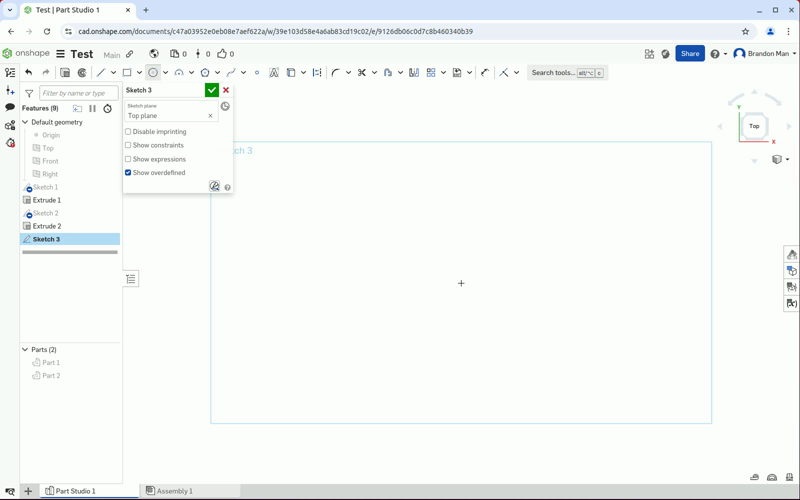
click(461, 282)
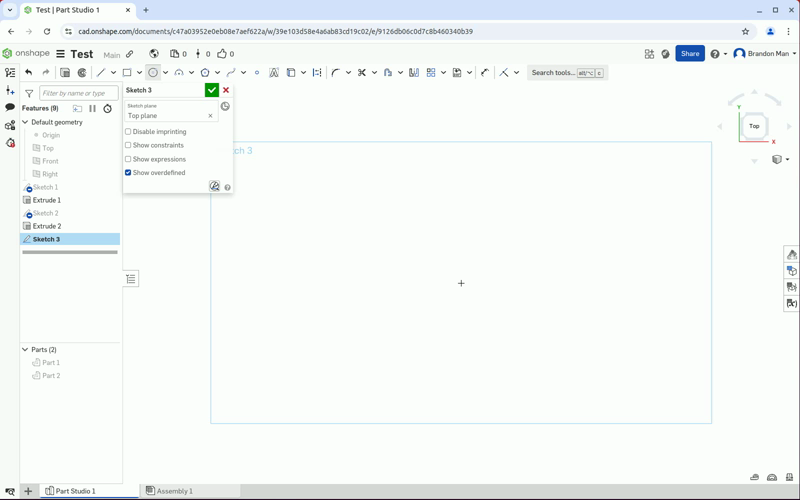
key_up(shift)
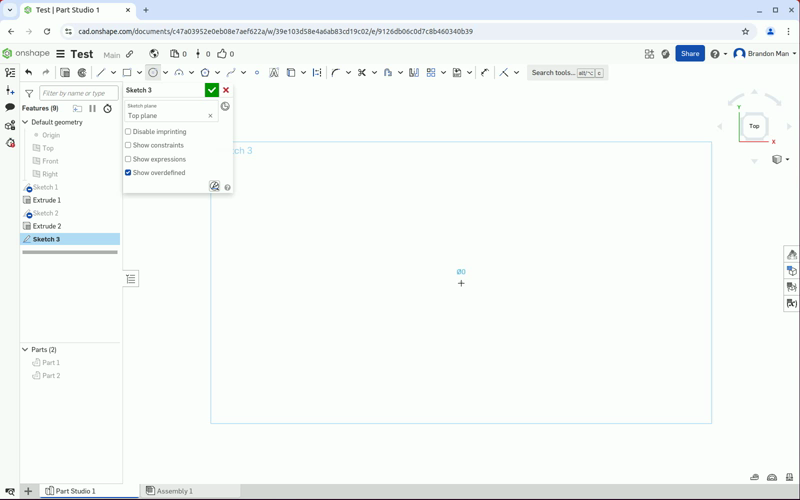
mouse_move(472, 282)
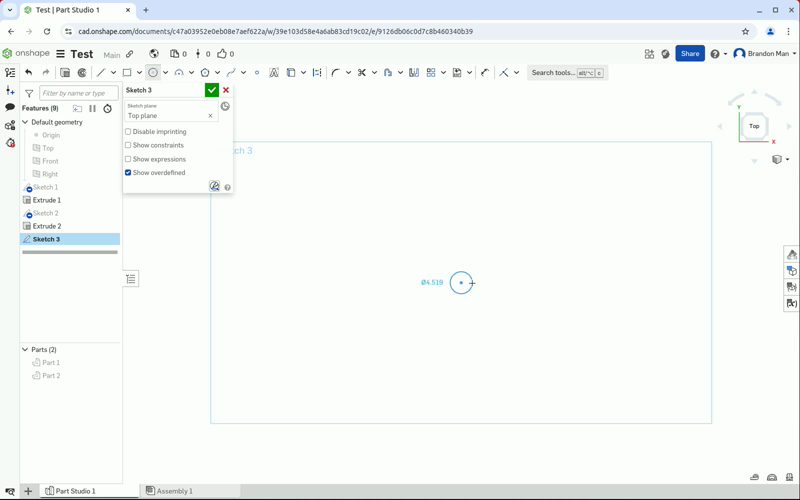
click(472, 282)
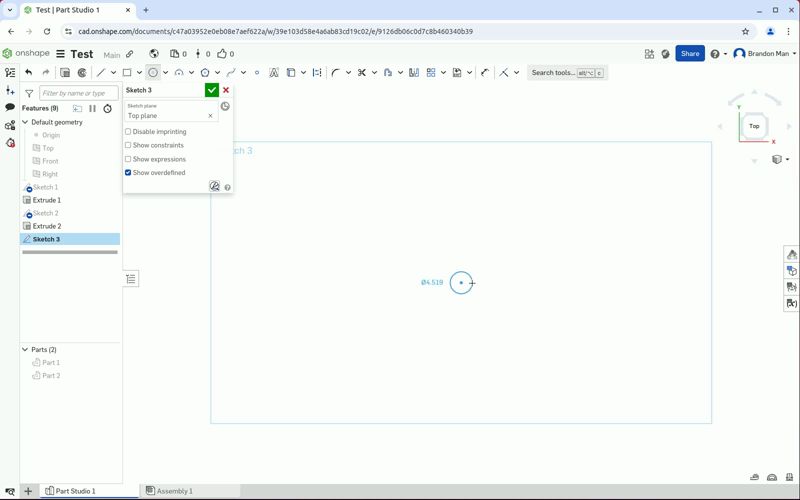
key(esc)
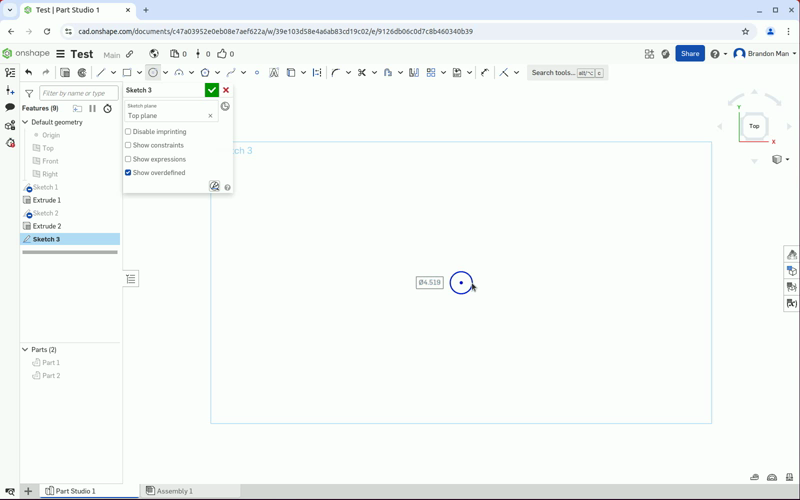
mouse_move(458, 285)
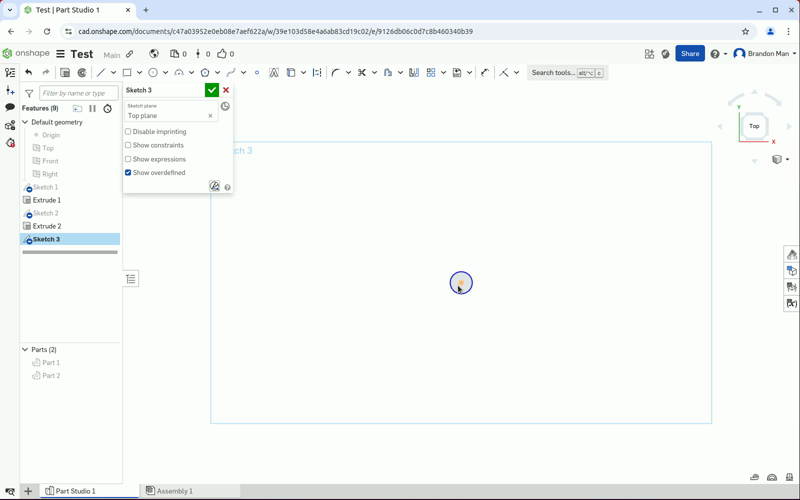
scroll(6)
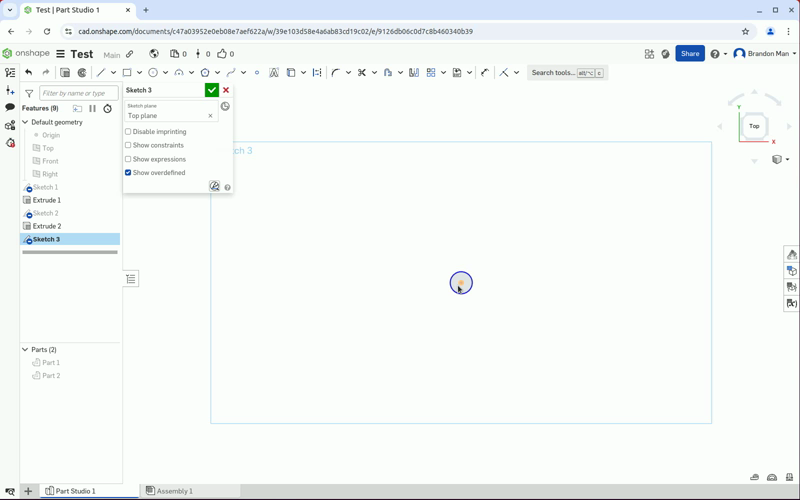
scroll(6)
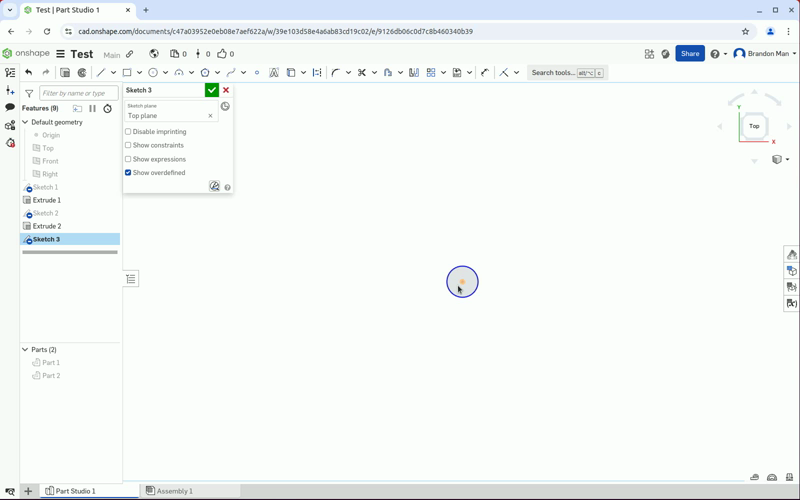
scroll(6)
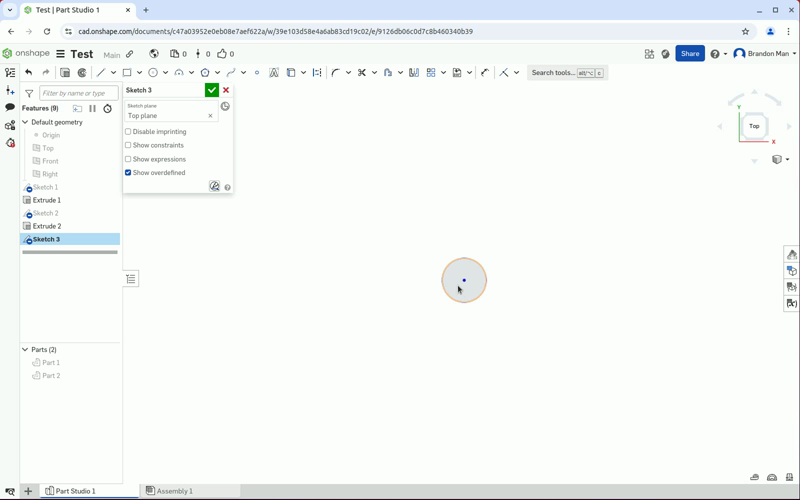
scroll(6)
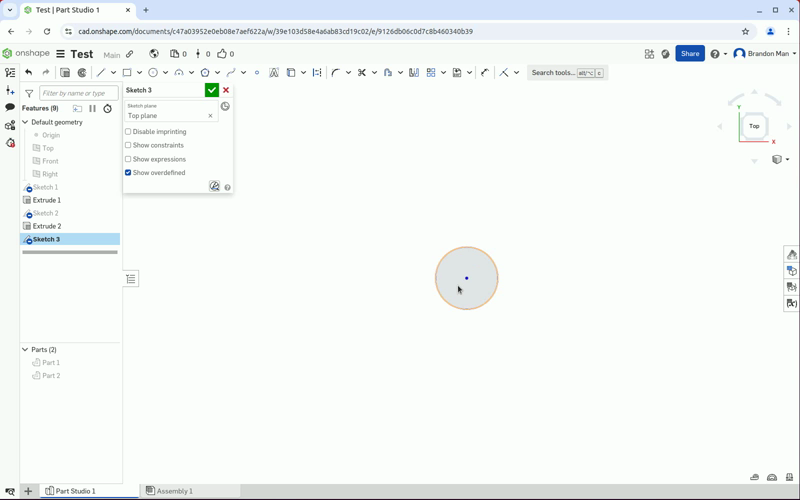
scroll(6)
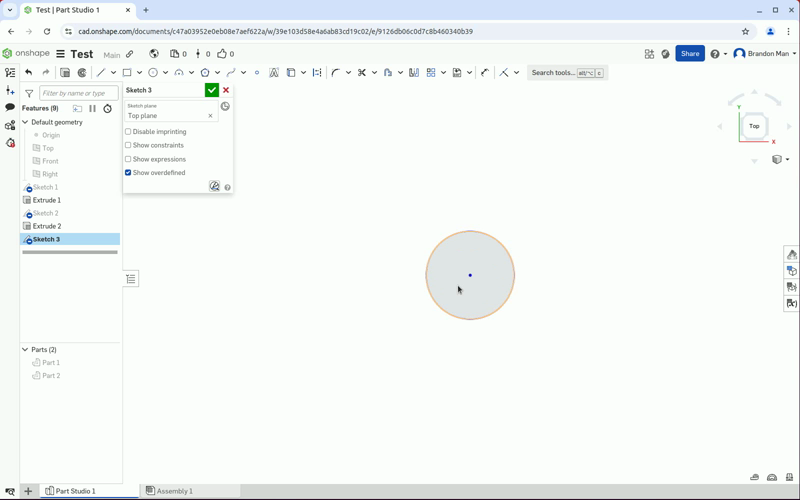
scroll(6)
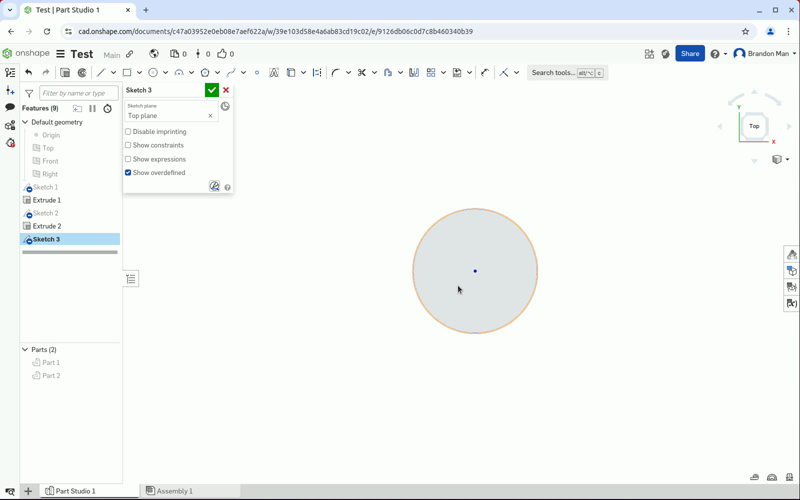
scroll(6)
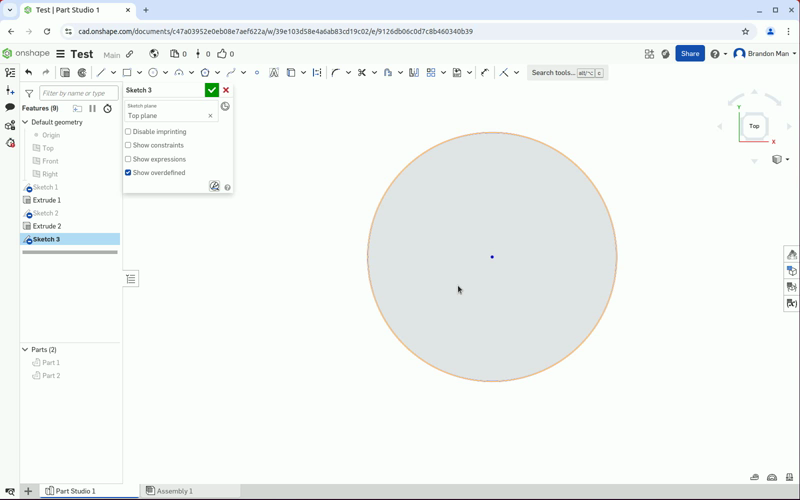
click(458, 285)
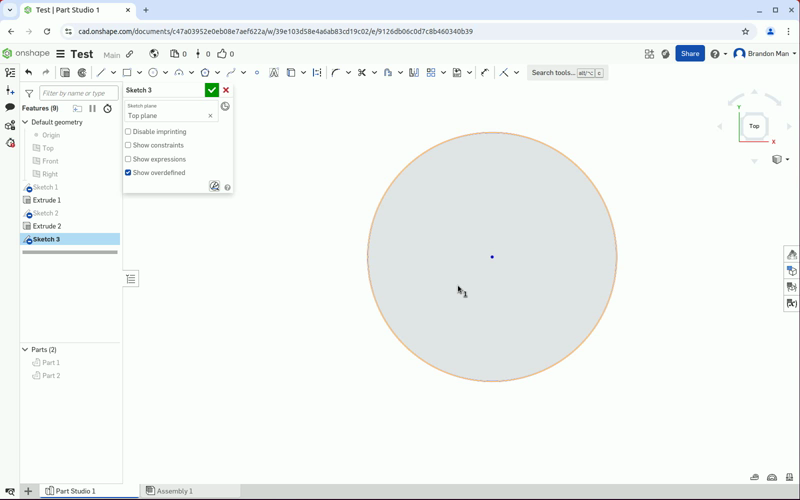
scroll(-6)
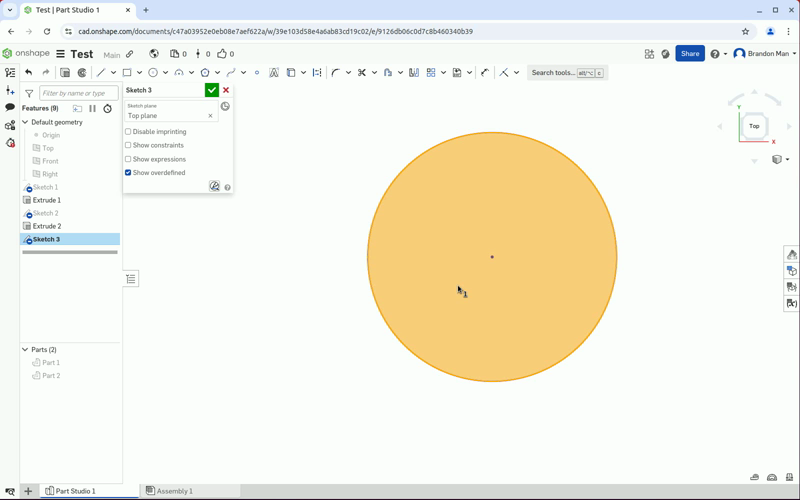
scroll(-6)
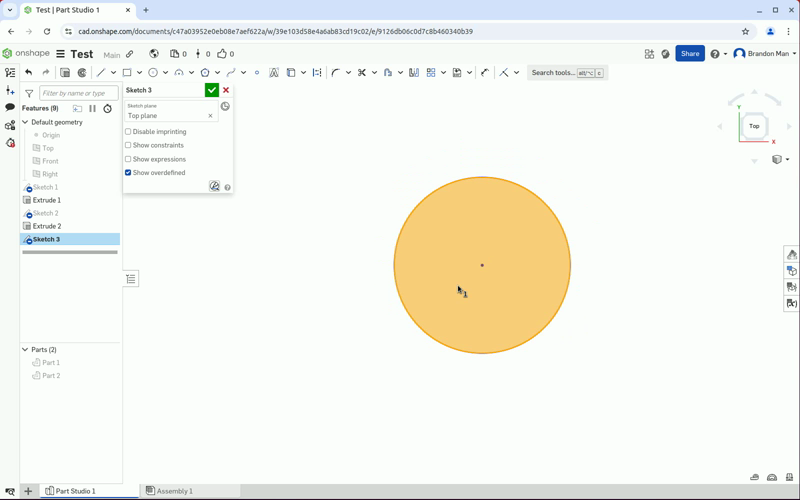
scroll(-6)
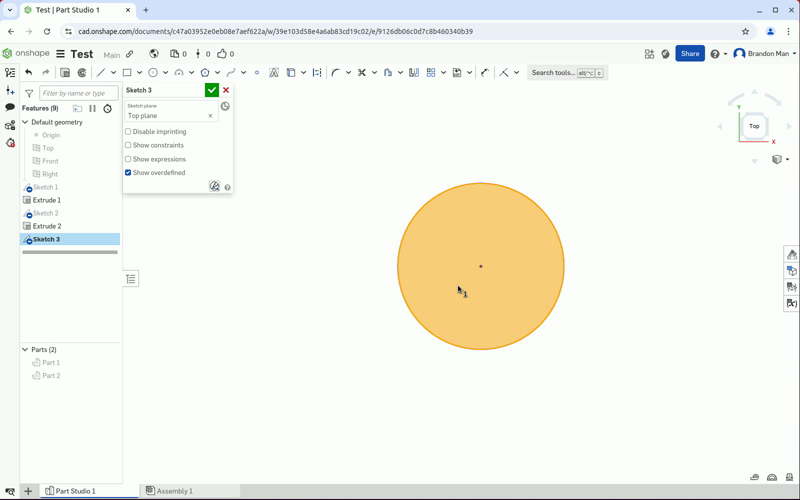
scroll(-6)
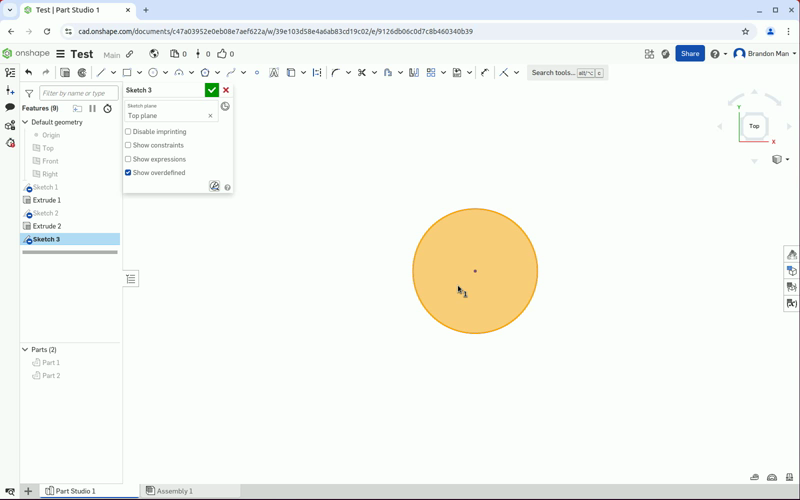
scroll(-6)
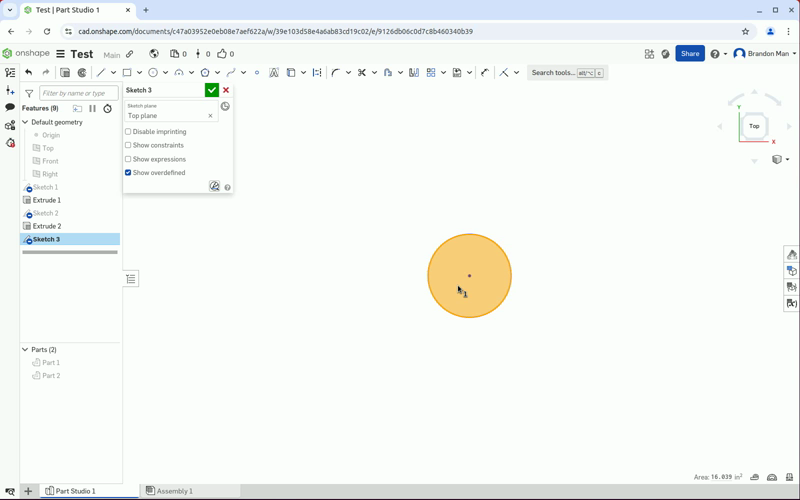
scroll(-6)
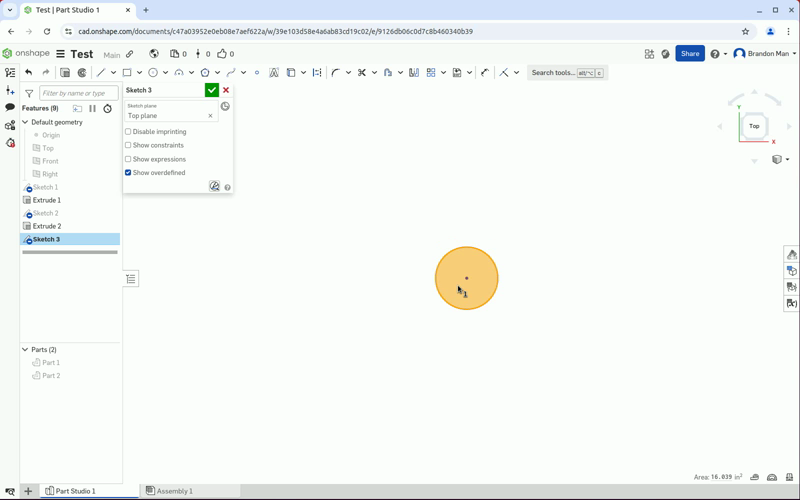
scroll(-6)
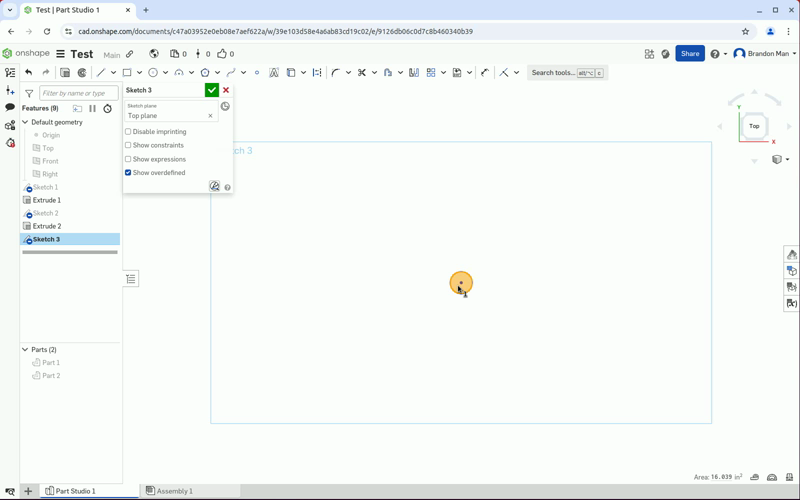
mouse_move(73, 352)
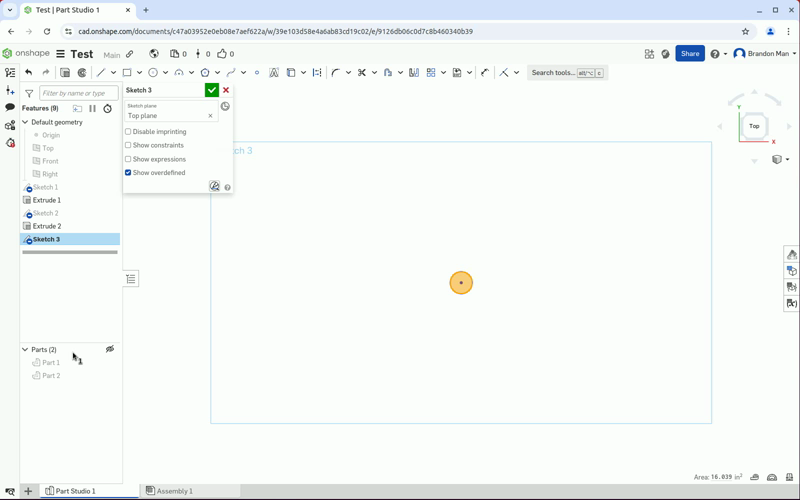
key(shift+y)
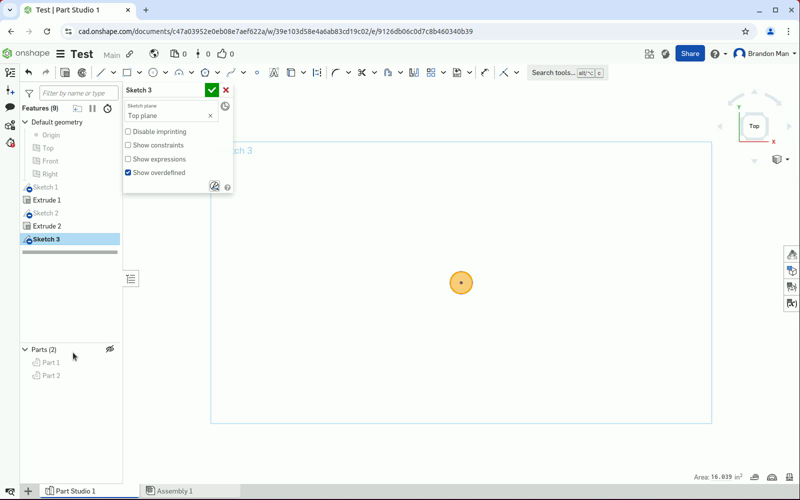
key(shift+e)
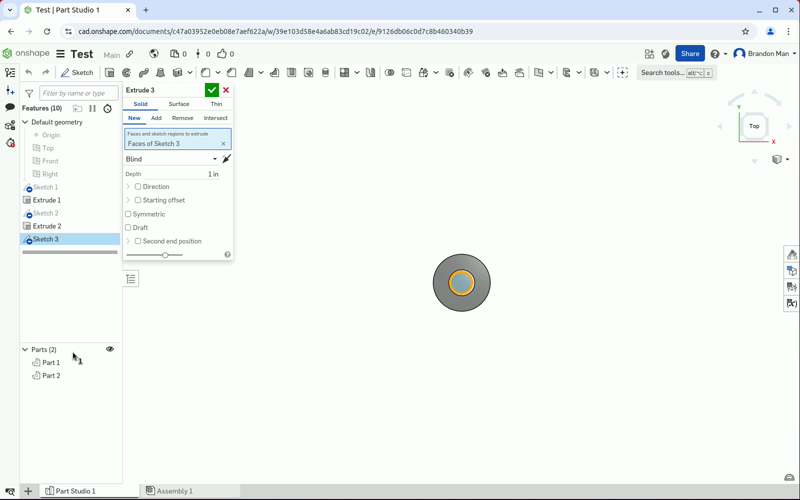
mouse_move(143, 106)
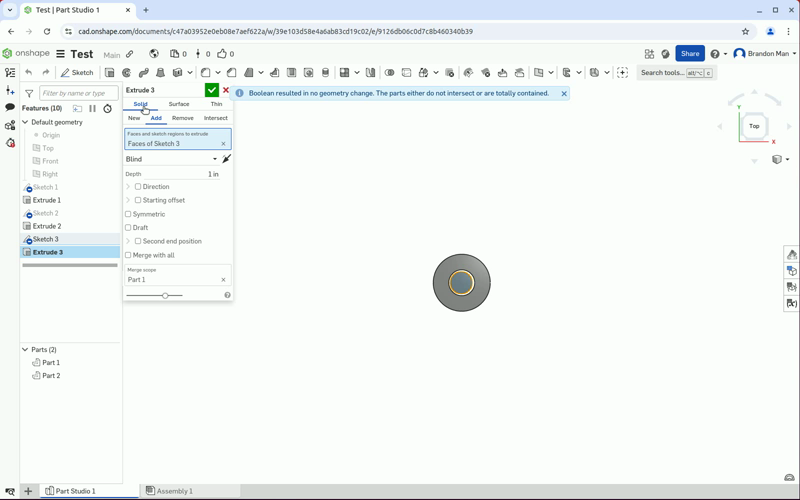
click(143, 106)
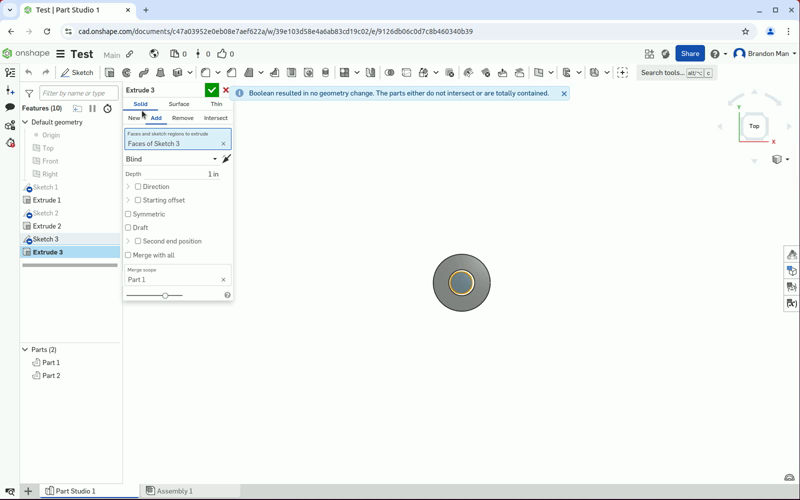
mouse_move(137, 120)
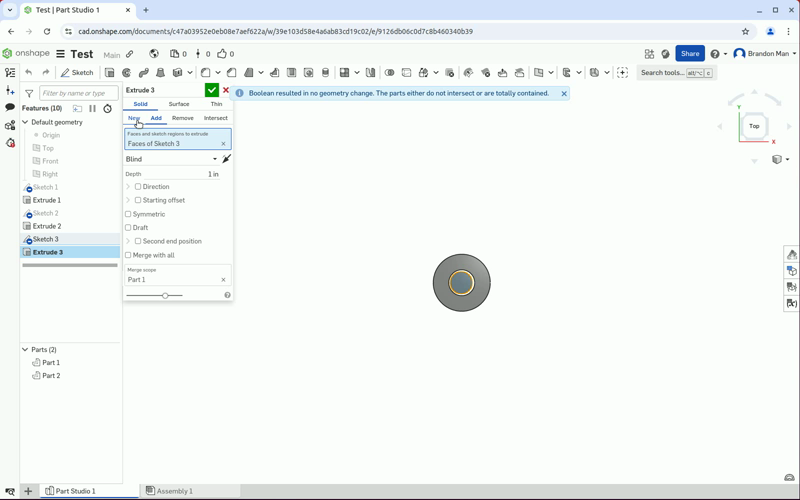
click(137, 120)
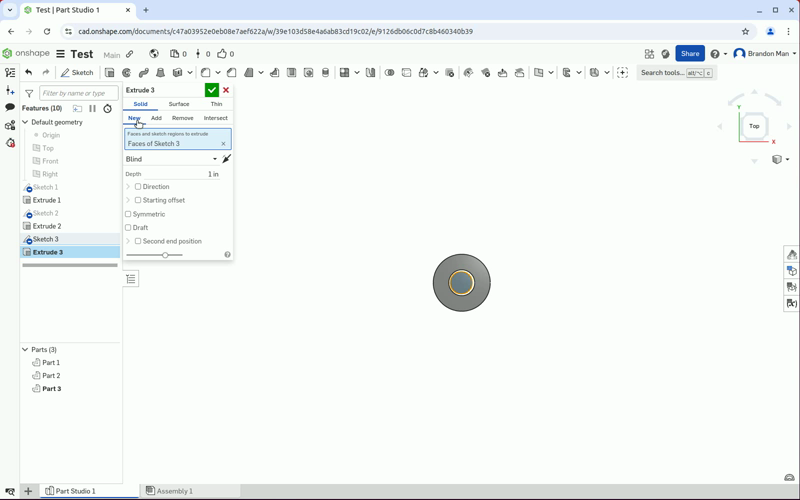
key(tab, 4)
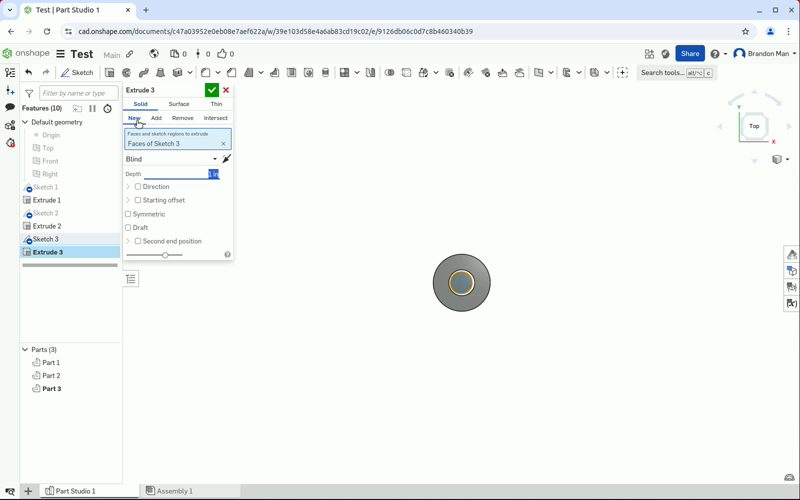
text(-1.685)
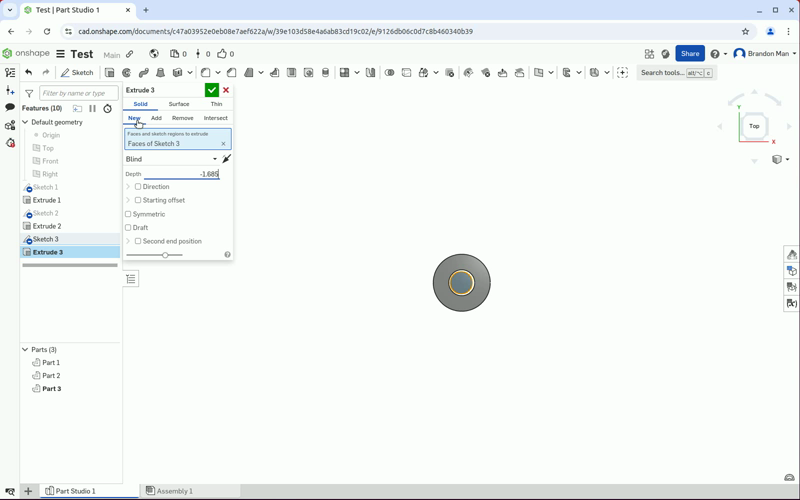
key(enter)
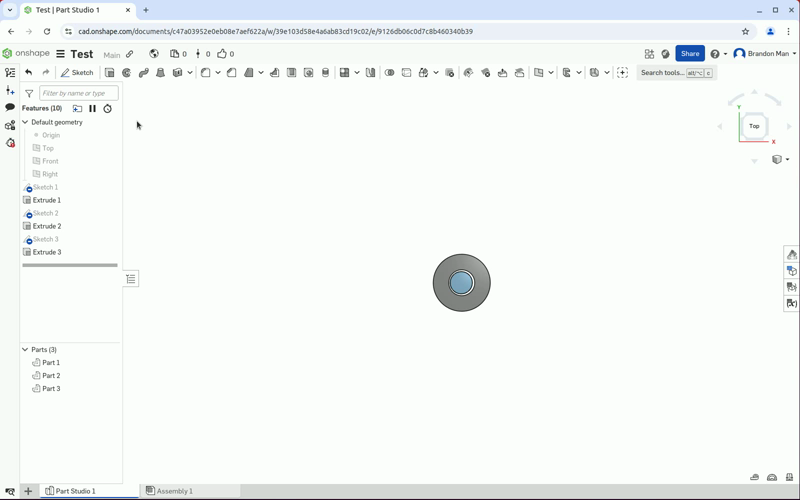
key(shift+h)
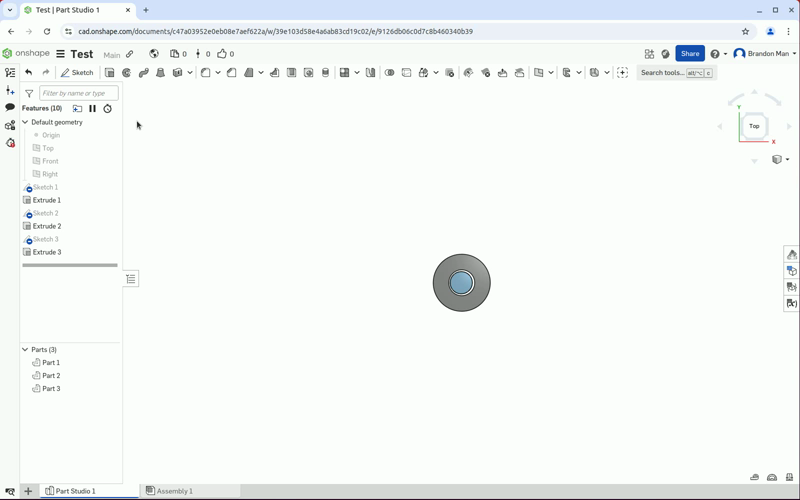
key(shift+h)
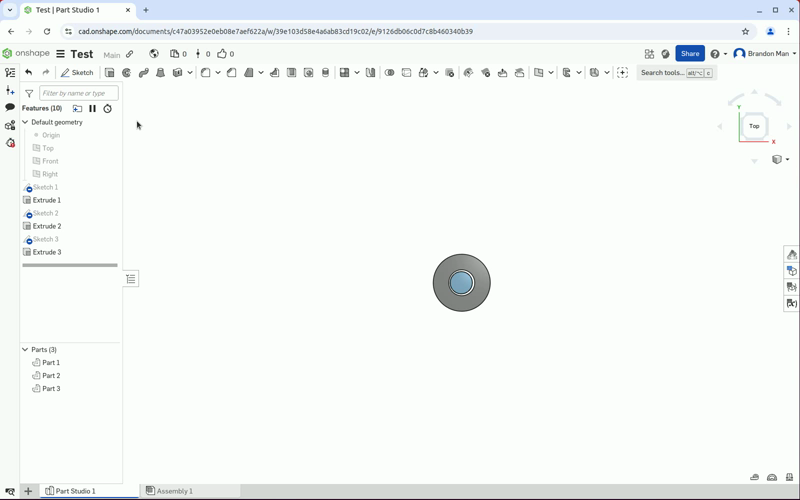
mouse_move(73, 189)
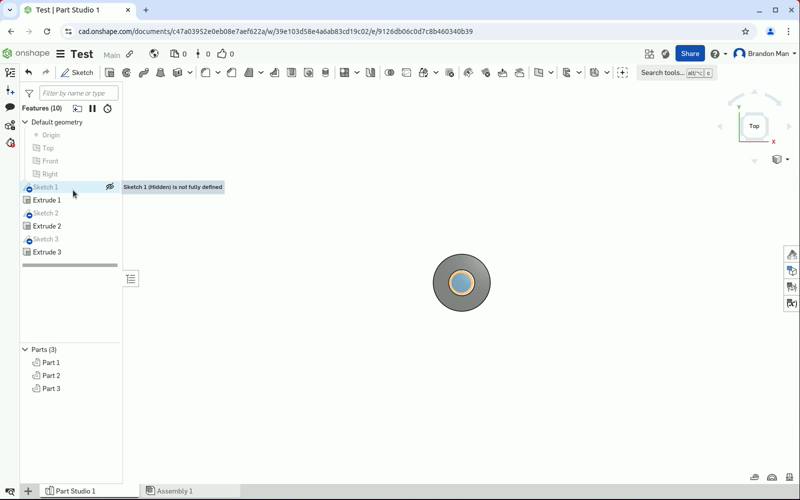
click(73, 189)
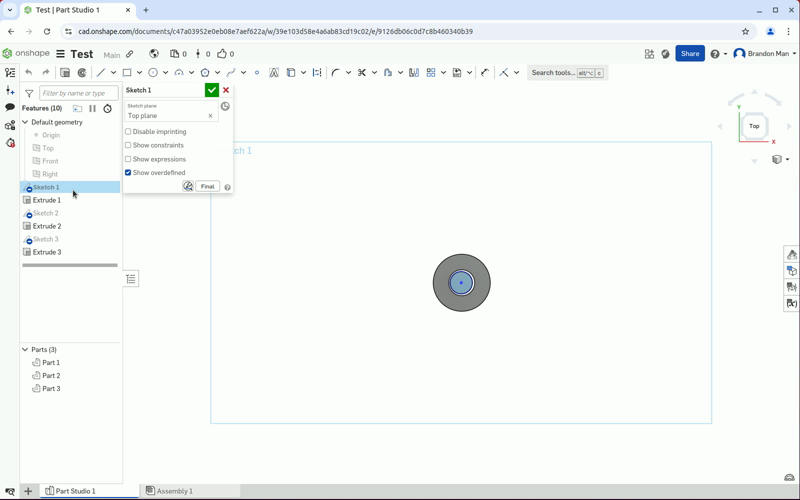
mouse_move(229, 92)
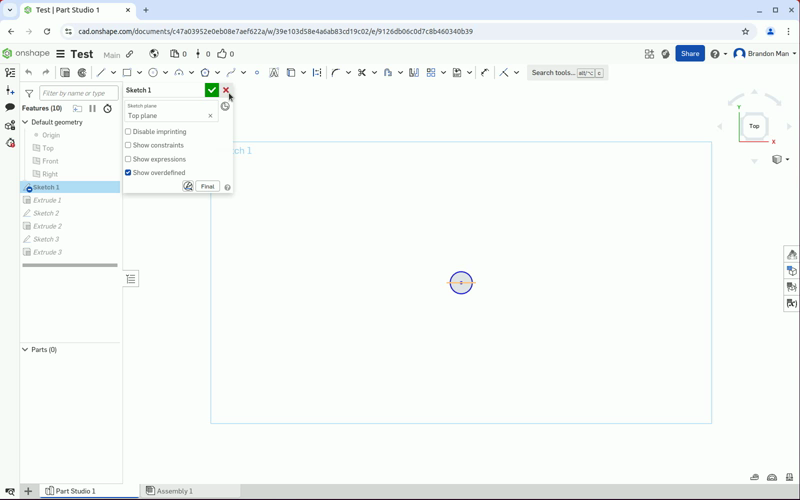
click(229, 92)
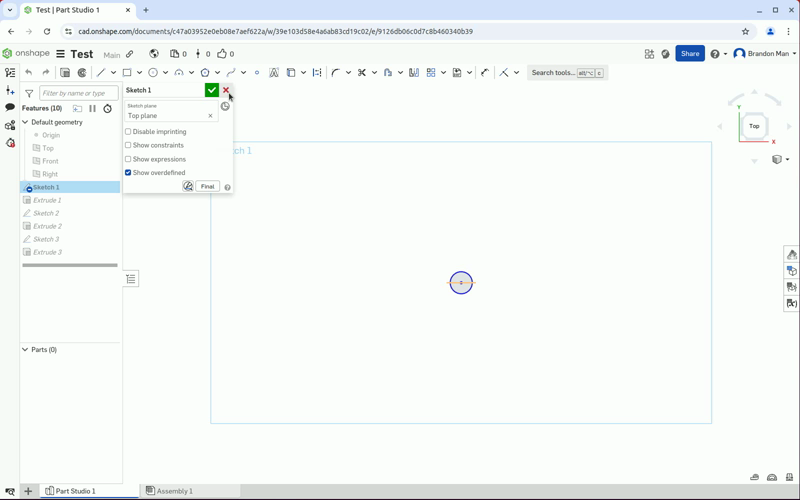
key(shift+s)
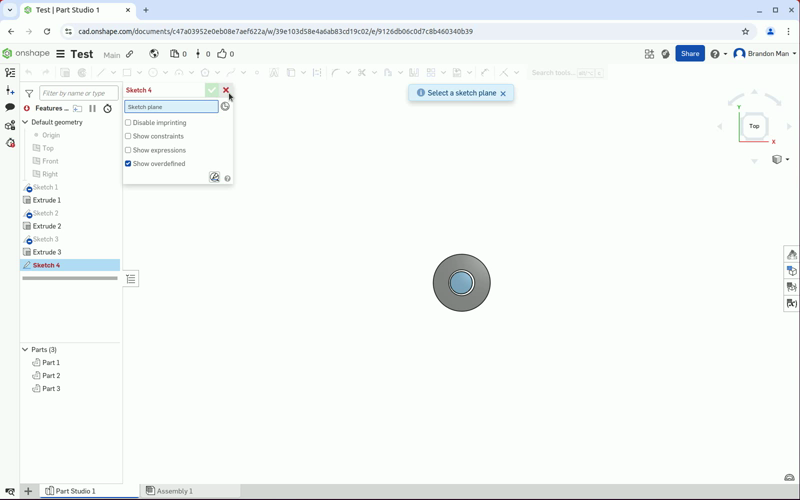
mouse_move(73, 150)
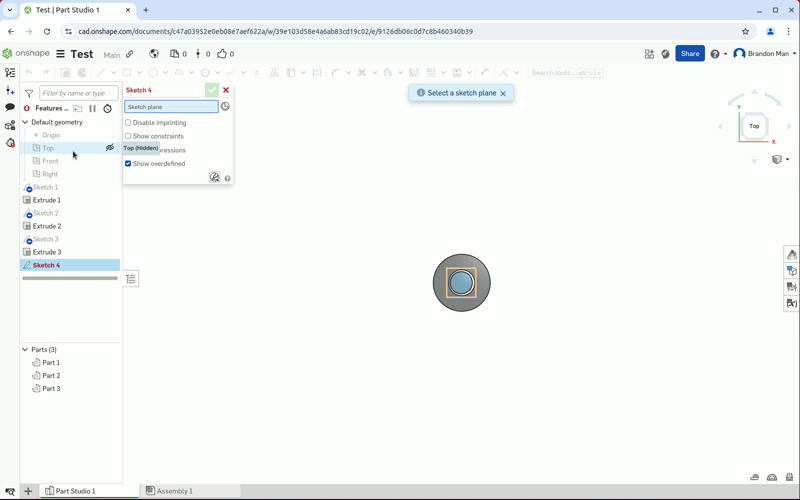
click(73, 150)
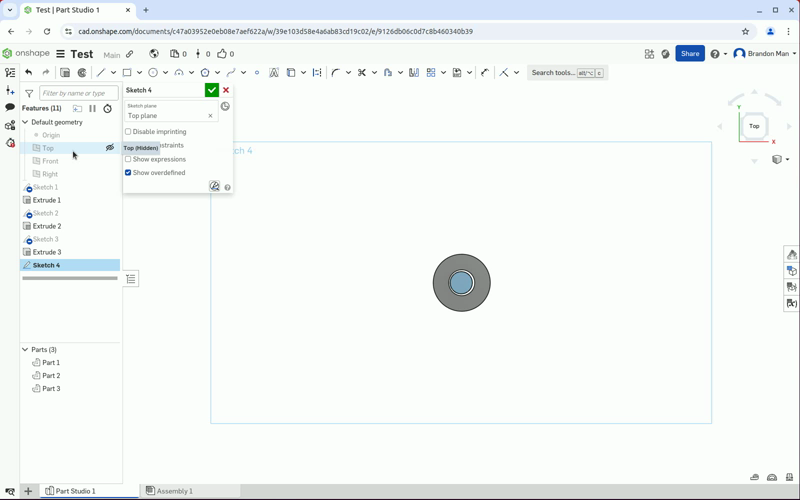
mouse_move(73, 352)
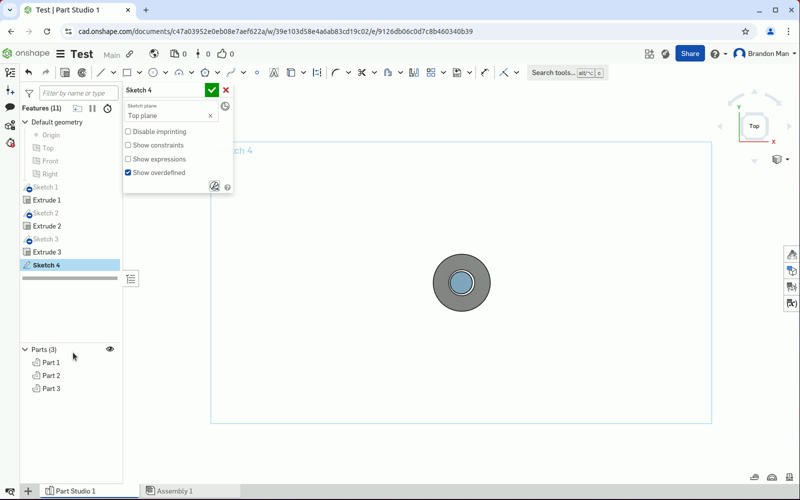
key(y)
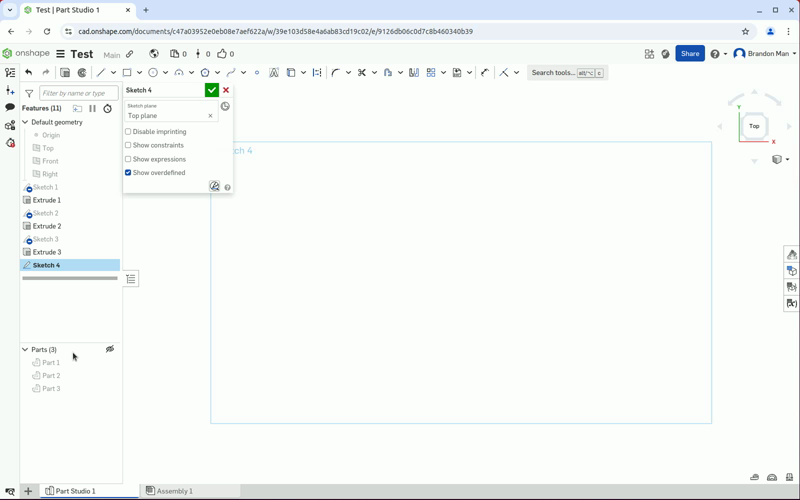
key(c)
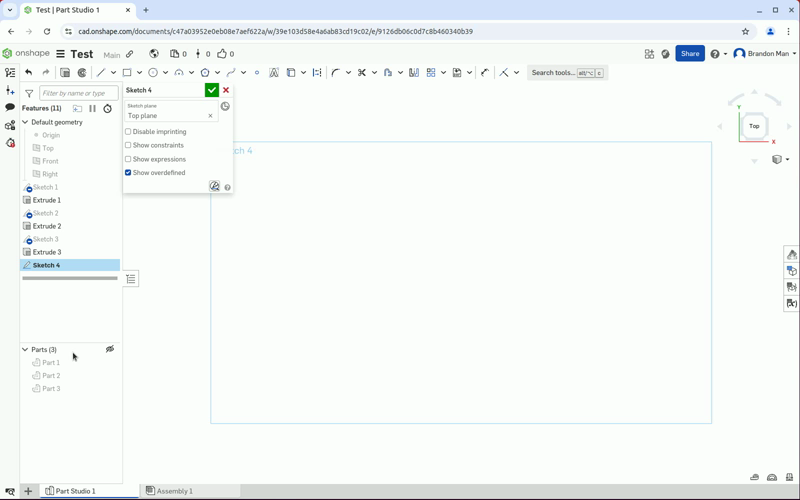
key_down(shift)
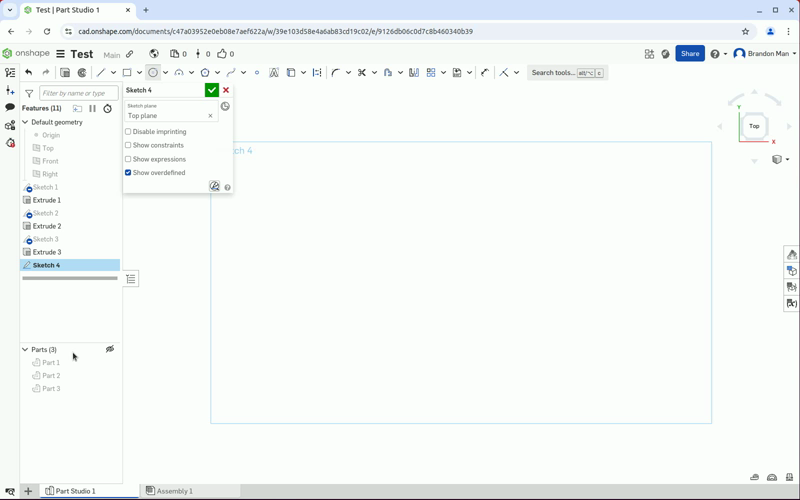
mouse_move(461, 282)
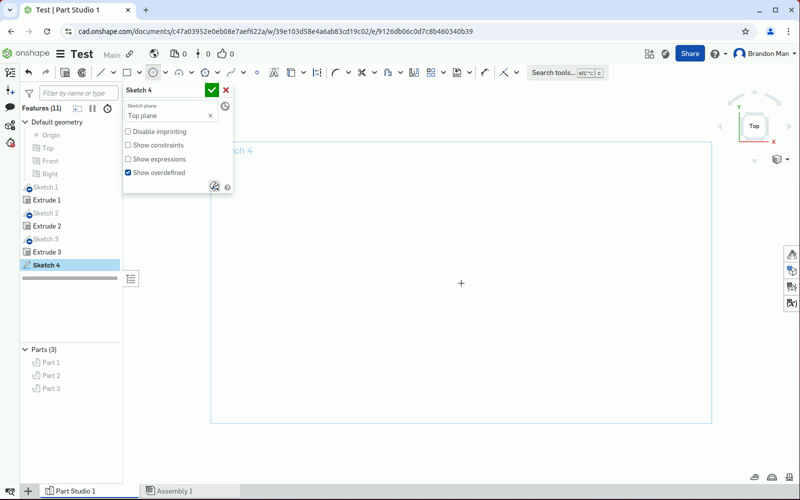
click(461, 282)
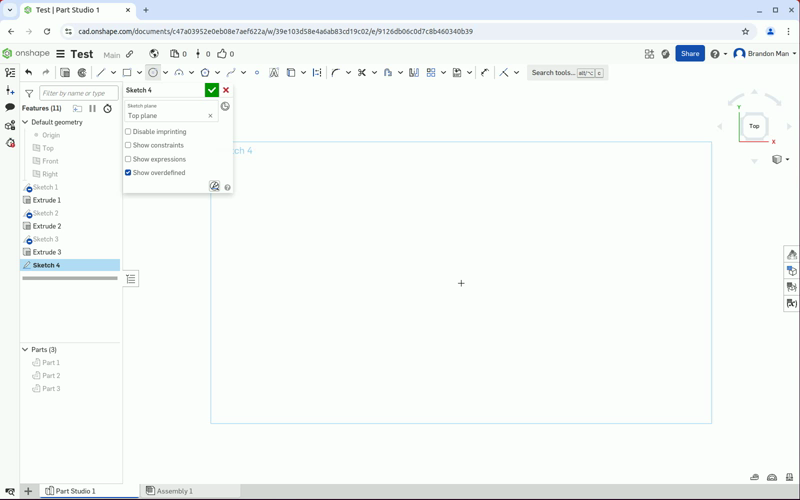
key_up(shift)
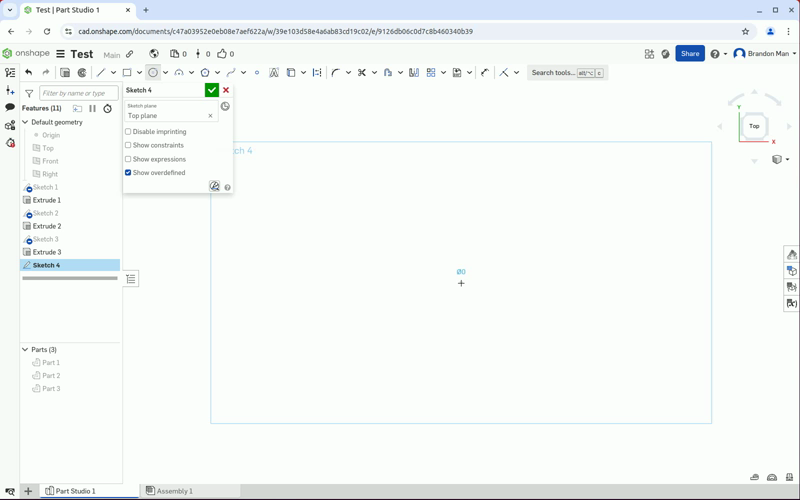
mouse_move(474, 282)
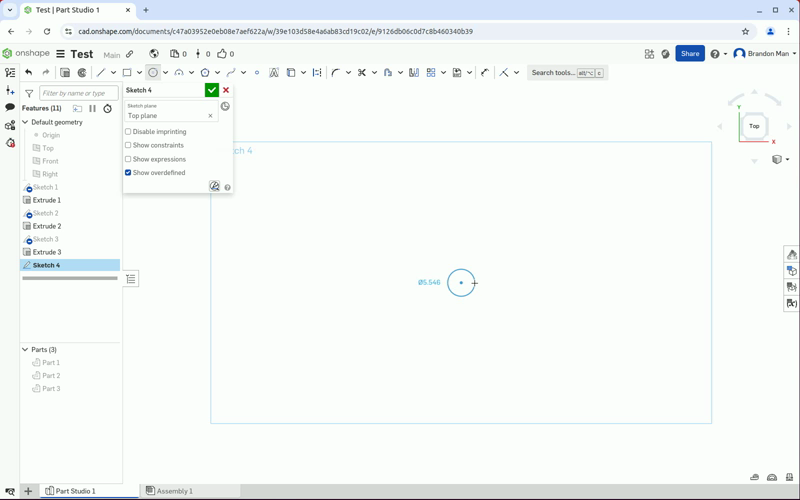
click(474, 282)
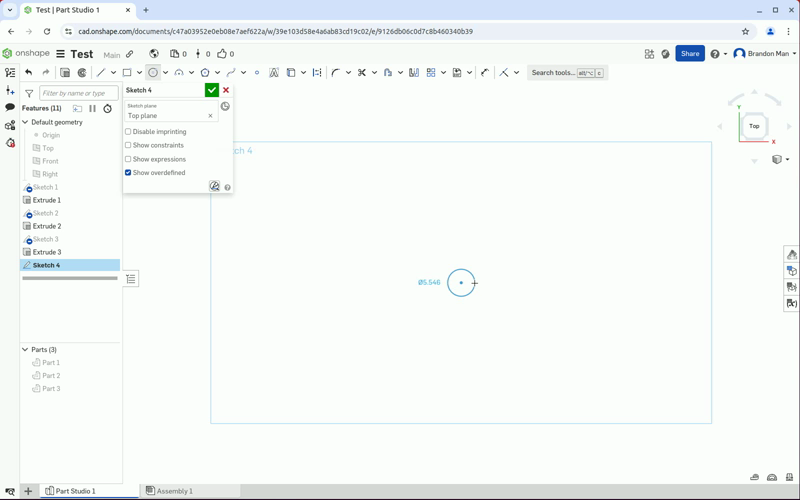
key(esc)
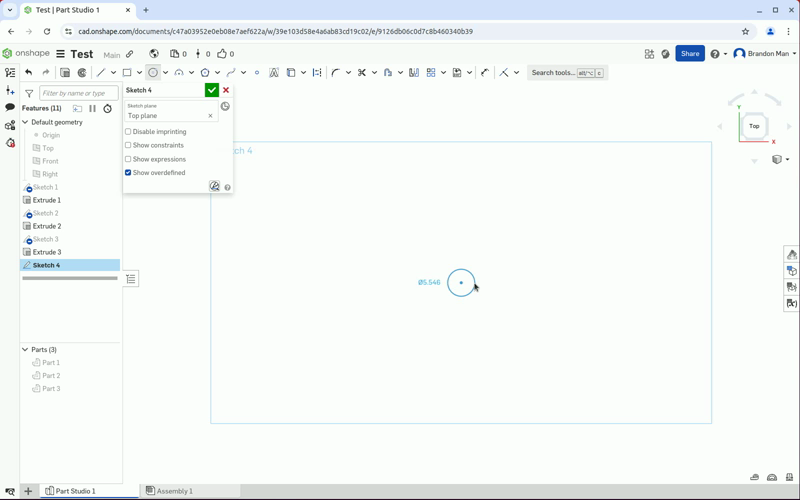
key(c)
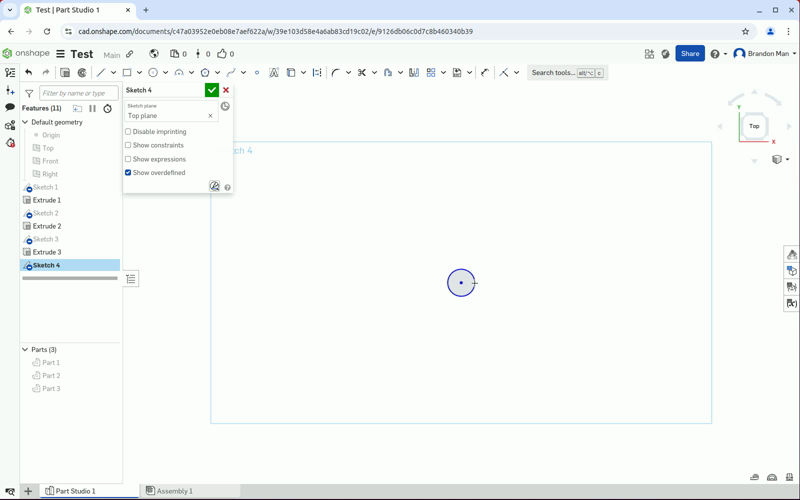
key_down(shift)
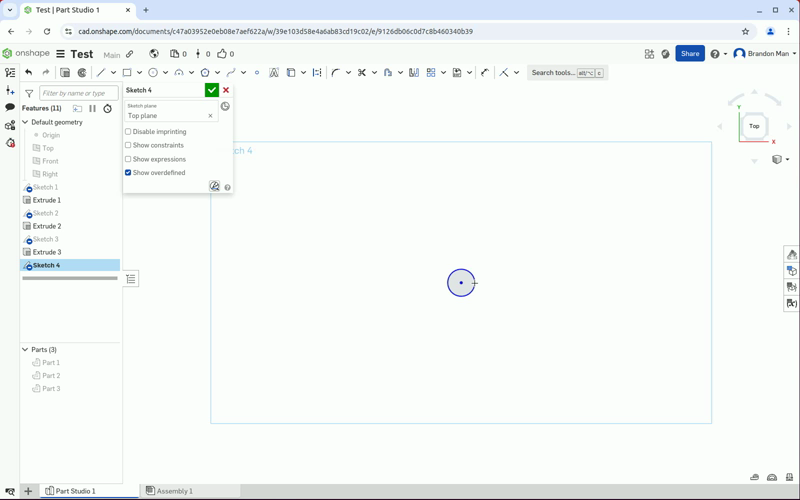
mouse_move(461, 282)
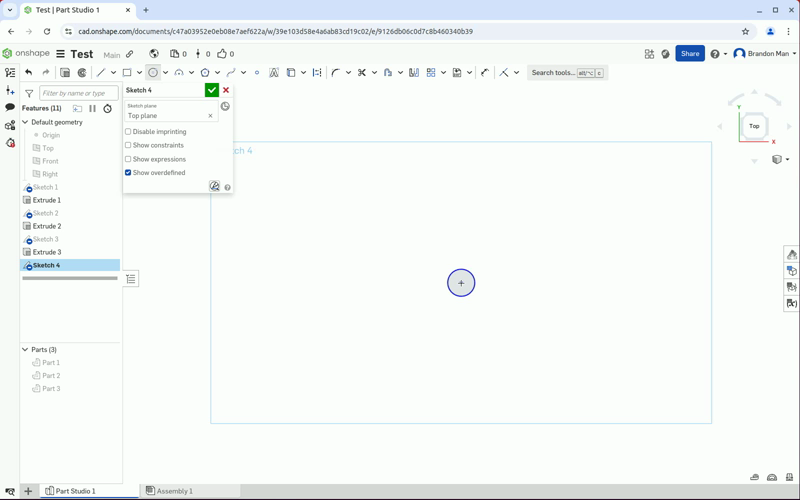
click(461, 282)
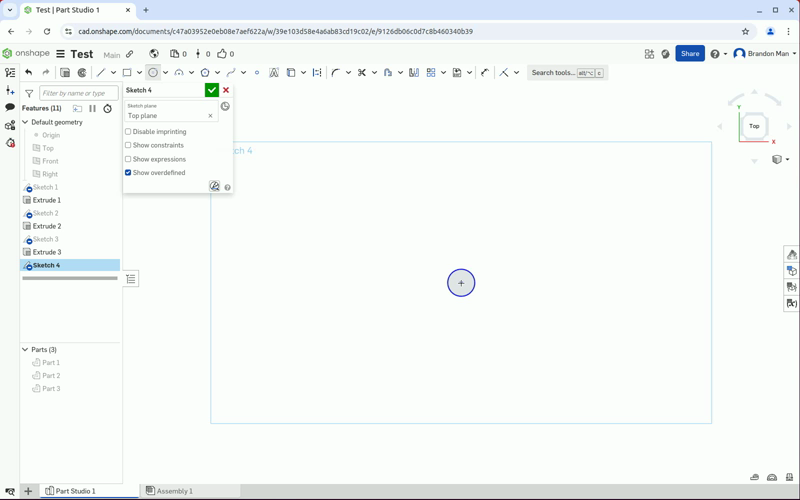
key_up(shift)
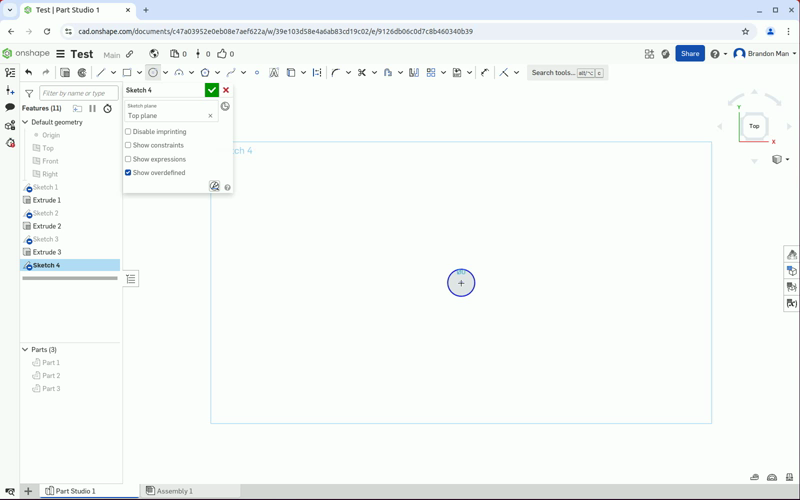
mouse_move(472, 282)
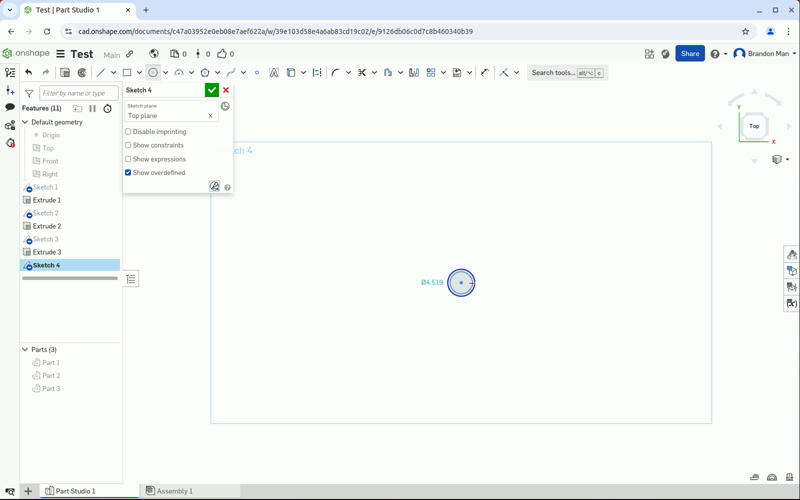
scroll(6)
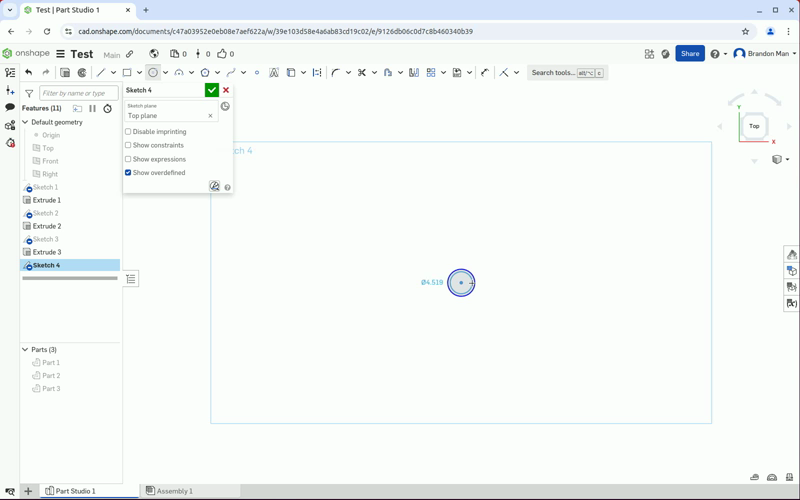
scroll(6)
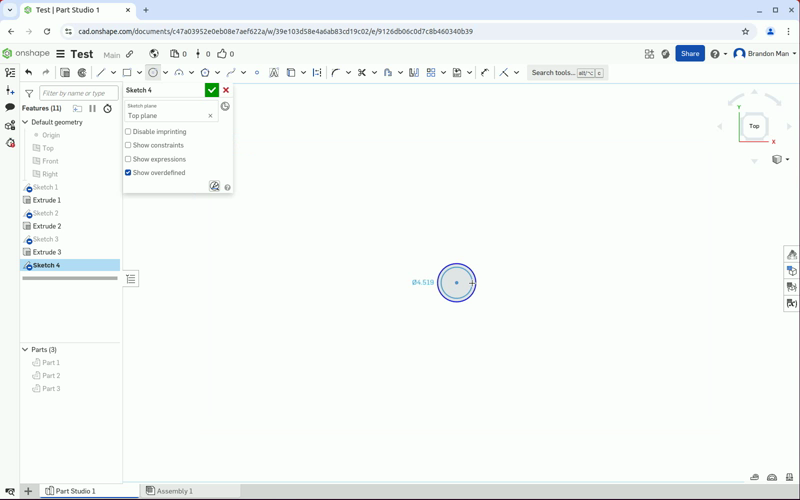
scroll(6)
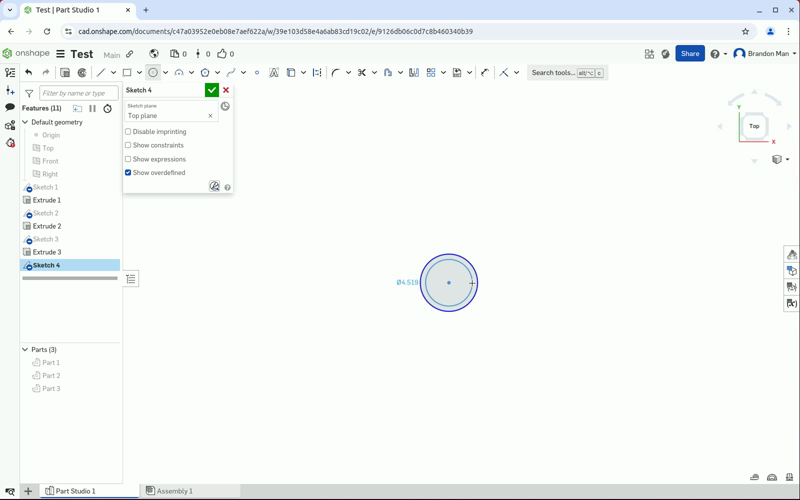
scroll(6)
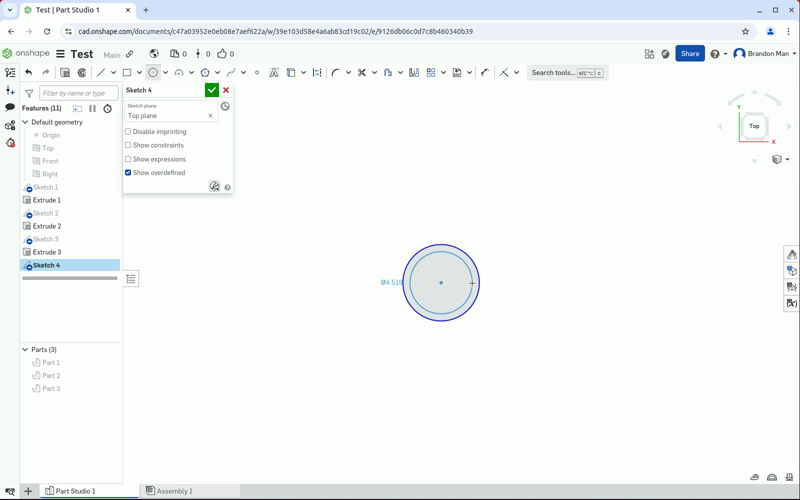
scroll(6)
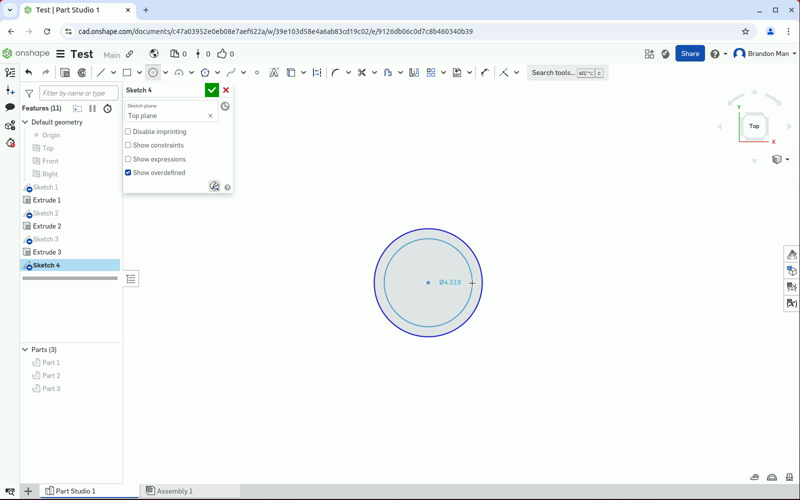
scroll(6)
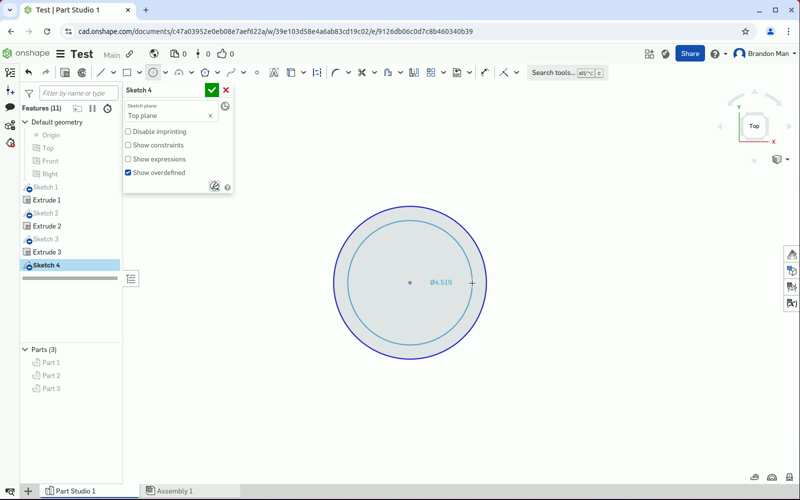
scroll(6)
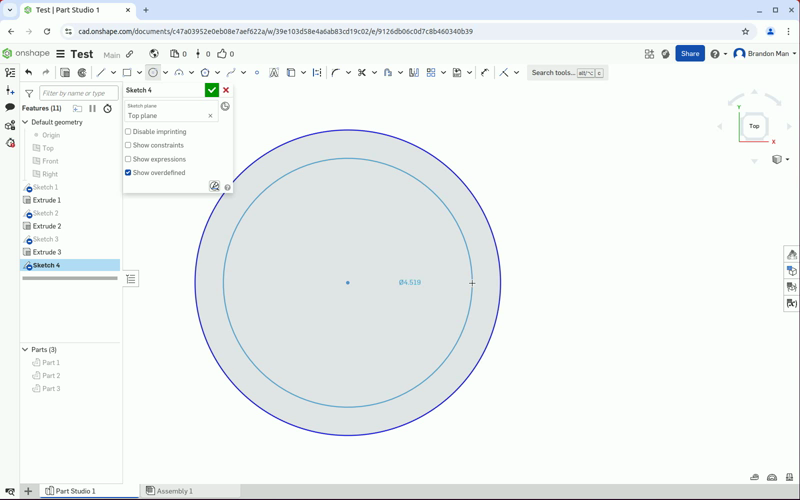
click(472, 282)
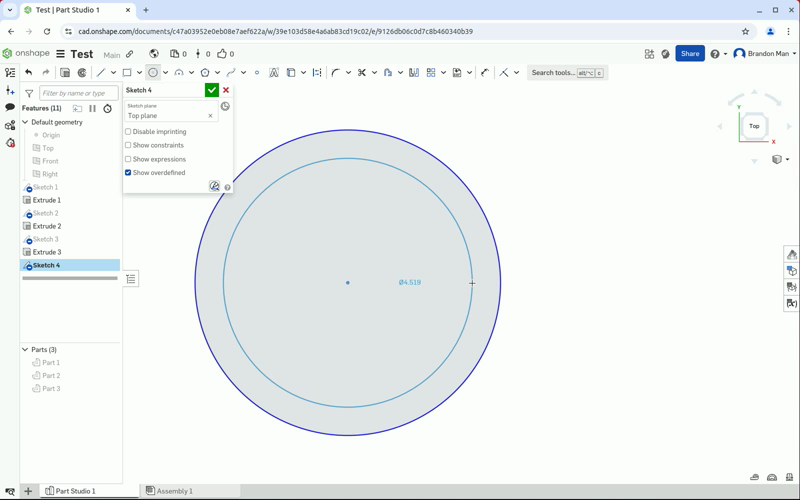
scroll(-6)
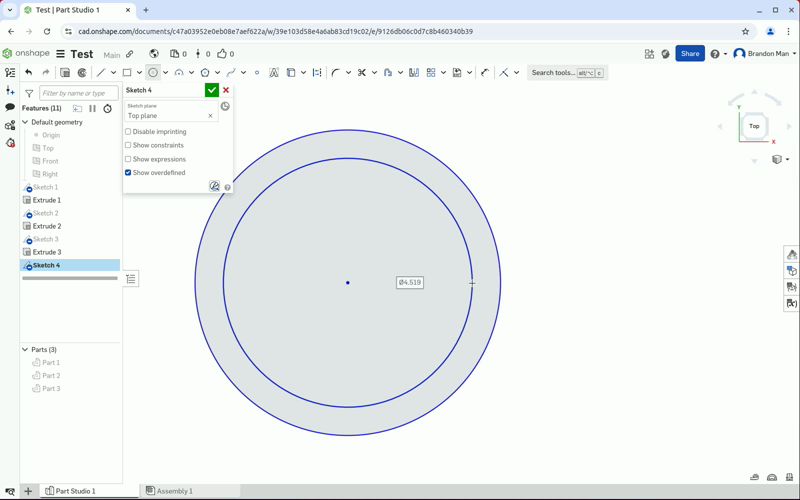
scroll(-6)
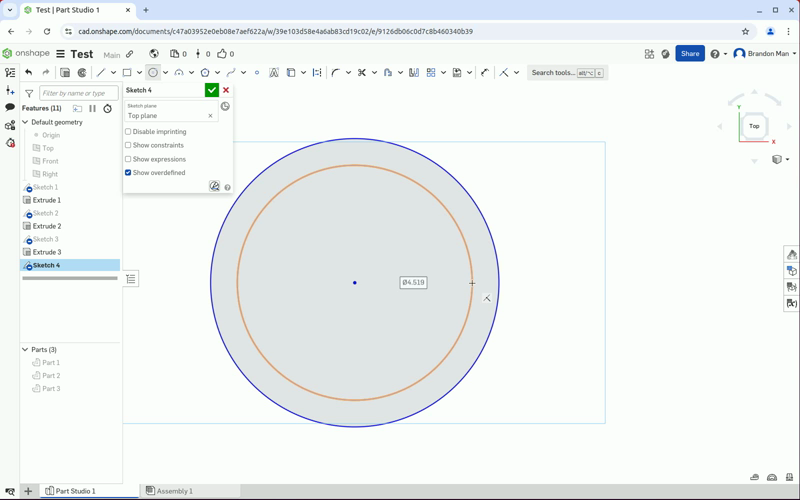
scroll(-6)
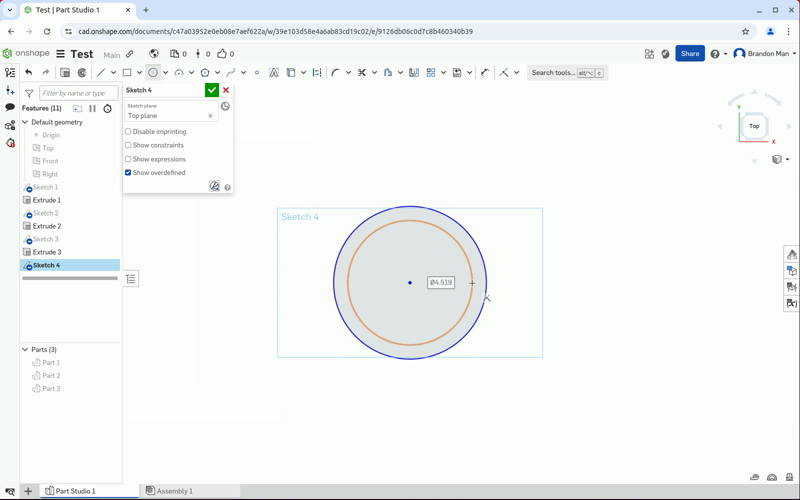
scroll(-6)
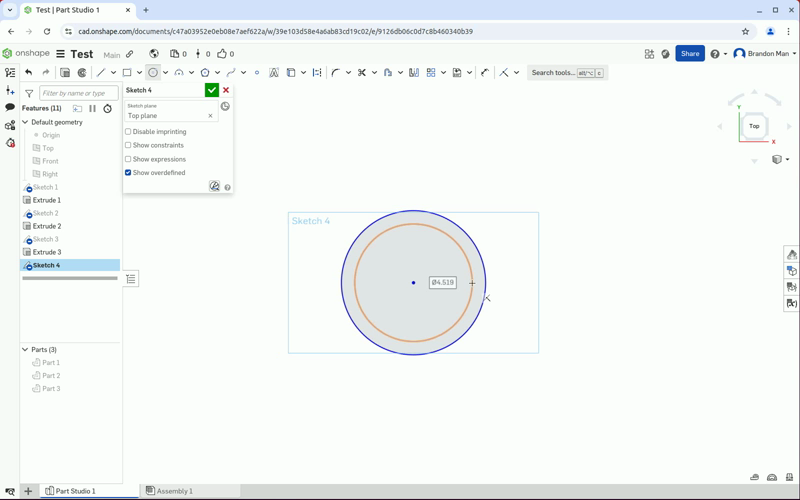
scroll(-6)
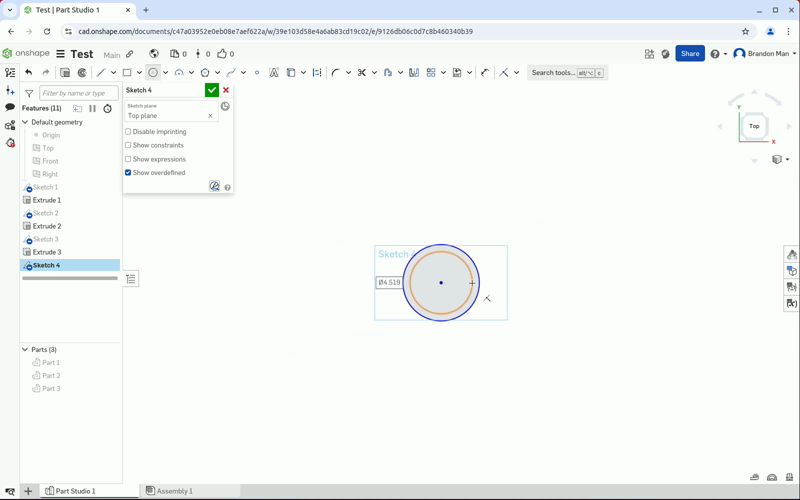
scroll(-6)
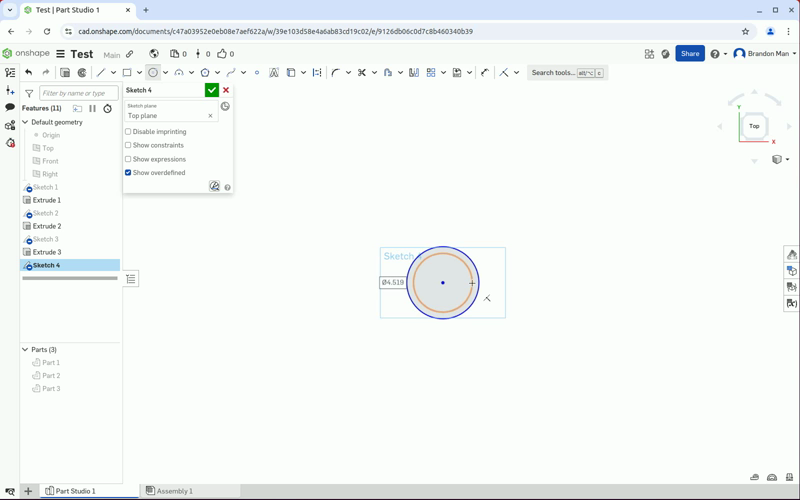
scroll(-6)
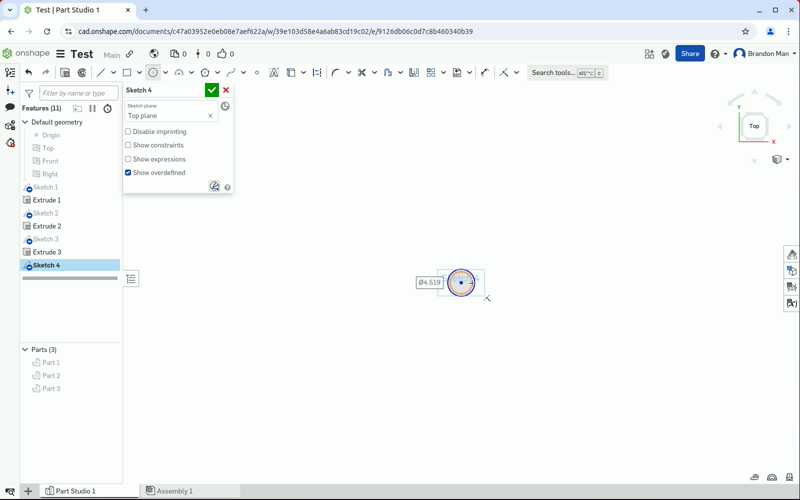
key(esc)
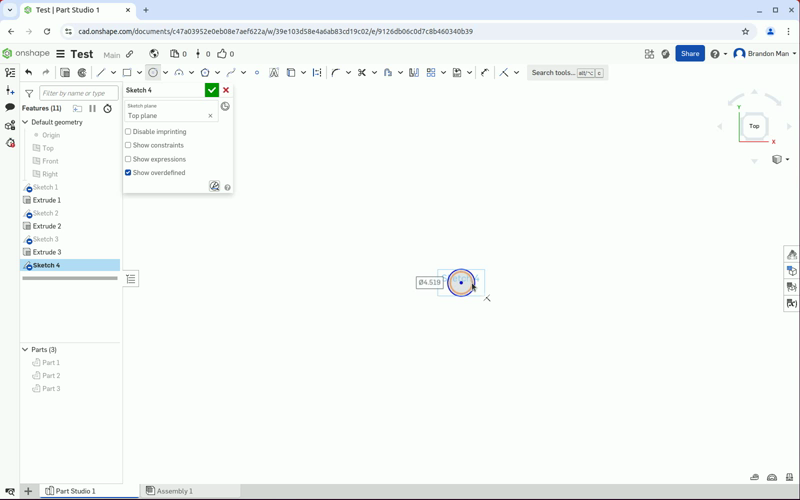
mouse_move(451, 288)
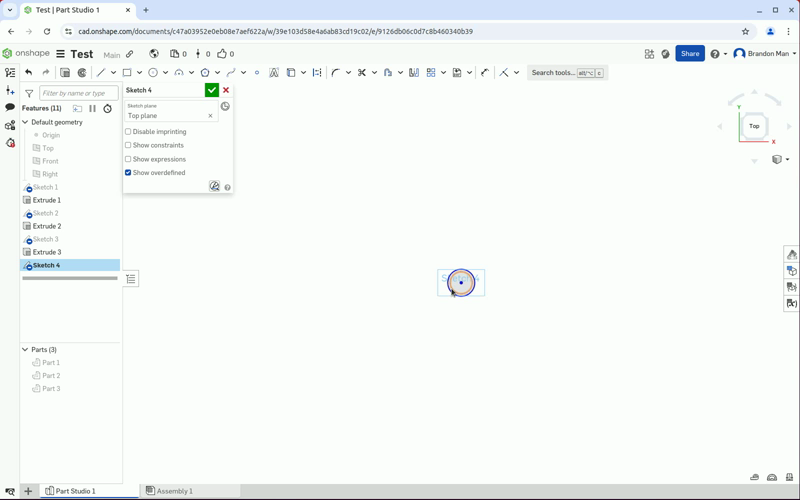
scroll(6)
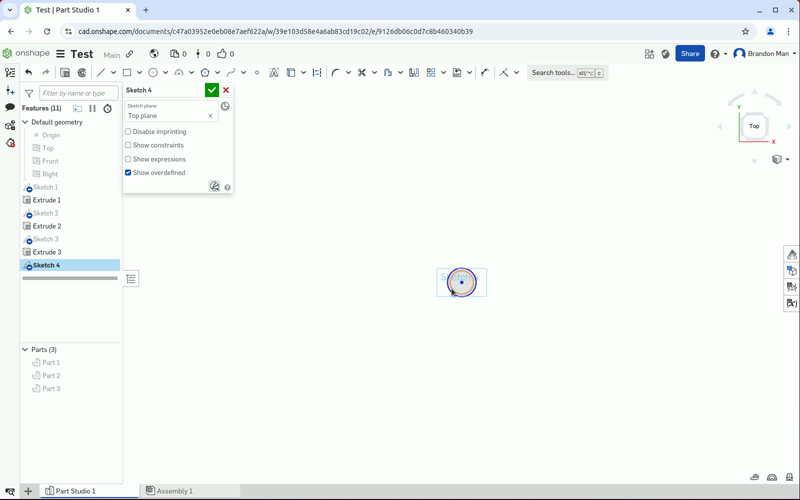
scroll(6)
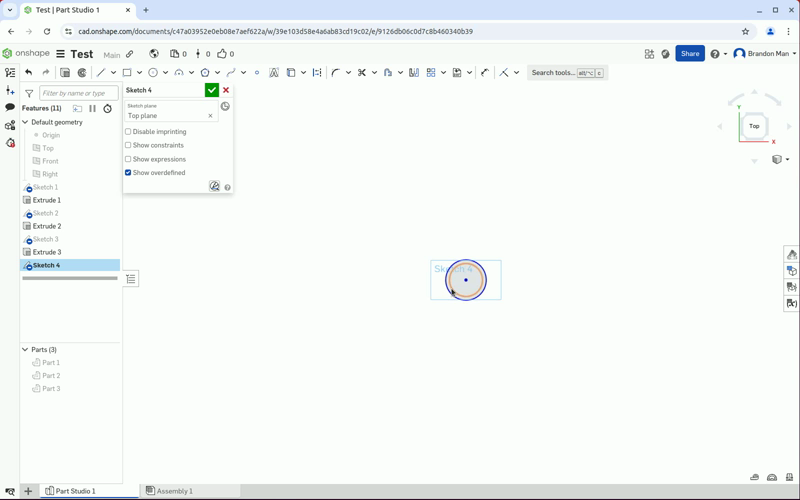
scroll(6)
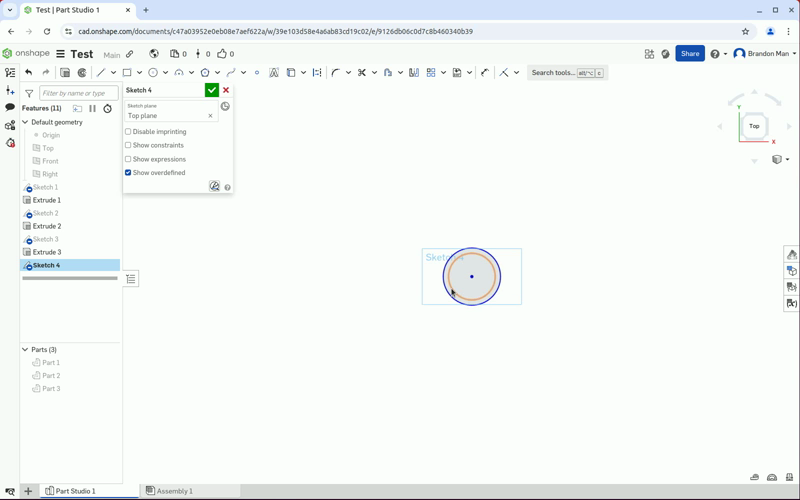
scroll(6)
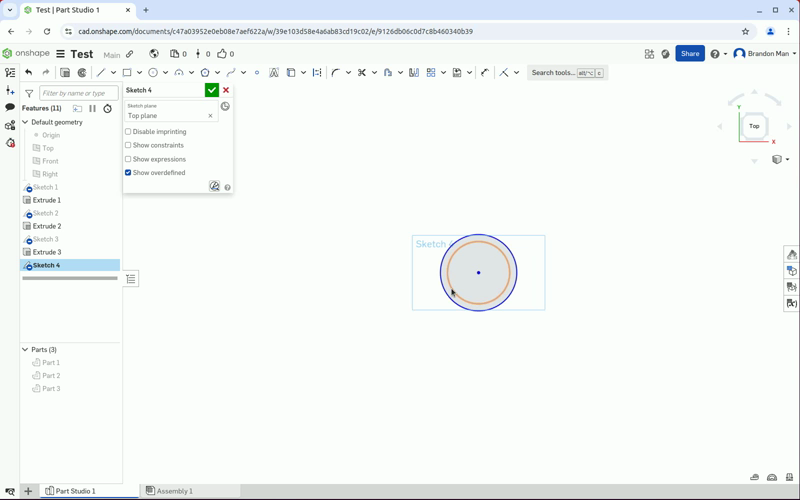
scroll(6)
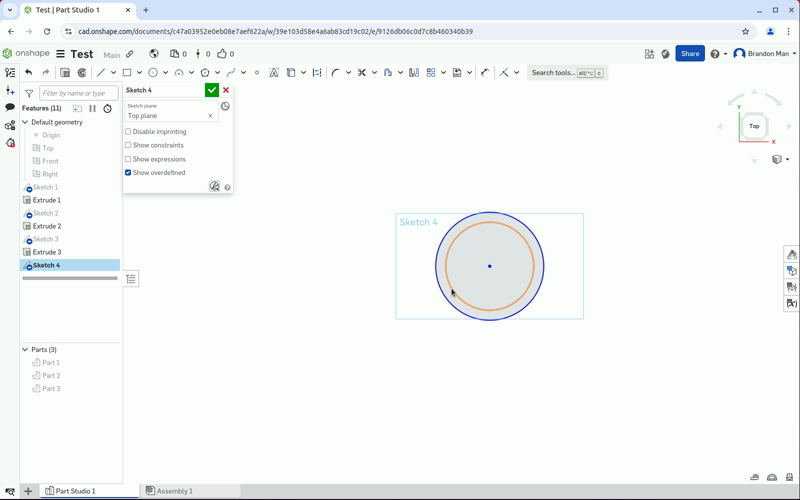
scroll(6)
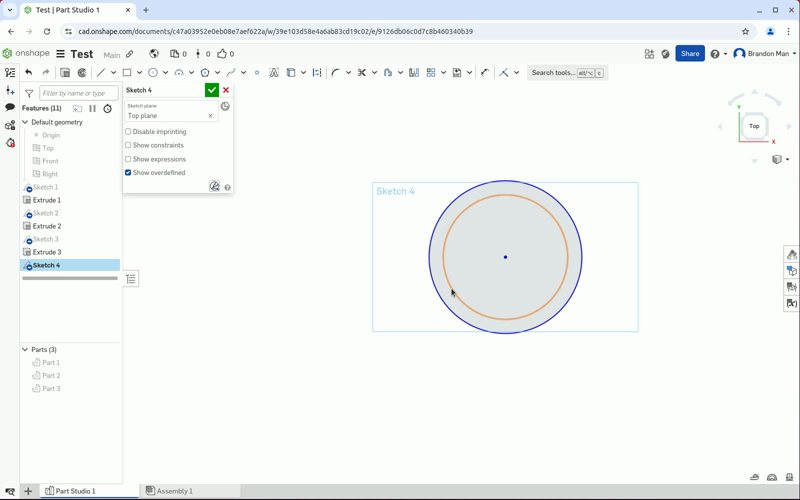
scroll(6)
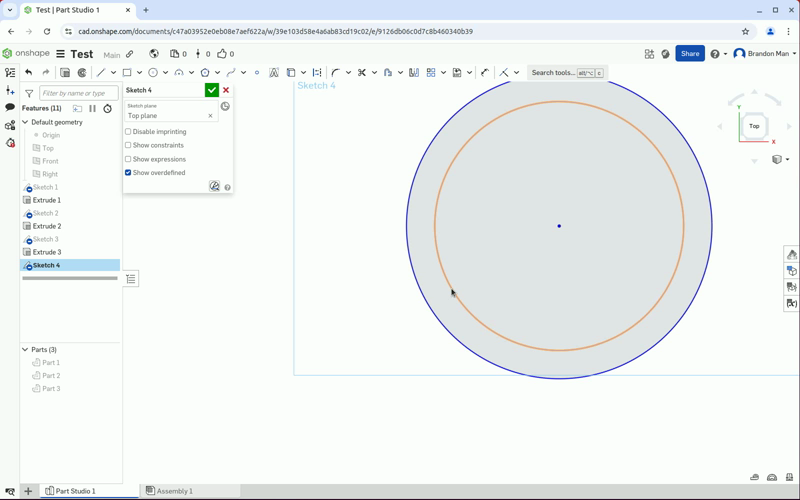
click(451, 288)
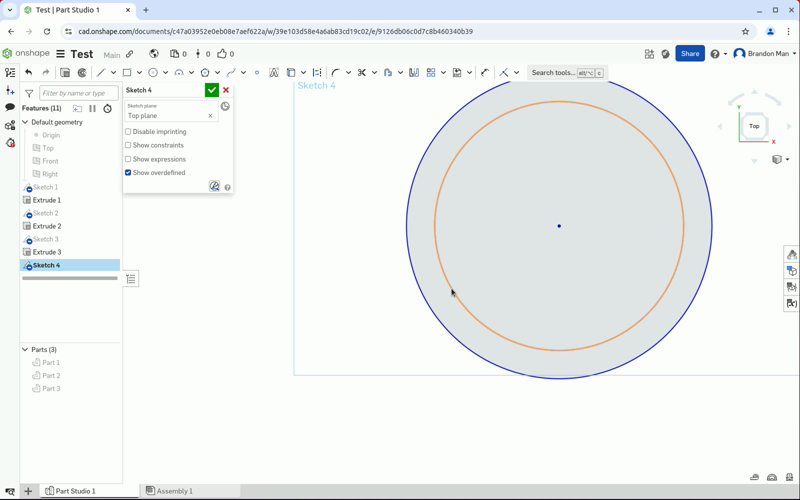
scroll(-6)
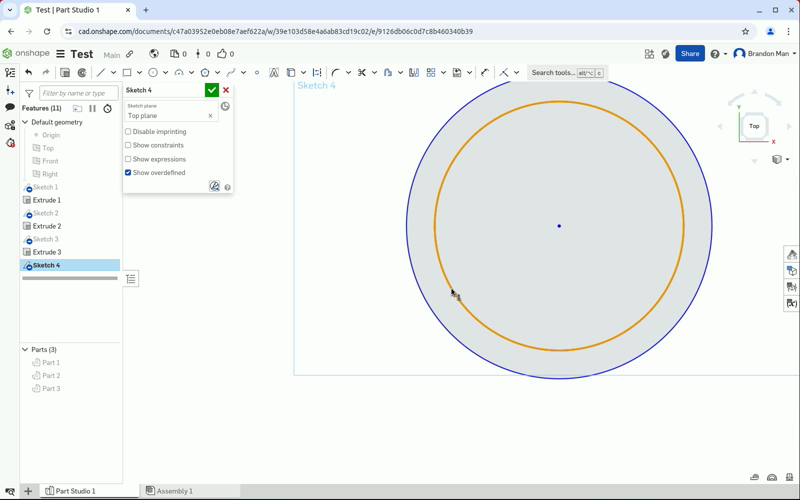
scroll(-6)
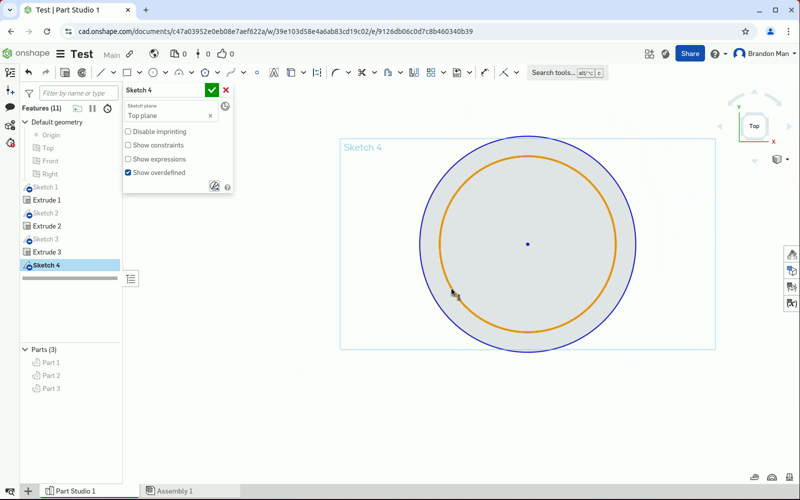
scroll(-6)
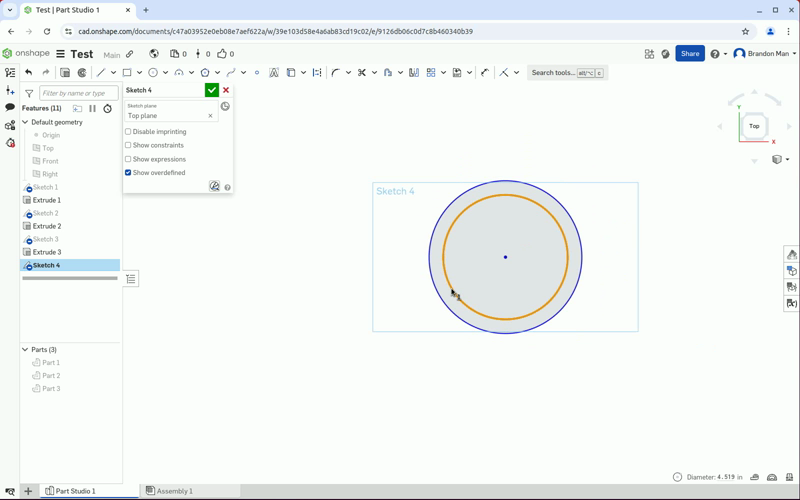
scroll(-6)
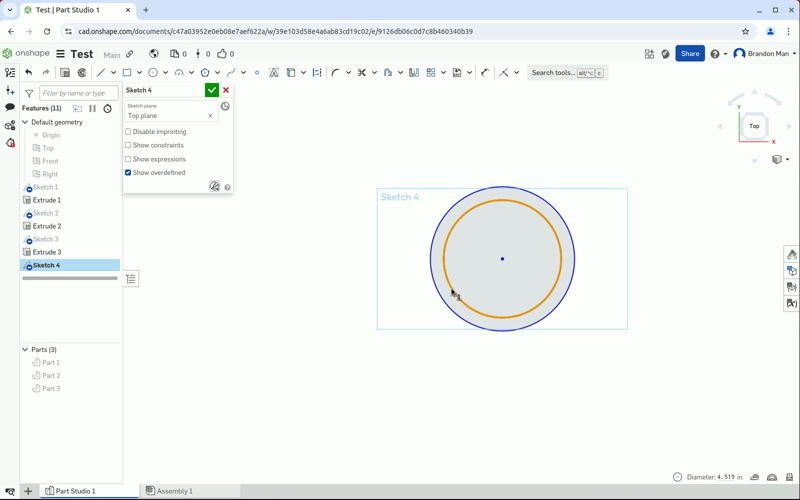
scroll(-6)
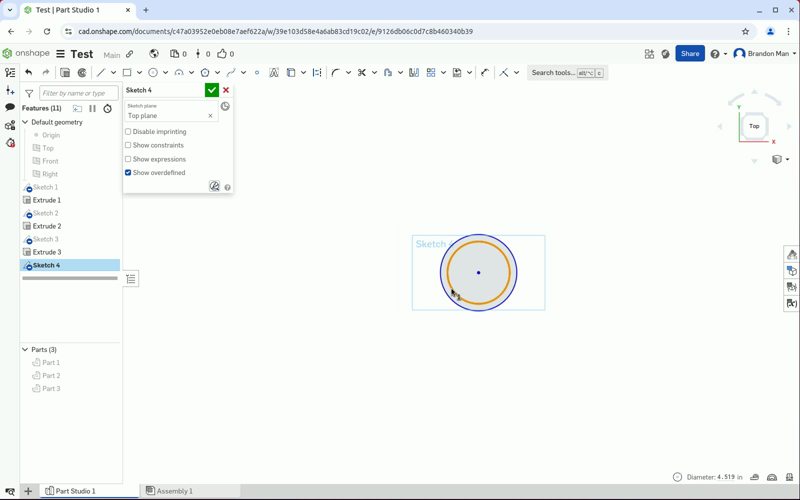
scroll(-6)
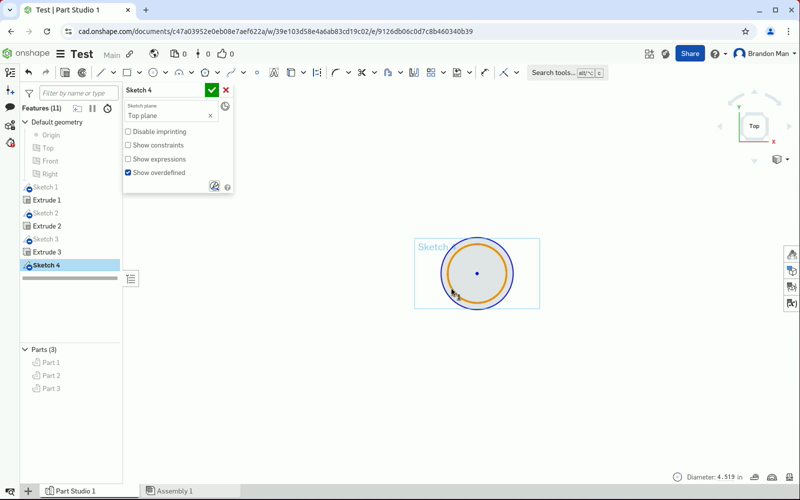
scroll(-6)
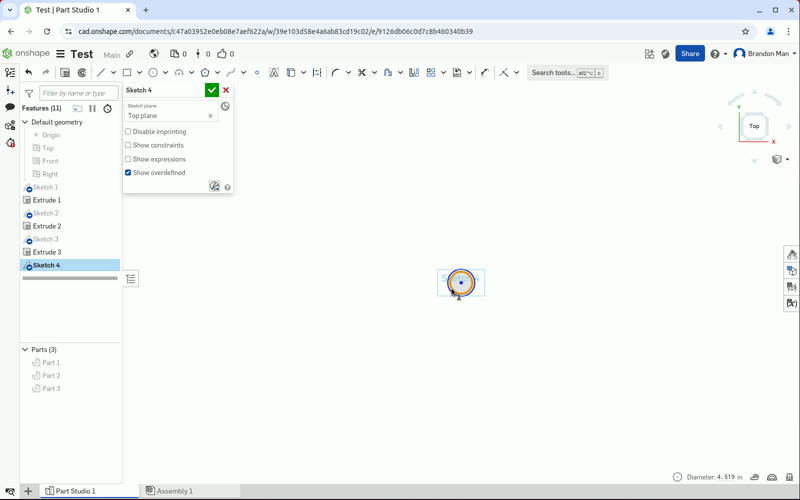
mouse_move(73, 352)
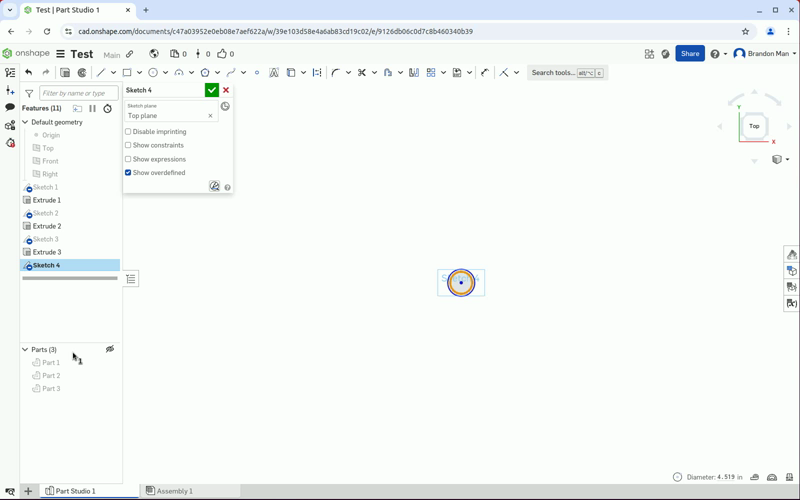
key(shift+y)
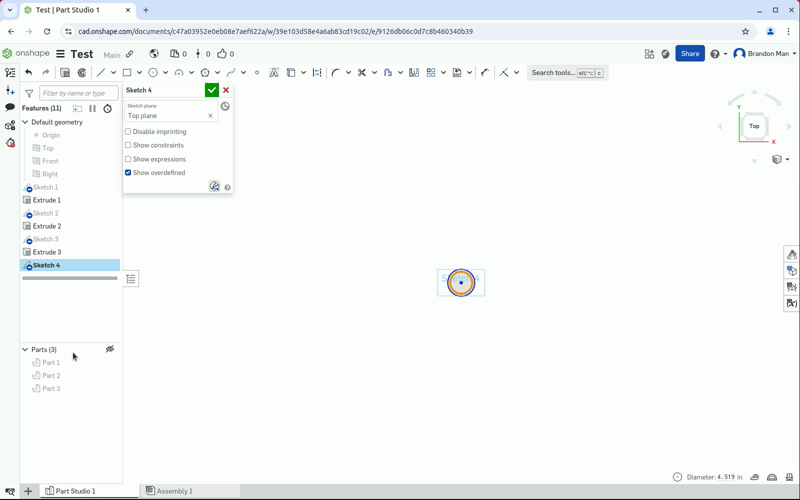
key(shift+e)
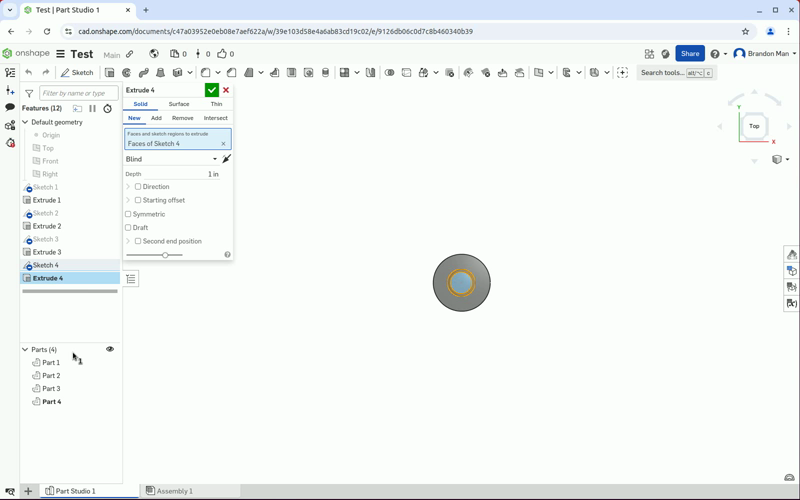
mouse_move(143, 106)
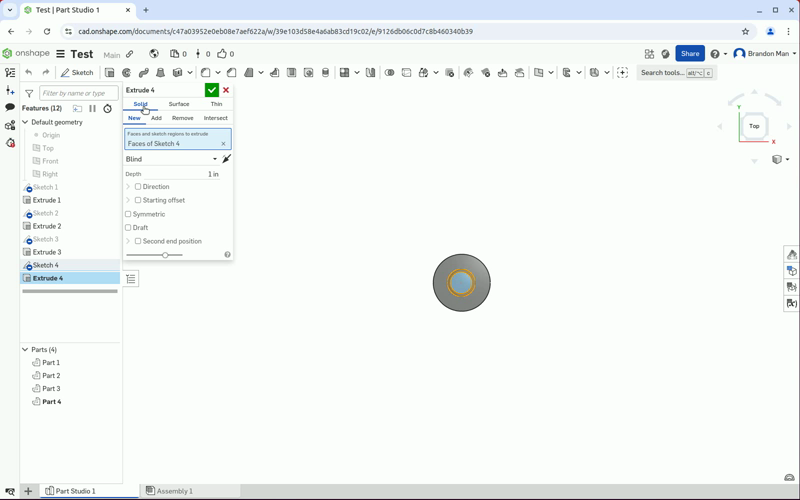
click(143, 106)
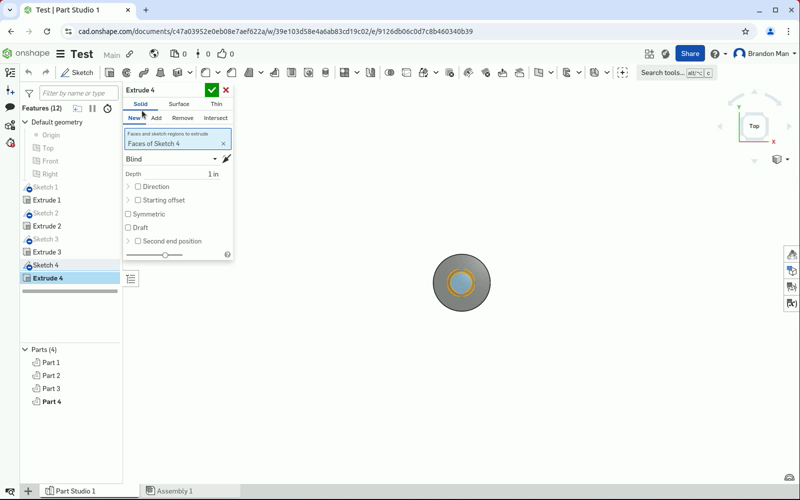
mouse_move(137, 120)
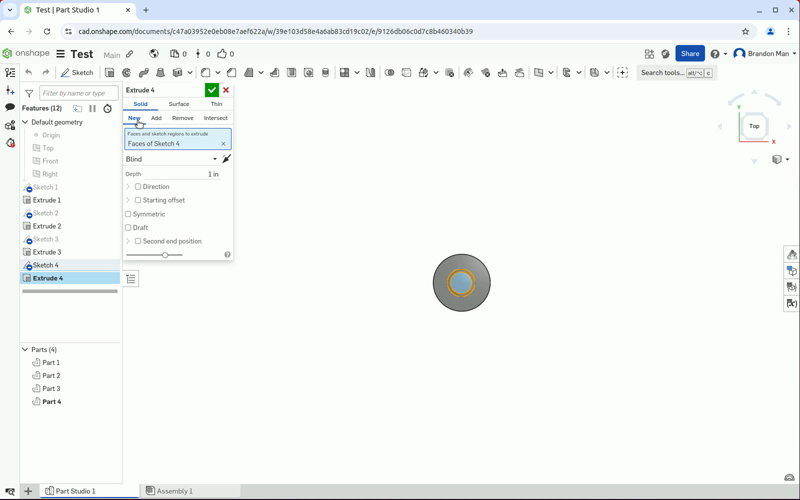
click(137, 120)
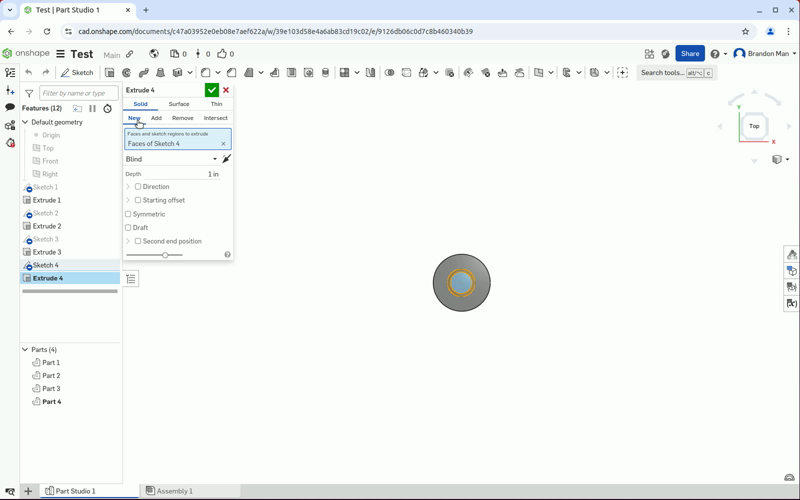
key(tab, 4)
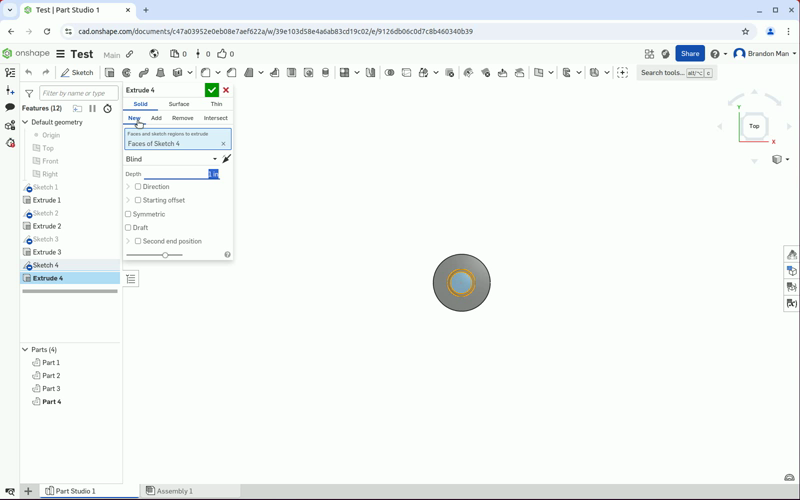
text(-1.685)
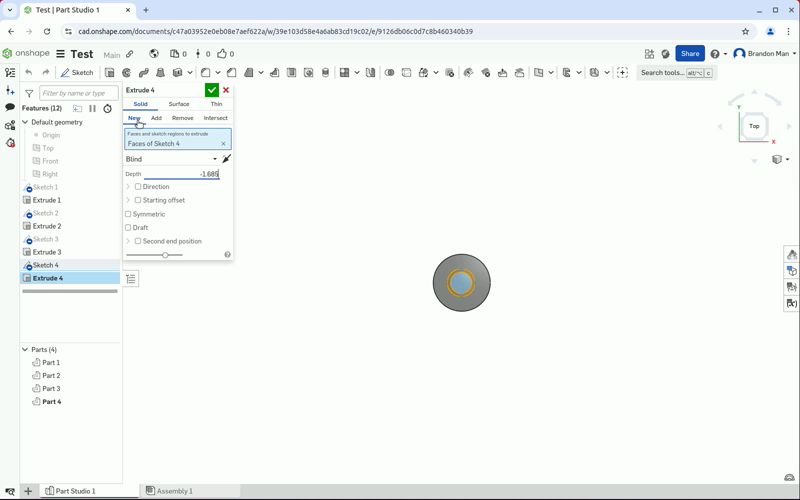
key(enter)
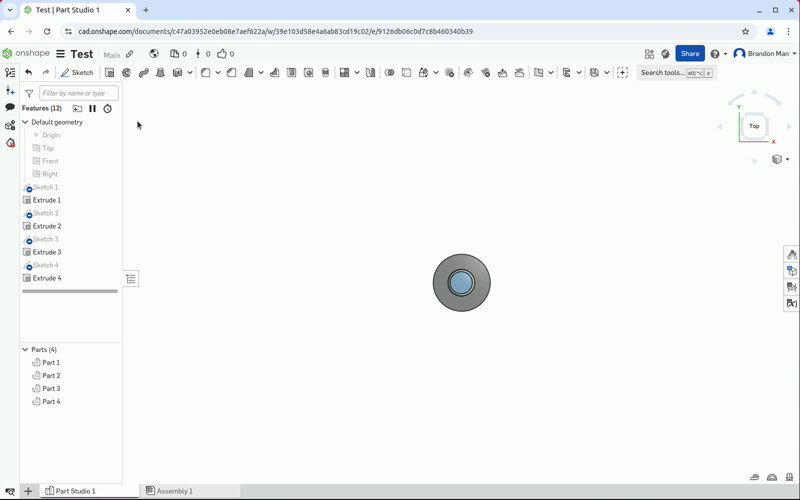
key(shift+h)
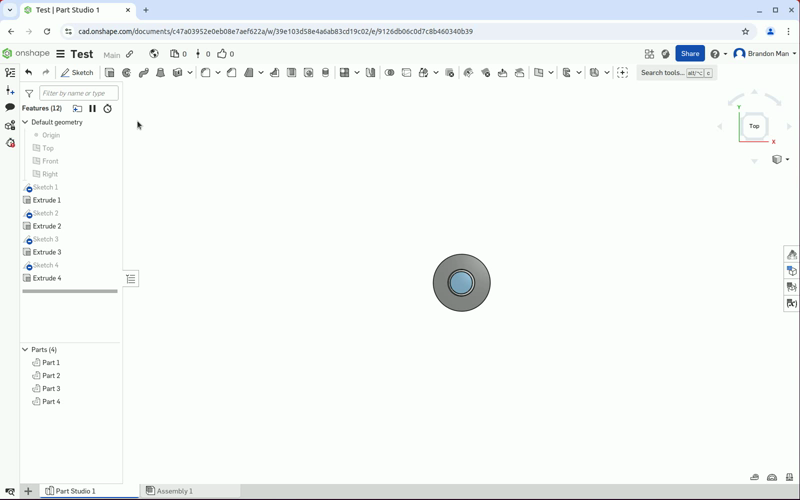
key(shift+h)
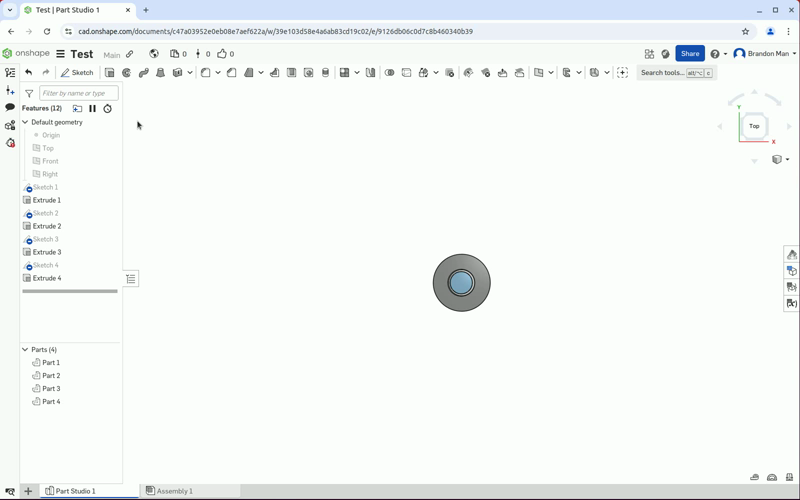
mouse_move(73, 189)
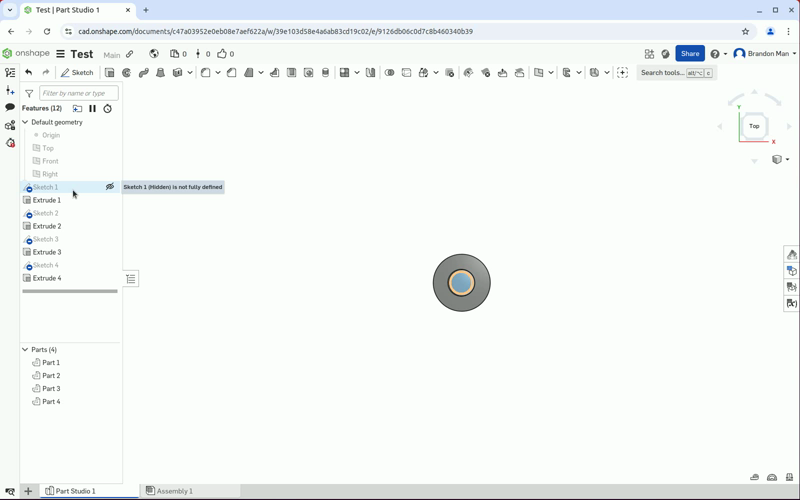
click(73, 189)
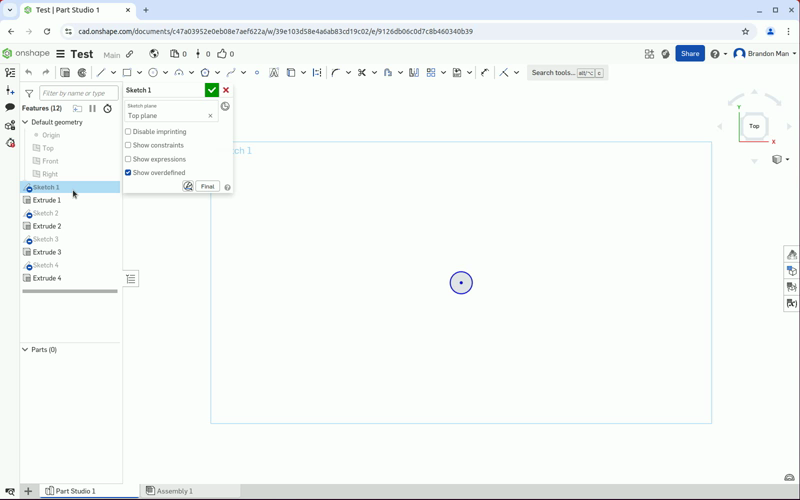
mouse_move(229, 92)
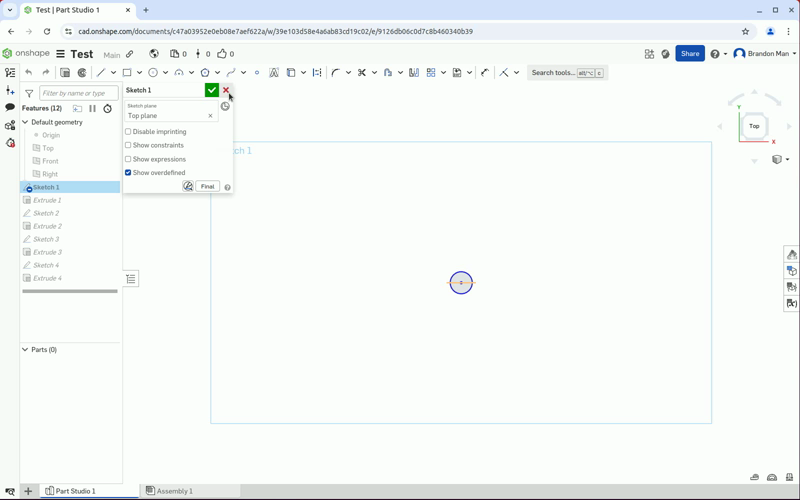
click(229, 92)
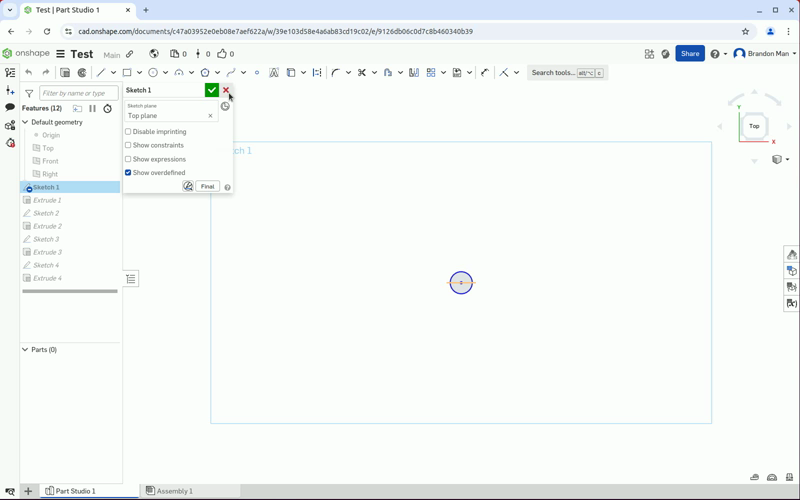
key(shift+s)
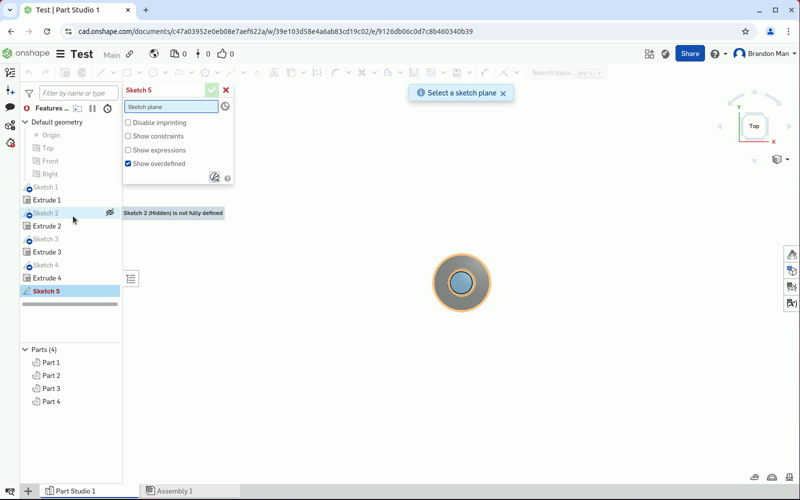
scroll(3)
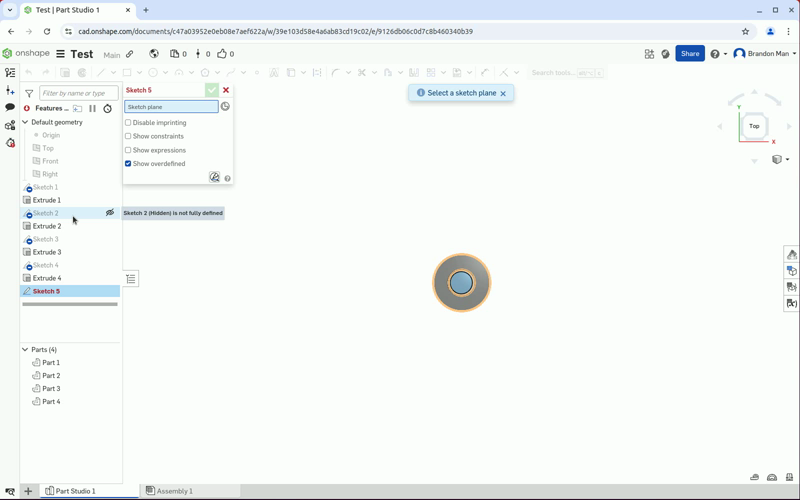
mouse_move(73, 150)
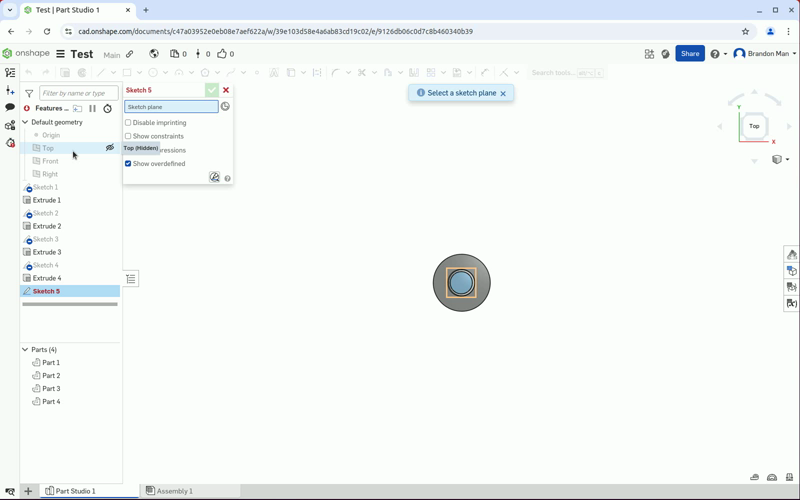
click(73, 150)
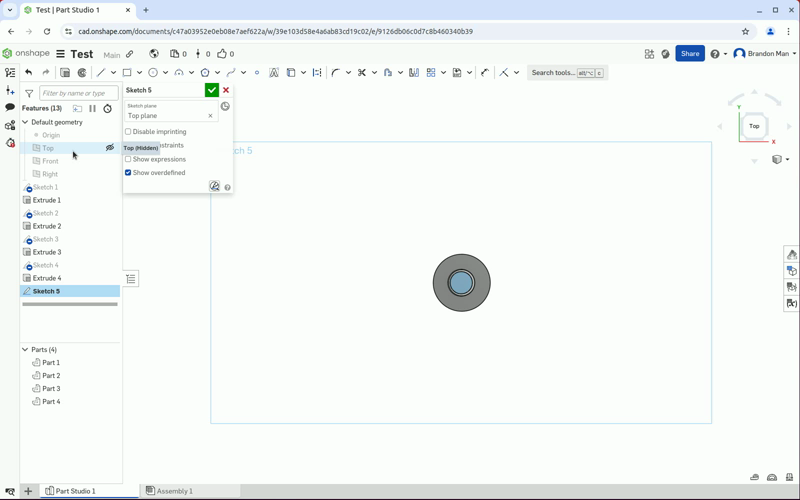
mouse_move(73, 352)
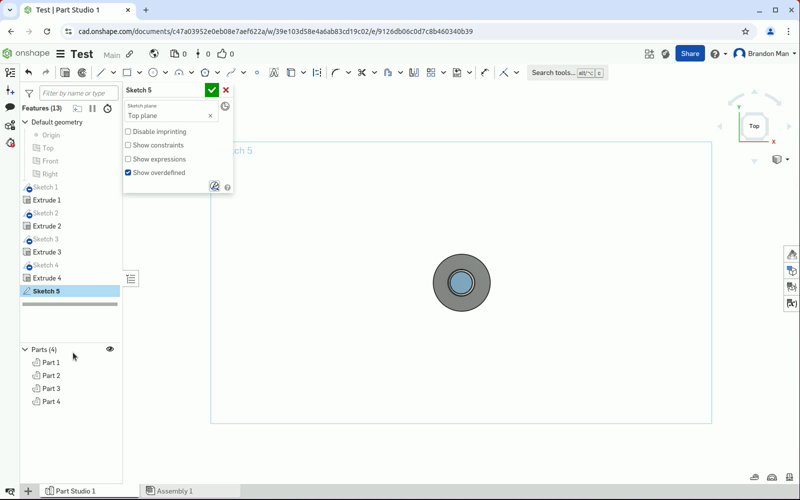
key(y)
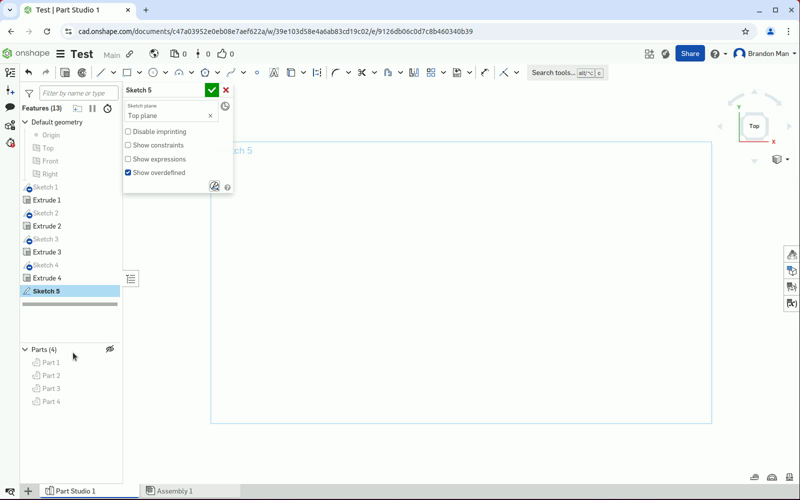
key(c)
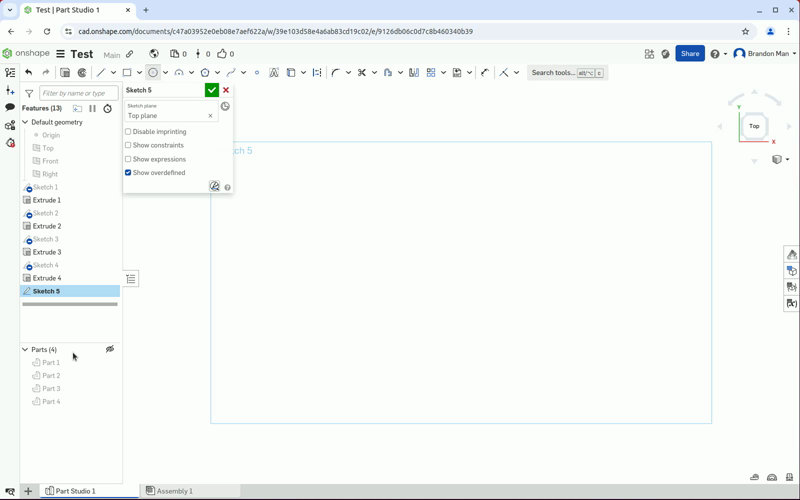
key_down(shift)
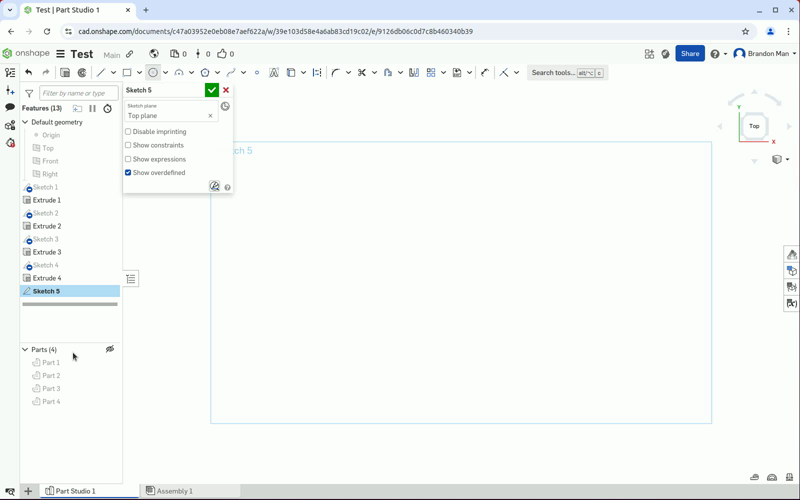
mouse_move(461, 282)
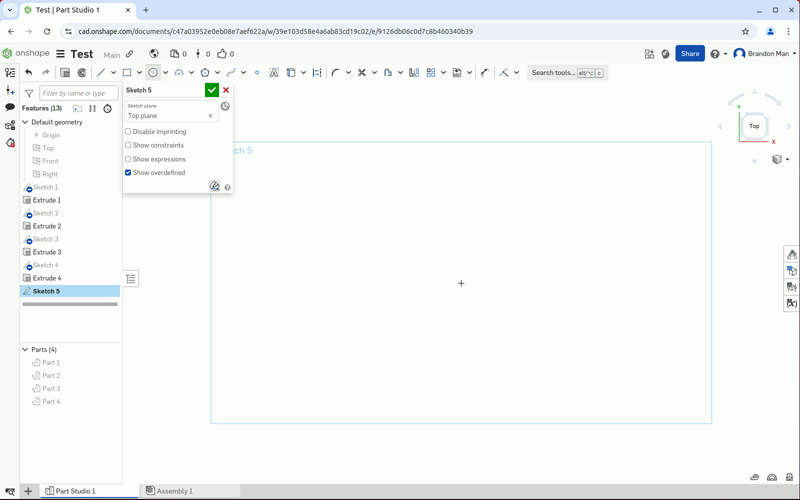
click(461, 282)
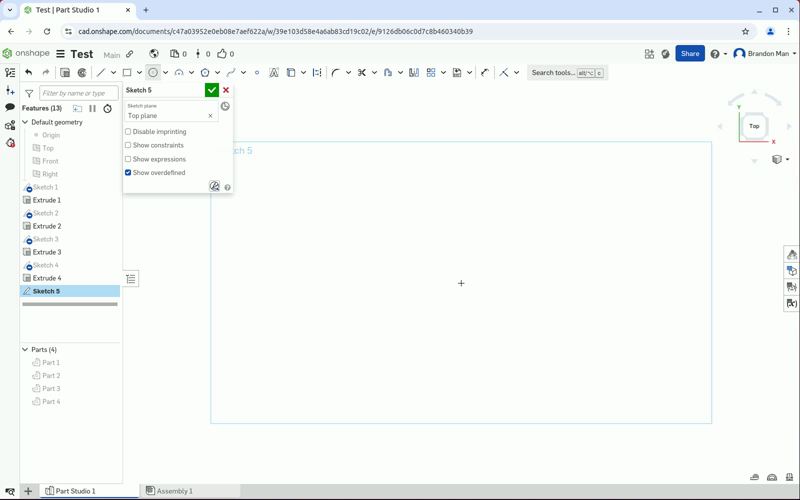
key_up(shift)
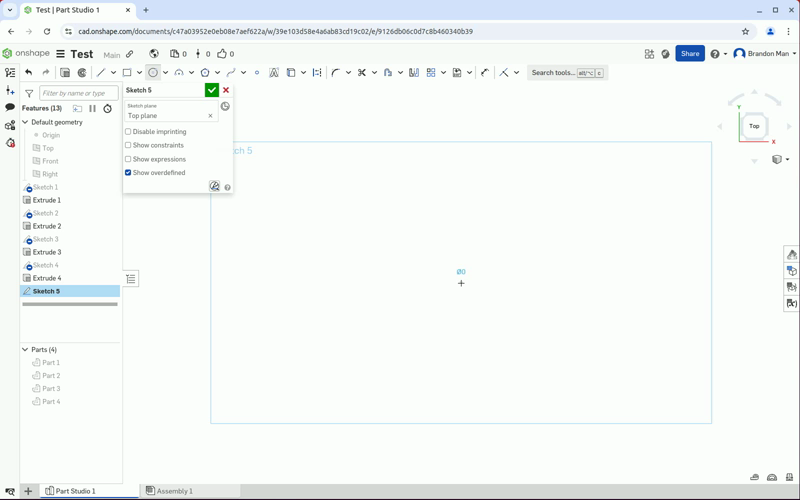
mouse_move(474, 282)
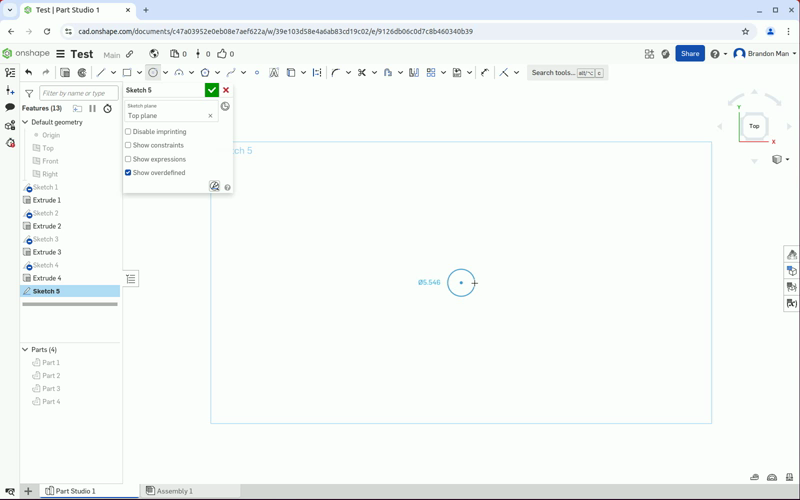
click(474, 282)
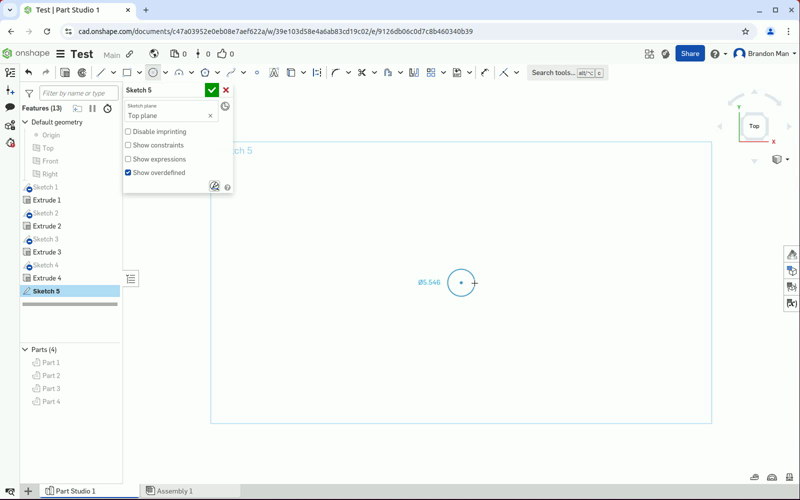
key(esc)
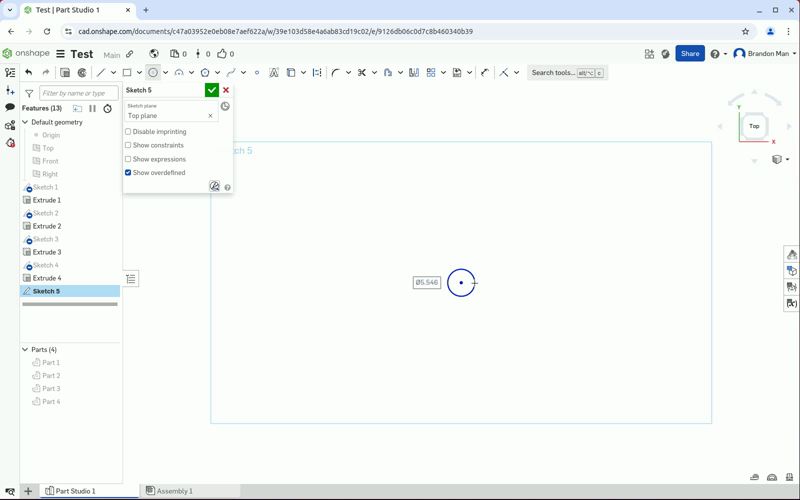
key(c)
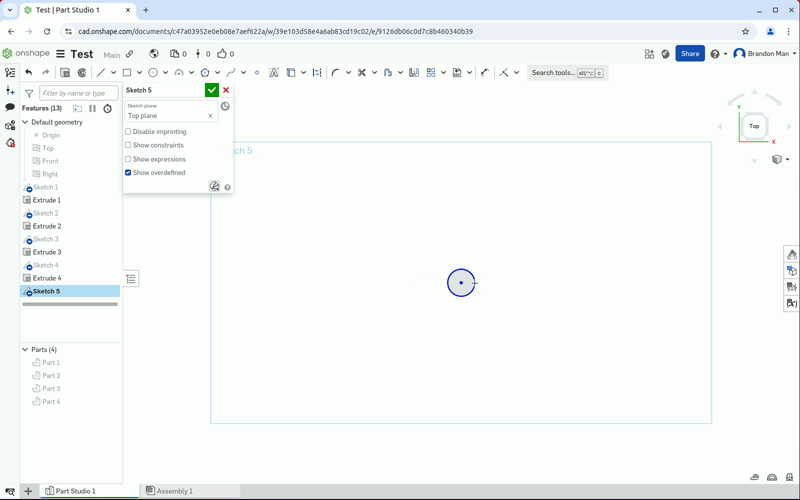
key_down(shift)
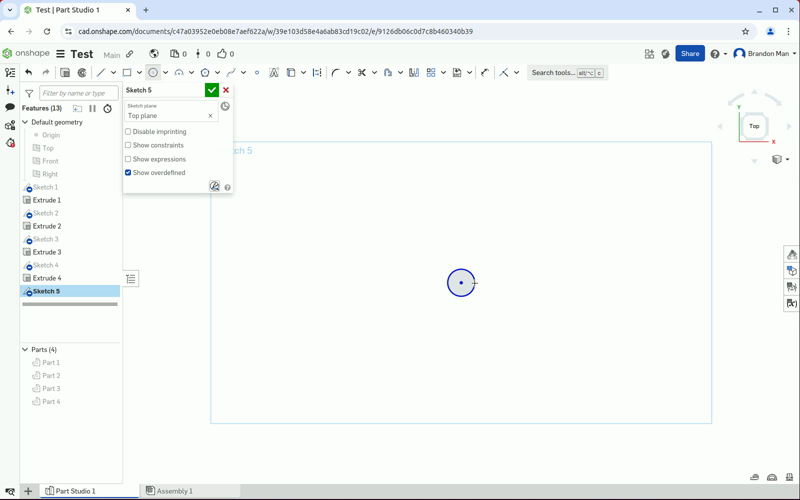
mouse_move(461, 282)
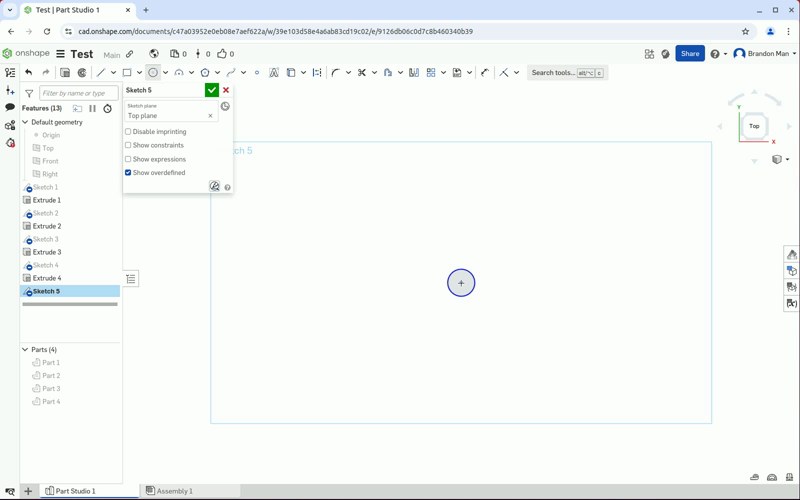
click(461, 282)
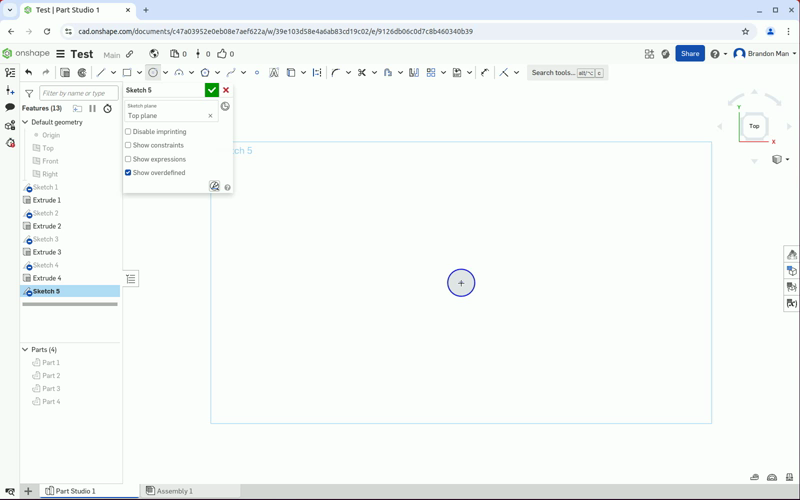
key_up(shift)
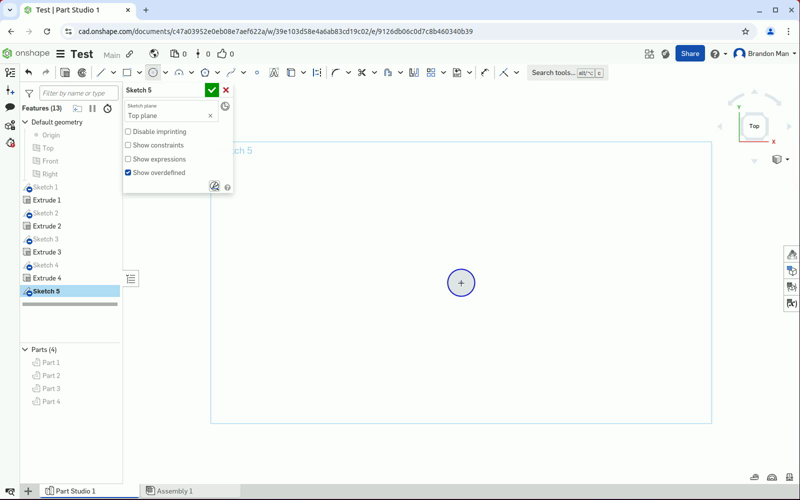
mouse_move(472, 282)
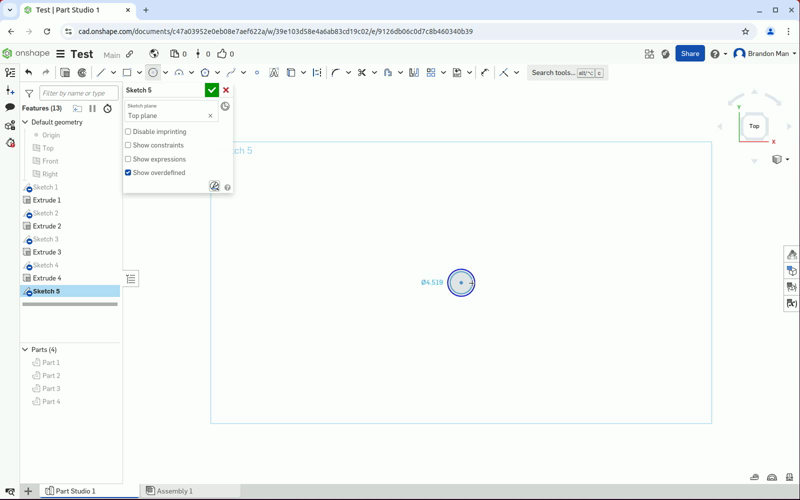
scroll(6)
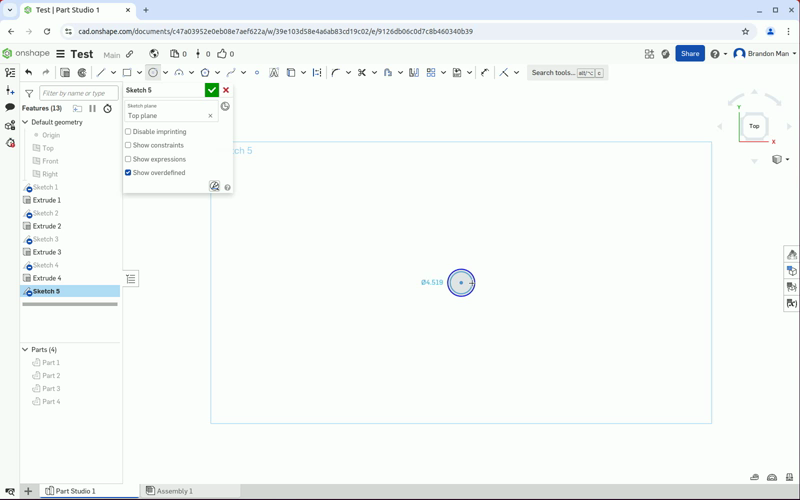
scroll(6)
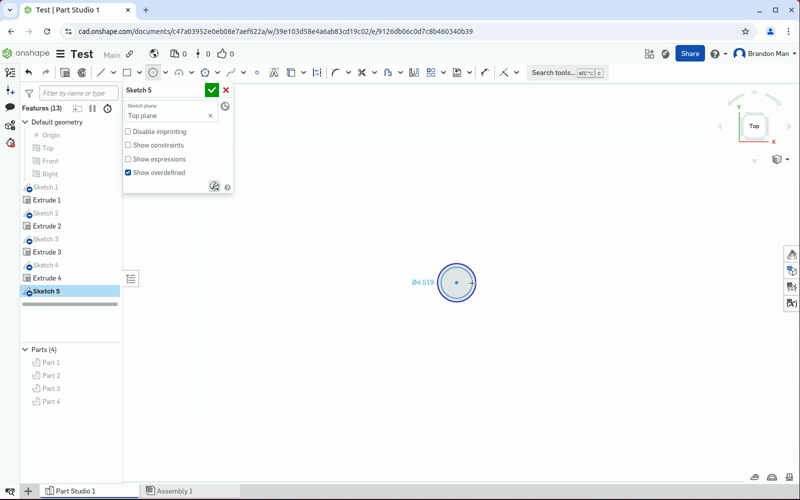
scroll(6)
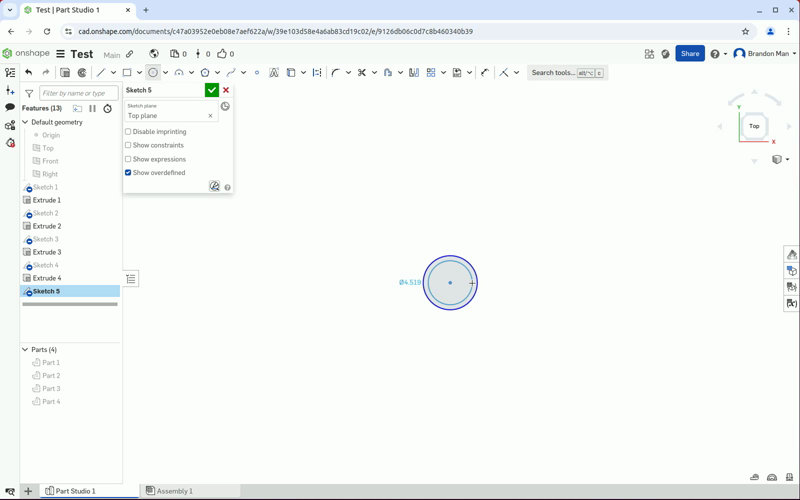
scroll(6)
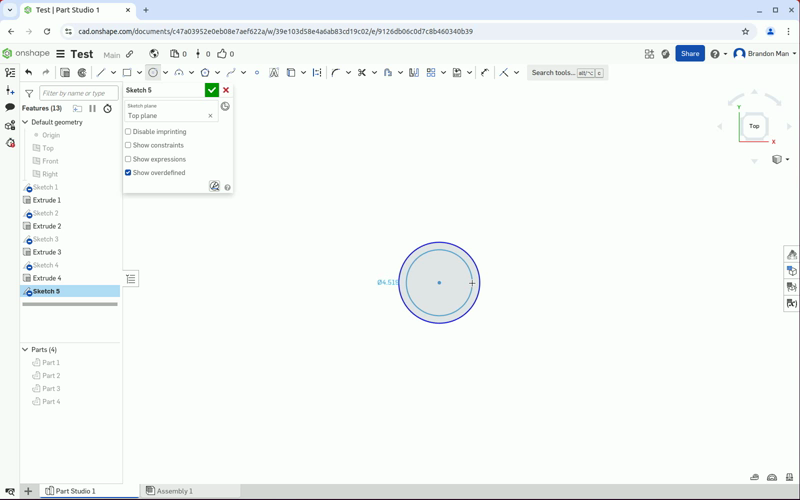
scroll(6)
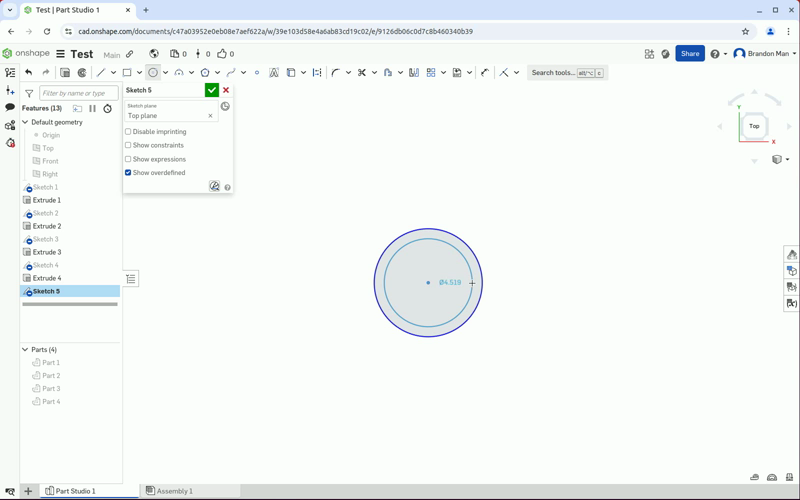
scroll(6)
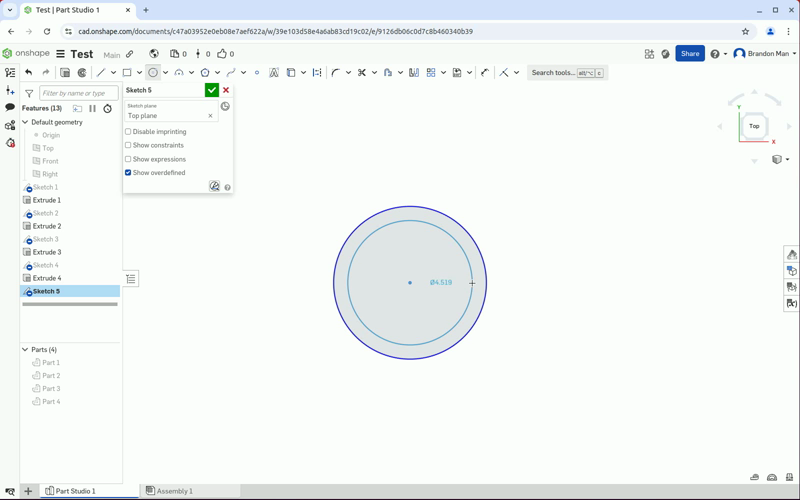
scroll(6)
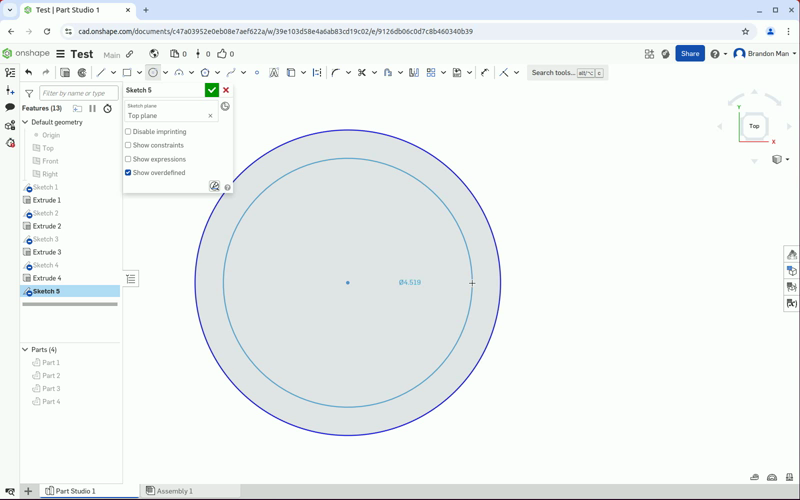
click(472, 282)
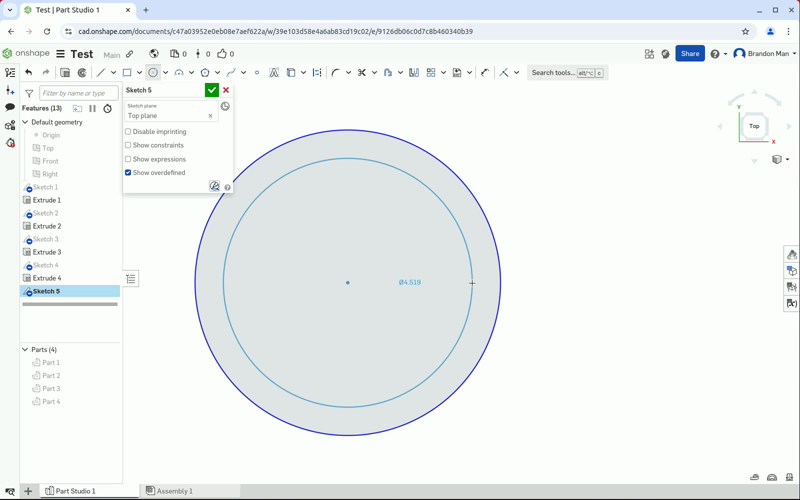
scroll(-6)
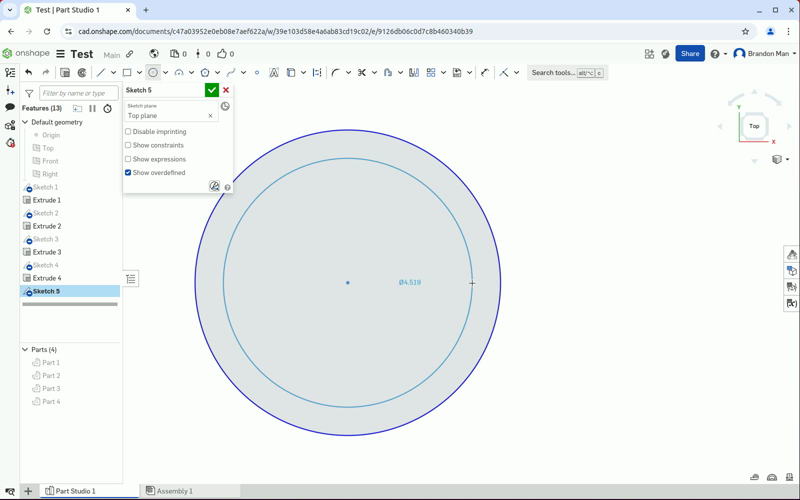
scroll(-6)
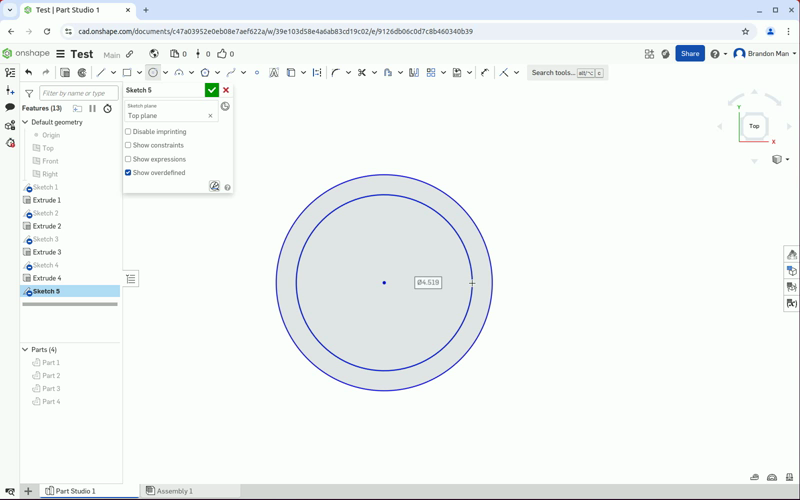
scroll(-6)
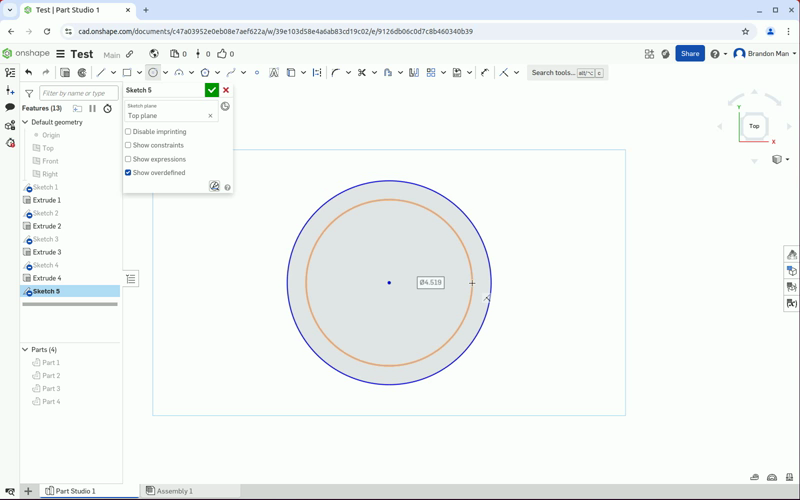
scroll(-6)
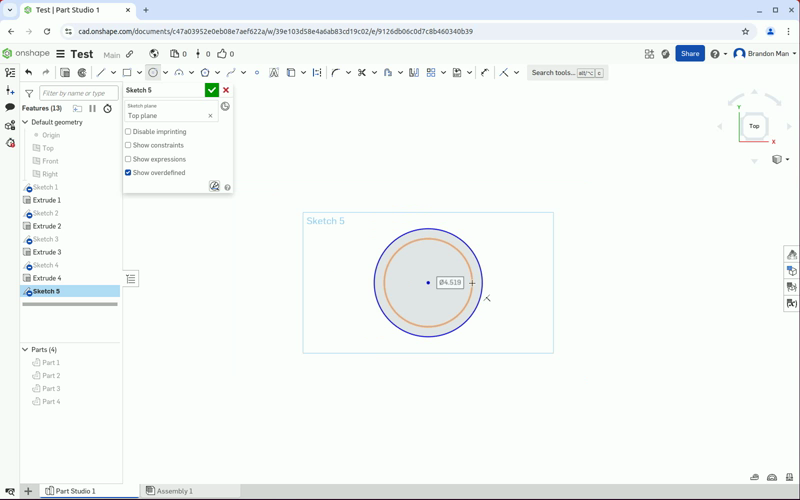
scroll(-6)
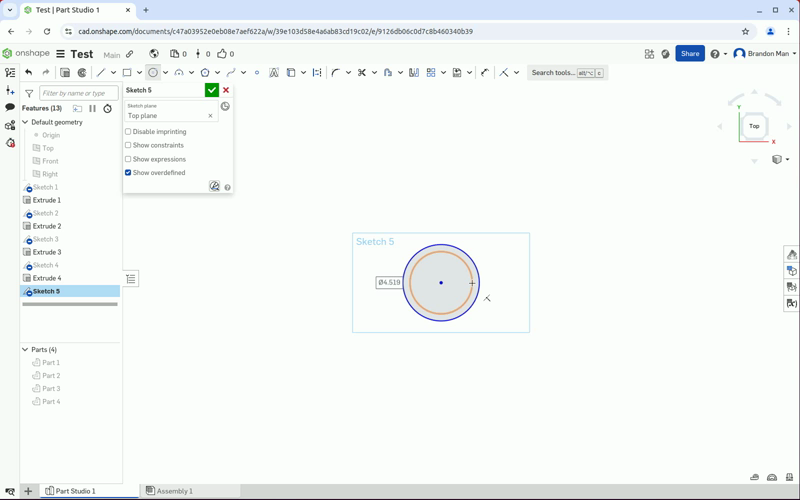
scroll(-6)
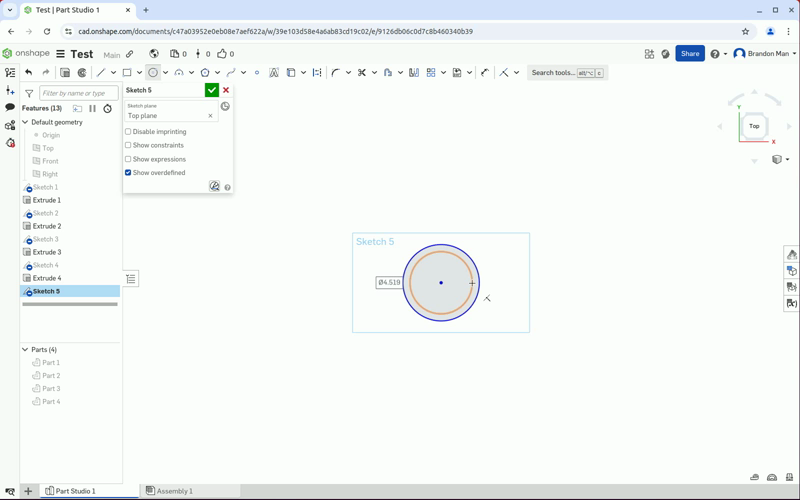
scroll(-6)
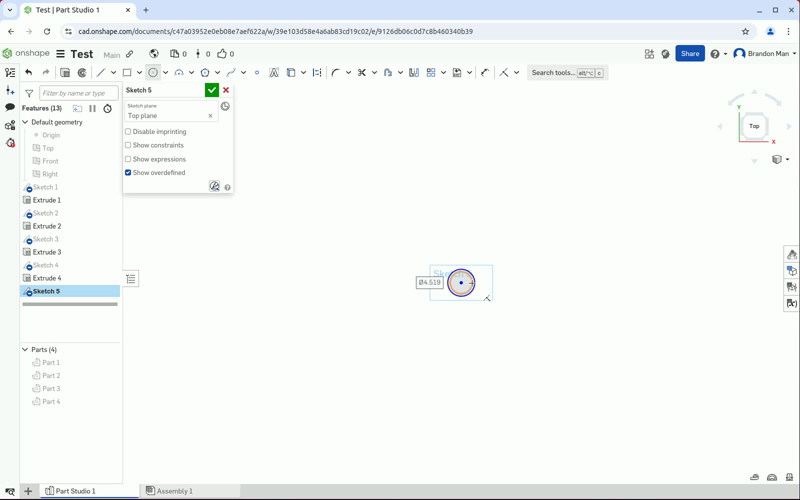
key(esc)
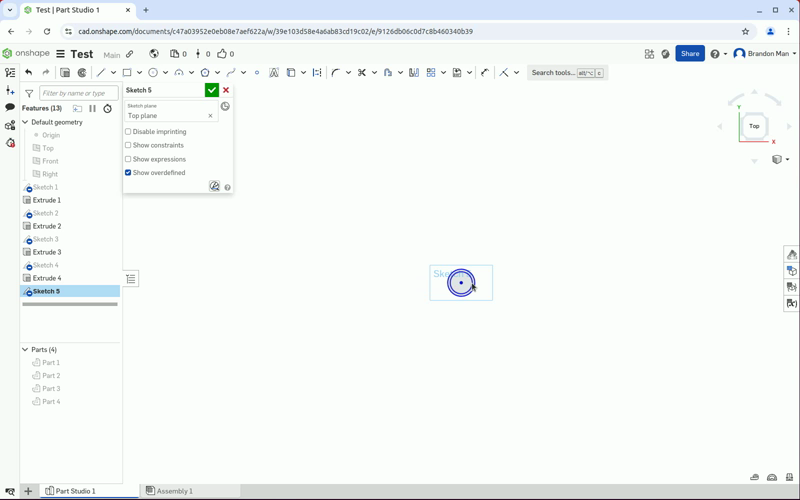
mouse_move(468, 273)
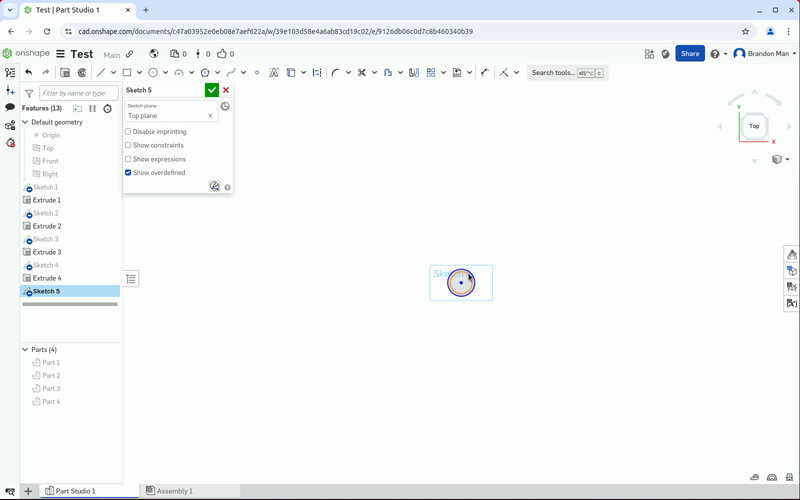
scroll(6)
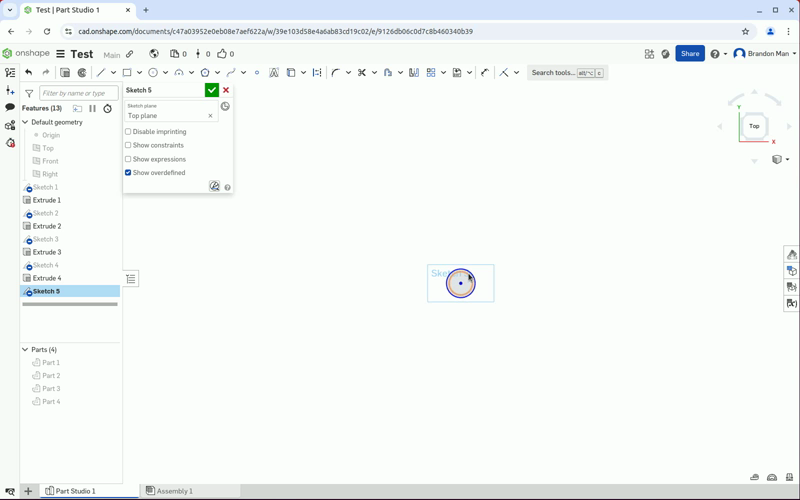
scroll(6)
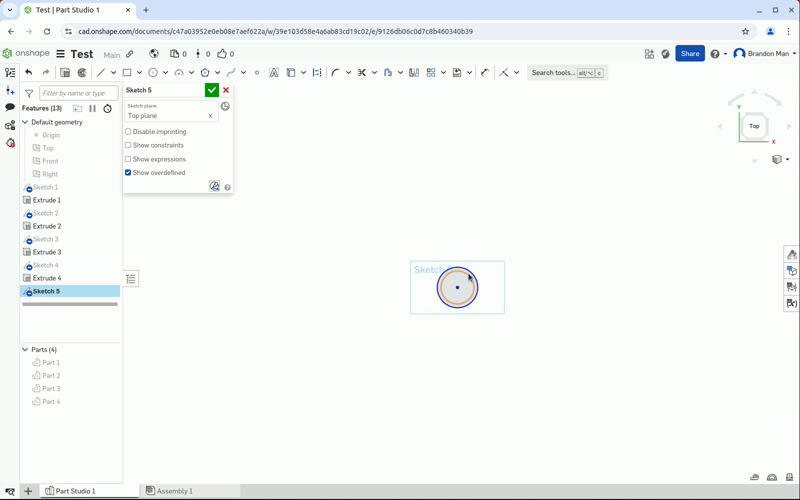
scroll(6)
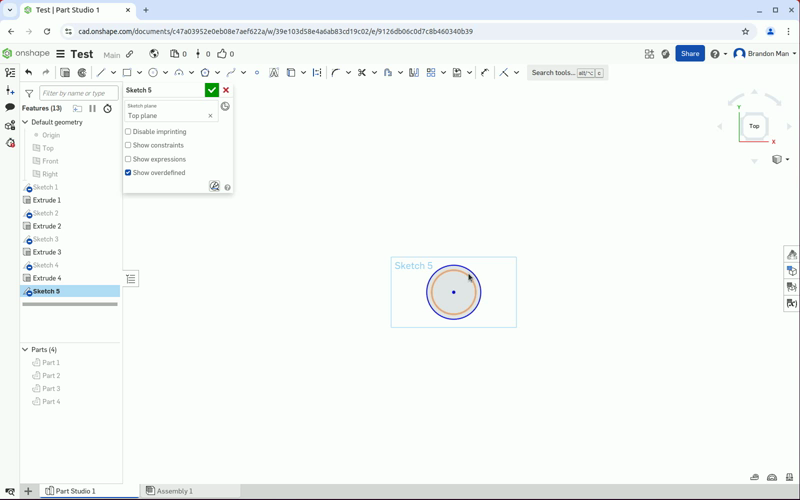
scroll(6)
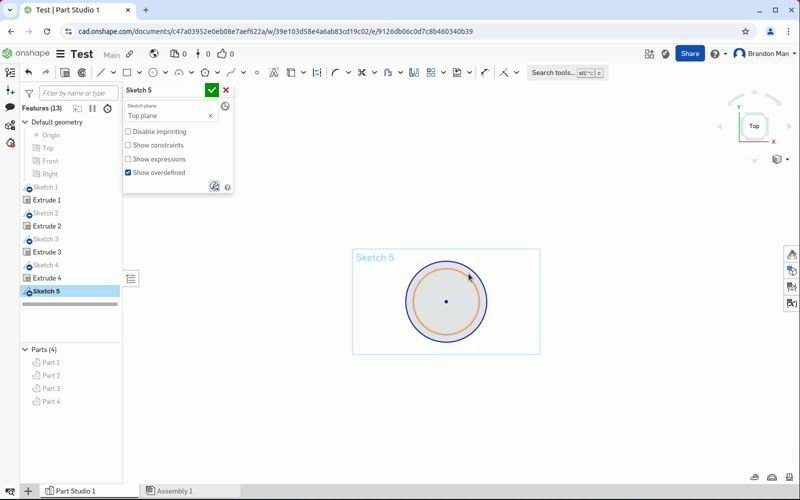
scroll(6)
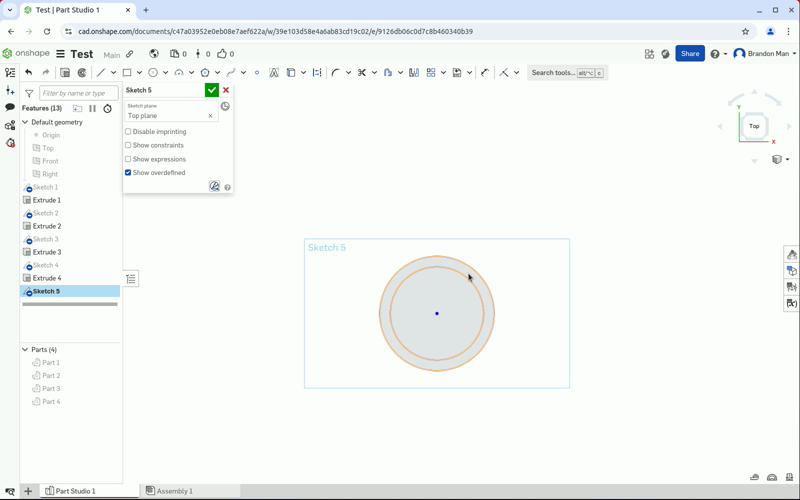
scroll(6)
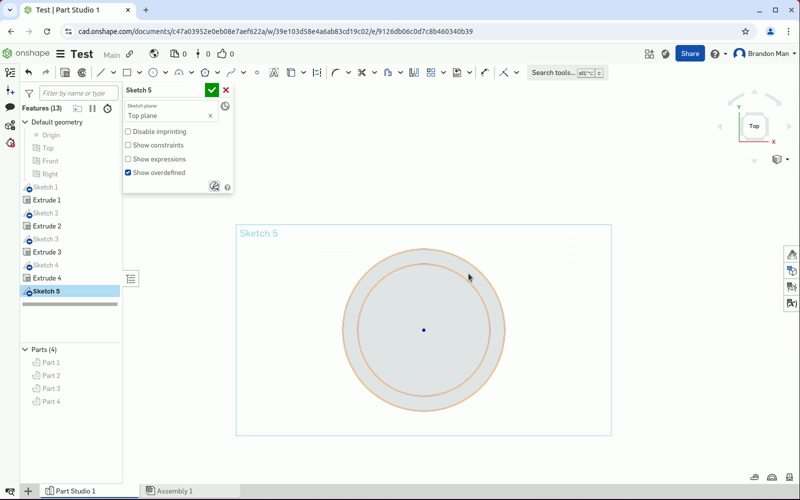
scroll(6)
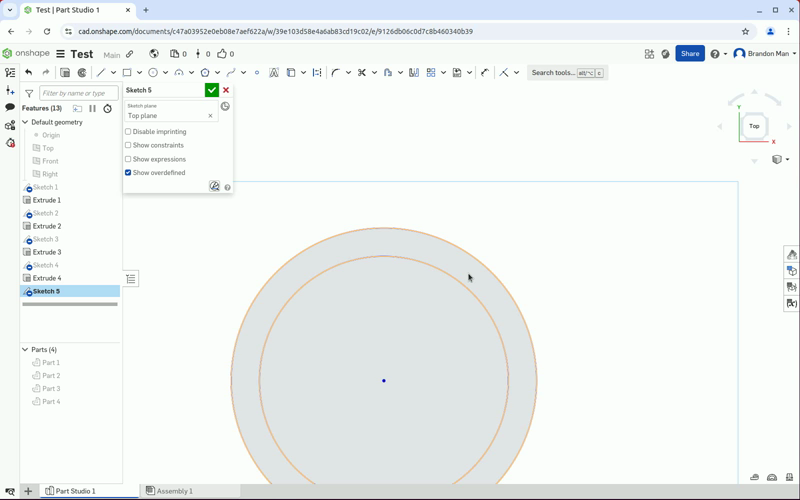
click(468, 273)
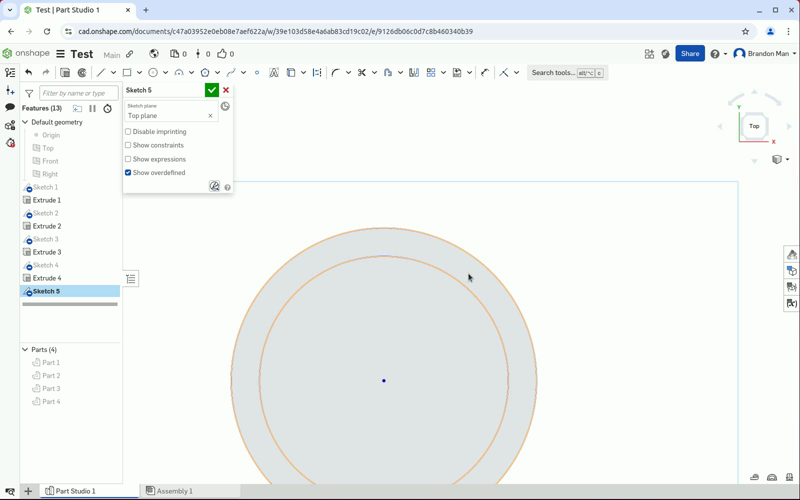
scroll(-6)
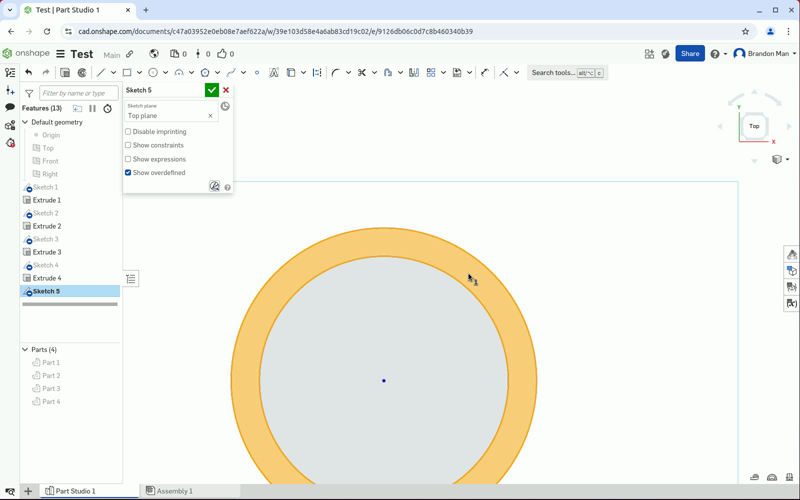
scroll(-6)
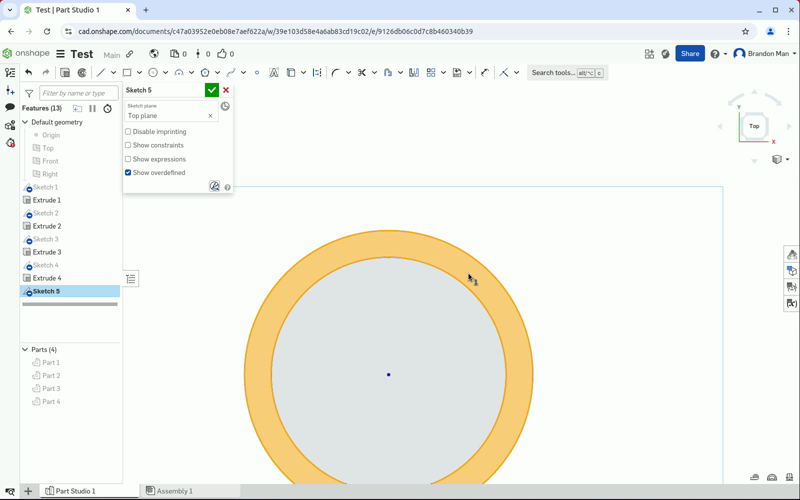
scroll(-6)
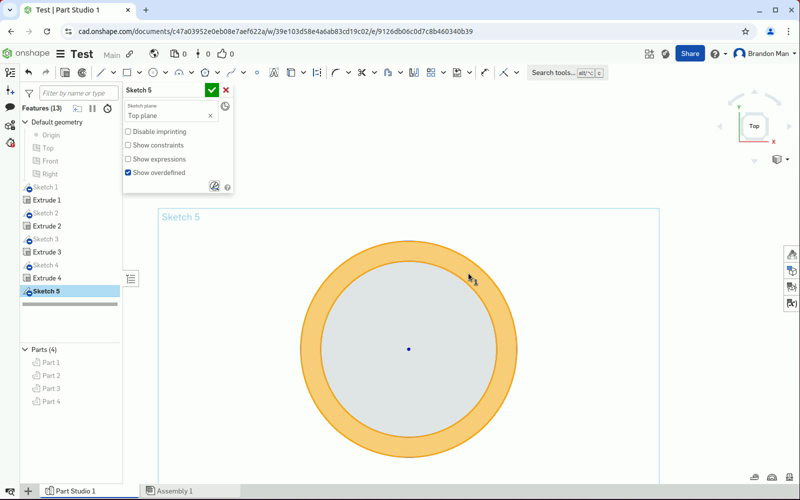
scroll(-6)
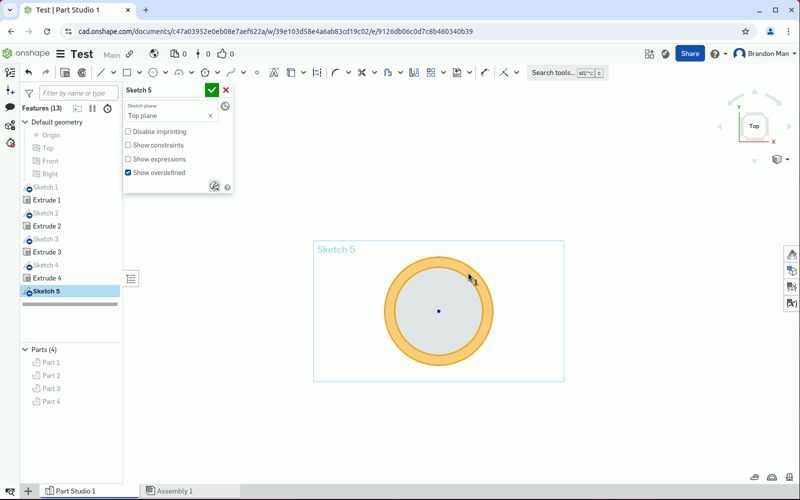
scroll(-6)
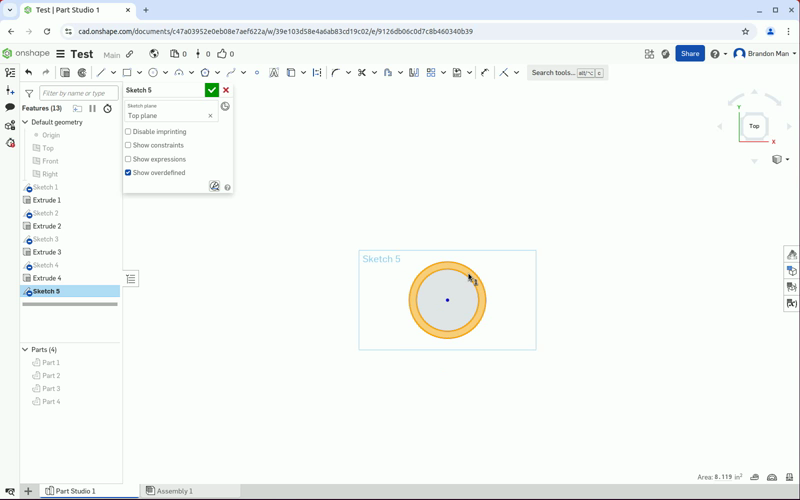
scroll(-6)
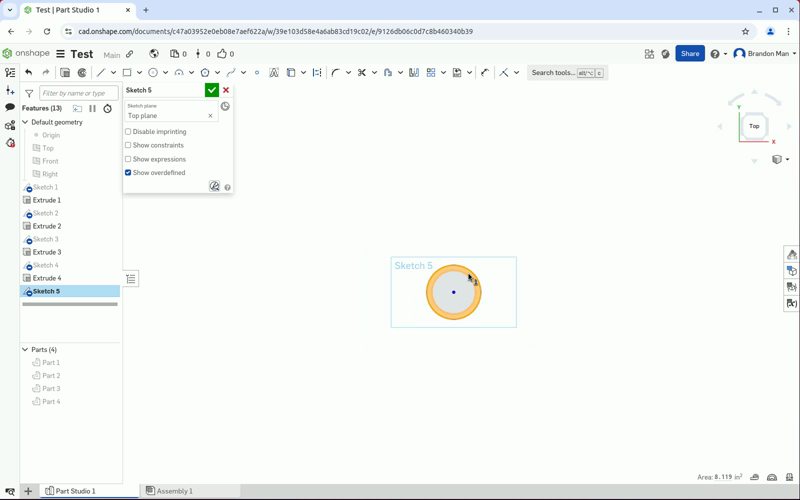
scroll(-6)
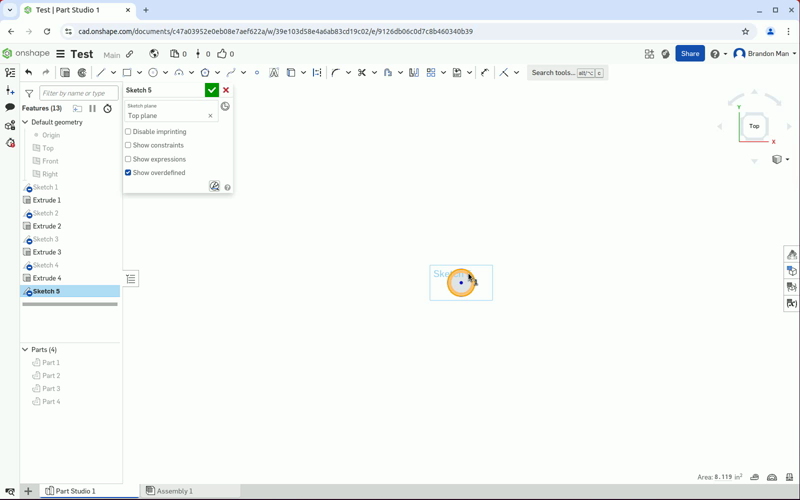
mouse_move(73, 352)
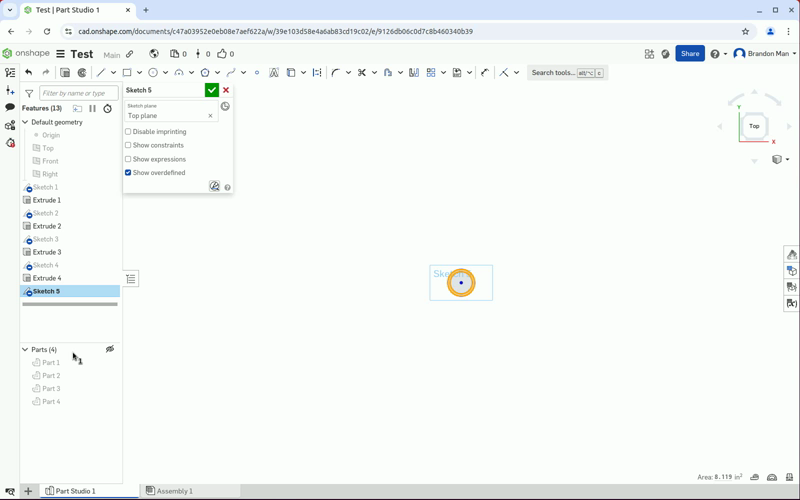
key(shift+y)
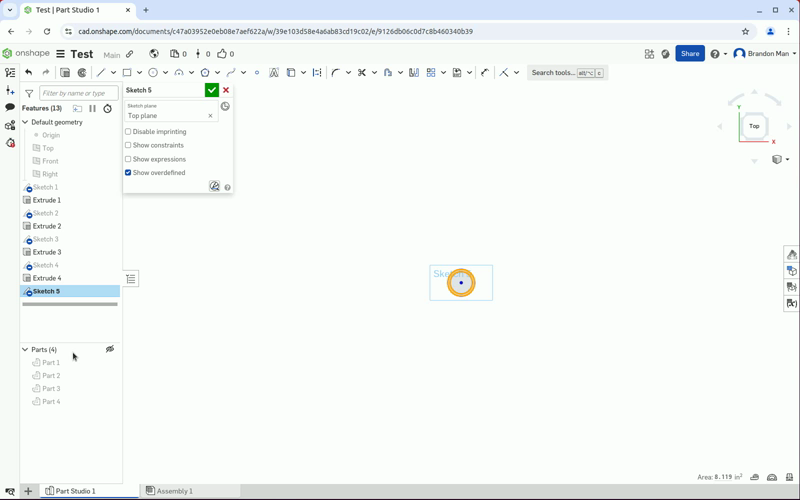
key(shift+e)
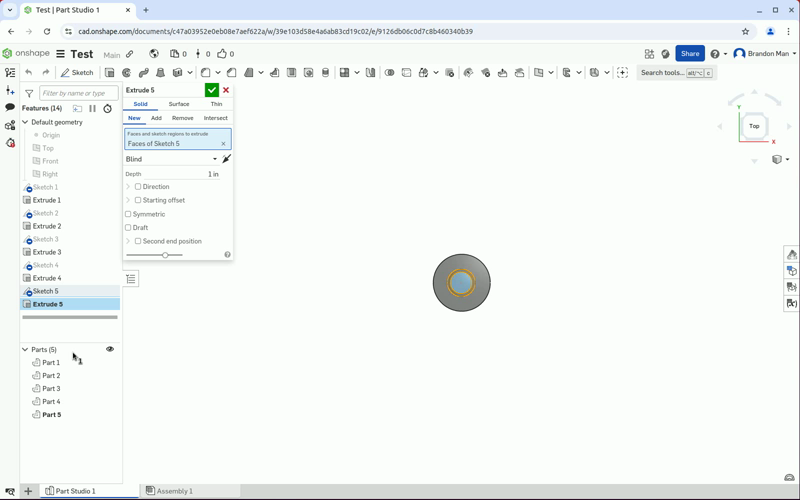
mouse_move(143, 106)
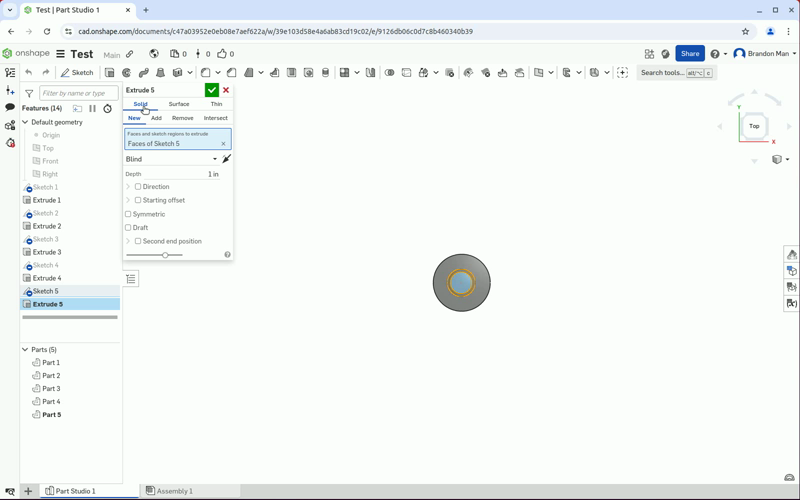
click(143, 106)
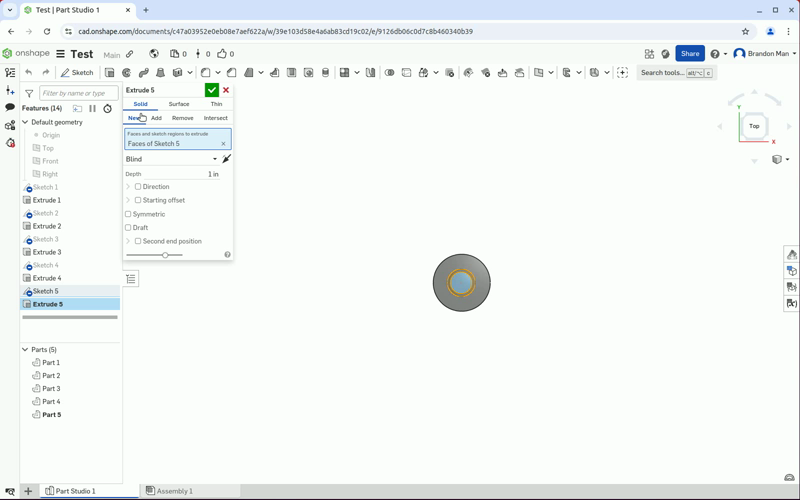
mouse_move(137, 120)
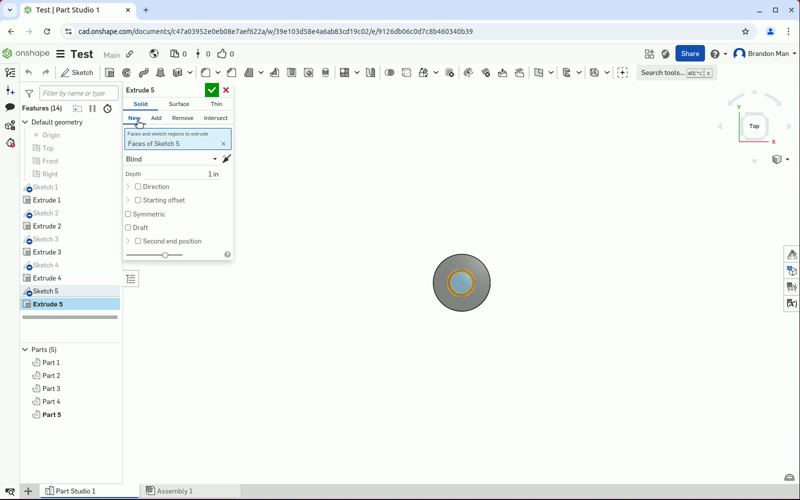
click(137, 120)
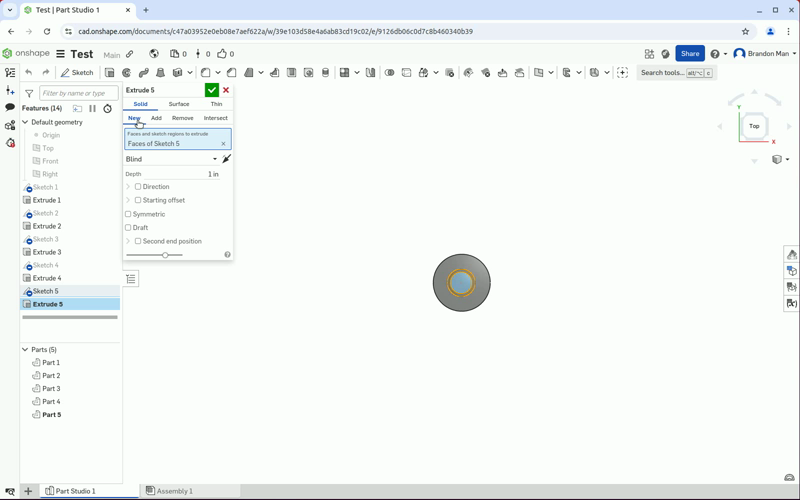
key(tab, 4)
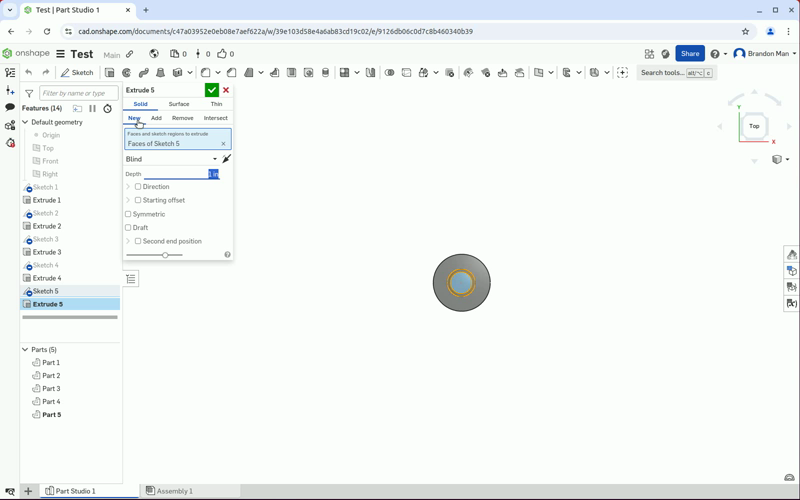
text(0.481)
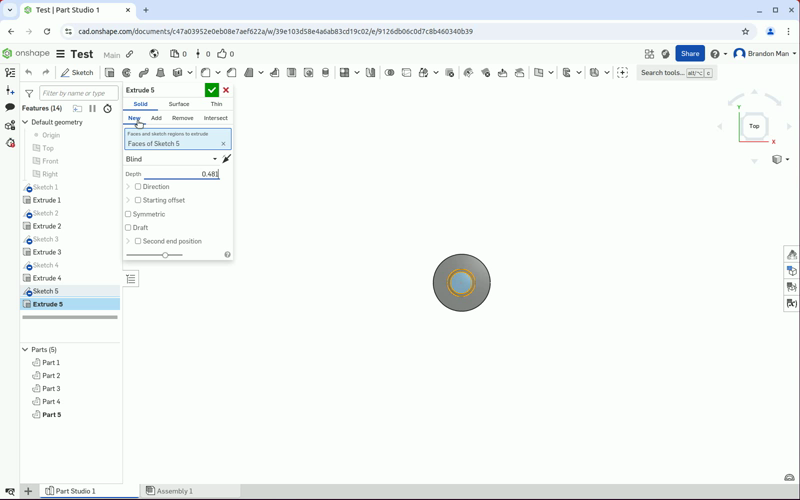
key(enter)
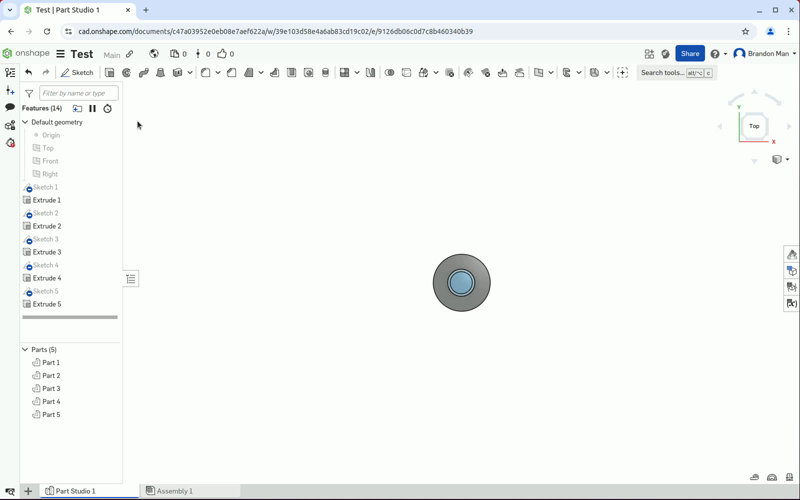
key(shift+h)
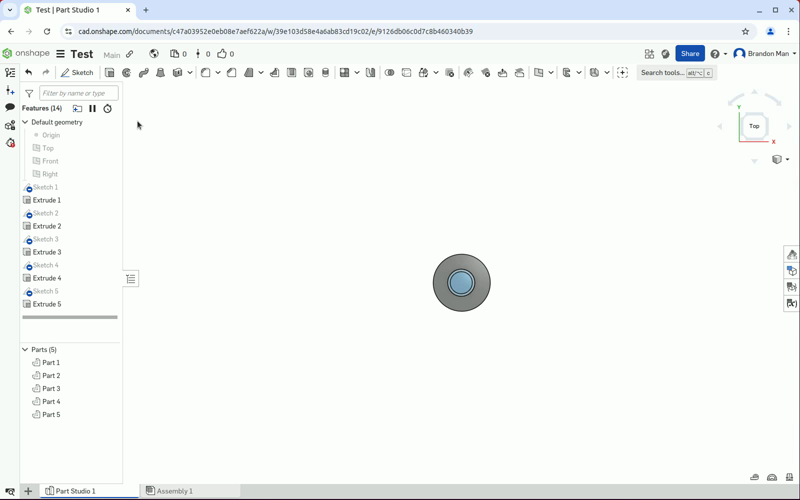
key(shift+h)
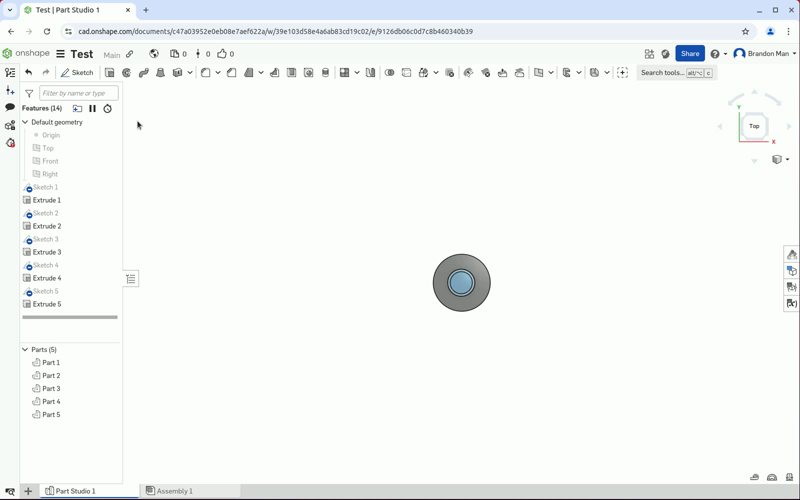
mouse_move(73, 189)
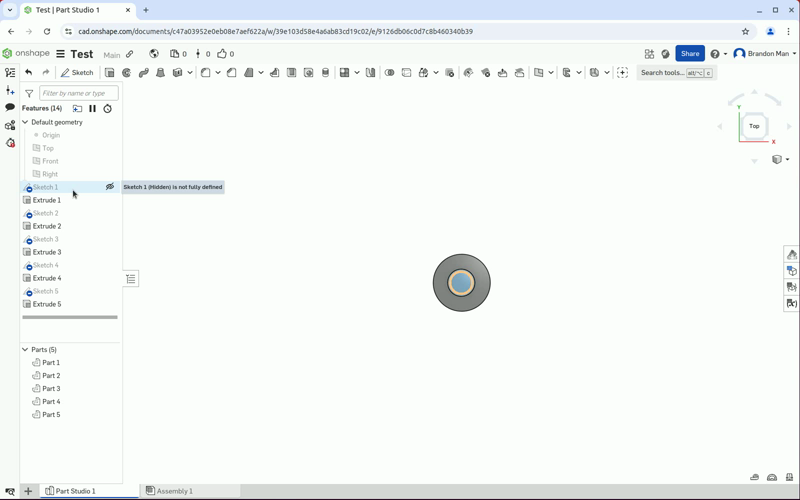
click(73, 189)
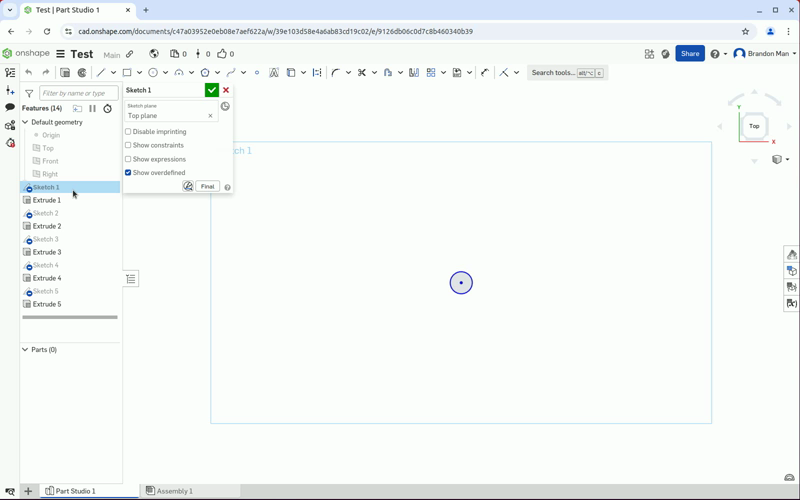
mouse_move(229, 92)
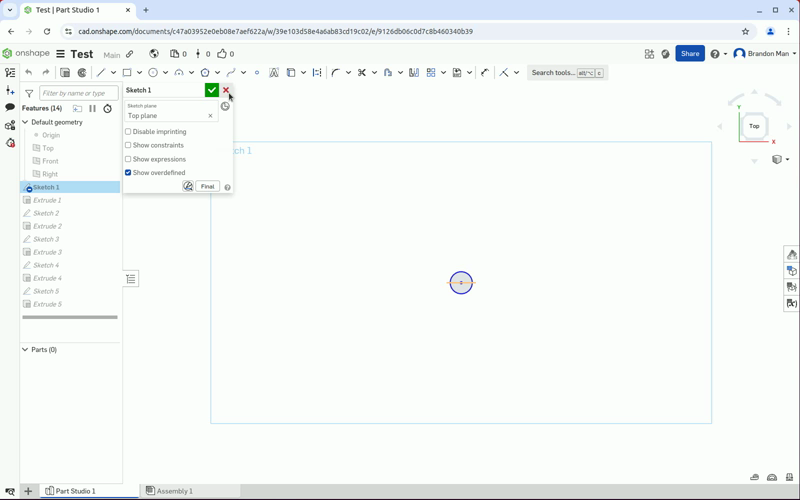
click(229, 92)
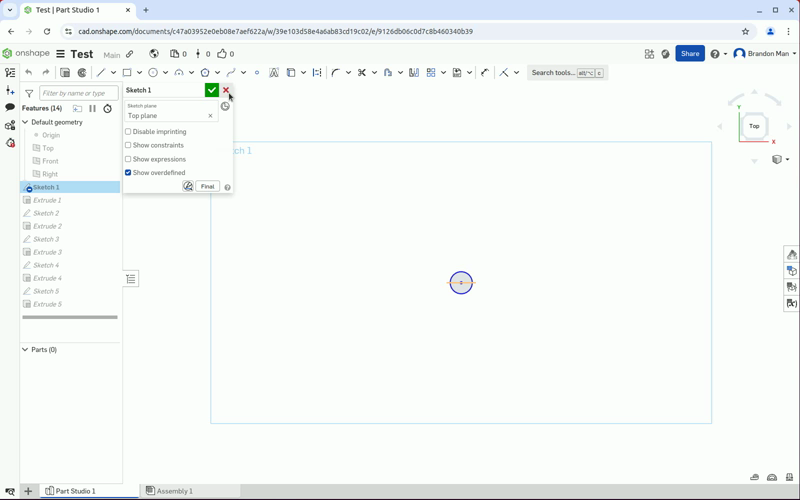
key(shift+s)
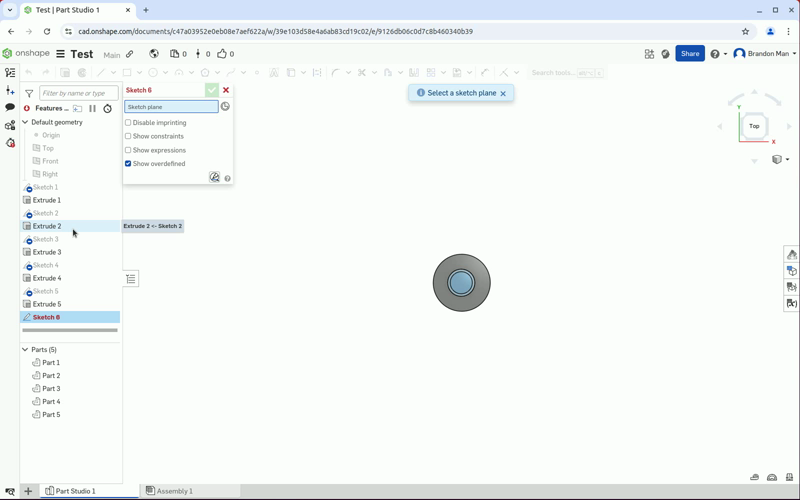
scroll(3)
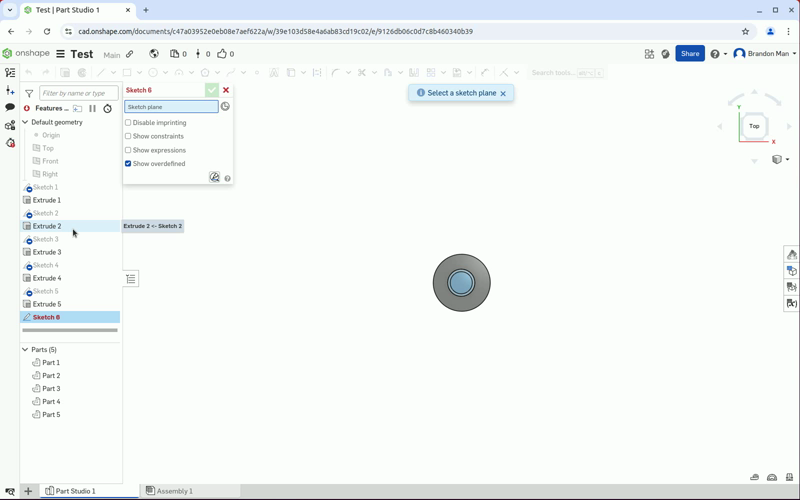
mouse_move(73, 150)
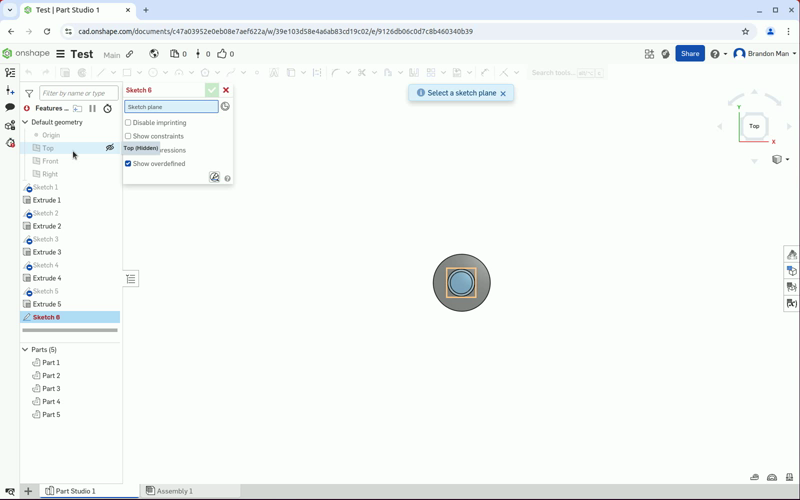
click(73, 150)
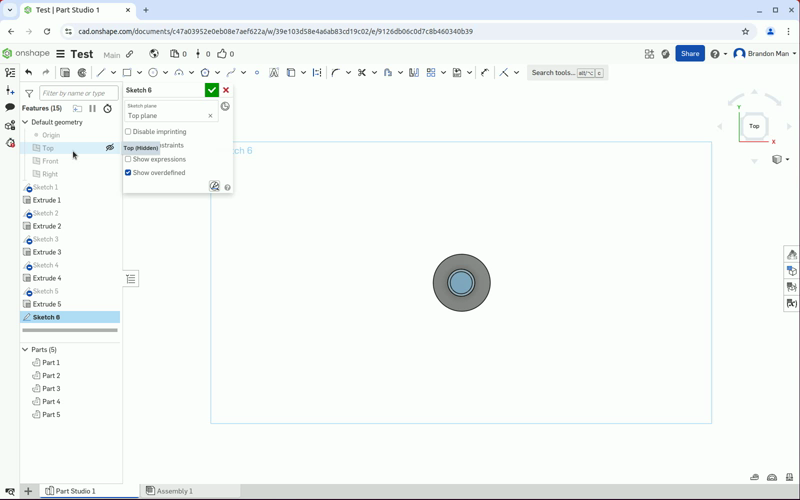
mouse_move(73, 352)
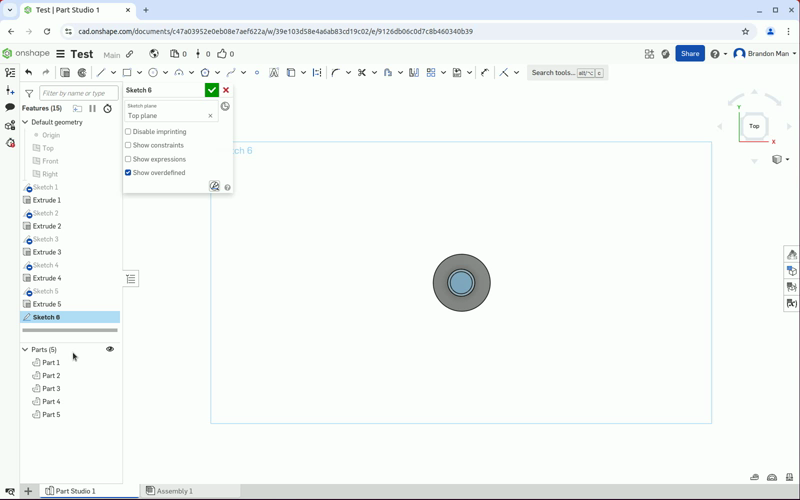
key(y)
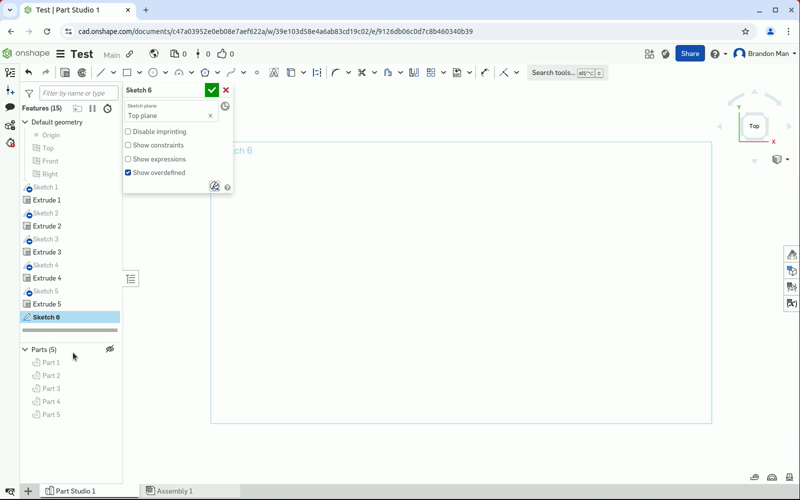
key(c)
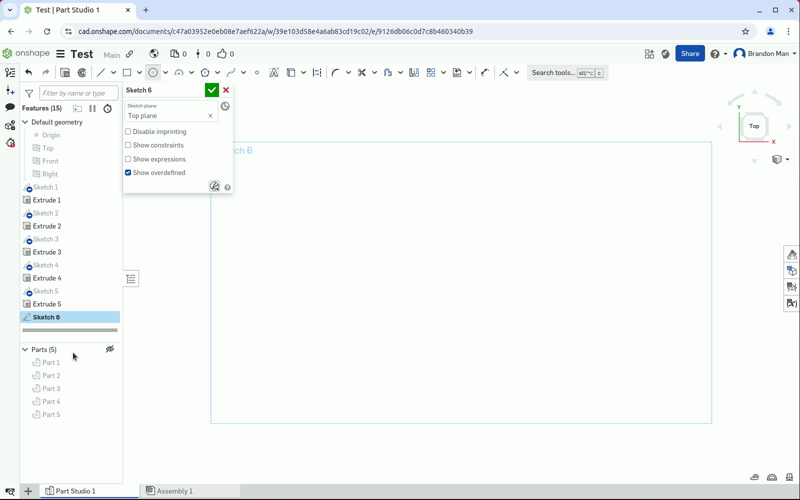
key_down(shift)
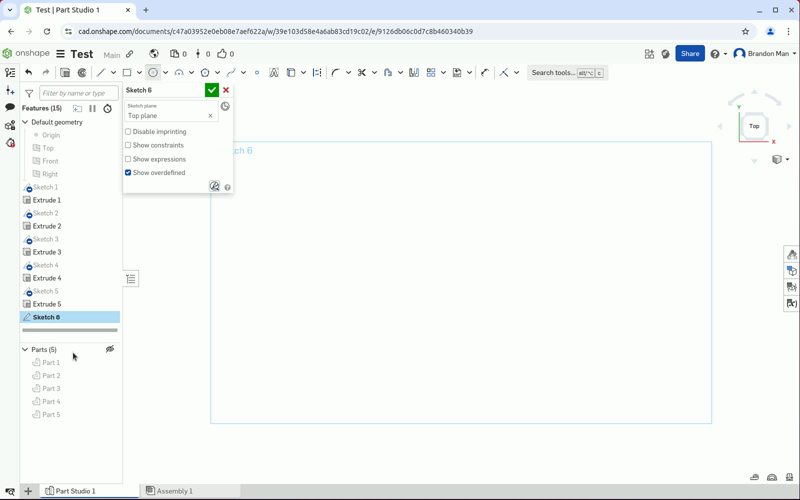
mouse_move(376, 282)
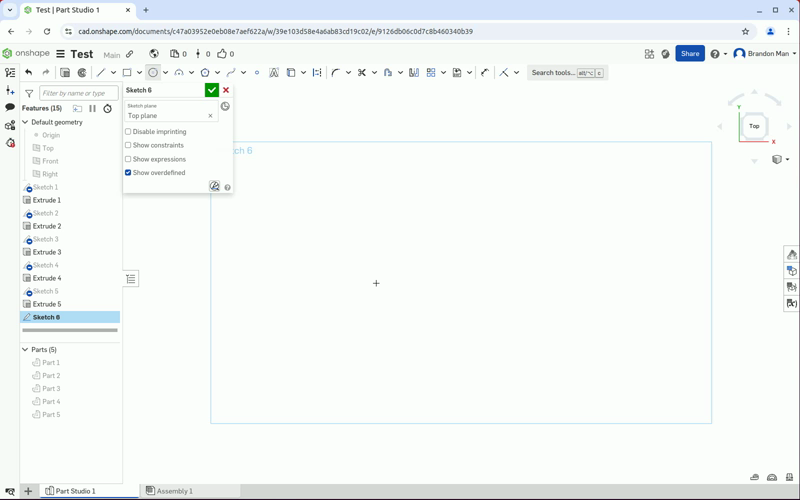
click(376, 282)
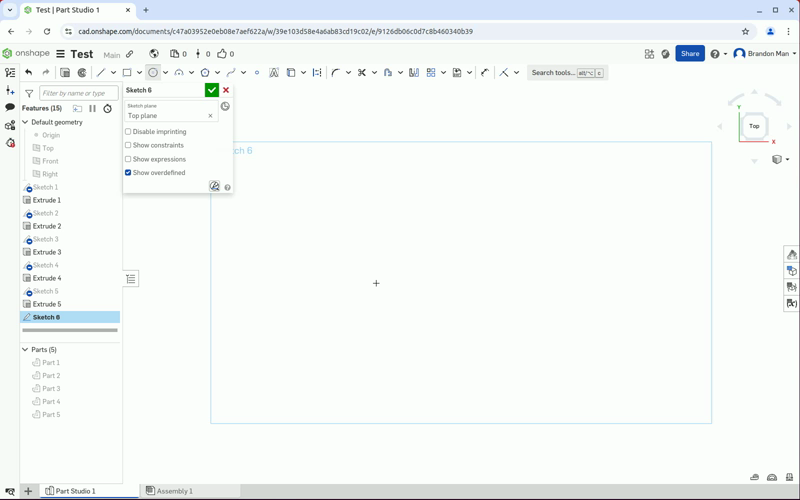
key_up(shift)
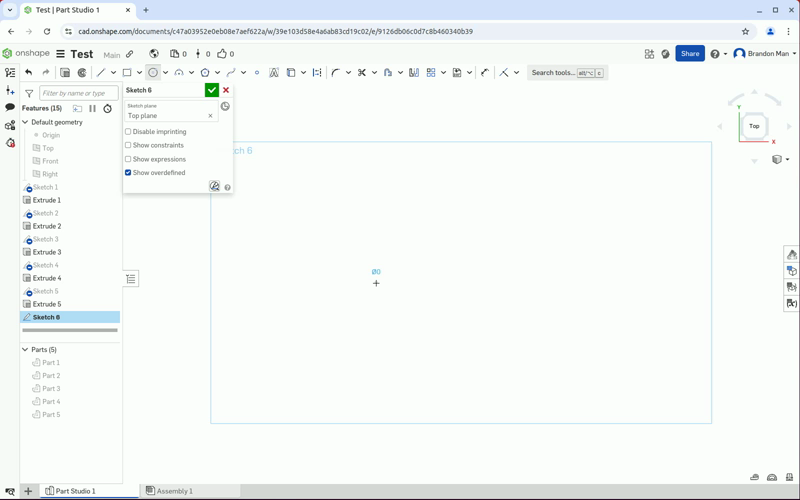
mouse_move(404, 282)
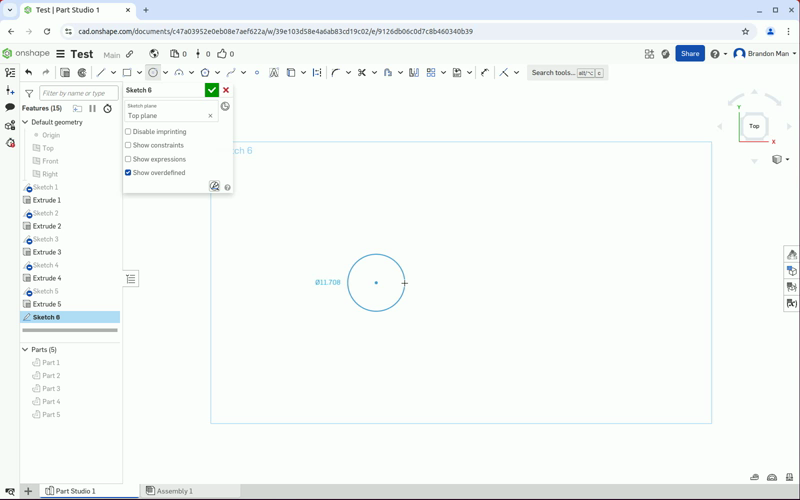
click(404, 282)
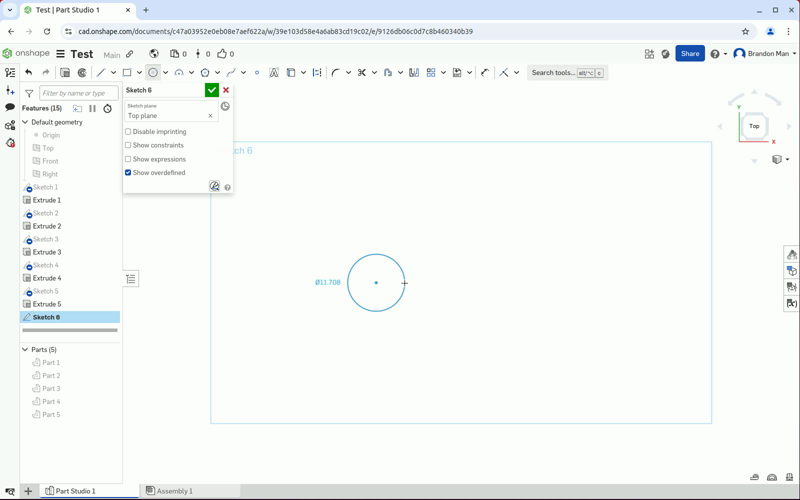
key(esc)
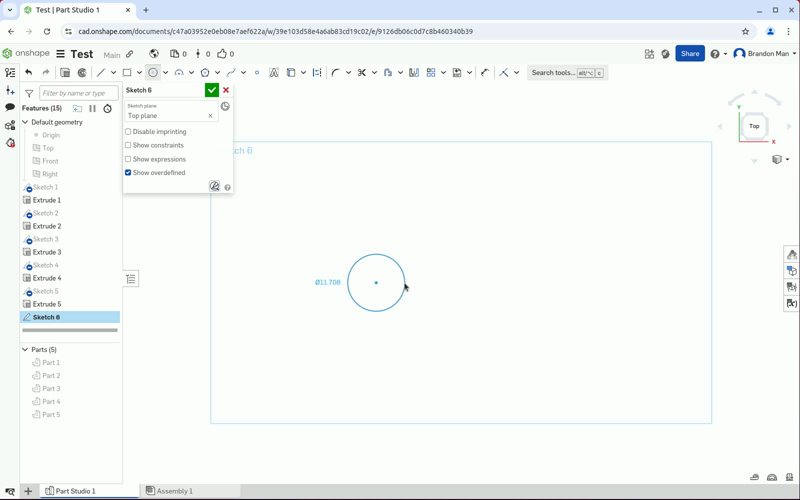
key(c)
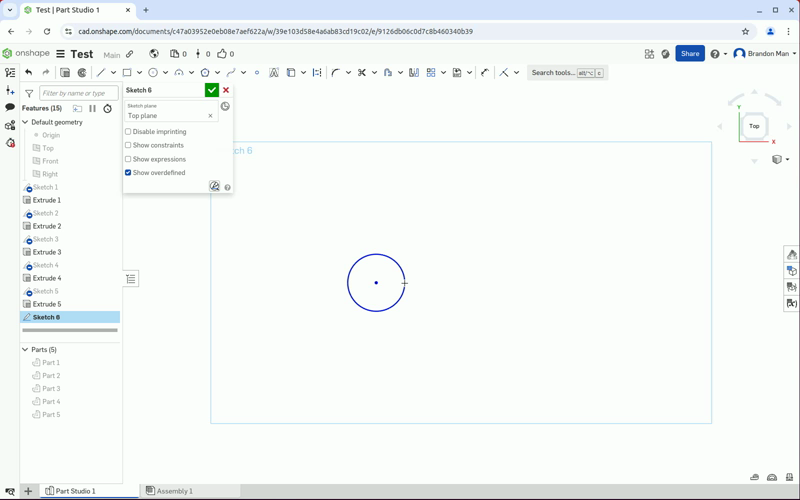
key_down(shift)
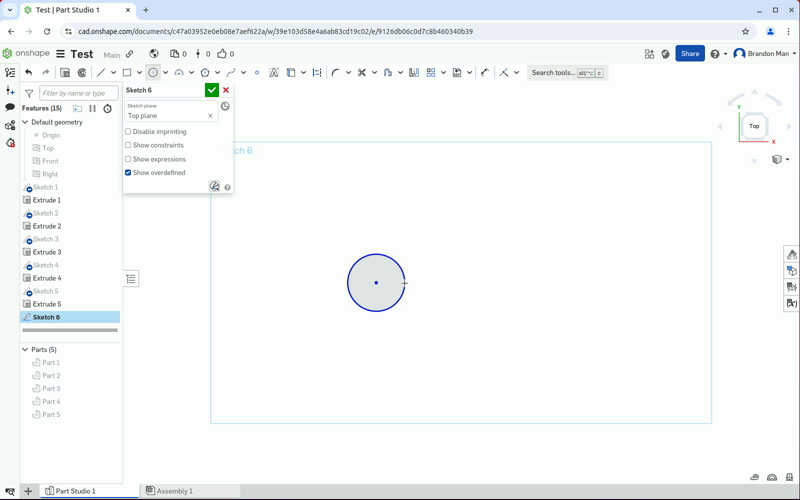
mouse_move(376, 282)
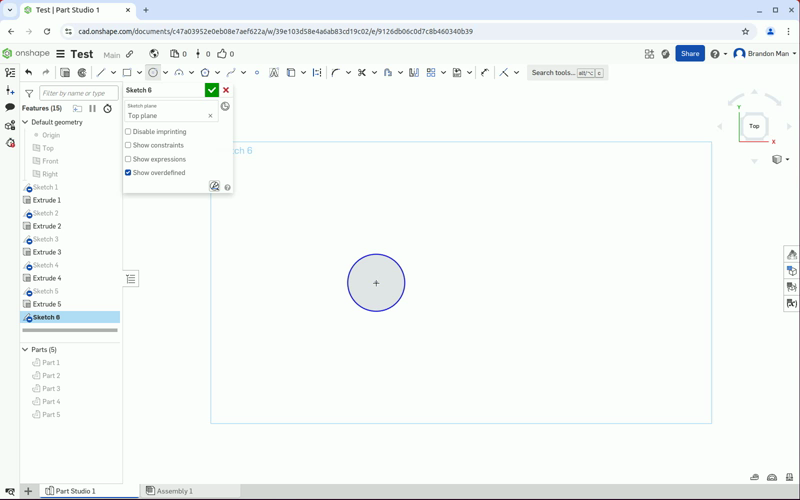
click(376, 282)
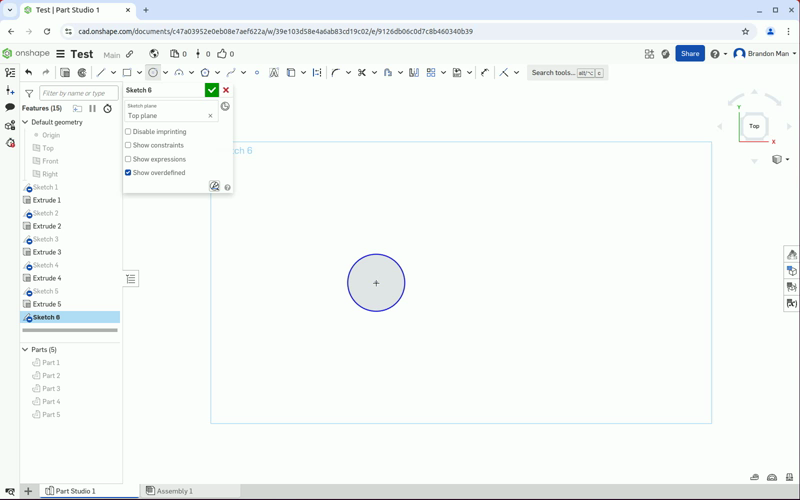
key_up(shift)
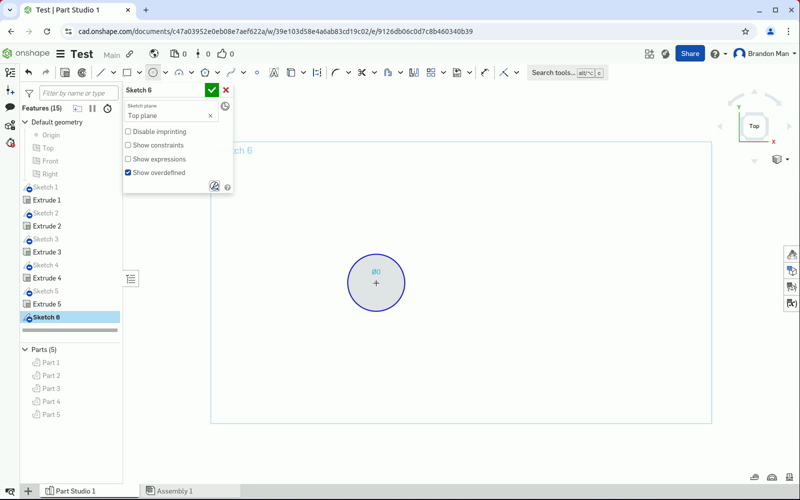
mouse_move(389, 282)
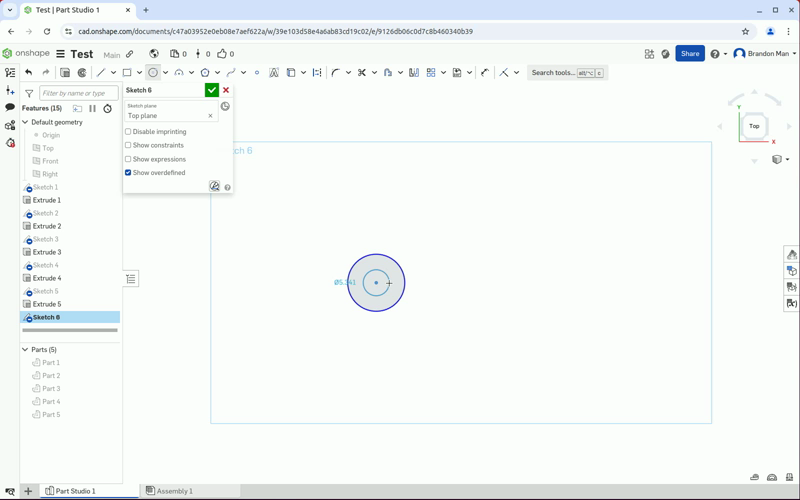
click(389, 282)
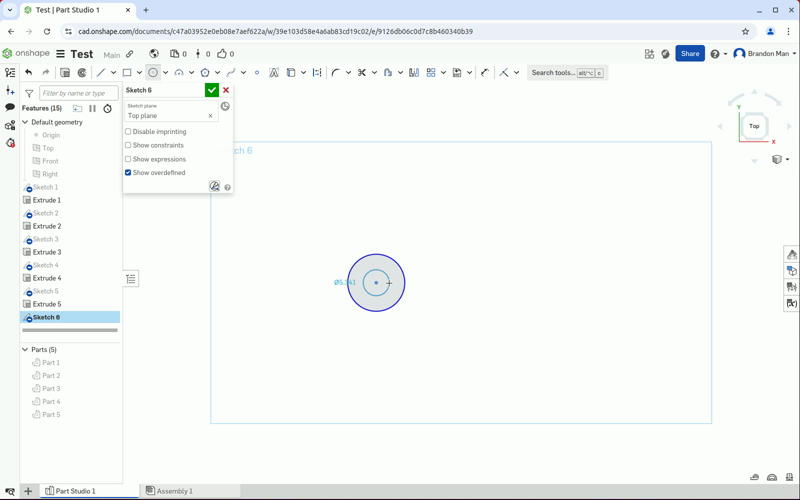
key(esc)
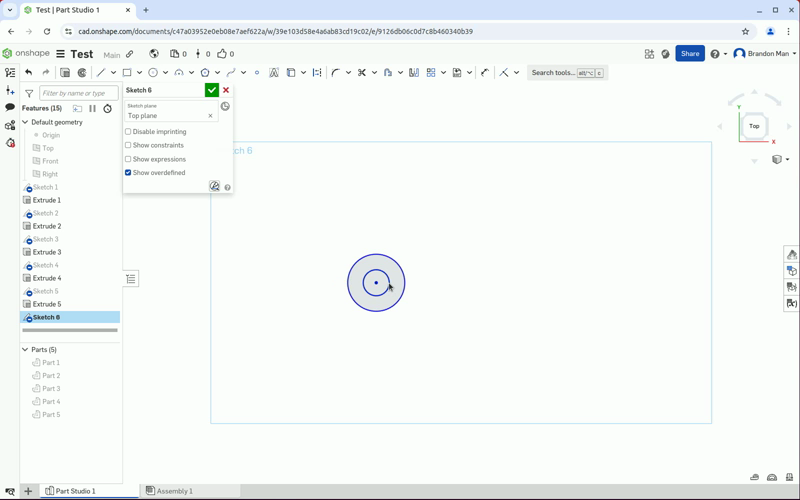
mouse_move(385, 295)
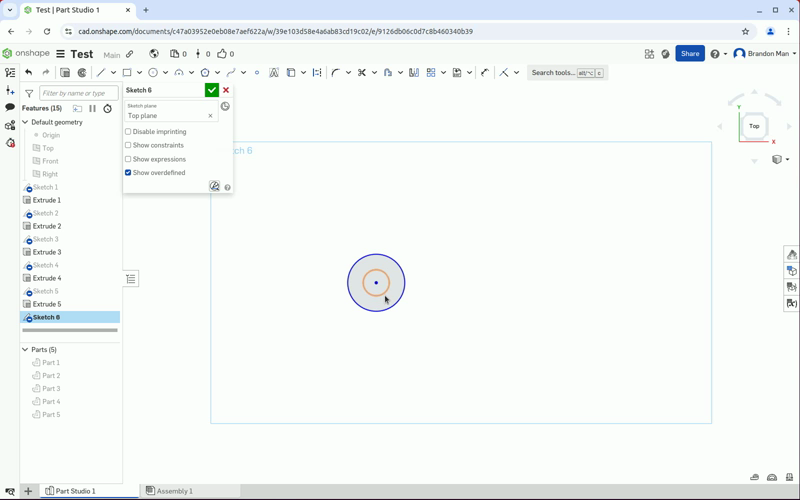
click(385, 295)
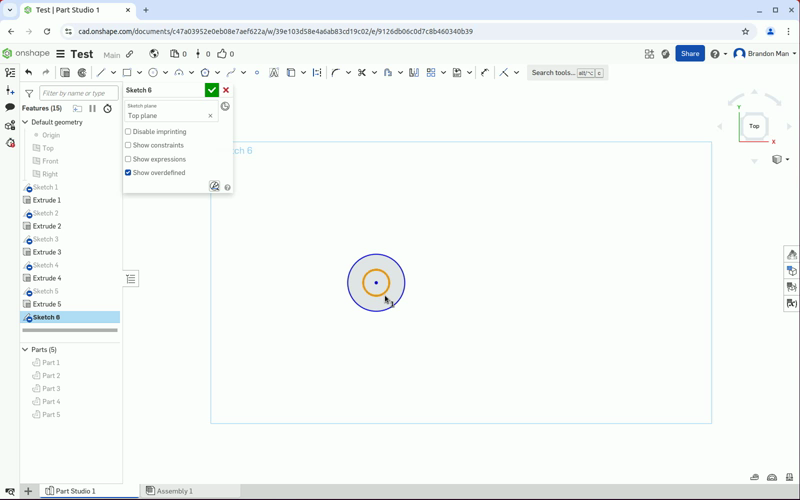
mouse_move(73, 352)
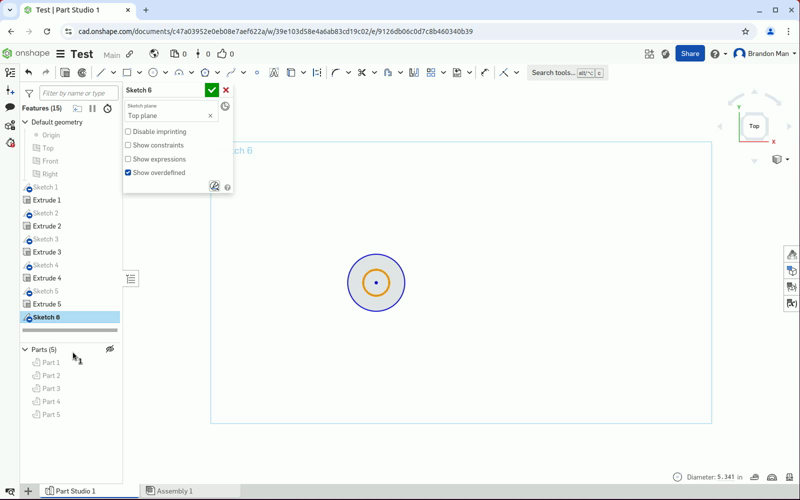
key(shift+y)
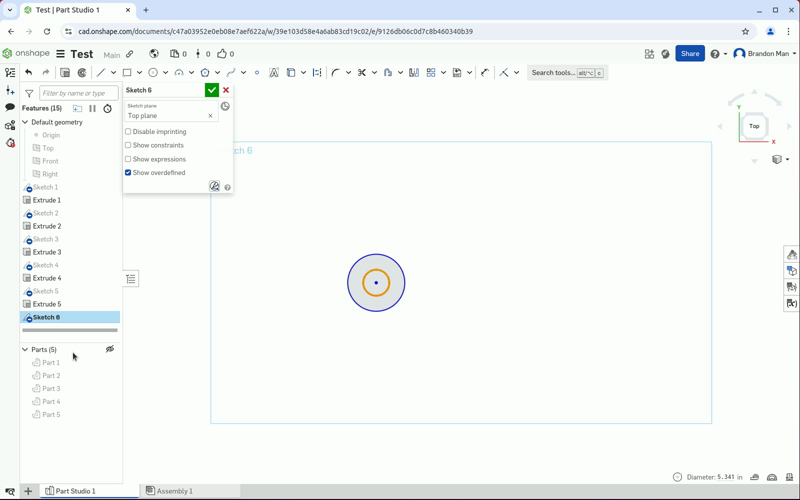
key(shift+e)
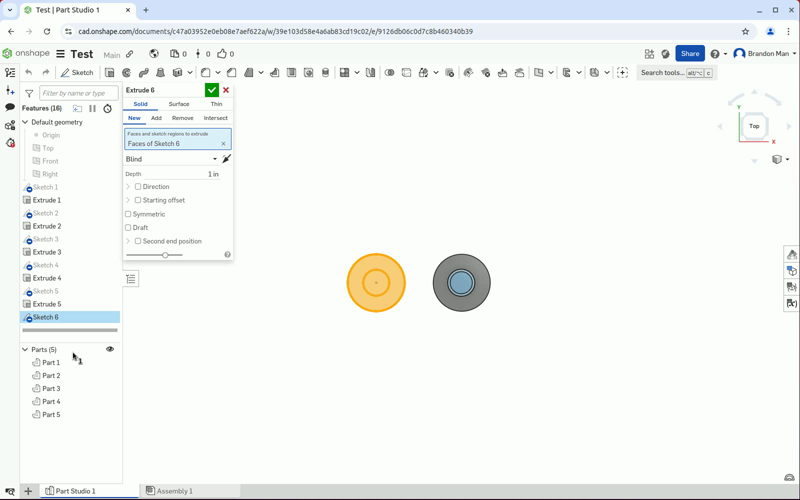
mouse_move(143, 106)
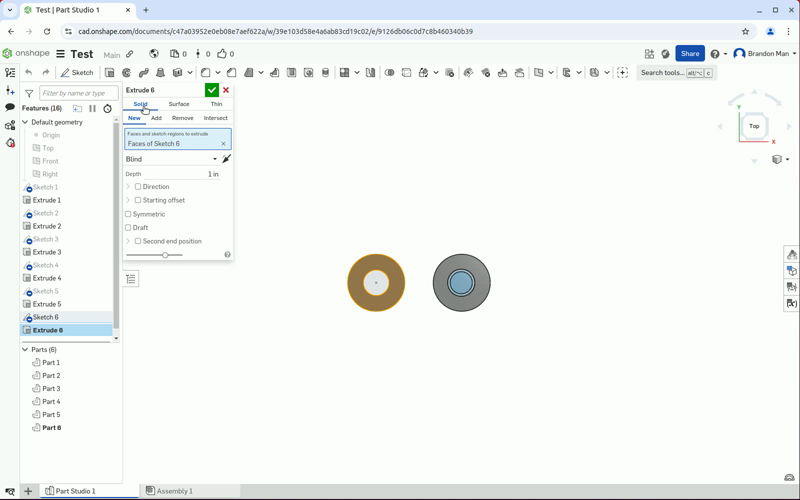
click(143, 106)
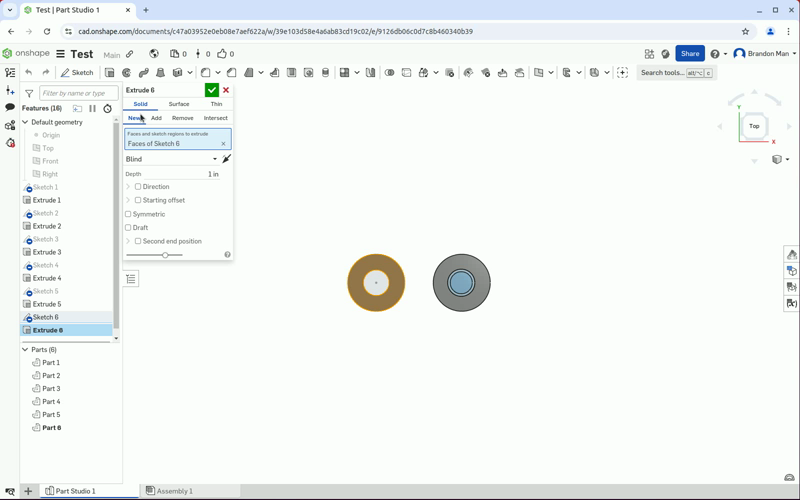
mouse_move(137, 120)
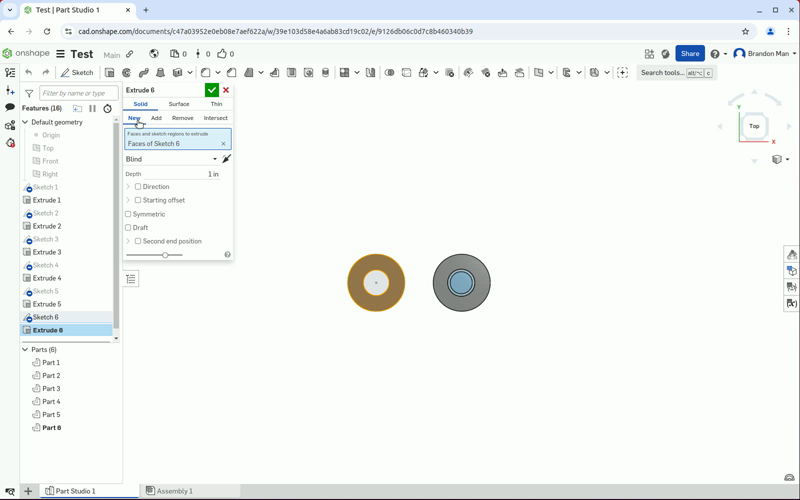
click(137, 120)
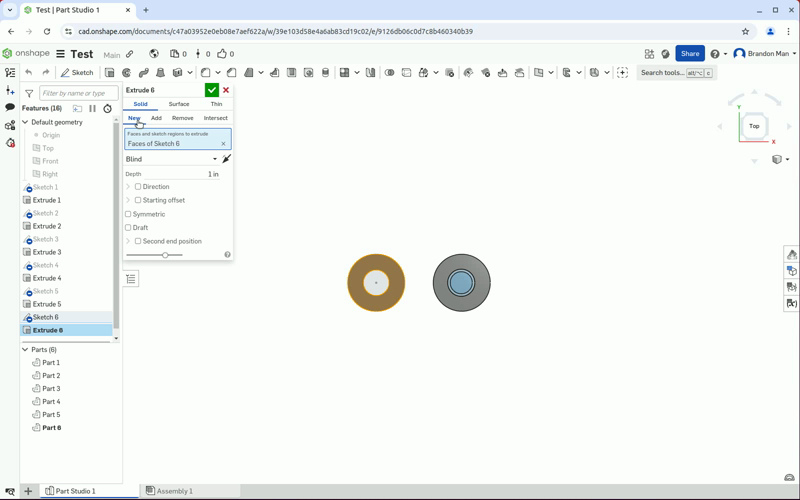
key(tab, 4)
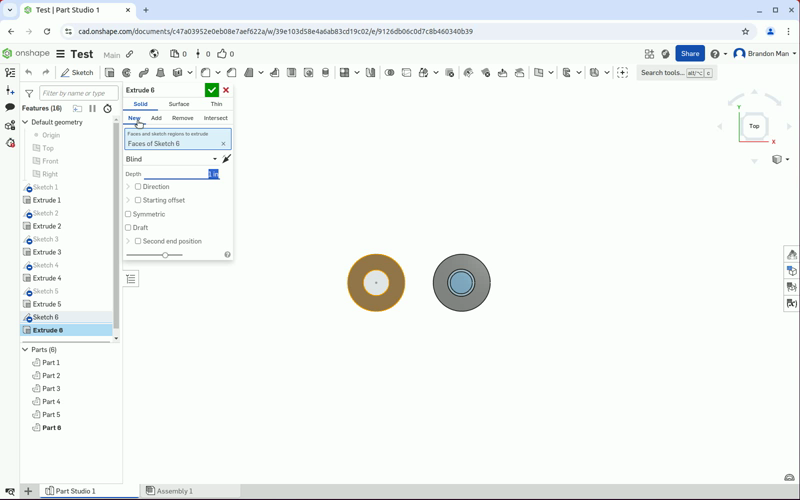
text(-1.685)
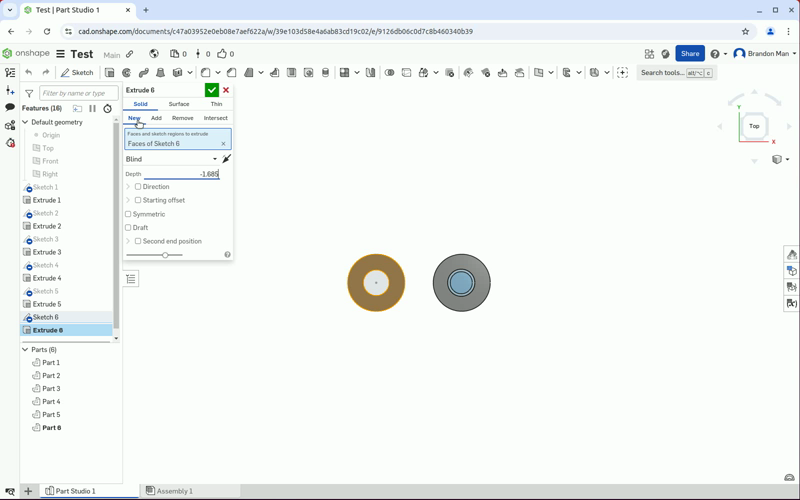
key(enter)
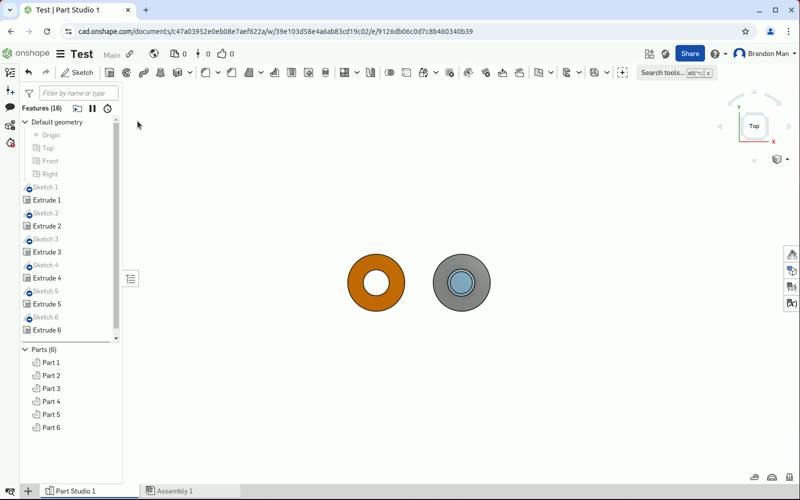
key(shift+h)
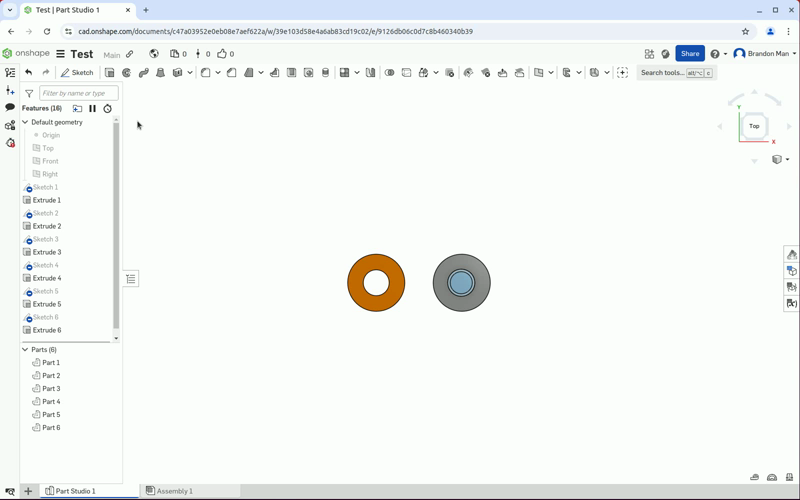
key(shift+h)
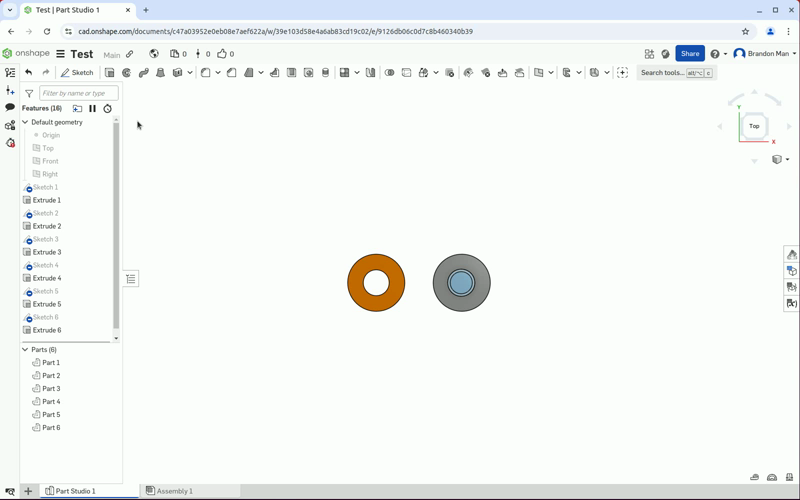
mouse_move(69, 189)
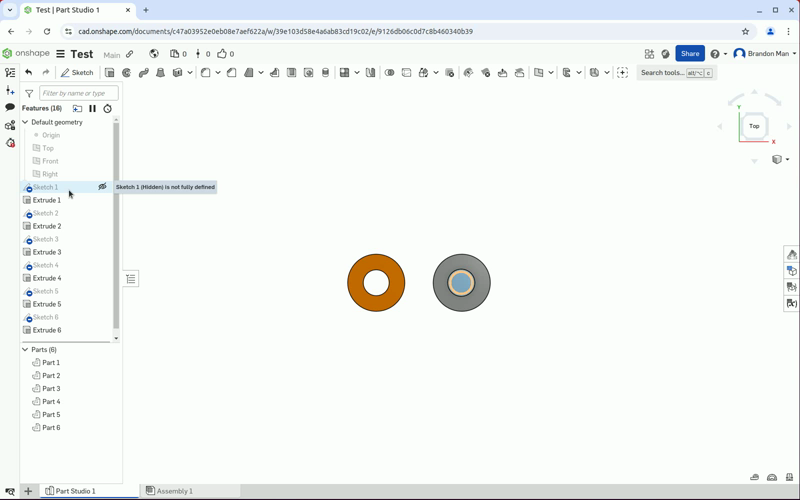
click(69, 189)
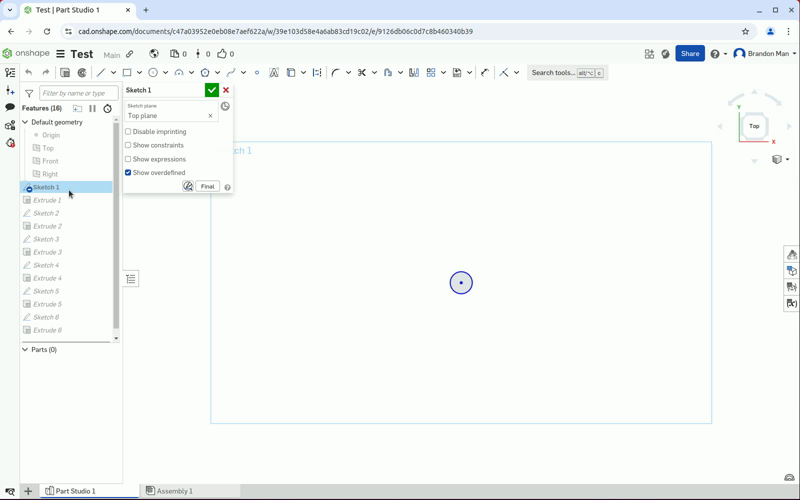
mouse_move(229, 92)
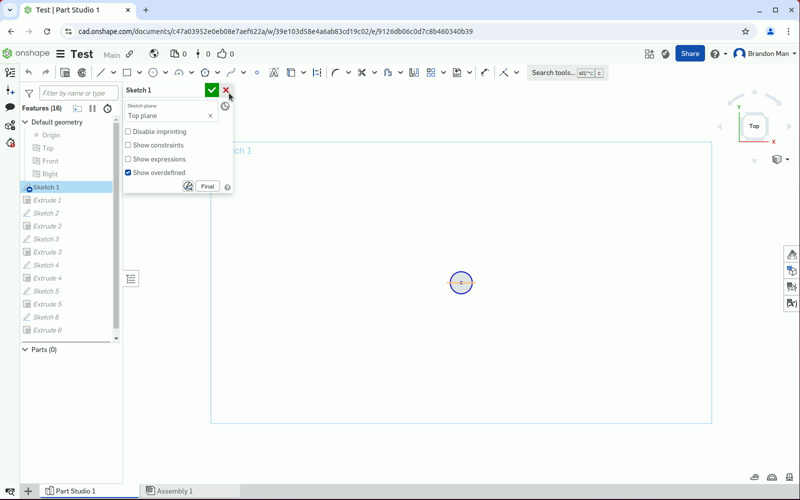
click(229, 92)
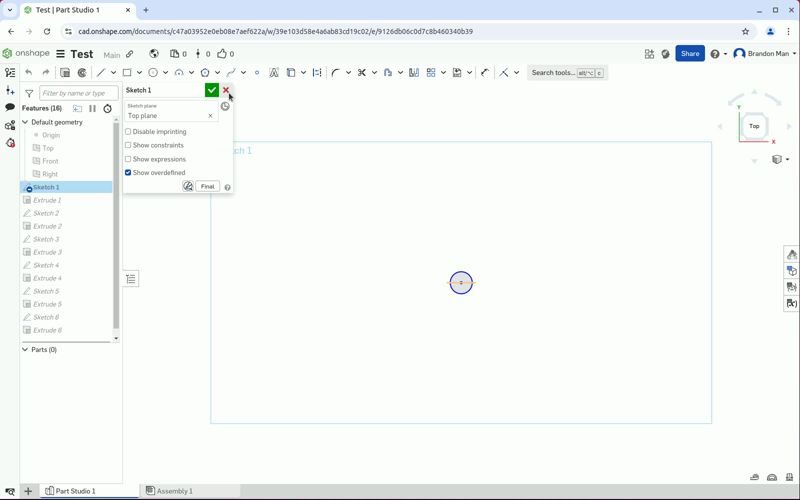
key(shift+s)
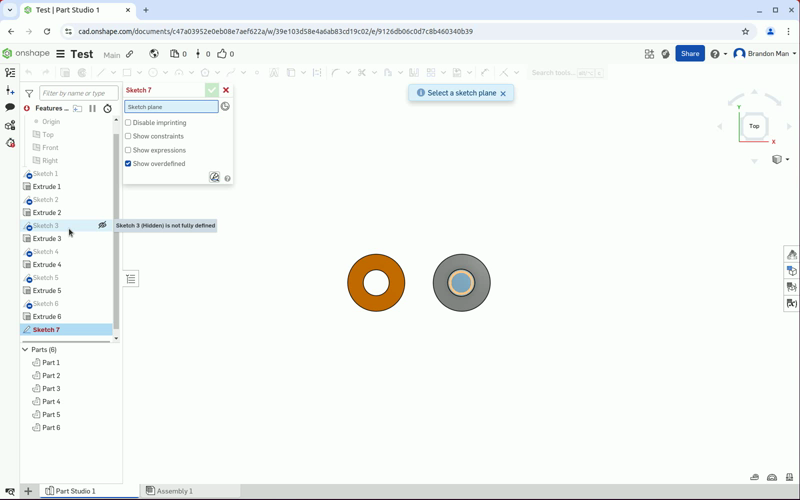
scroll(3)
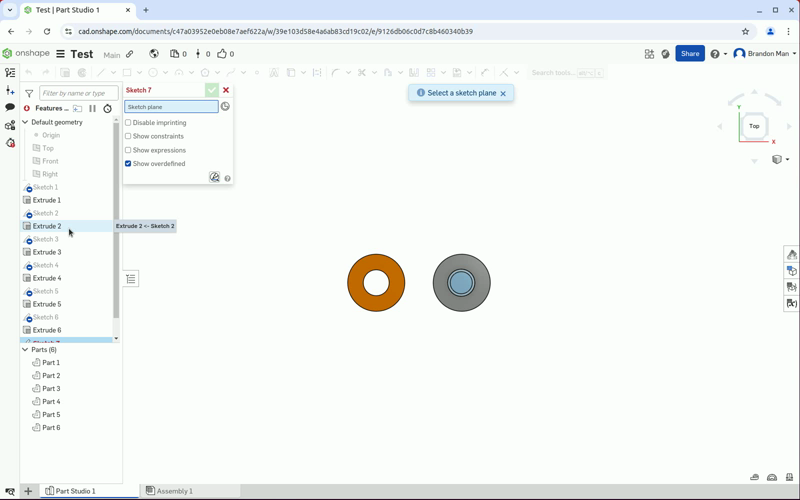
mouse_move(69, 150)
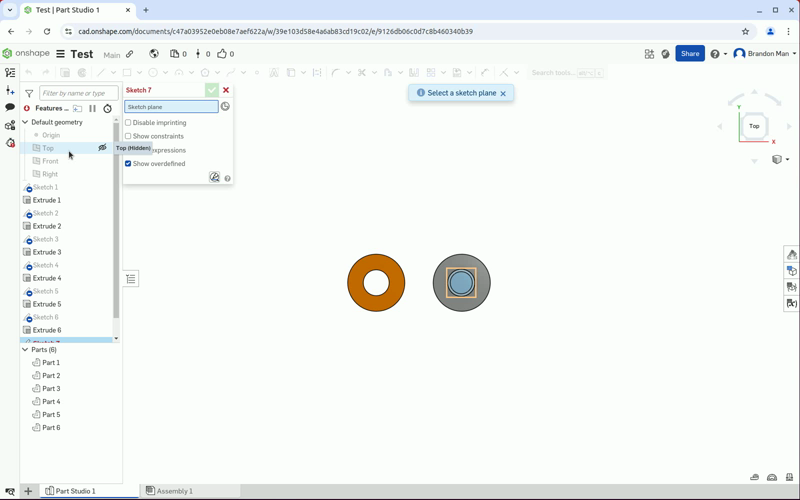
click(69, 150)
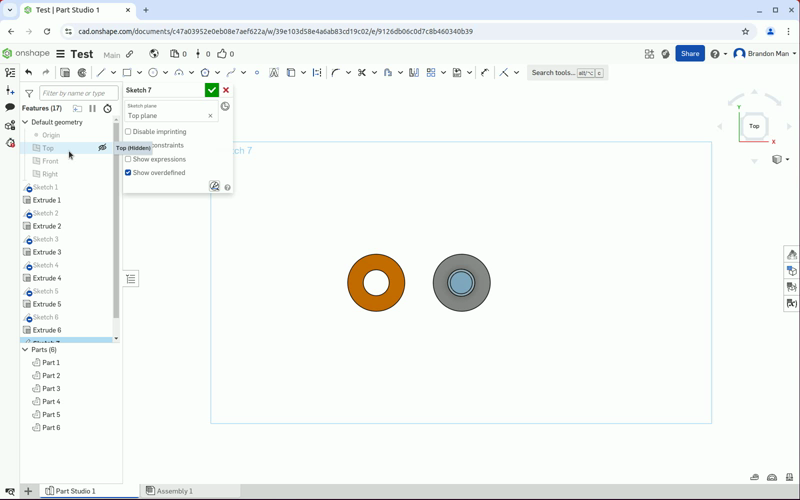
mouse_move(73, 352)
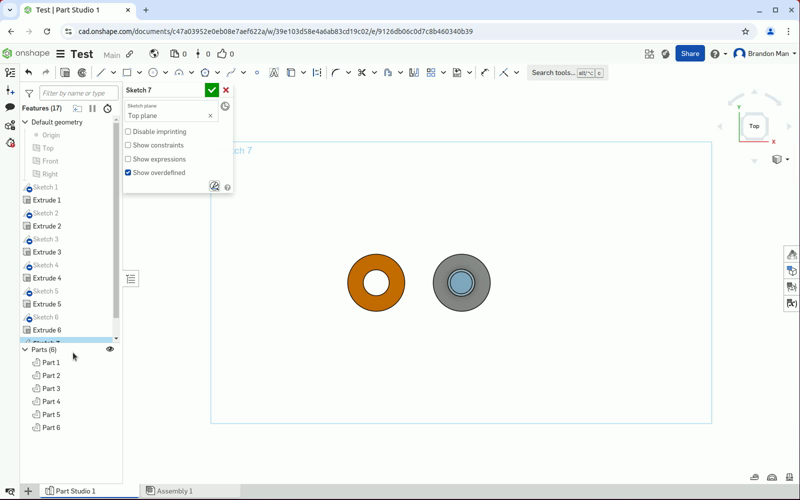
key(y)
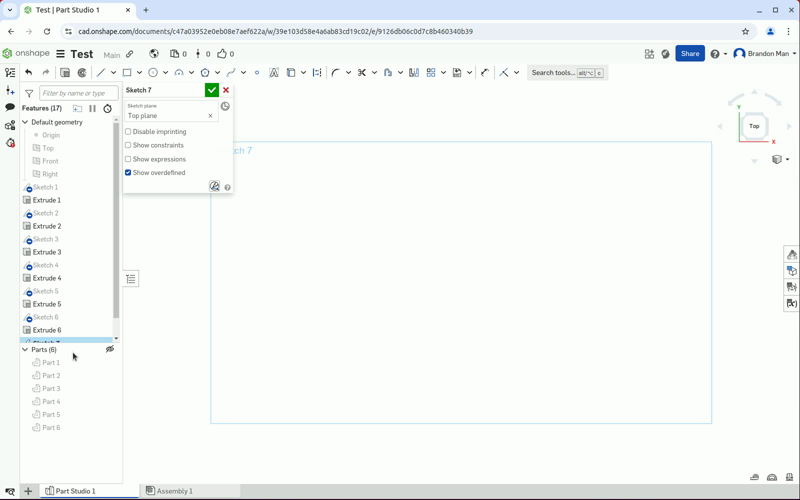
key(c)
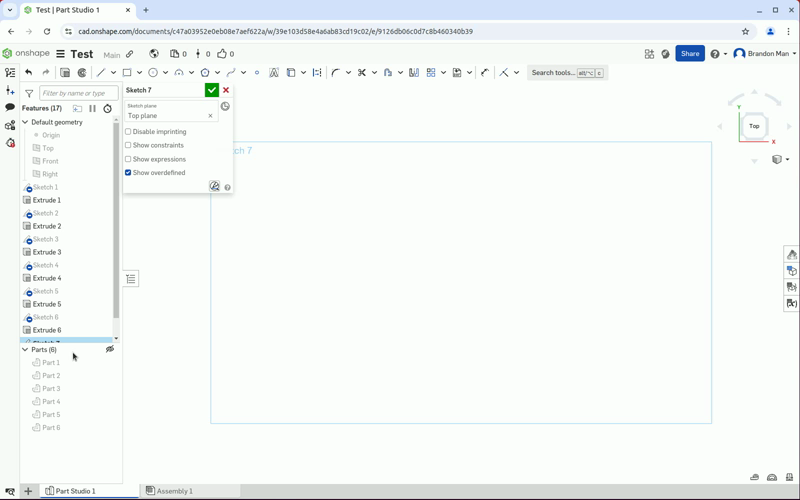
key_down(shift)
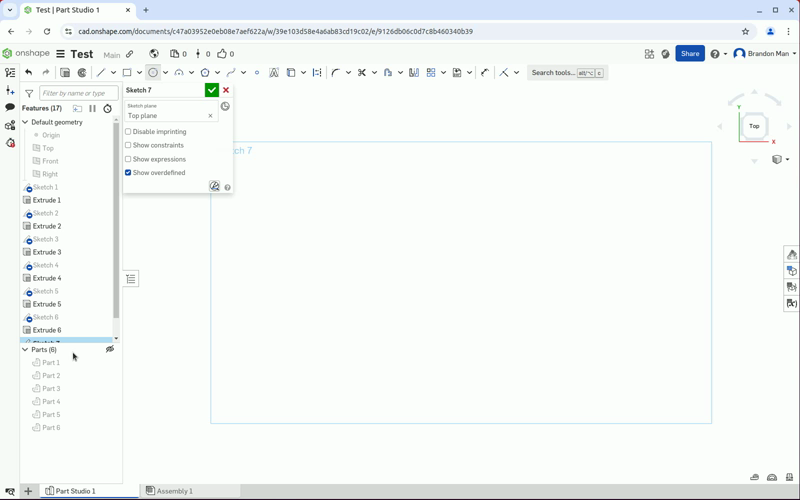
mouse_move(377, 282)
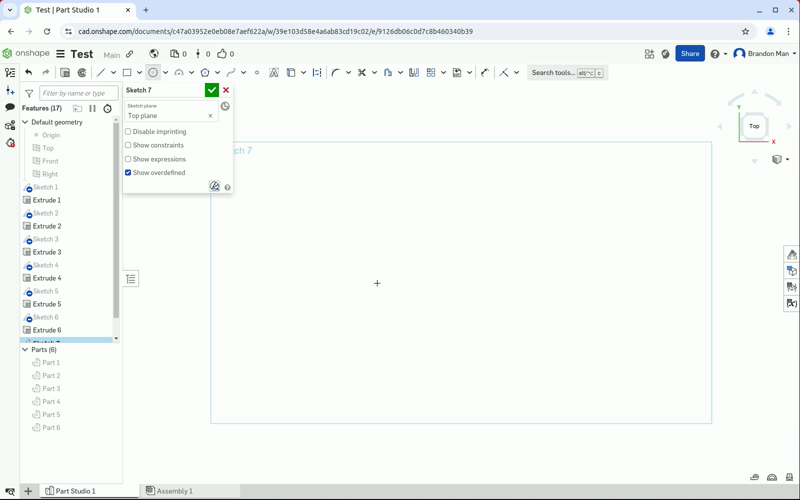
click(377, 282)
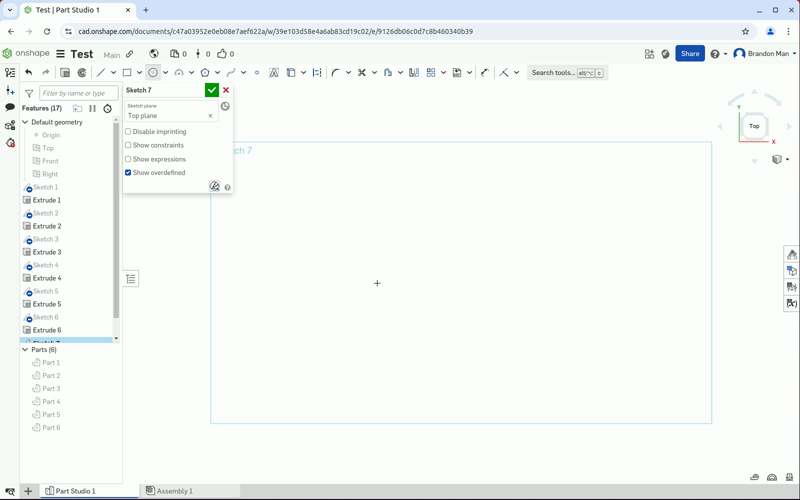
key_up(shift)
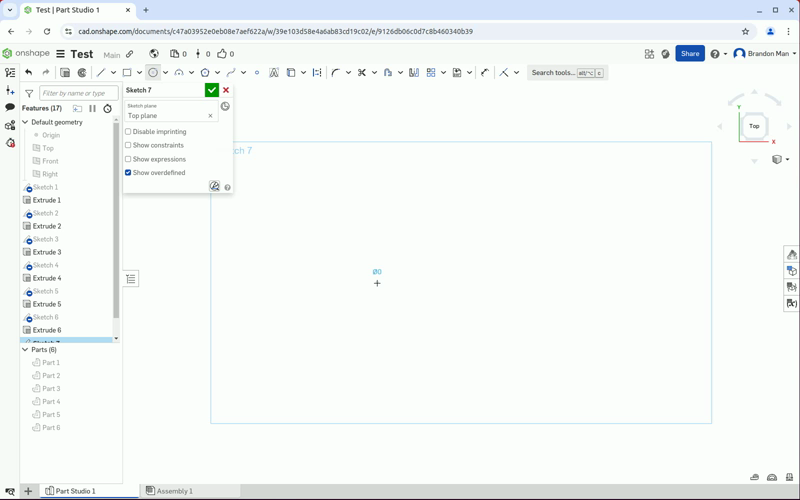
mouse_move(387, 282)
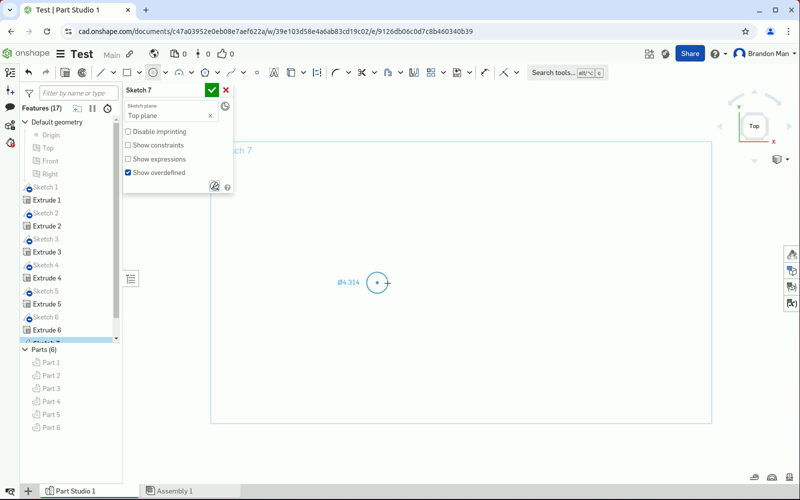
click(387, 282)
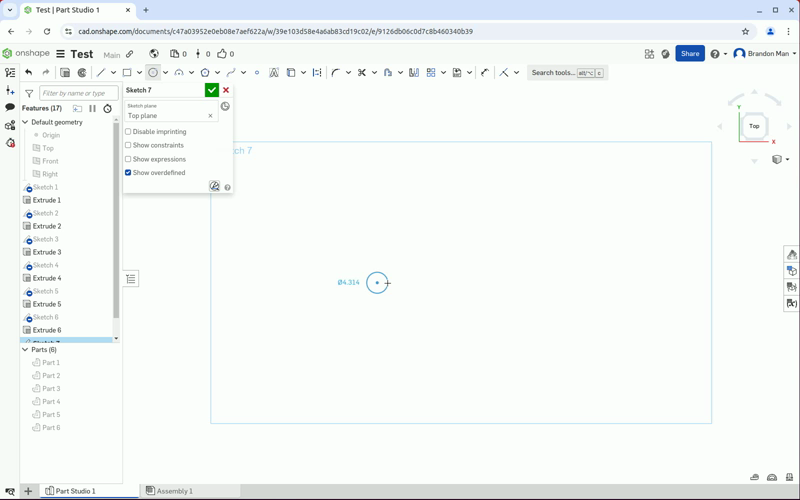
key(esc)
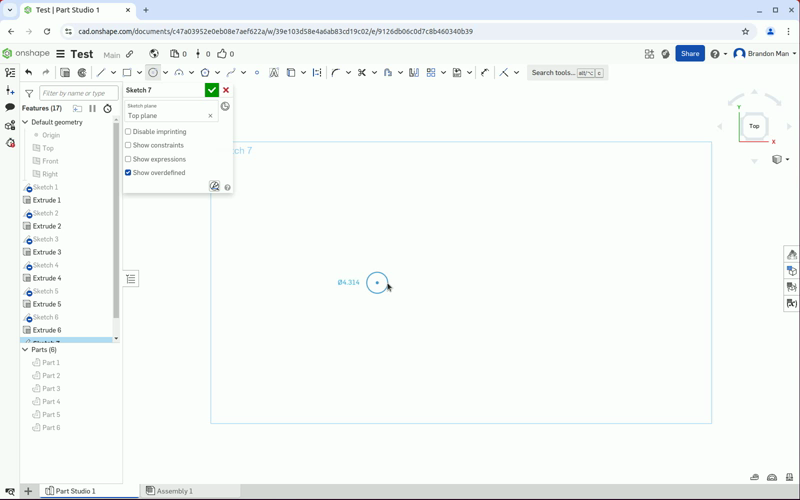
mouse_move(372, 273)
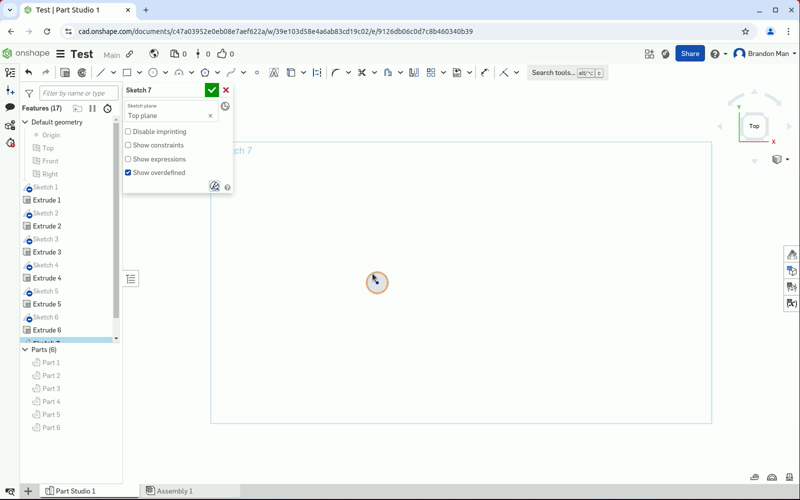
scroll(6)
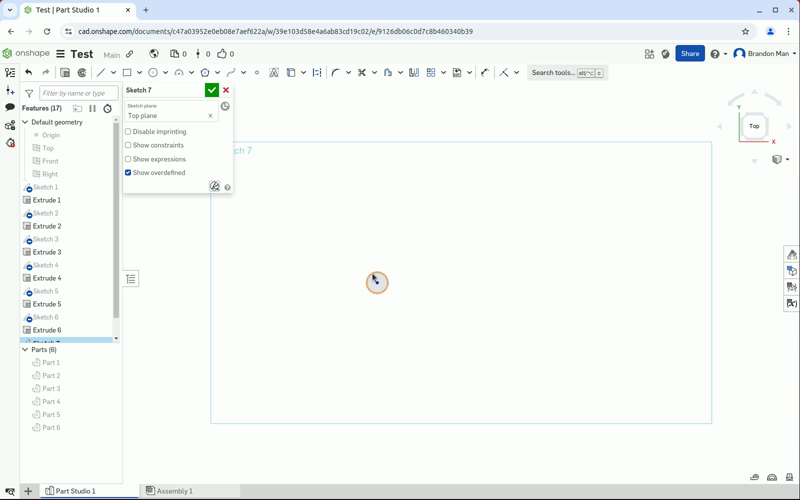
scroll(6)
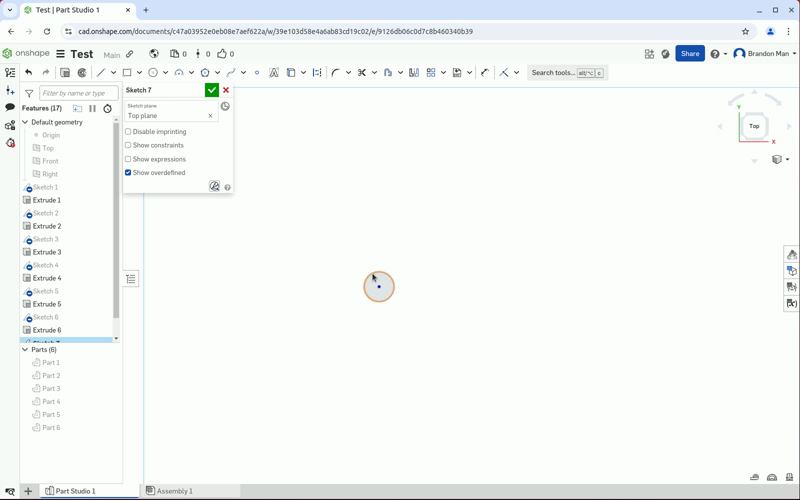
scroll(6)
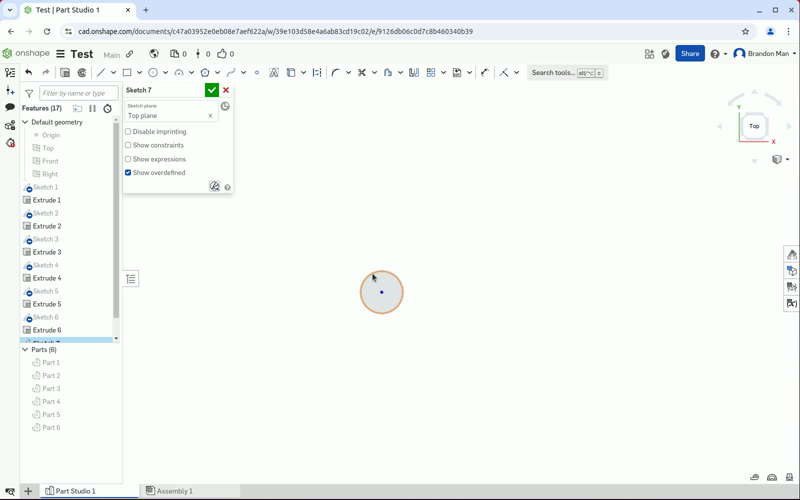
scroll(6)
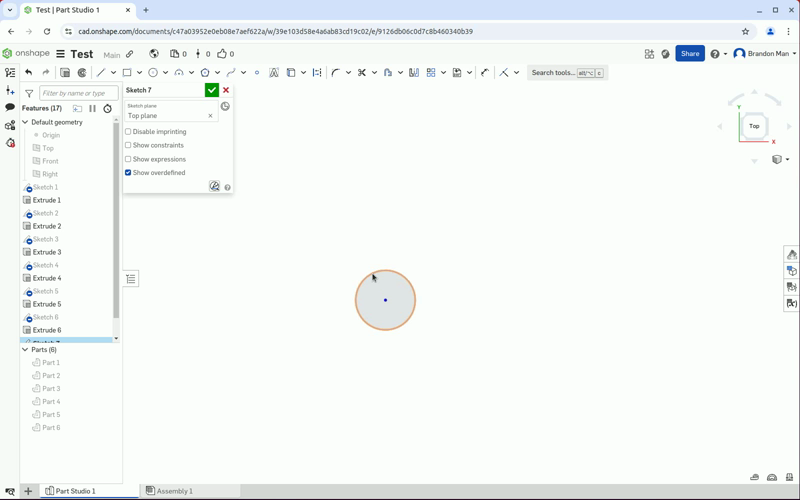
scroll(6)
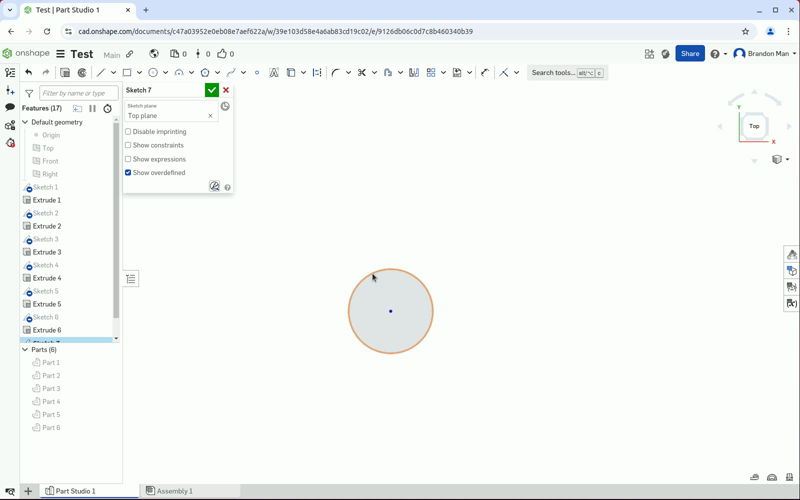
scroll(6)
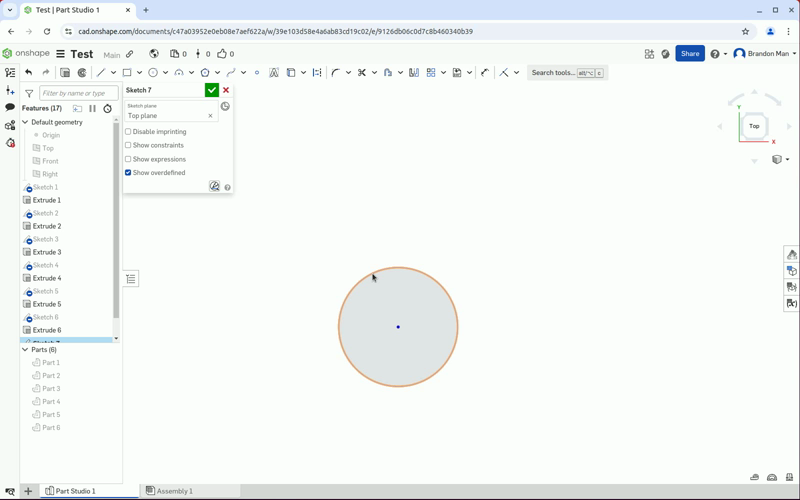
scroll(6)
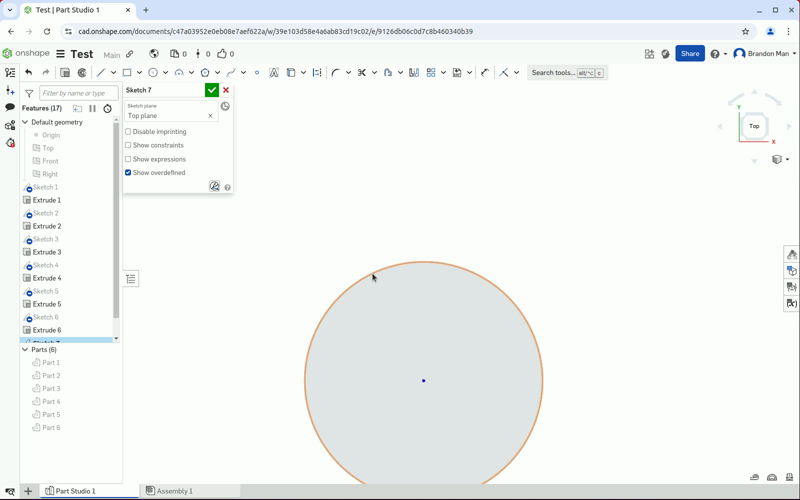
click(372, 273)
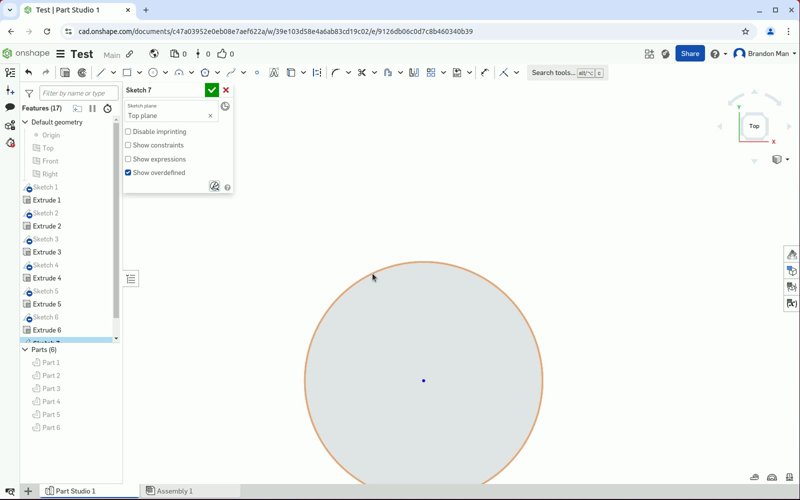
scroll(-6)
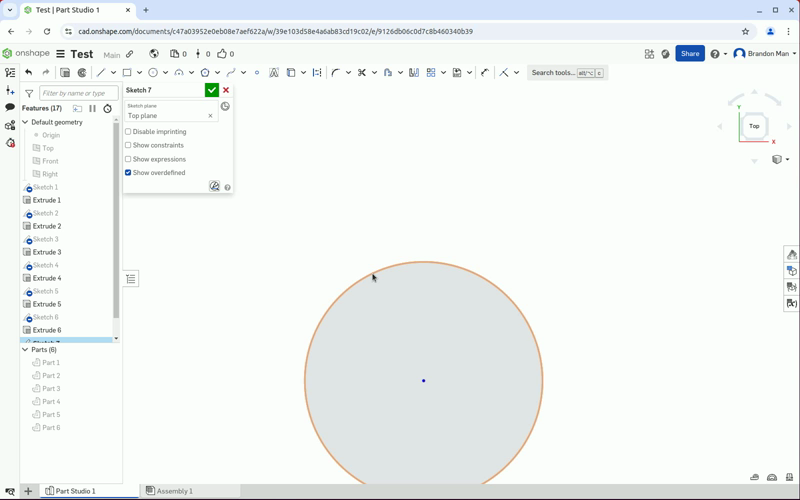
scroll(-6)
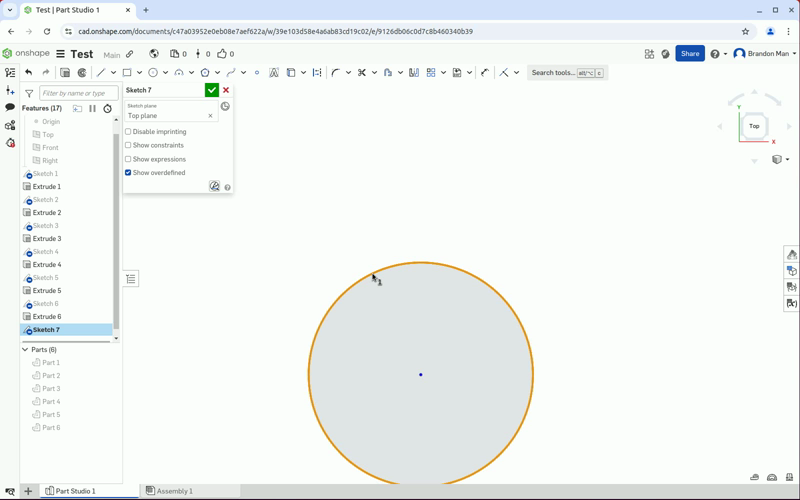
scroll(-6)
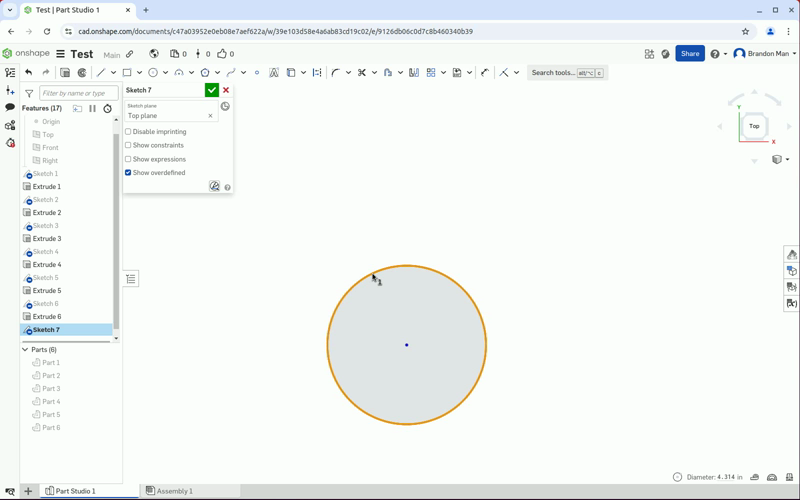
scroll(-6)
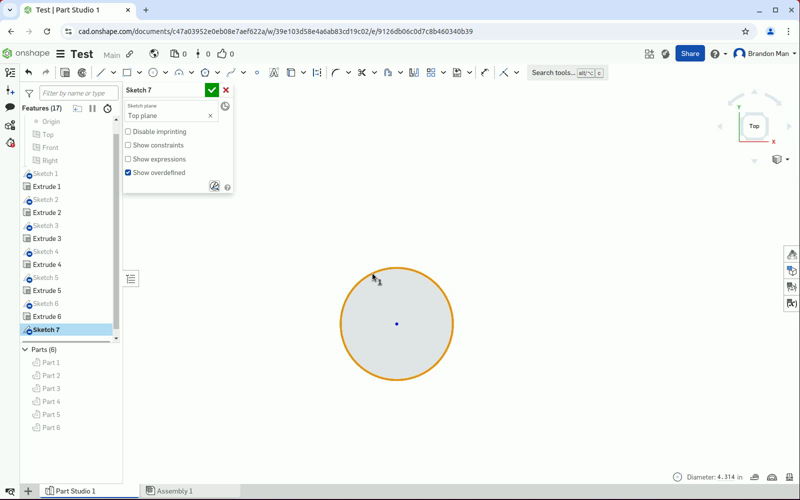
scroll(-6)
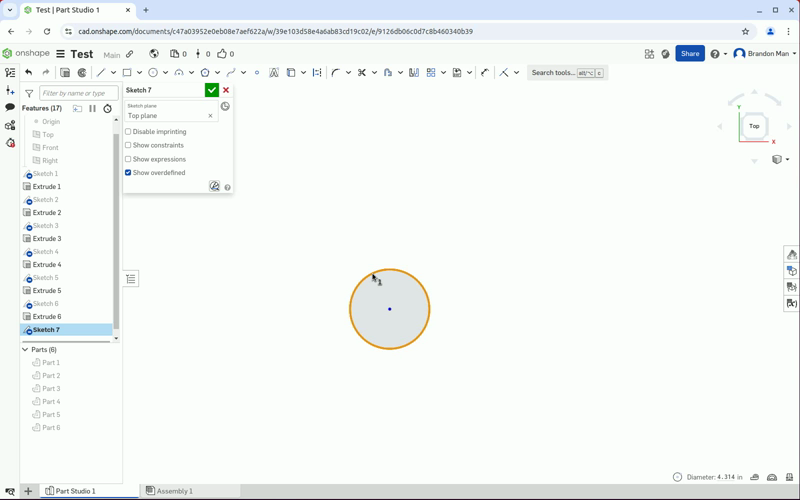
scroll(-6)
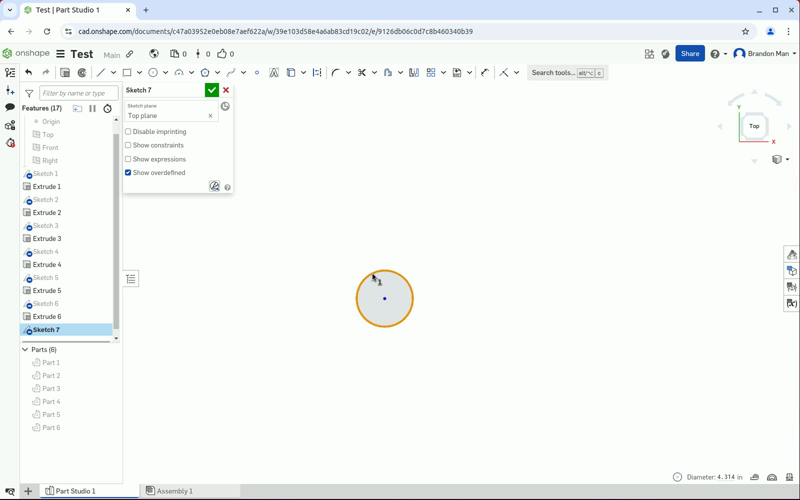
scroll(-6)
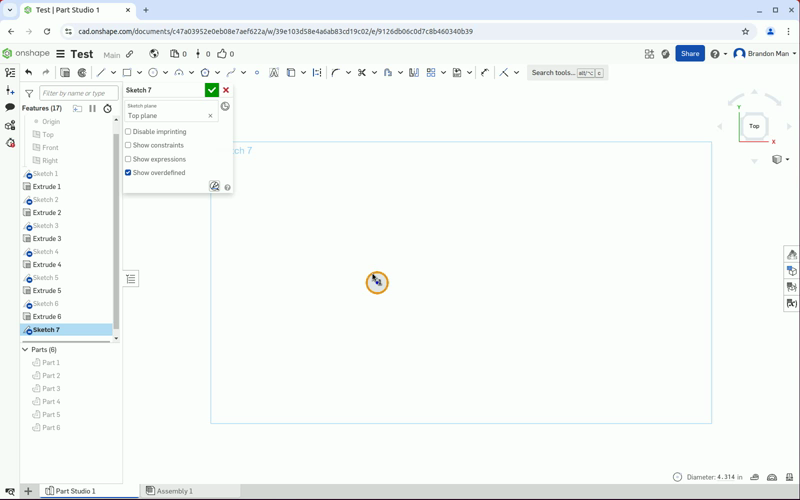
mouse_move(73, 352)
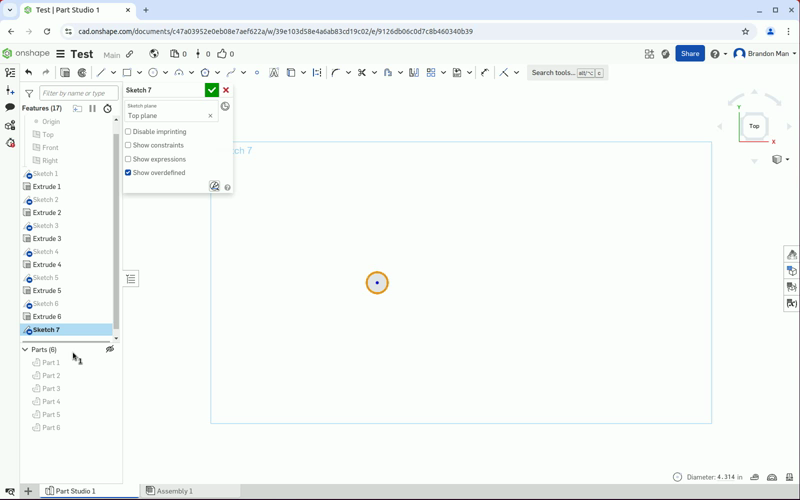
key(shift+y)
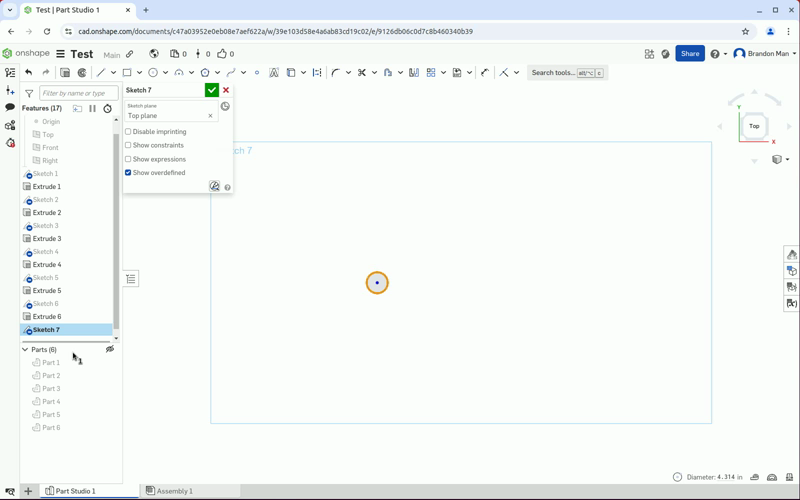
key(shift+e)
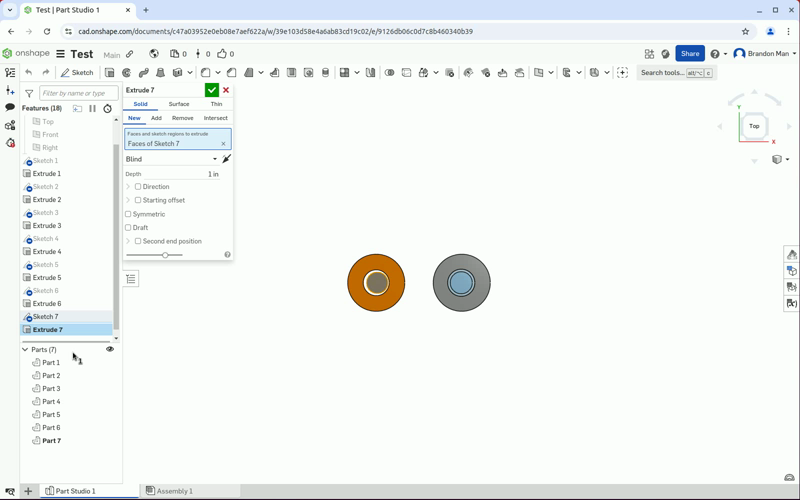
mouse_move(143, 106)
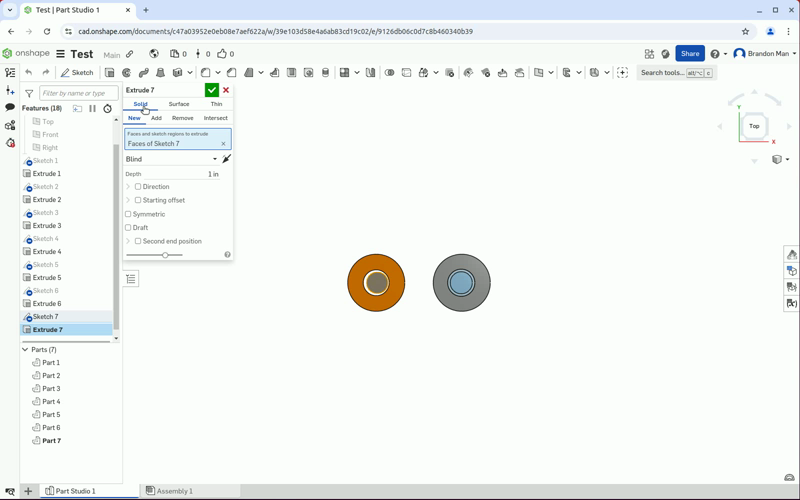
click(143, 106)
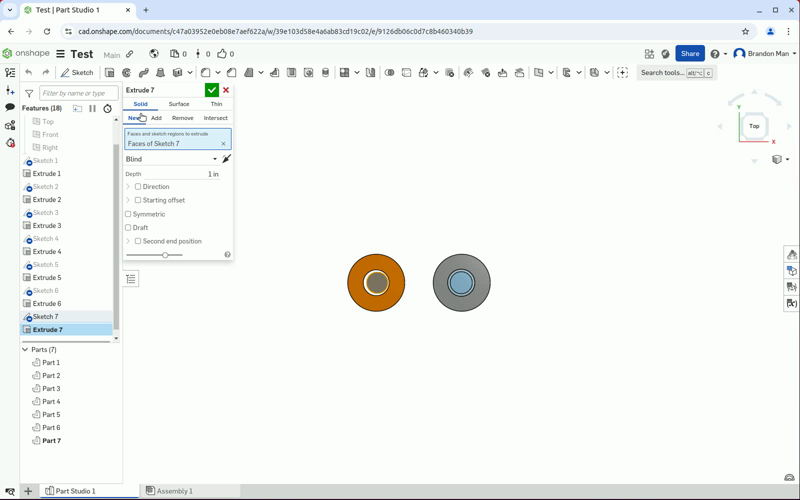
mouse_move(137, 120)
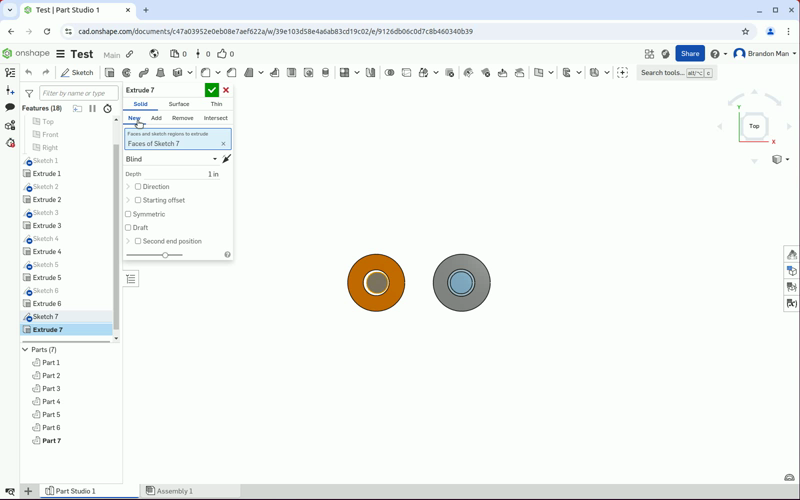
click(137, 120)
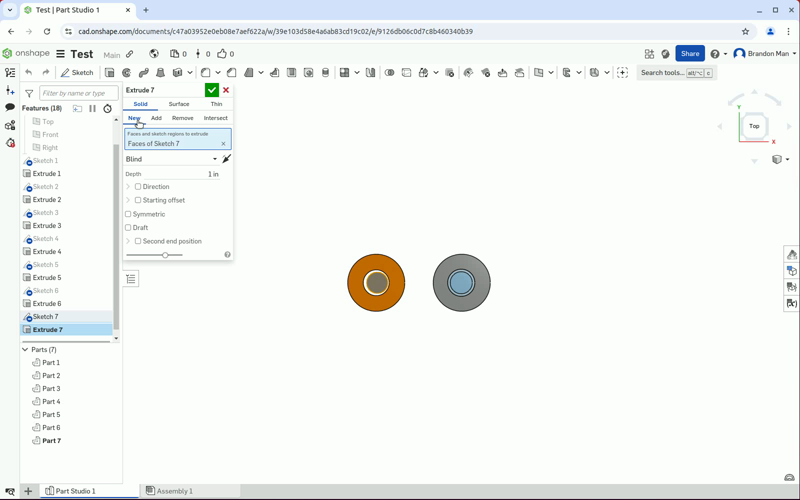
key(tab, 4)
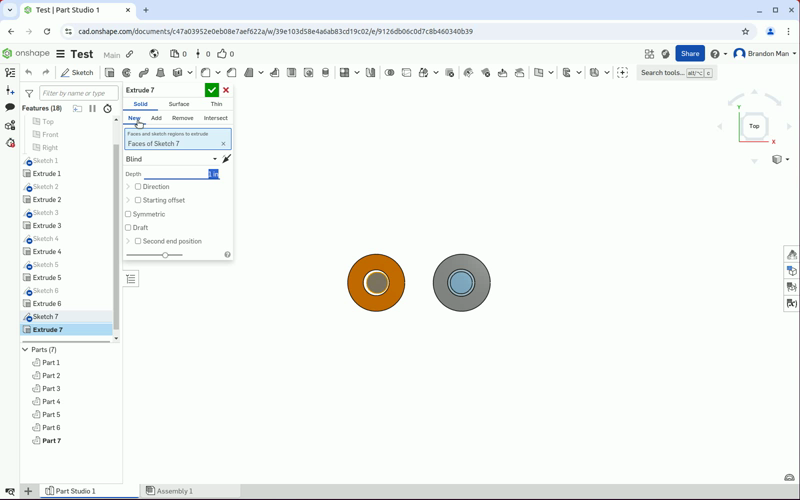
text(-1.685)
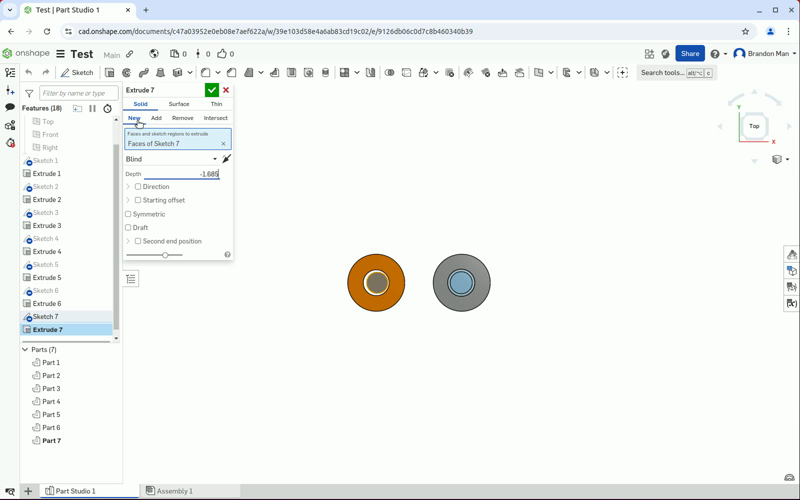
key(enter)
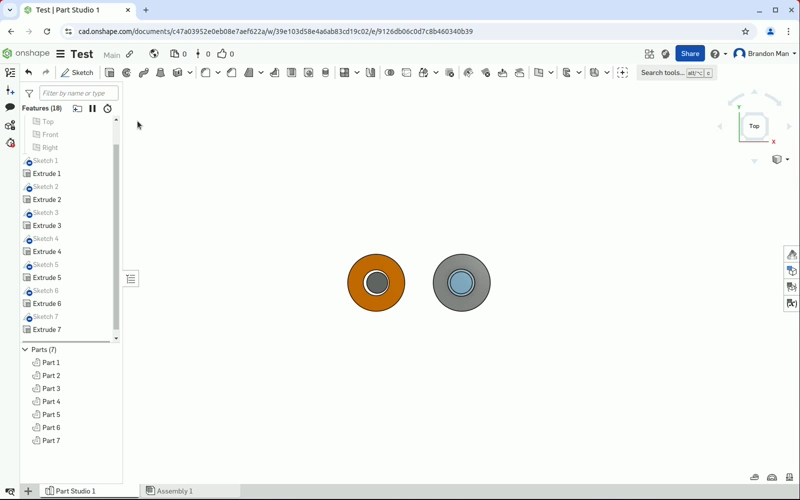
key(shift+h)
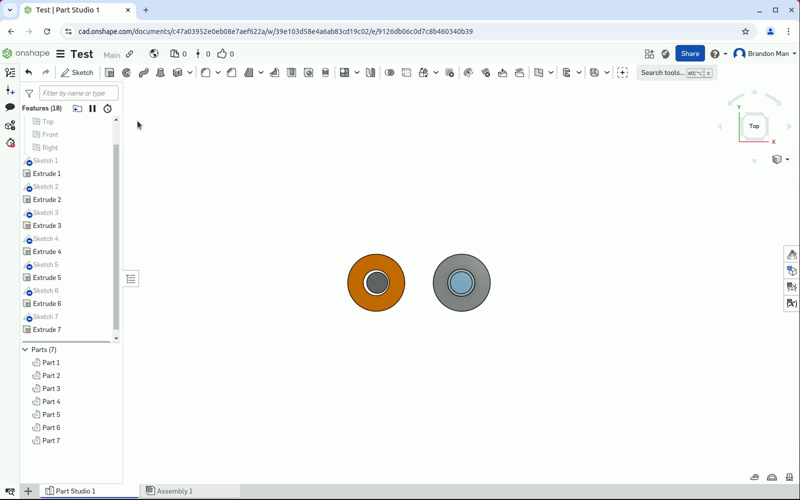
key(shift+h)
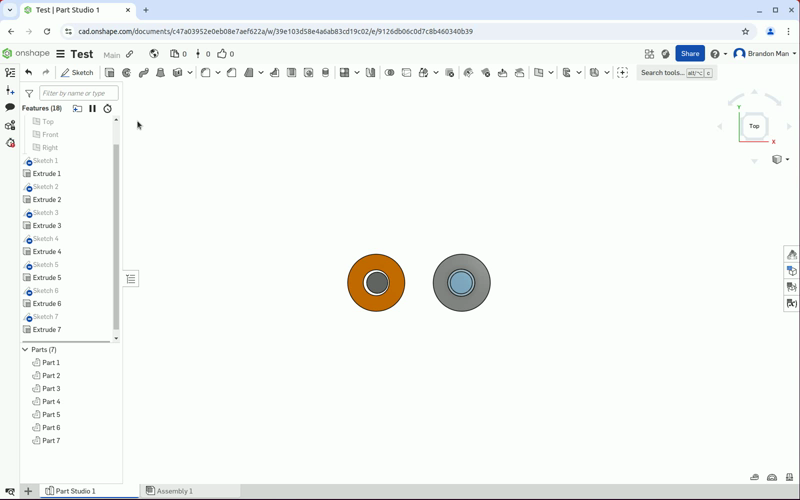
mouse_move(69, 163)
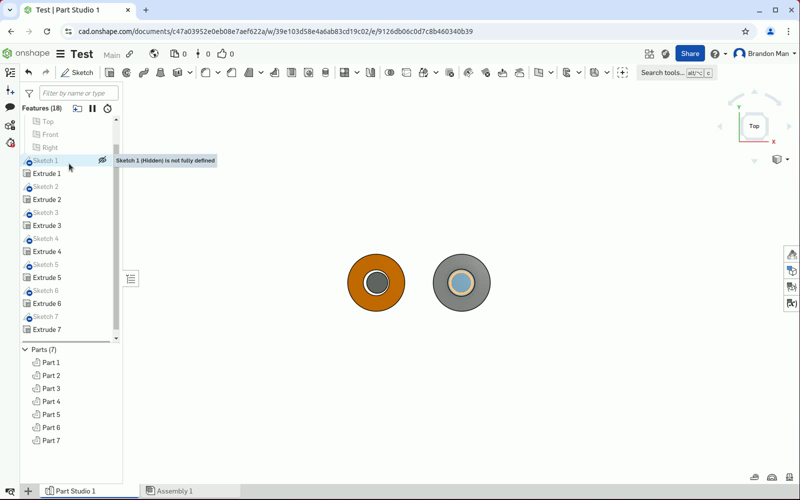
click(69, 163)
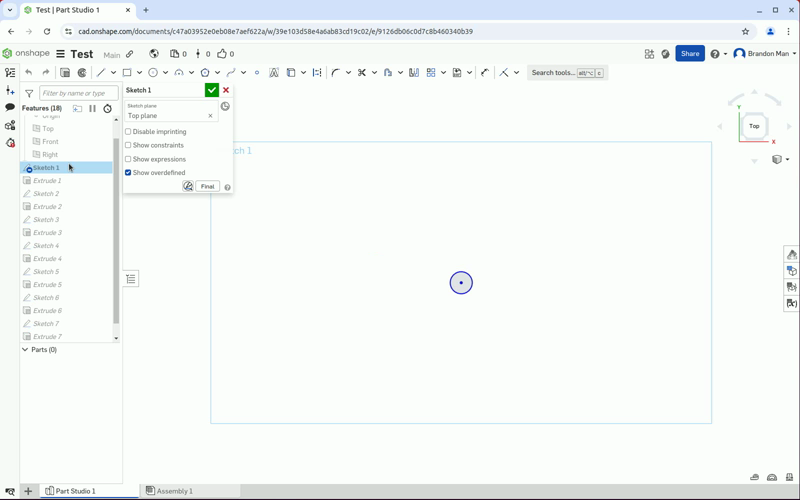
mouse_move(229, 92)
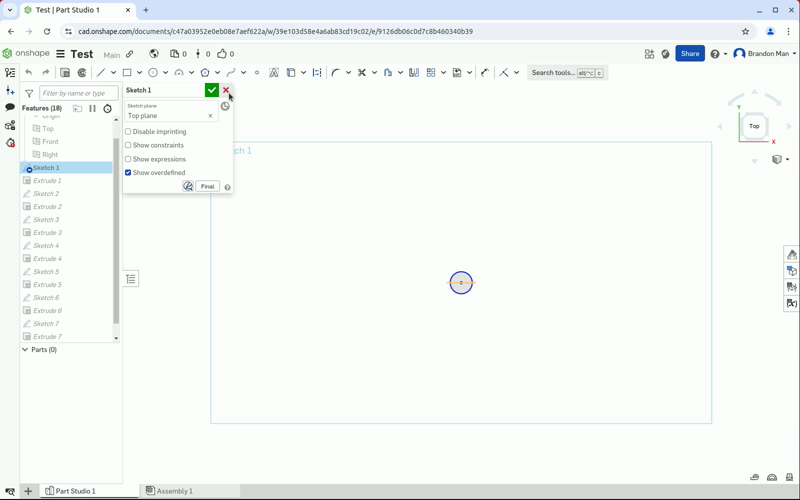
click(229, 92)
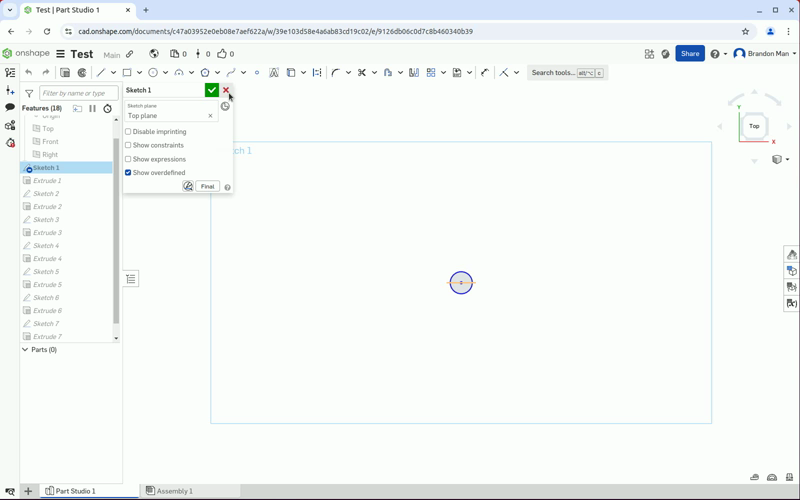
key(shift+s)
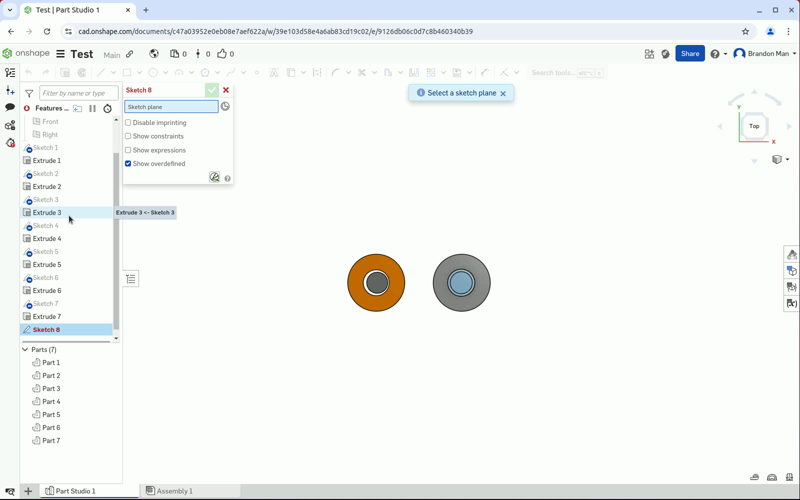
scroll(3)
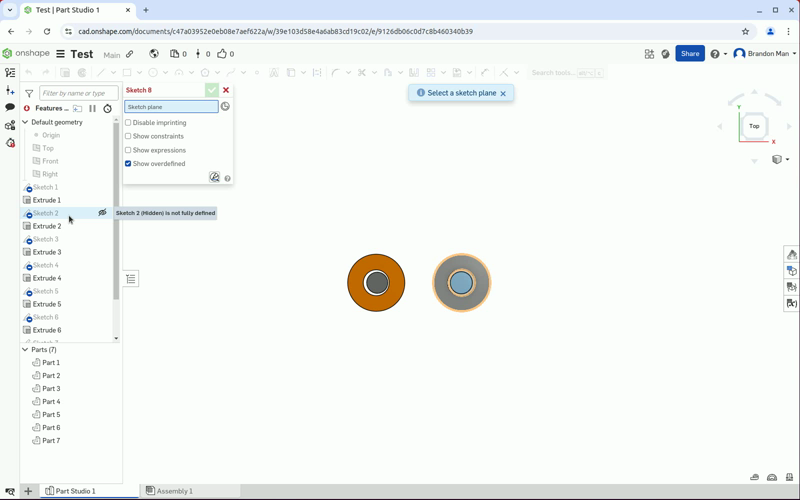
mouse_move(69, 150)
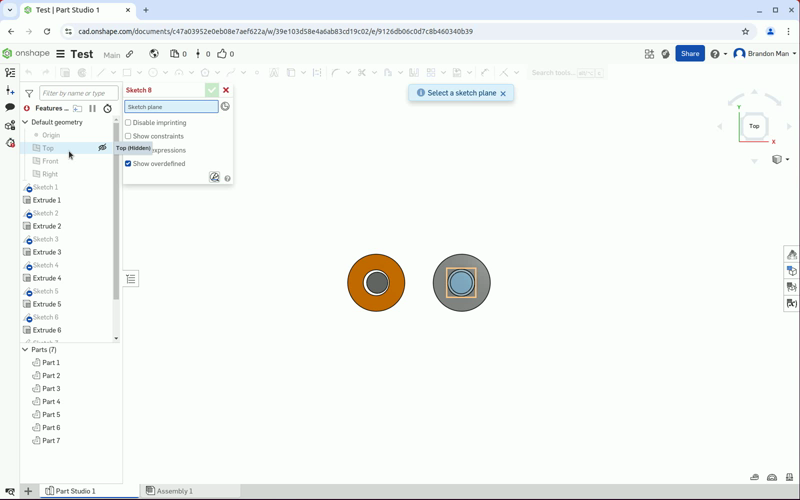
click(69, 150)
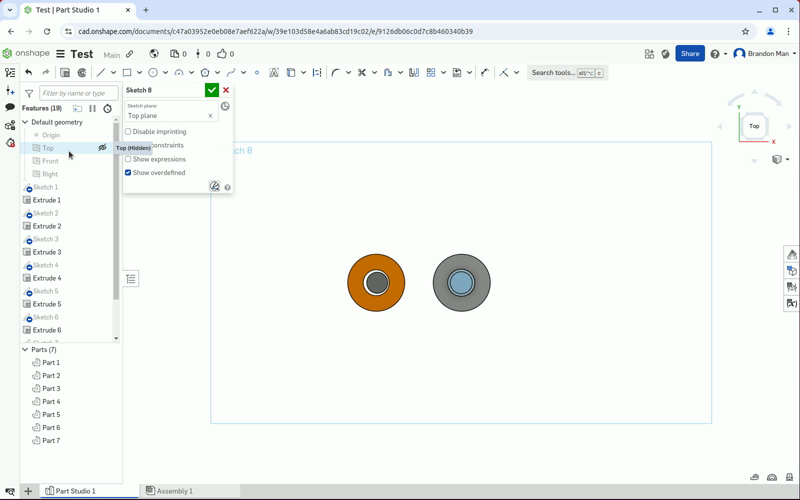
mouse_move(73, 352)
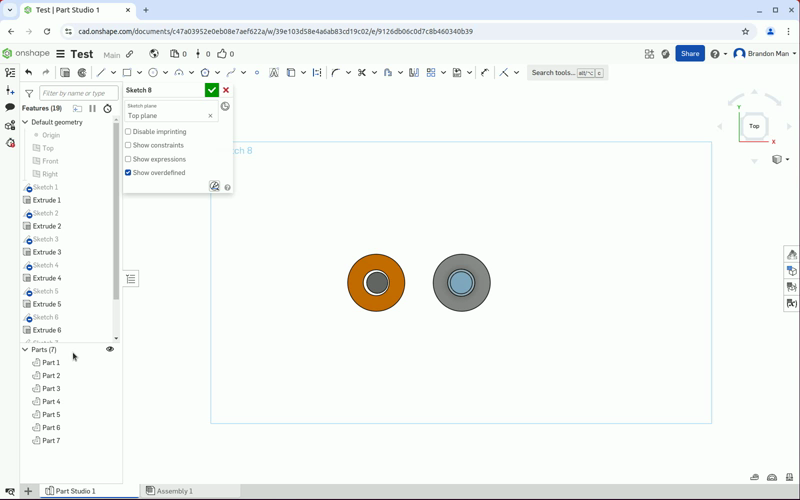
key(y)
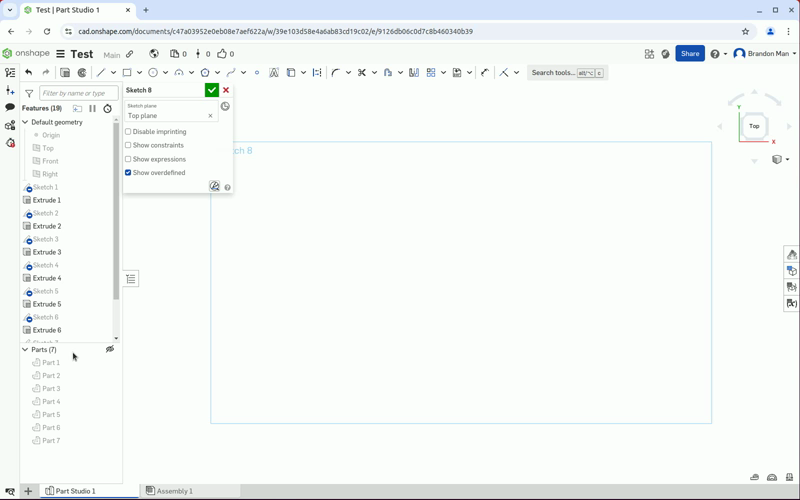
key(c)
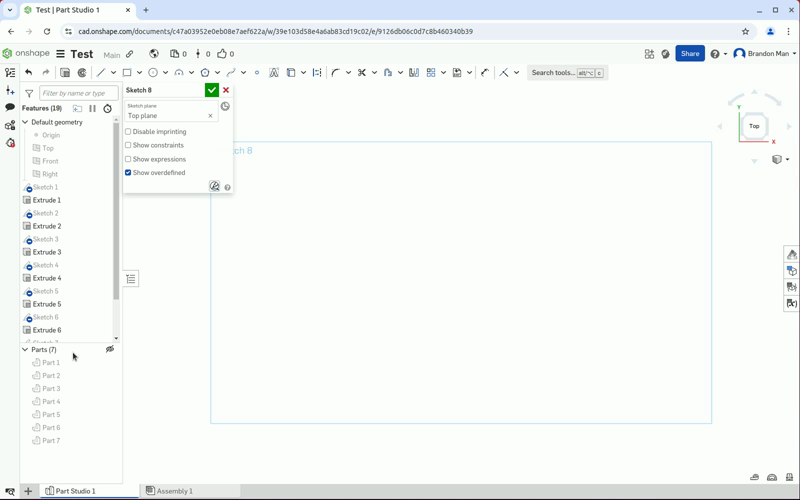
key_down(shift)
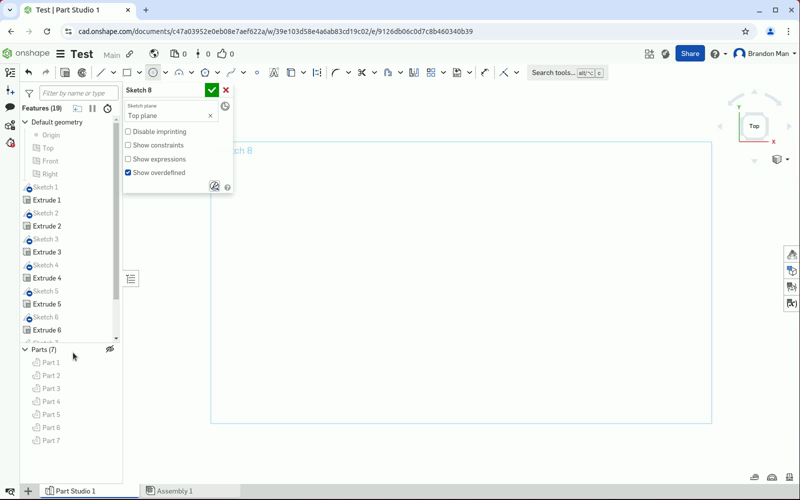
mouse_move(375, 282)
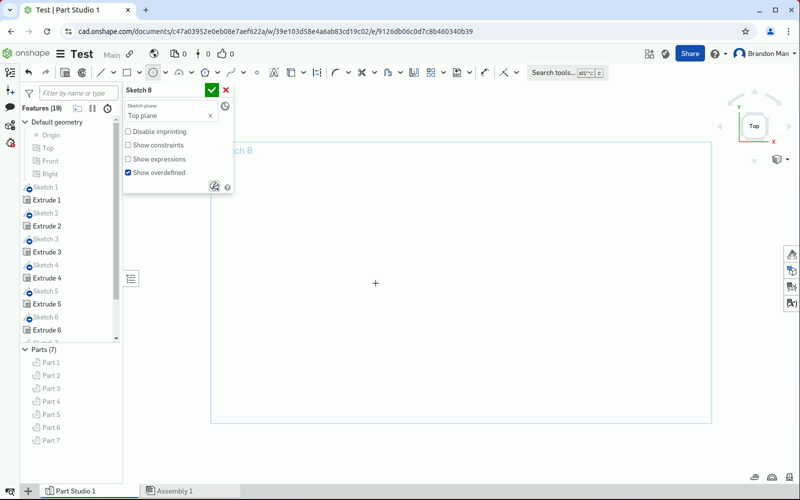
click(375, 282)
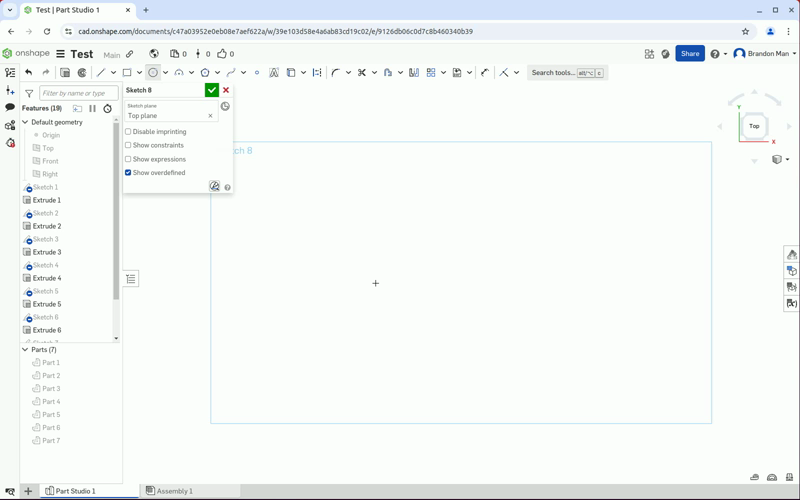
key_up(shift)
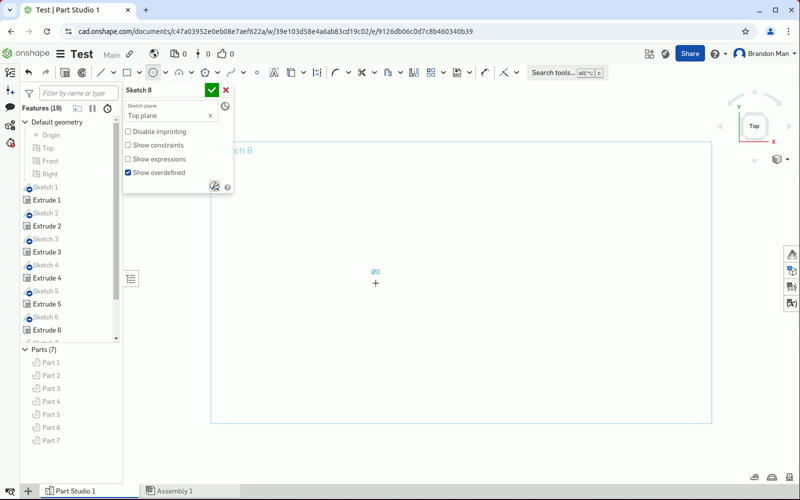
mouse_move(389, 282)
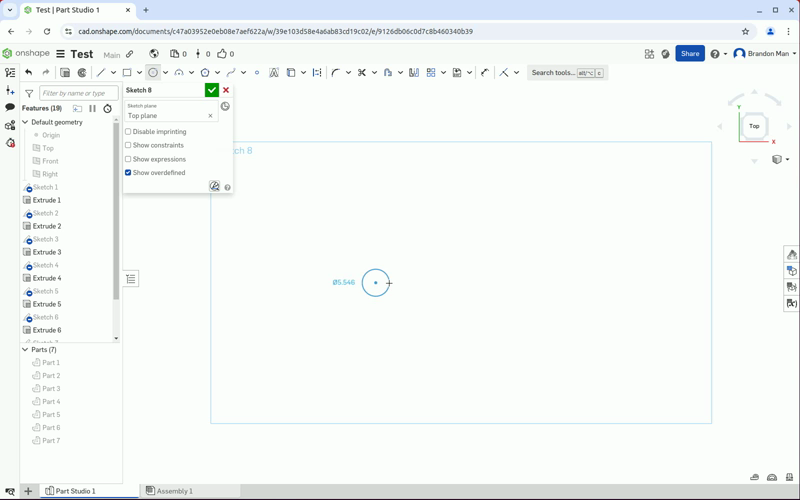
click(389, 282)
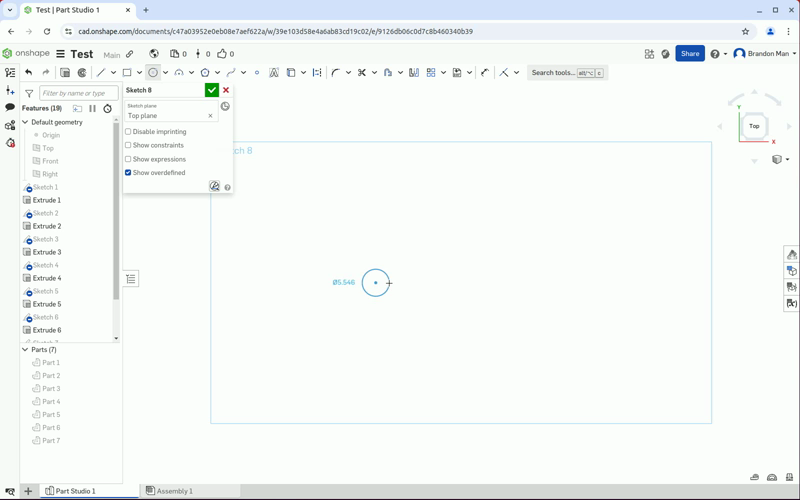
key(esc)
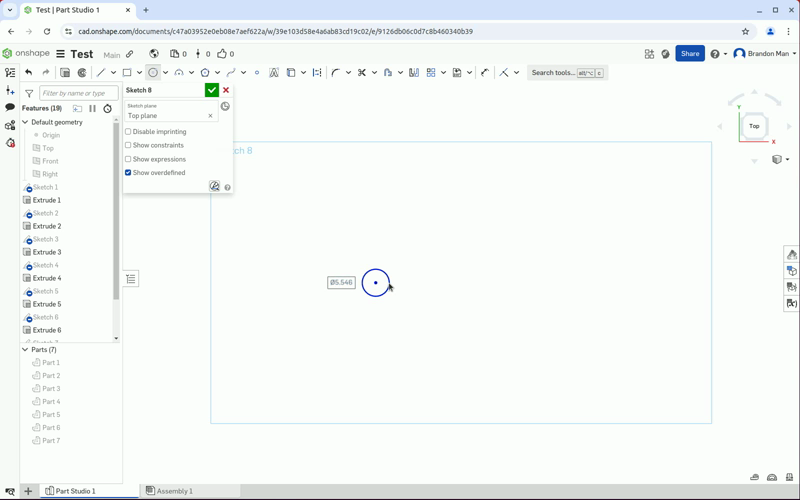
key(c)
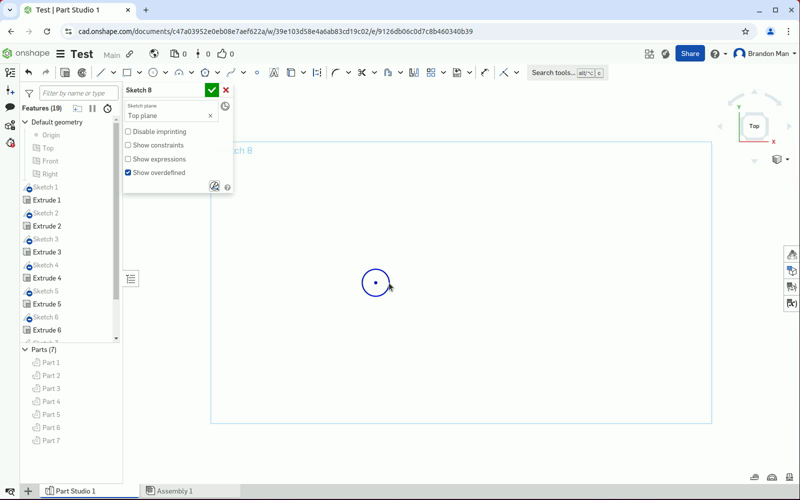
key_down(shift)
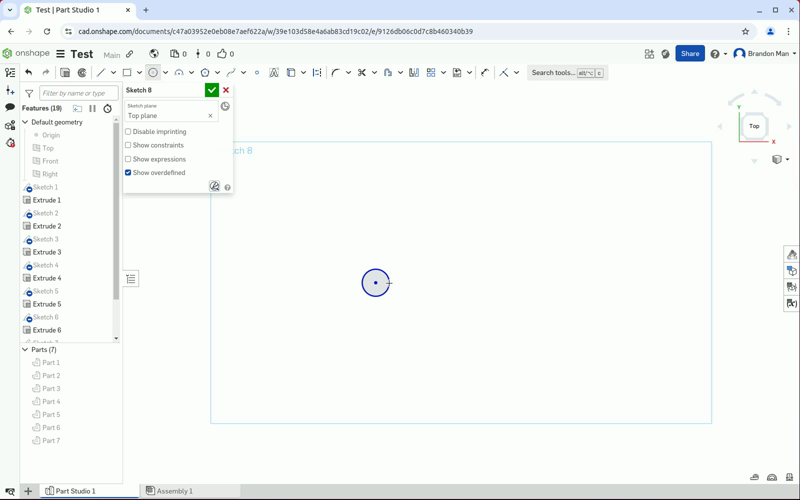
mouse_move(375, 282)
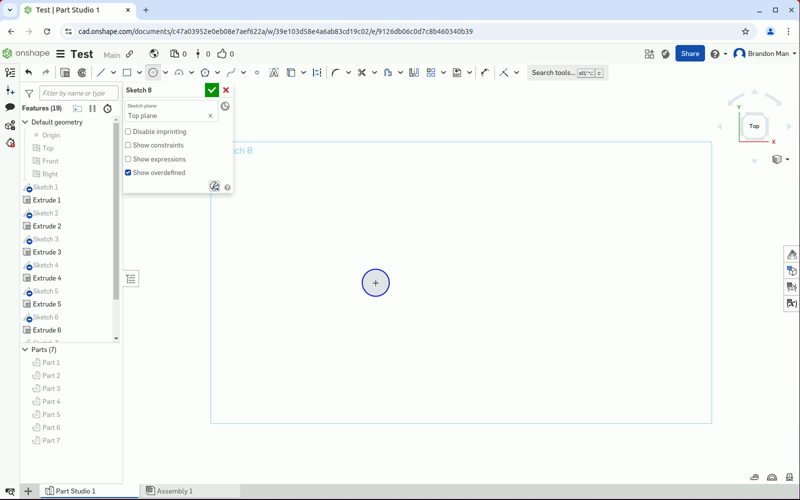
click(375, 282)
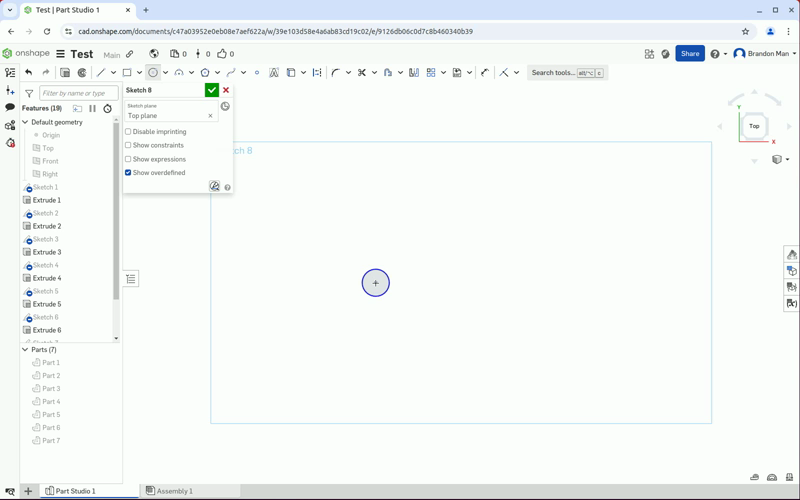
key_up(shift)
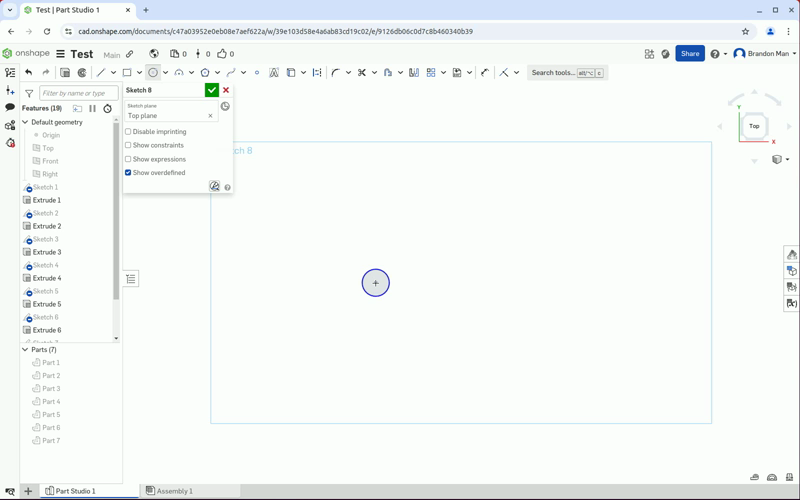
mouse_move(386, 282)
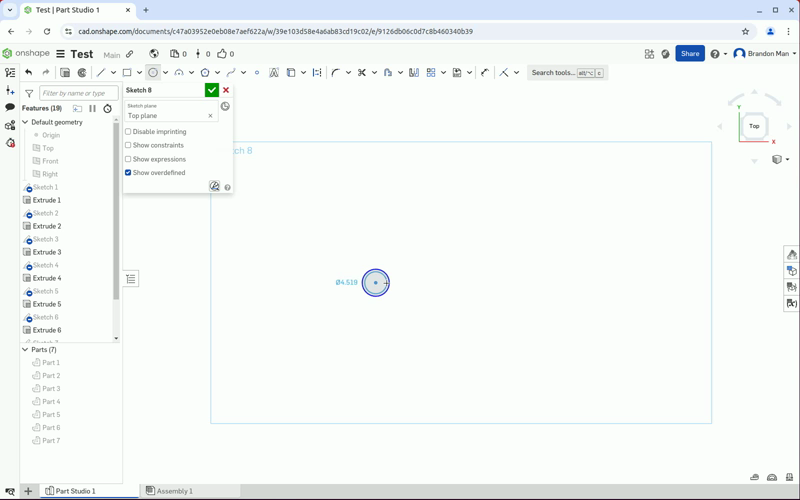
scroll(6)
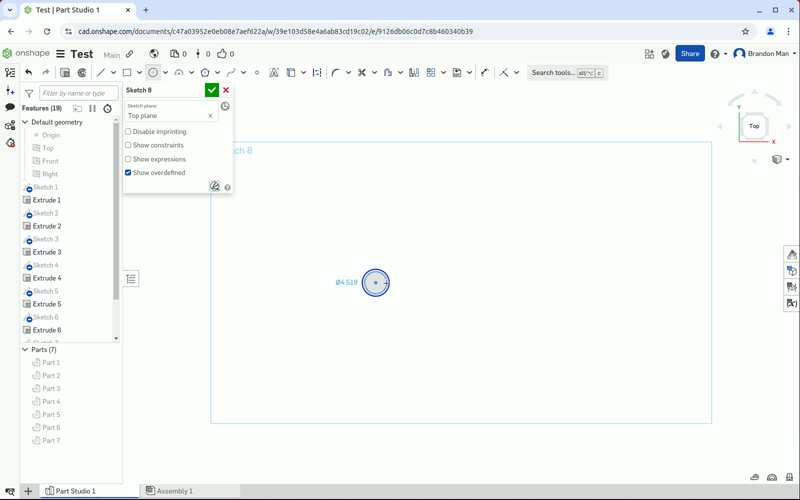
scroll(6)
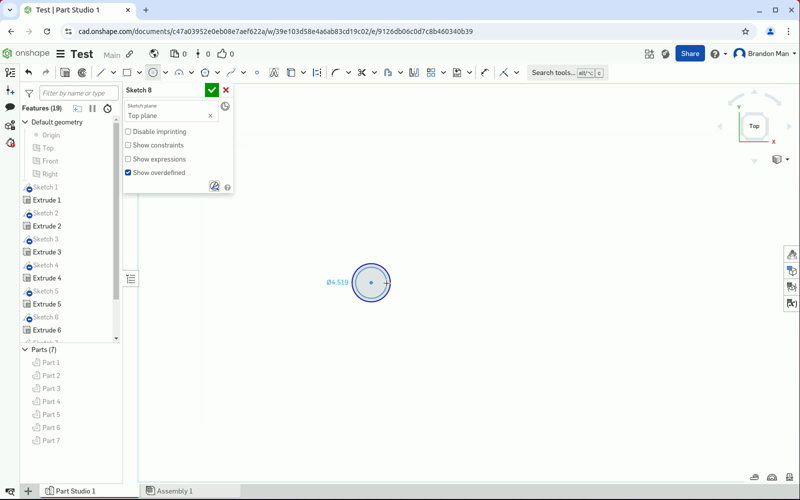
scroll(6)
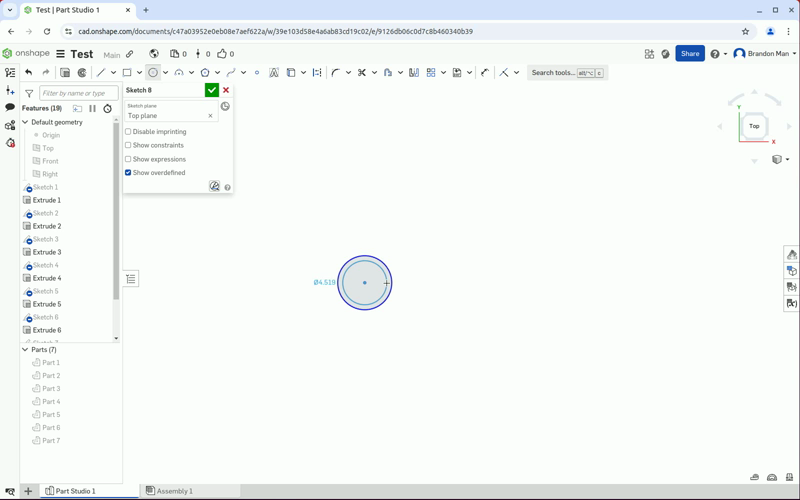
scroll(6)
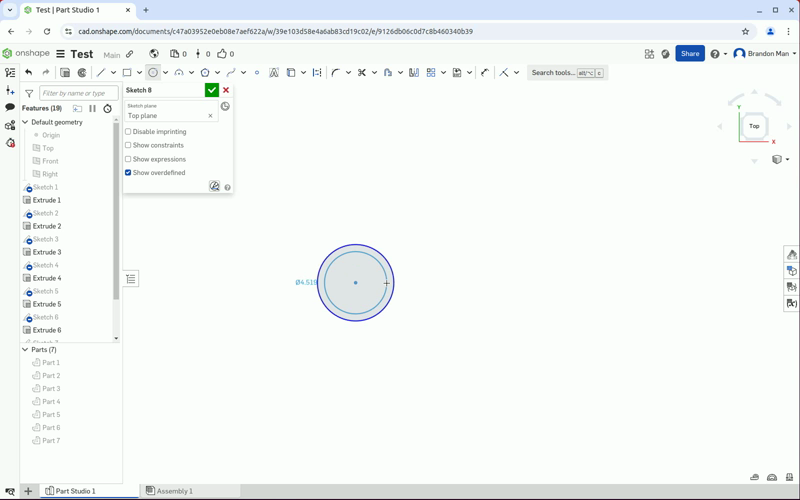
scroll(6)
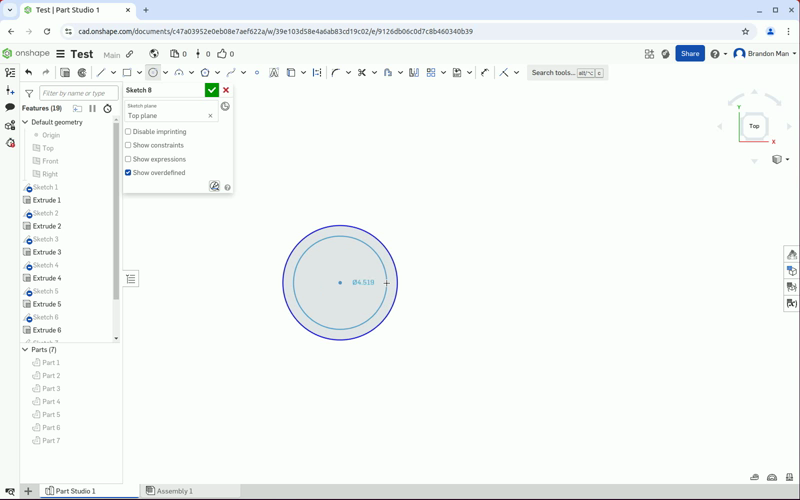
scroll(6)
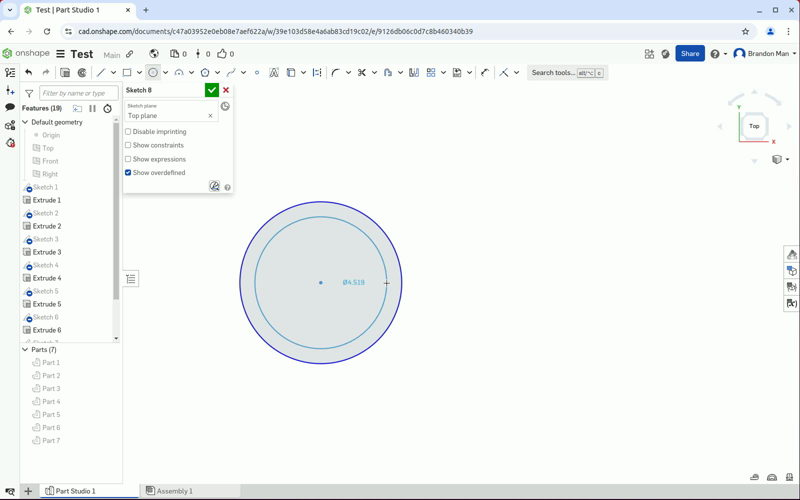
scroll(6)
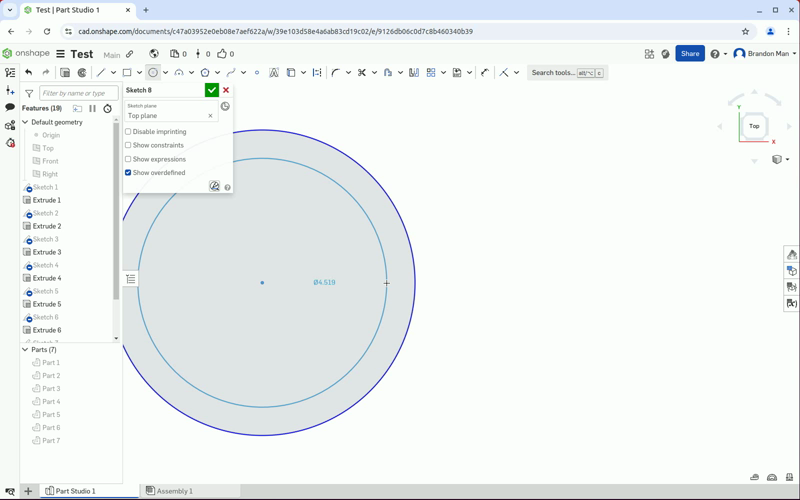
click(386, 282)
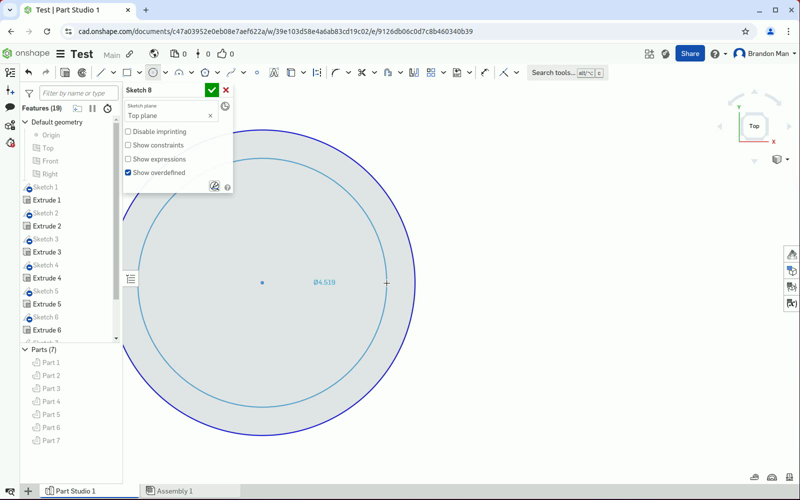
scroll(-6)
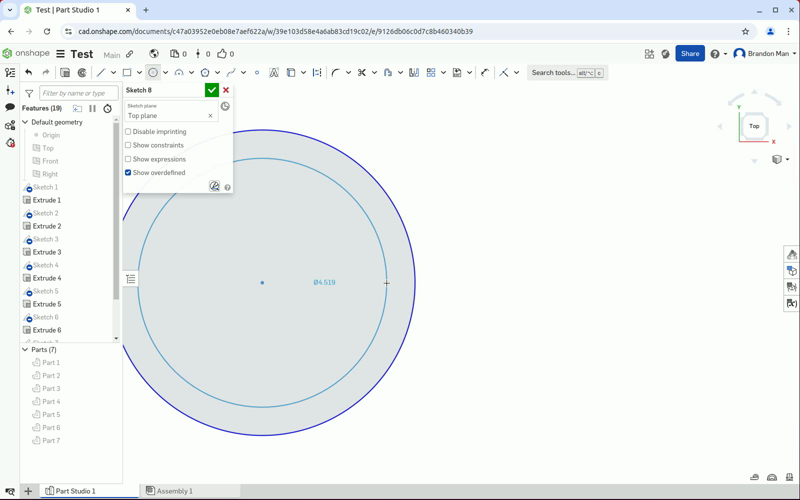
scroll(-6)
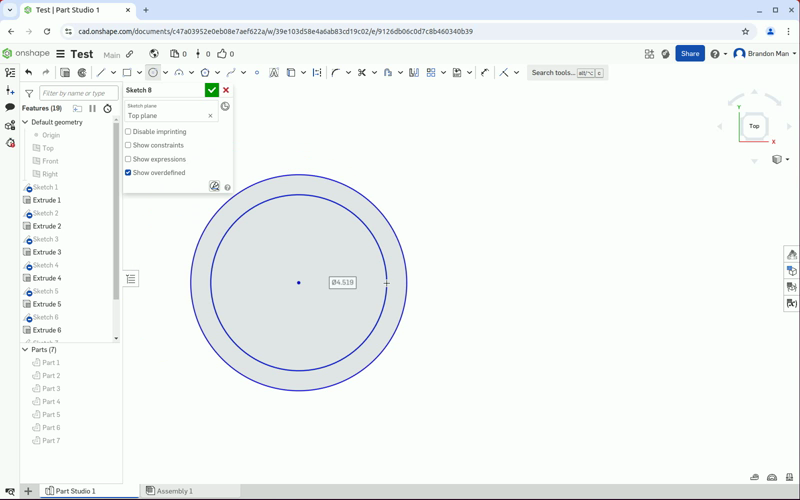
scroll(-6)
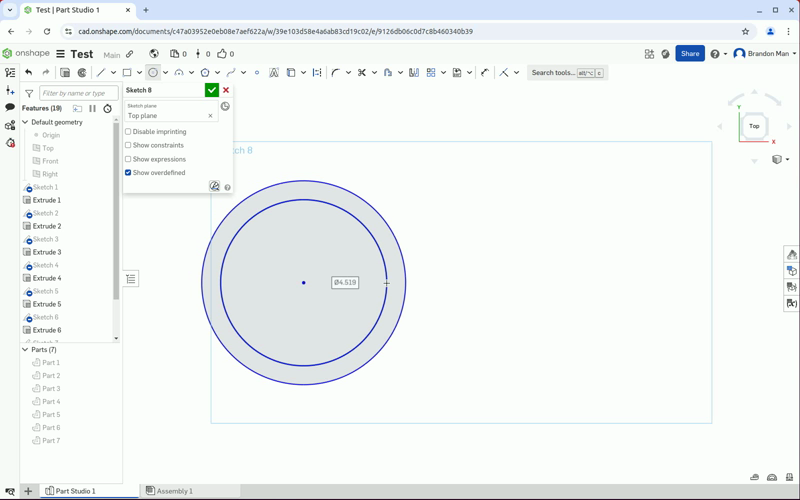
scroll(-6)
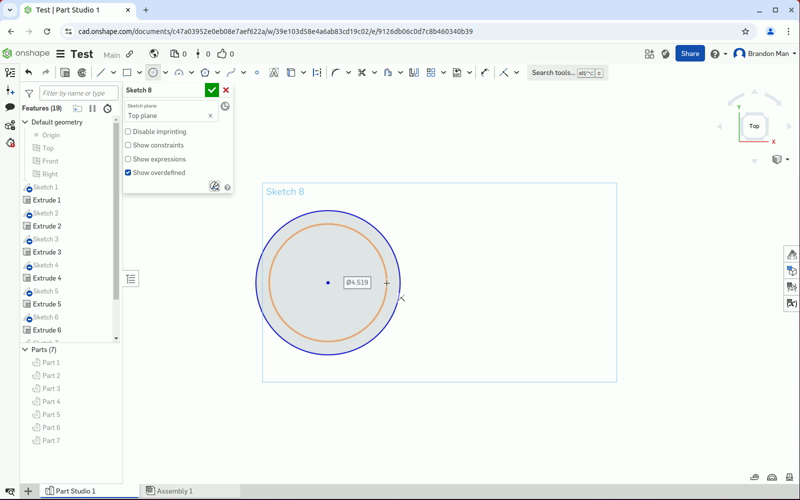
scroll(-6)
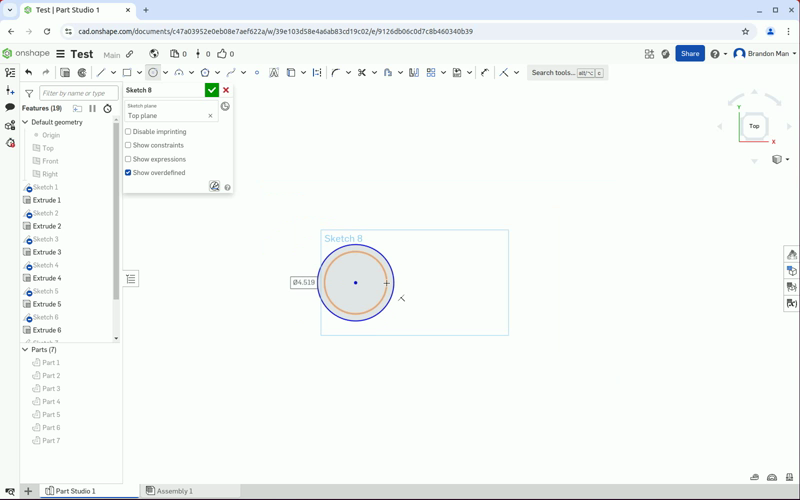
scroll(-6)
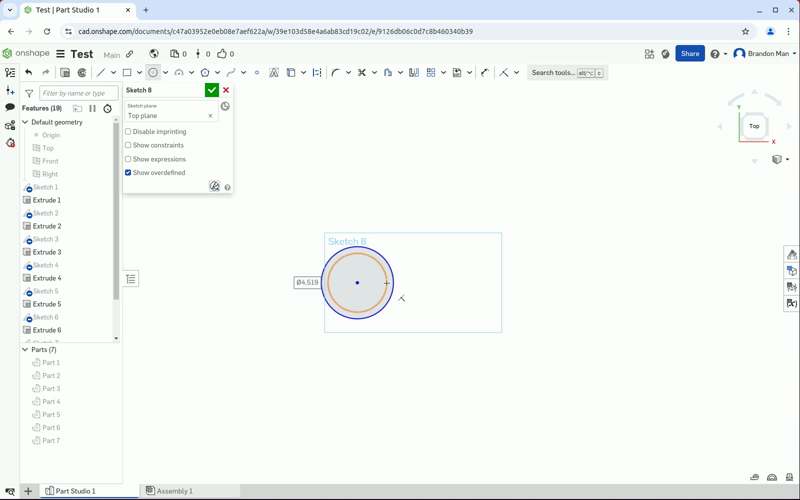
scroll(-6)
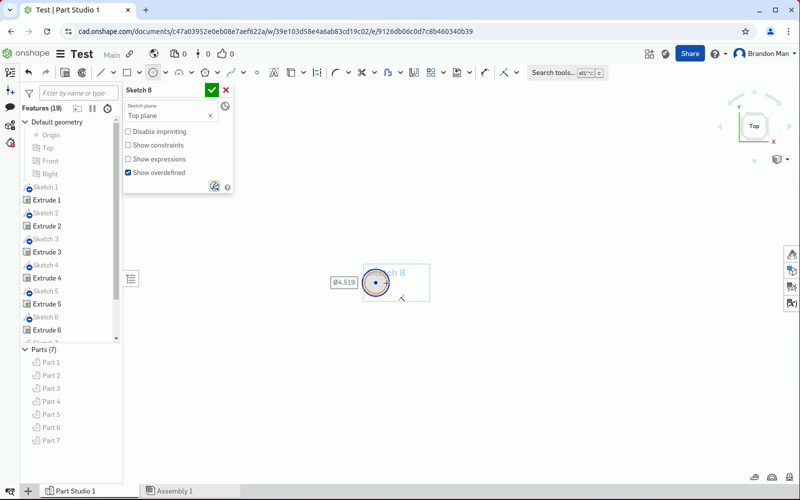
key(esc)
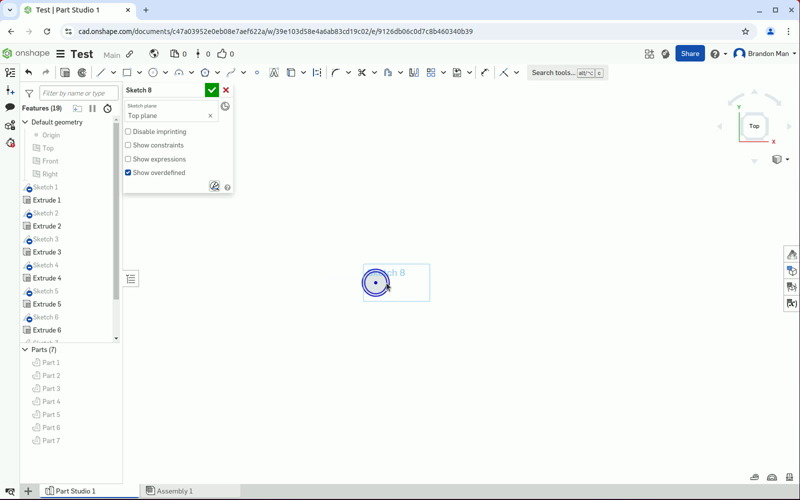
mouse_move(373, 270)
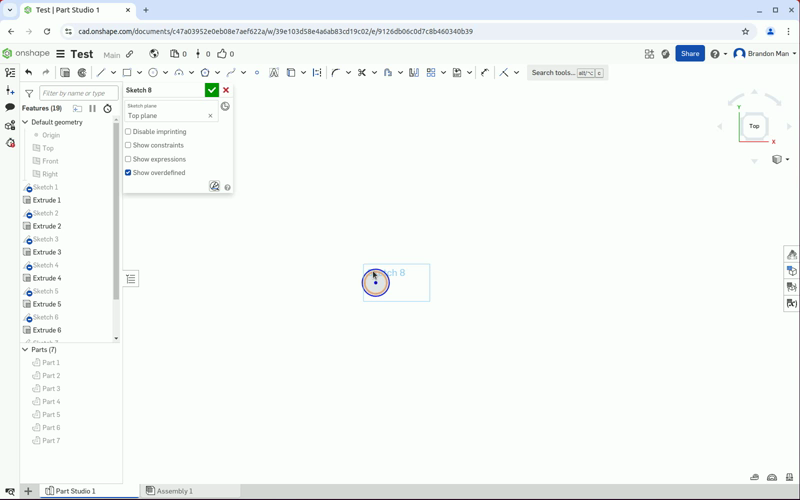
scroll(6)
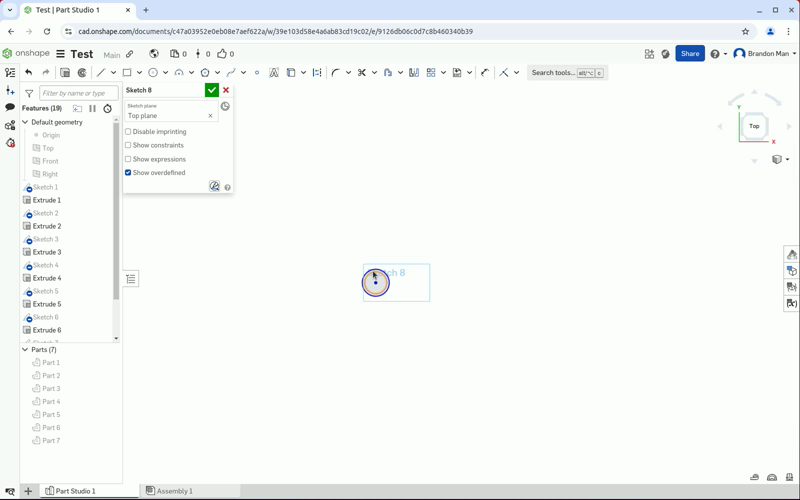
scroll(6)
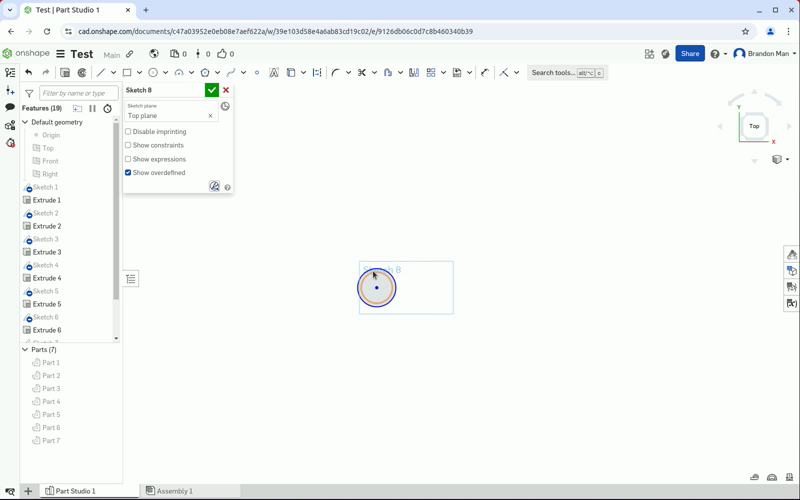
scroll(6)
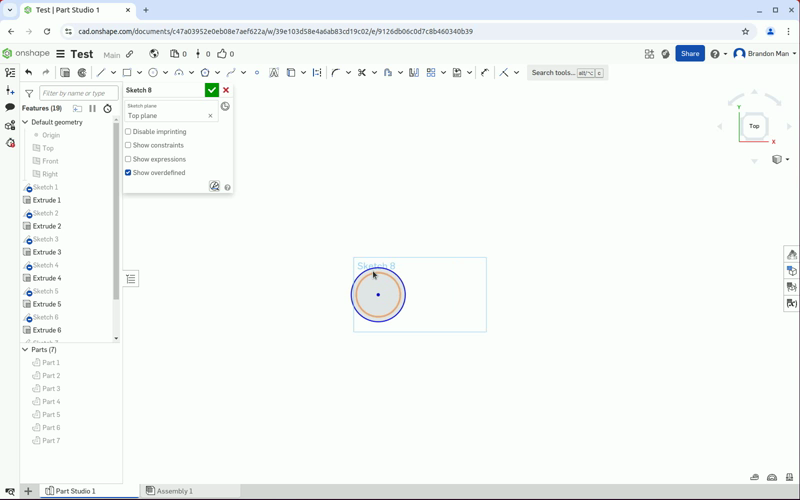
scroll(6)
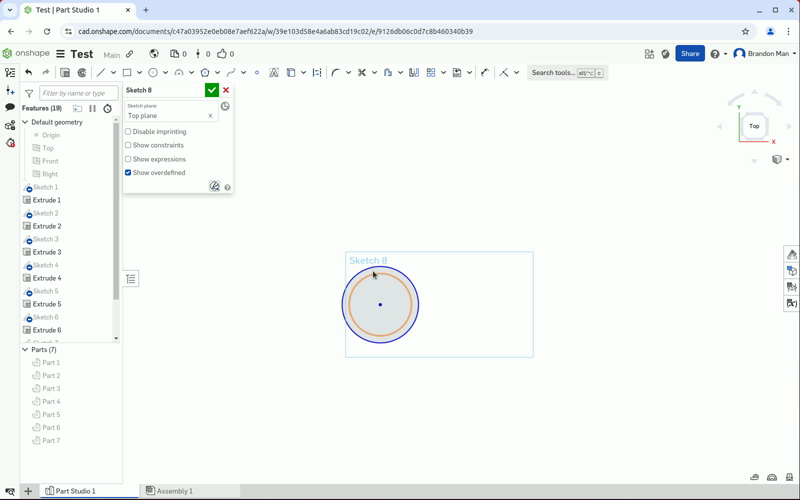
scroll(6)
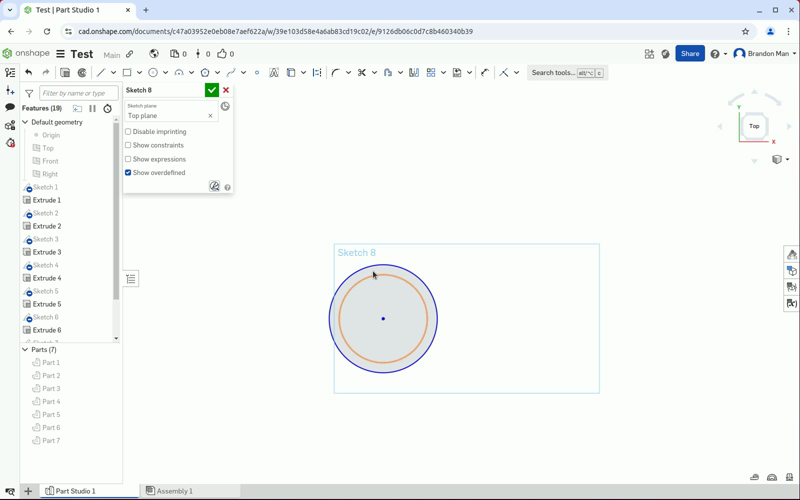
scroll(6)
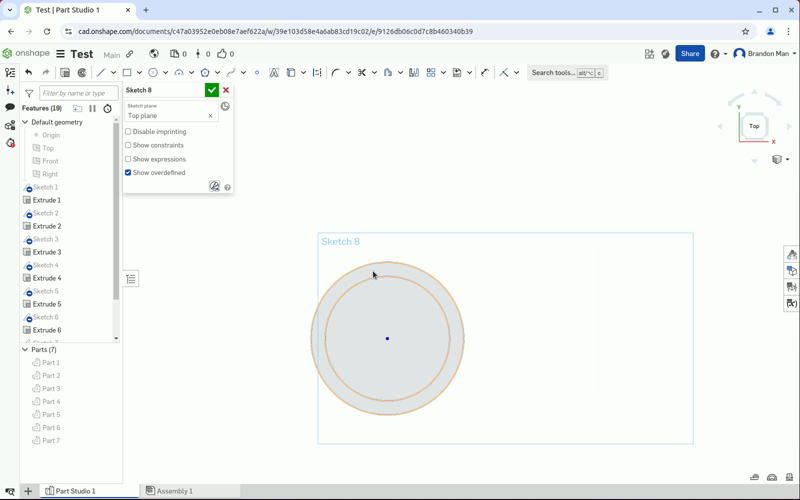
scroll(6)
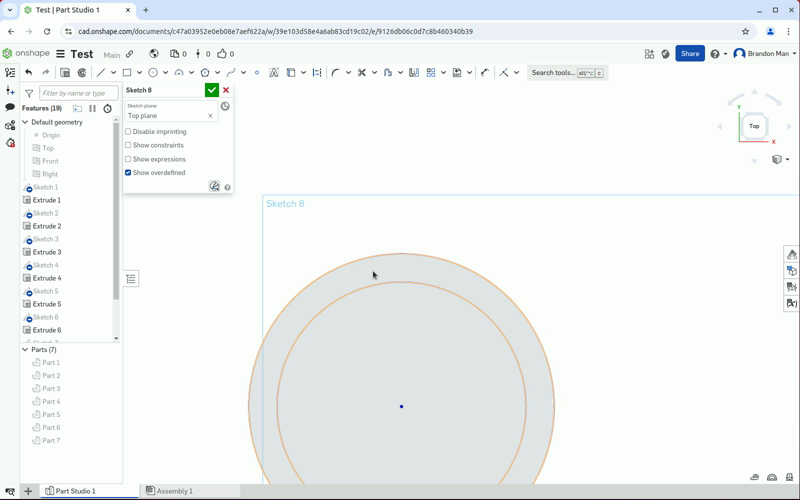
click(373, 270)
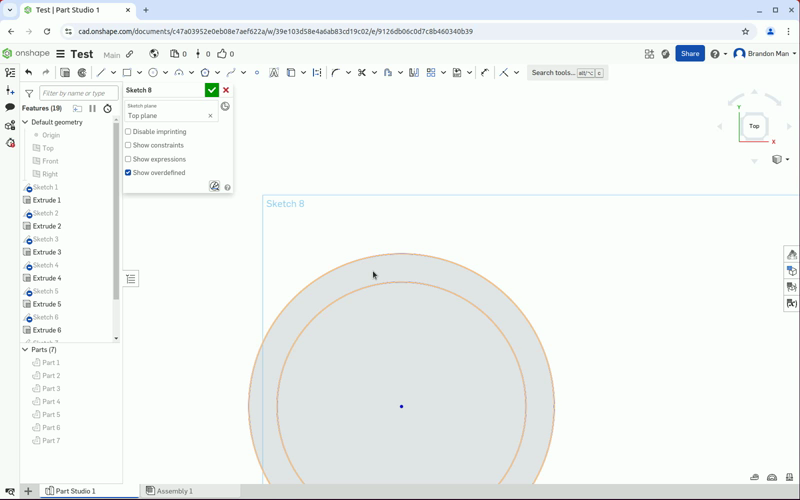
scroll(-6)
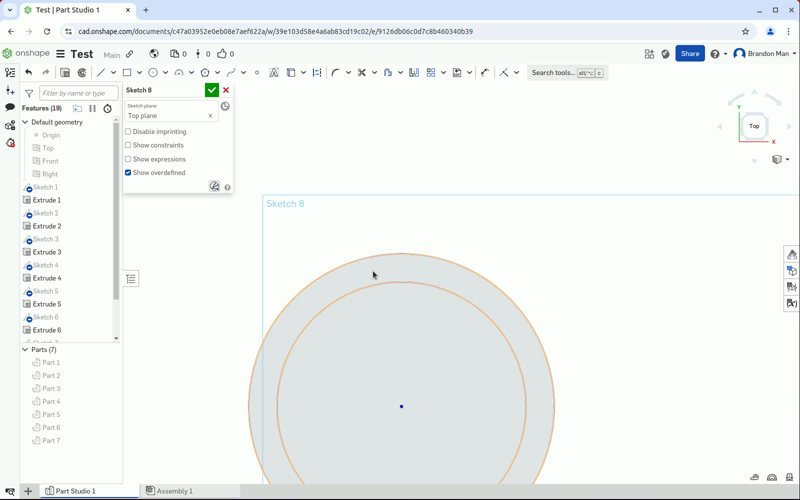
scroll(-6)
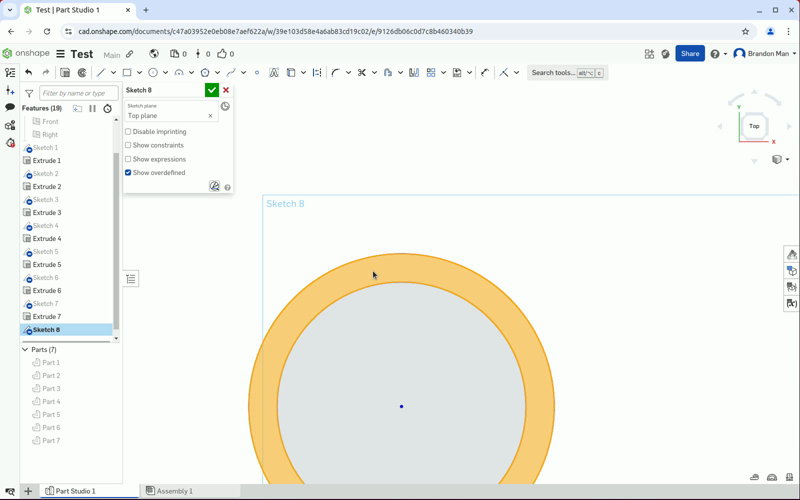
scroll(-6)
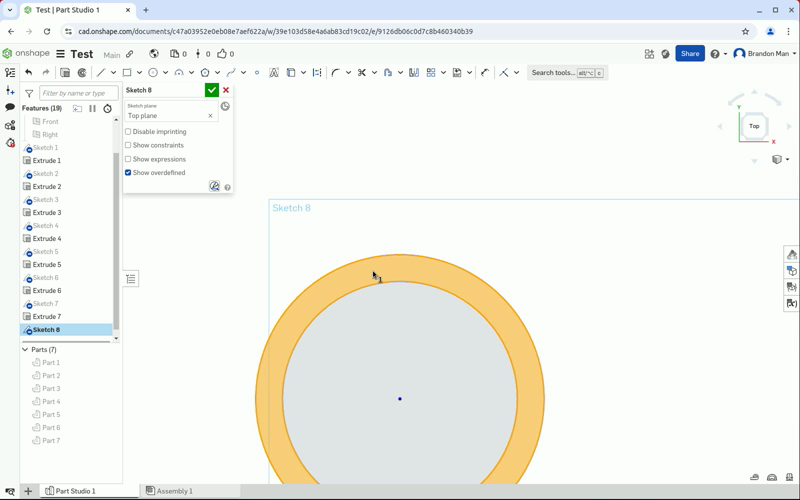
scroll(-6)
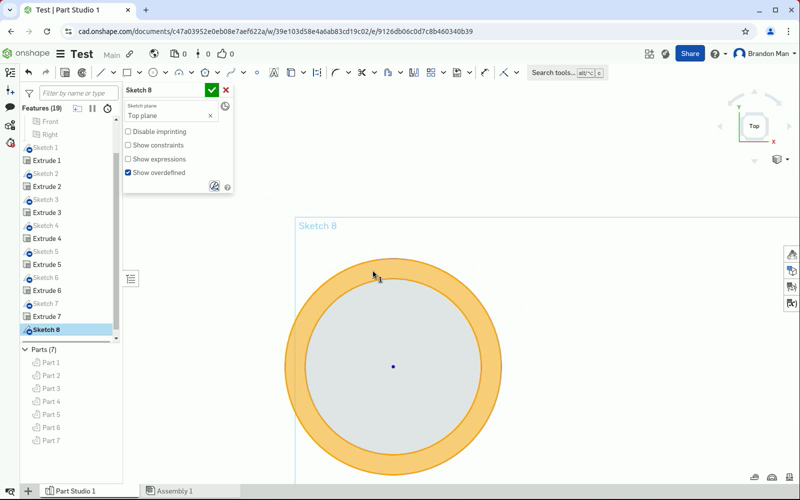
scroll(-6)
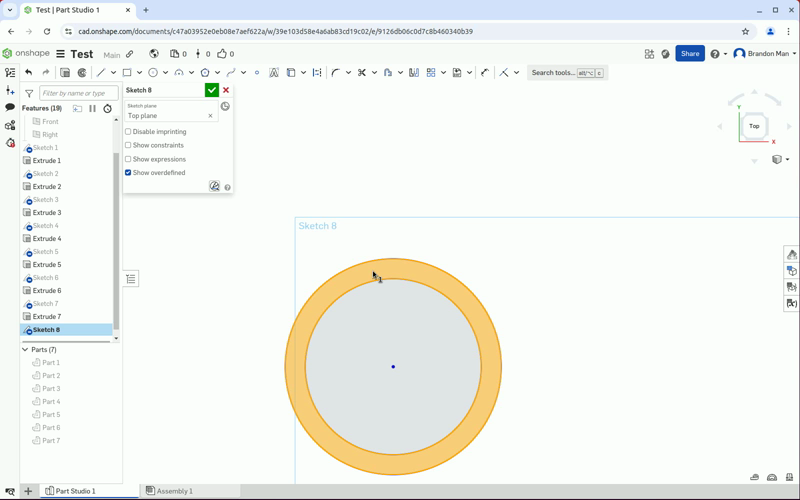
scroll(-6)
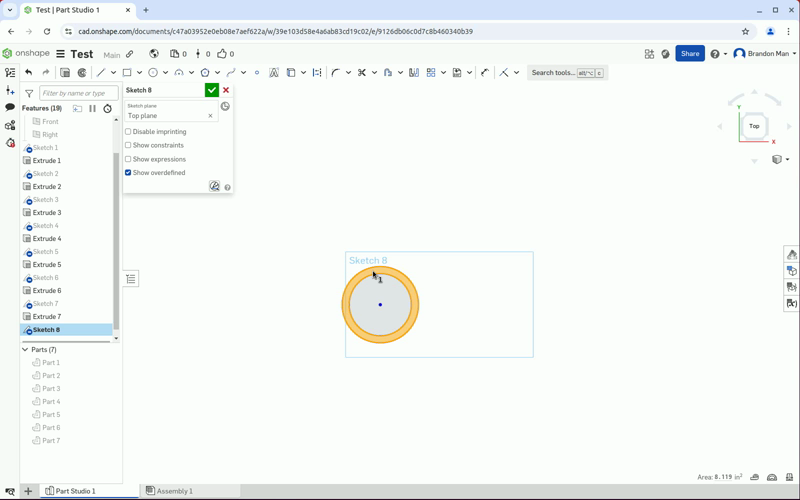
scroll(-6)
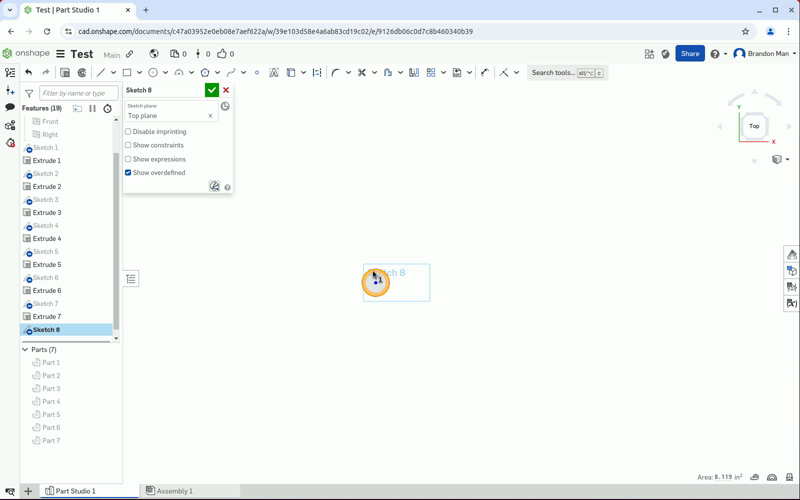
mouse_move(73, 352)
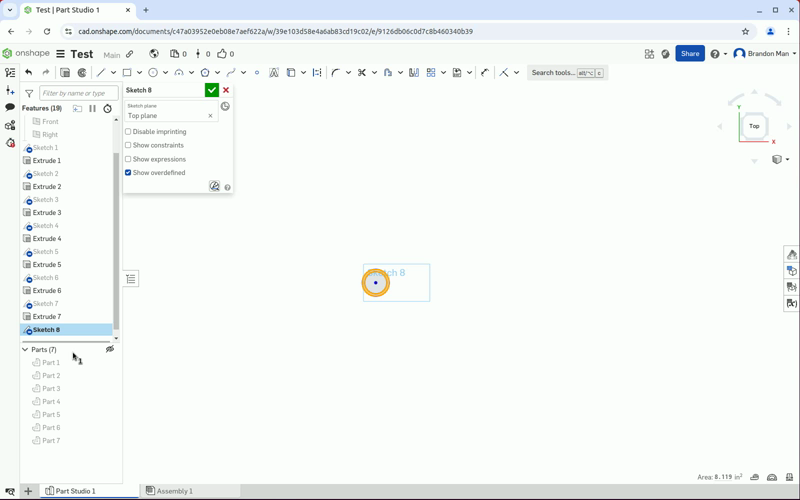
key(shift+y)
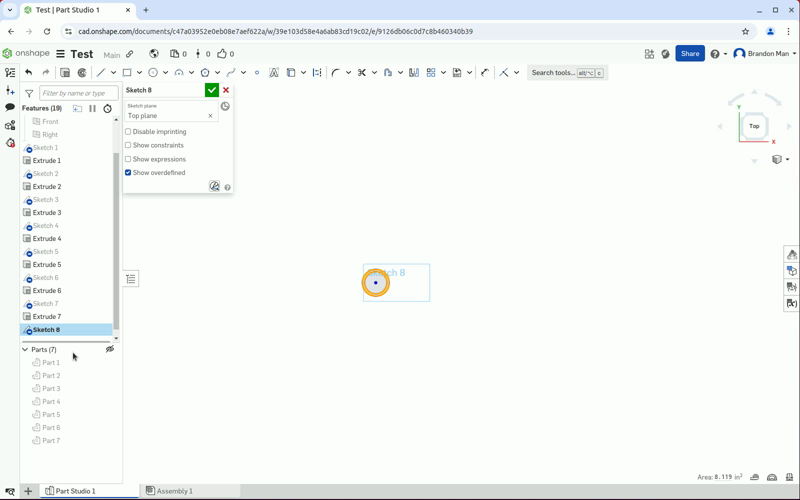
key(shift+e)
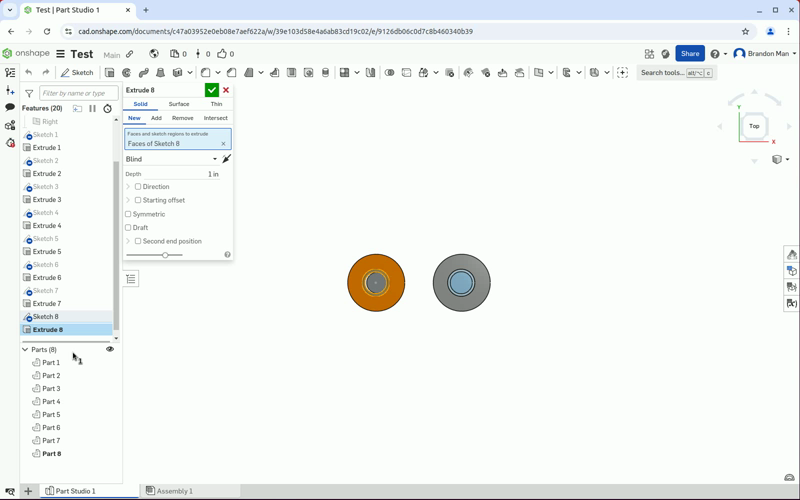
mouse_move(143, 106)
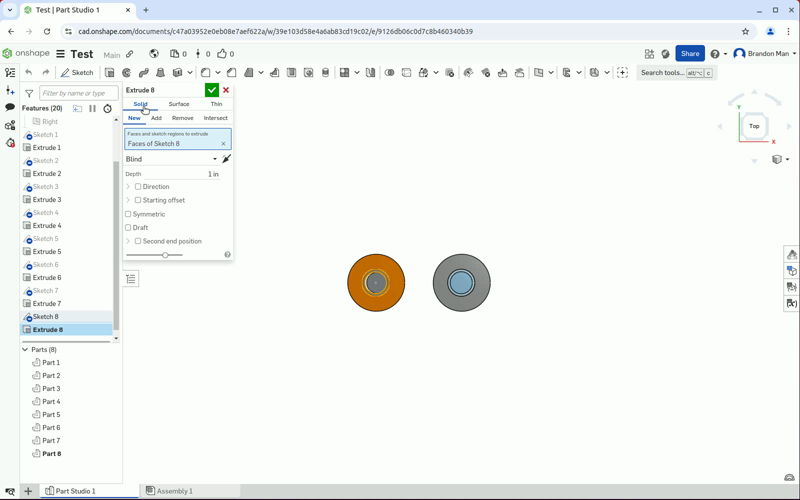
click(143, 106)
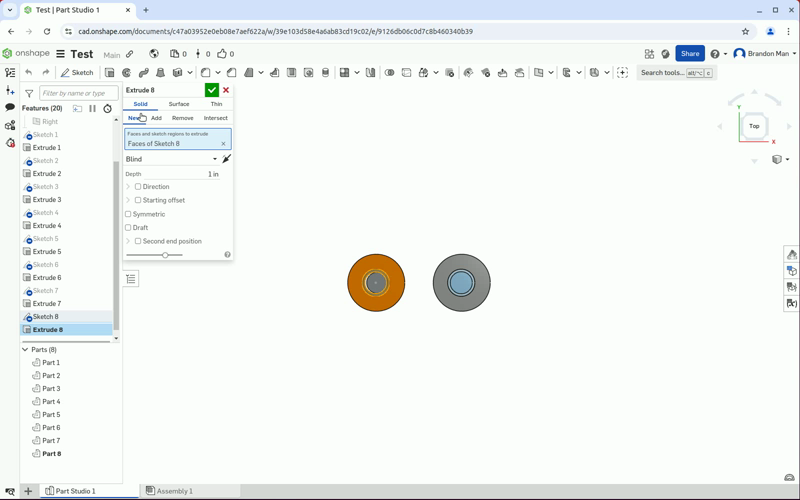
mouse_move(137, 120)
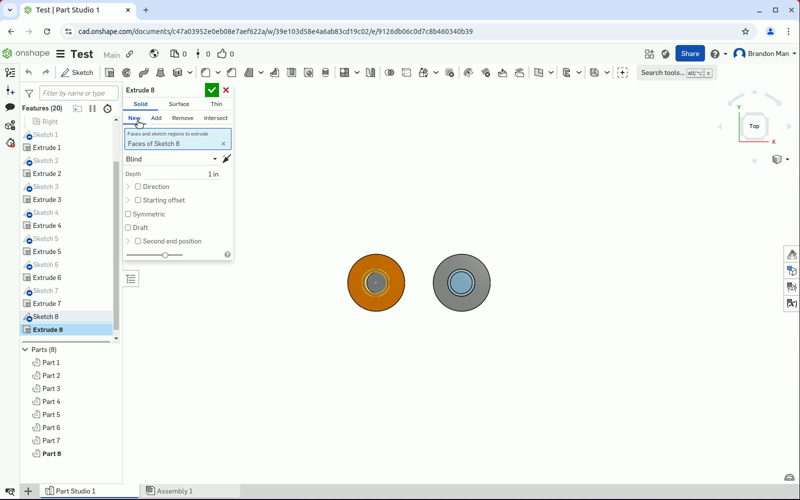
click(137, 120)
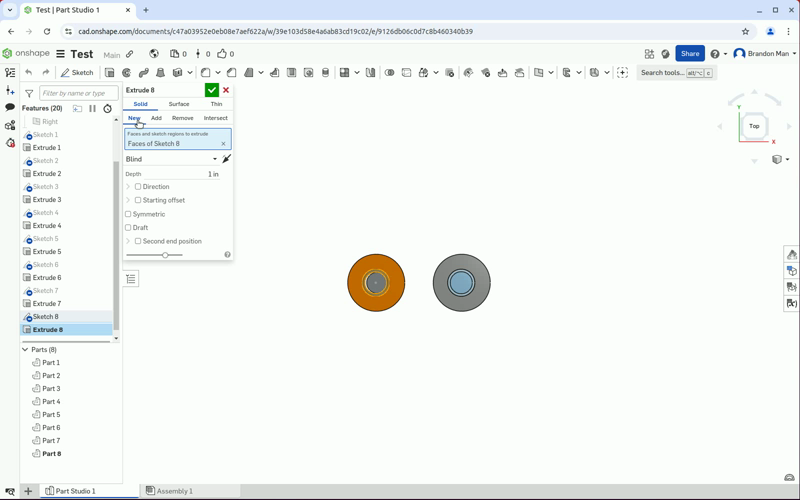
key(tab, 4)
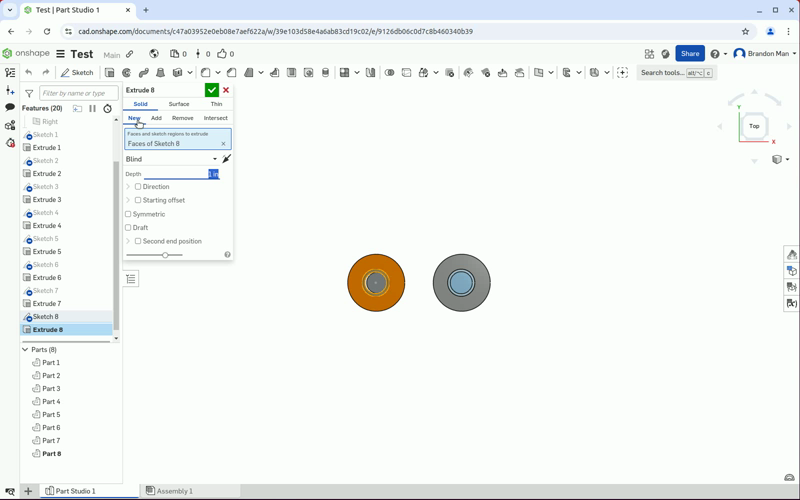
text(-1.685)
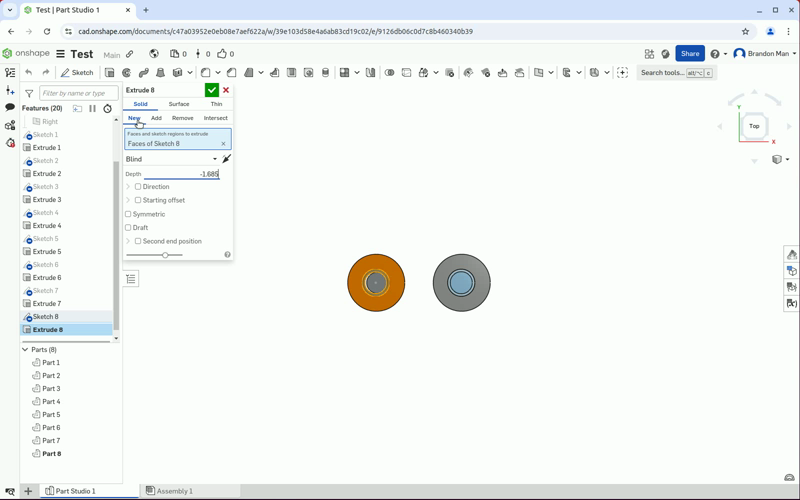
key(enter)
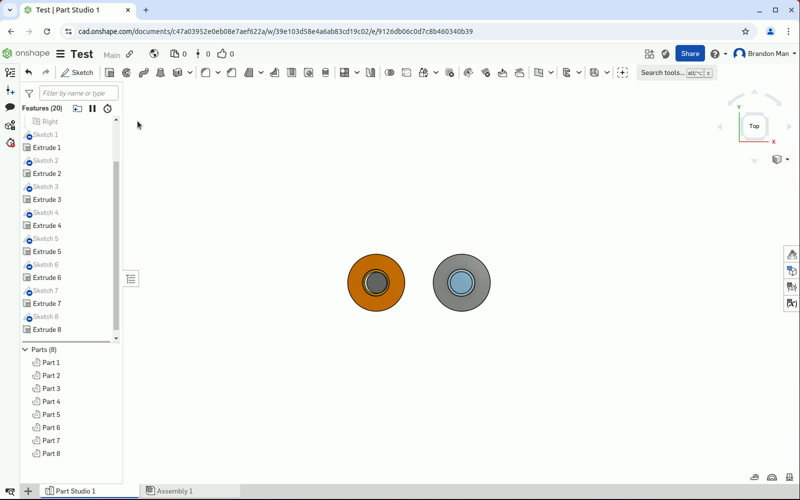
key(shift+h)
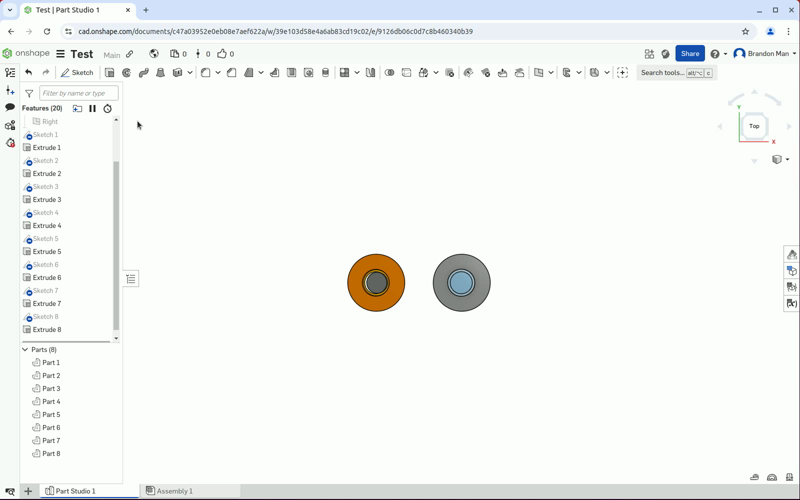
key(shift+h)
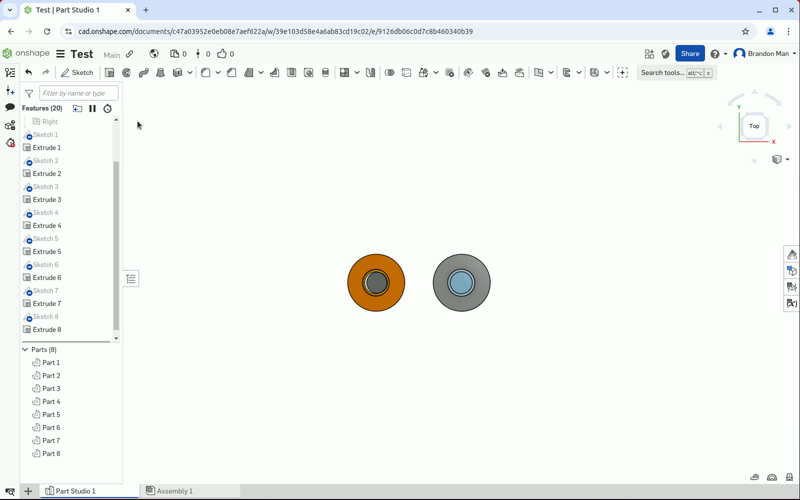
mouse_move(69, 137)
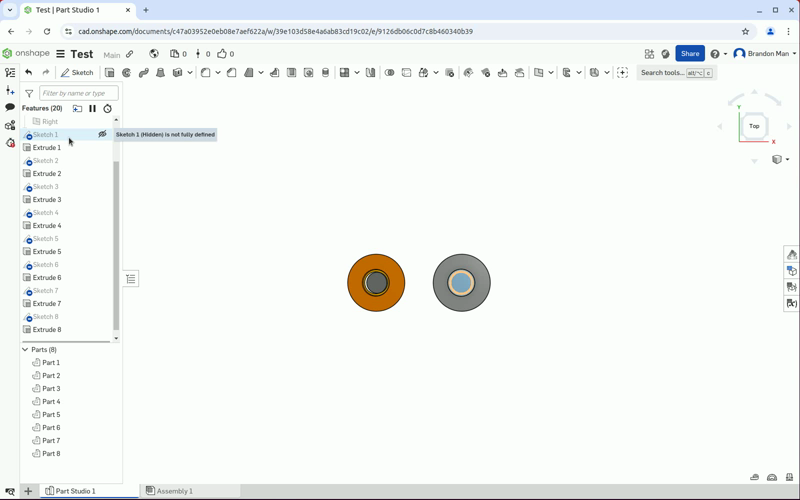
click(69, 137)
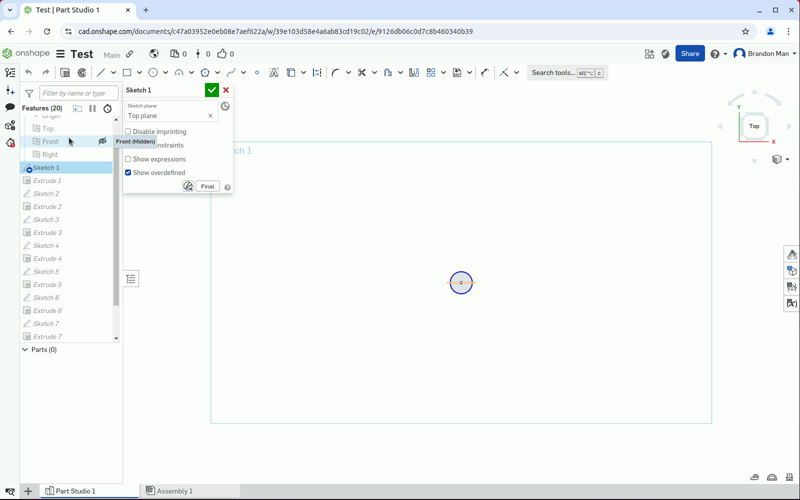
mouse_move(229, 92)
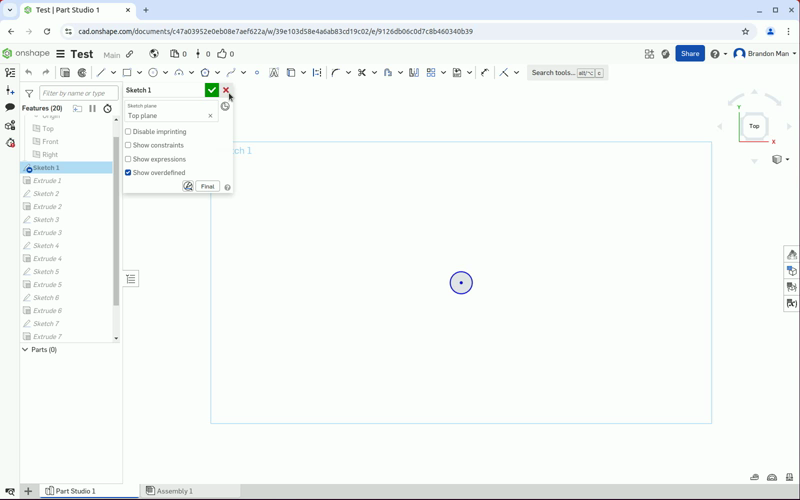
click(229, 92)
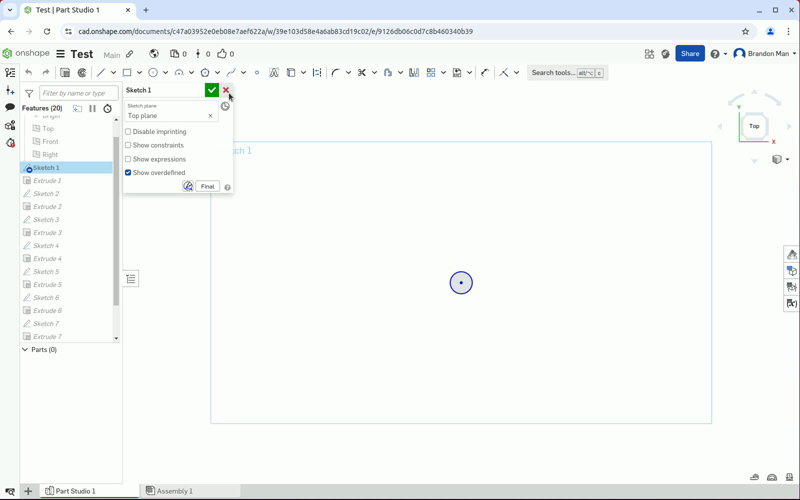
key(shift+s)
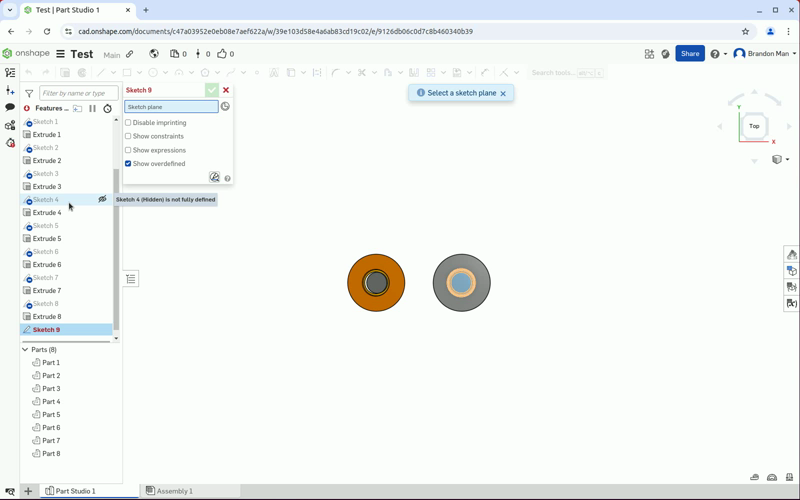
scroll(3)
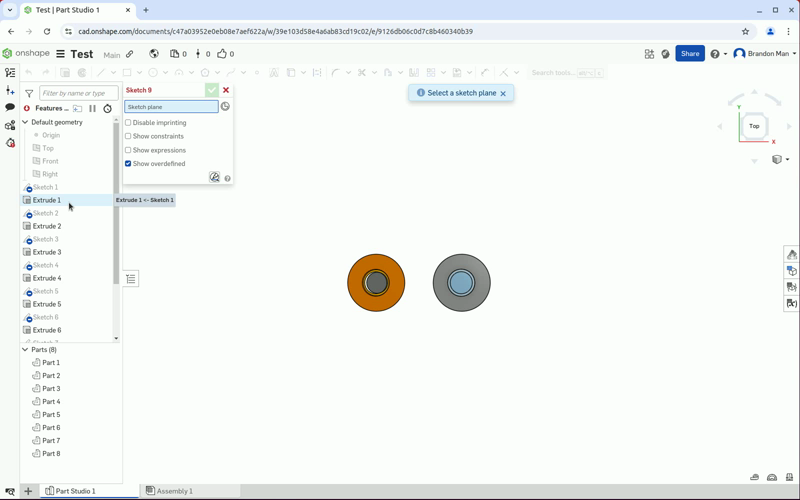
mouse_move(69, 150)
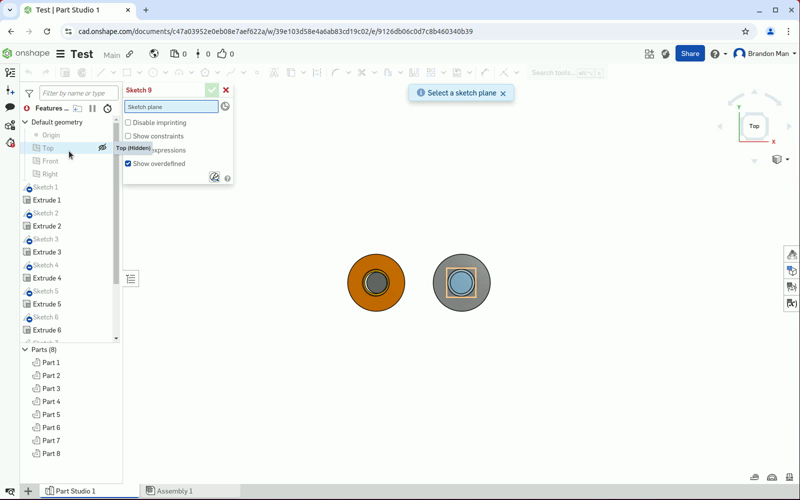
click(69, 150)
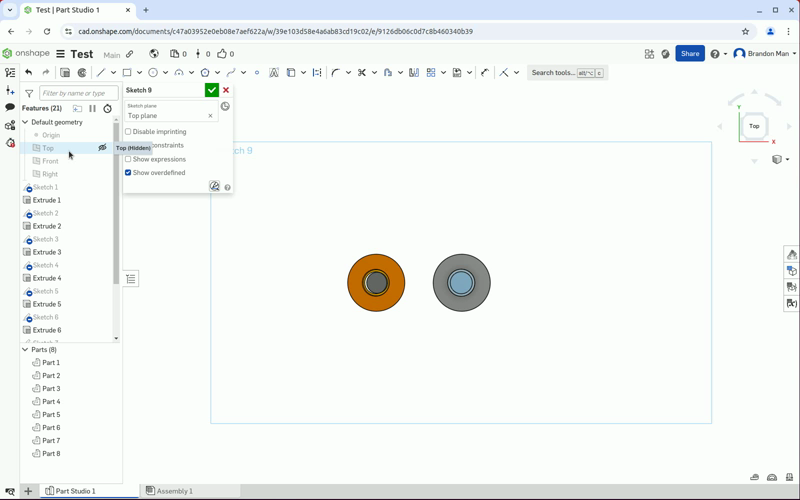
mouse_move(73, 352)
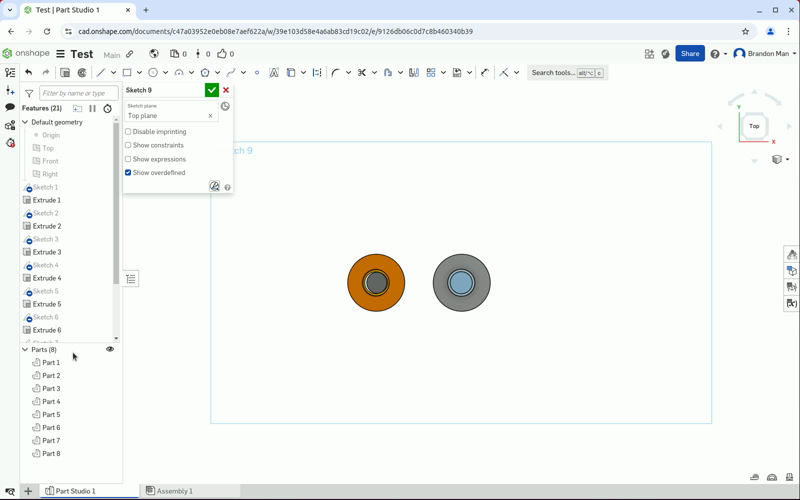
key(y)
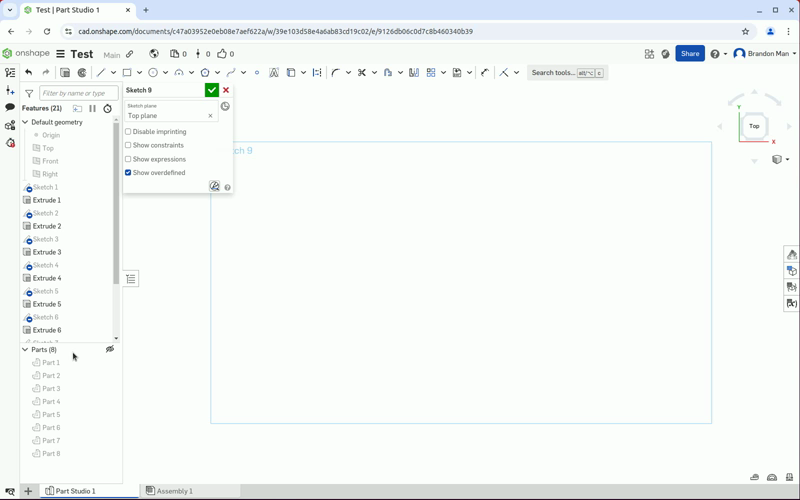
key(c)
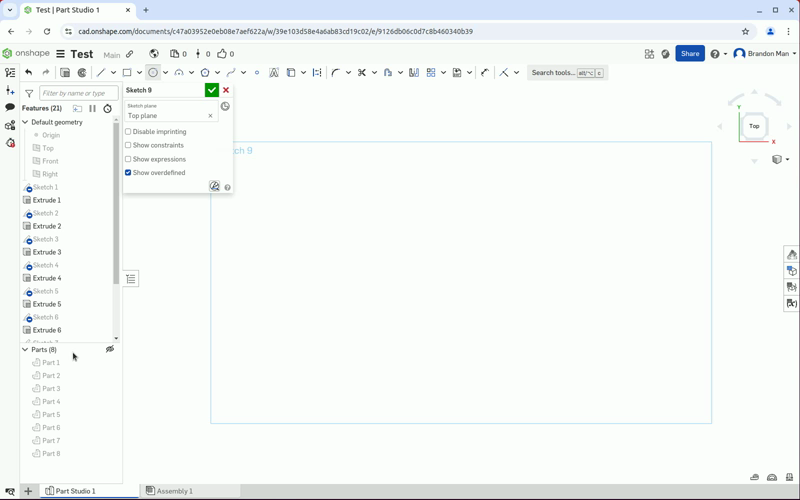
key_down(shift)
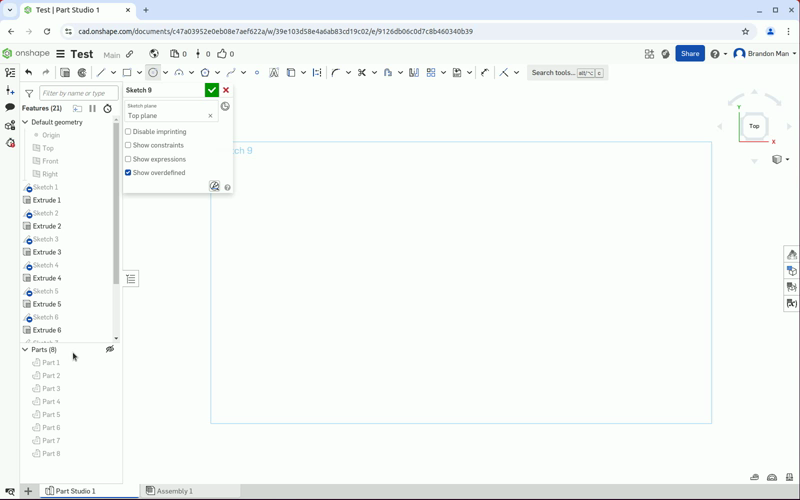
mouse_move(375, 282)
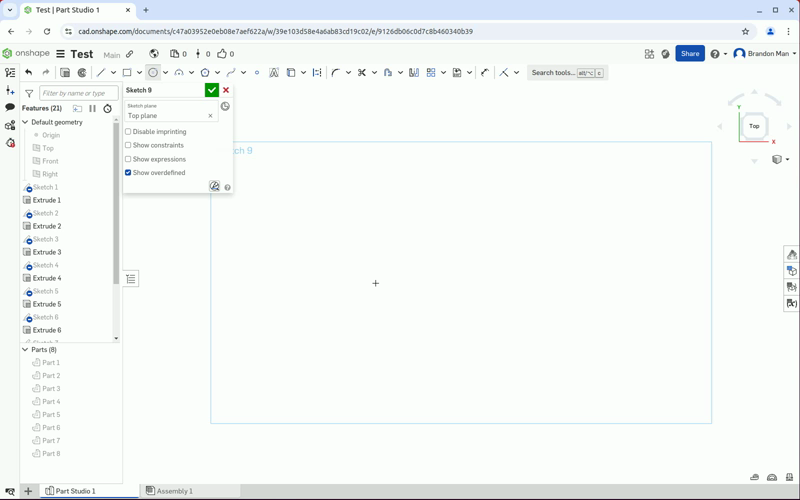
click(375, 282)
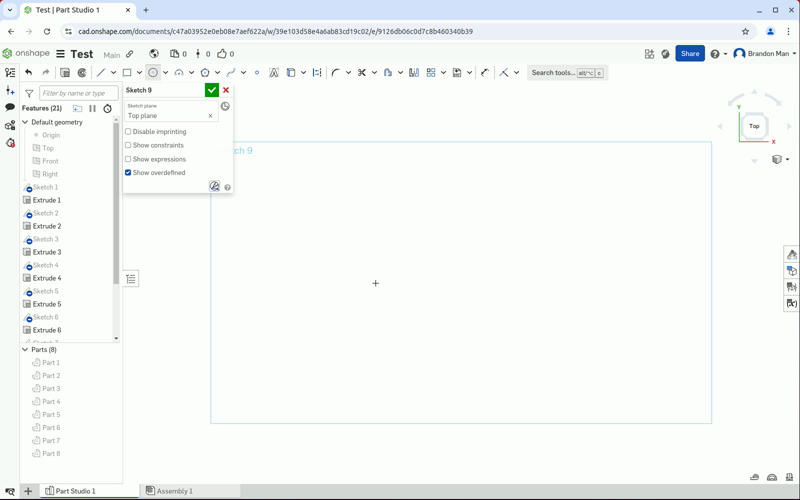
key_up(shift)
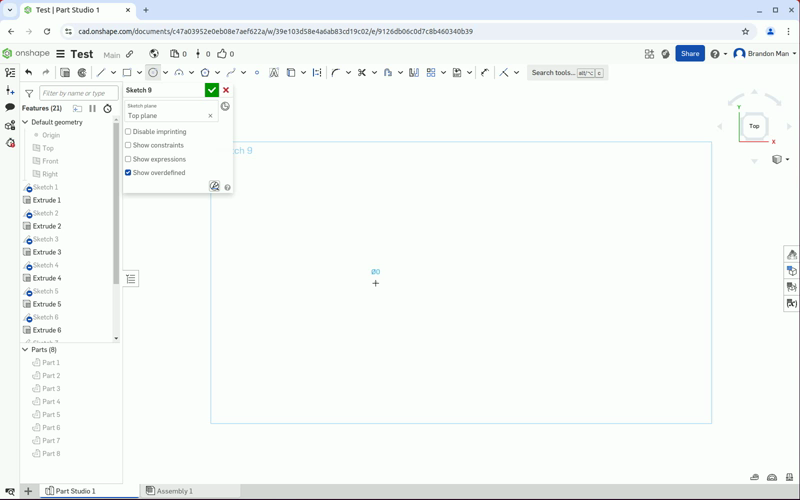
mouse_move(389, 282)
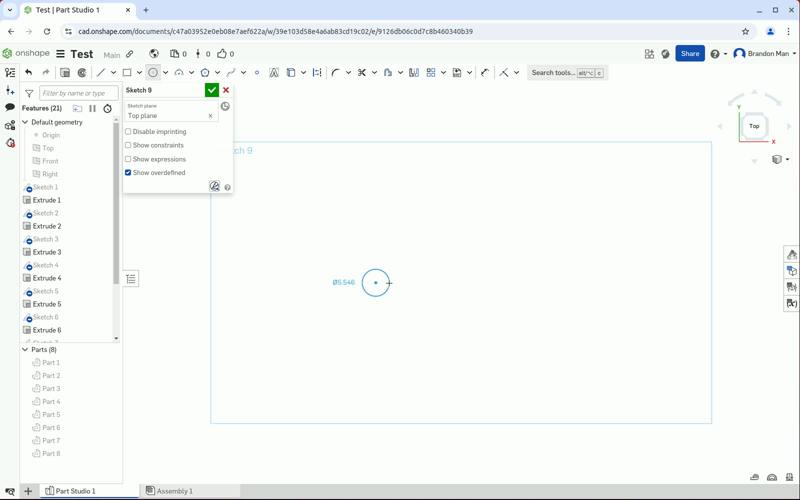
click(389, 282)
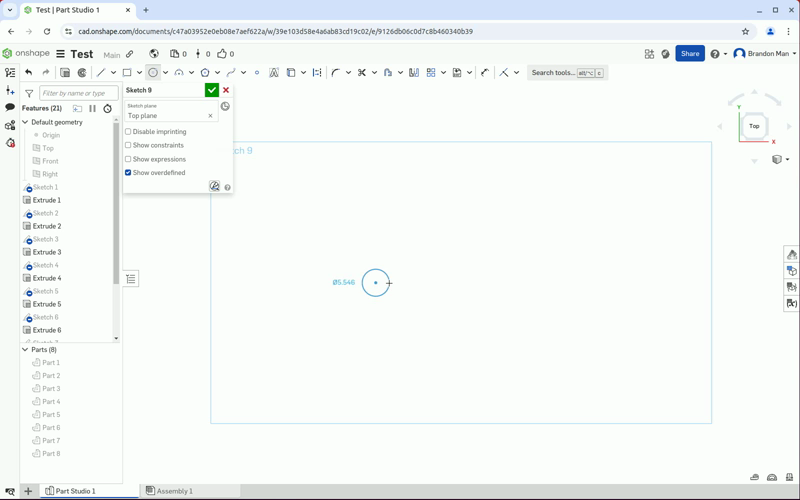
key(esc)
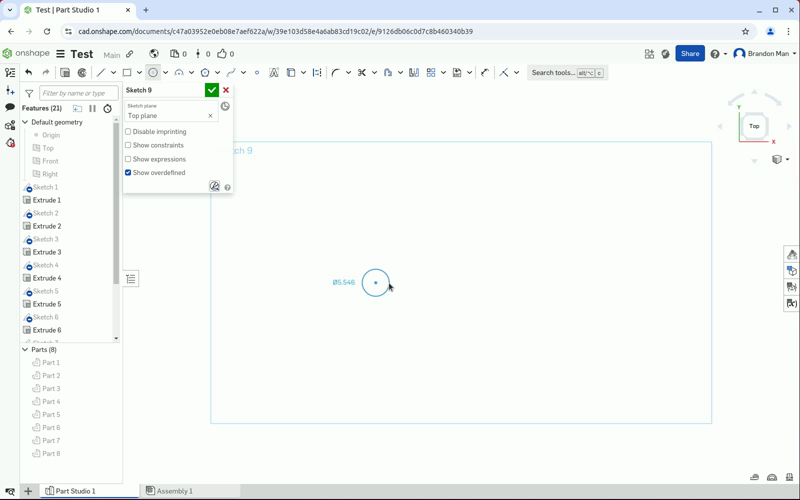
key(c)
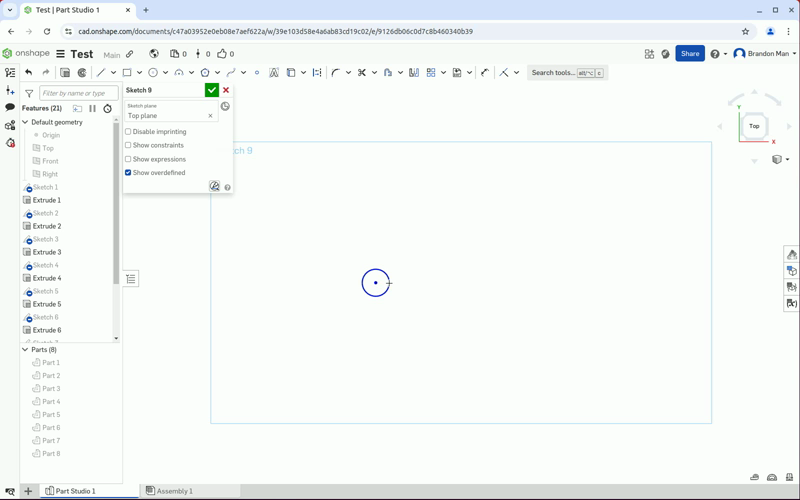
key_down(shift)
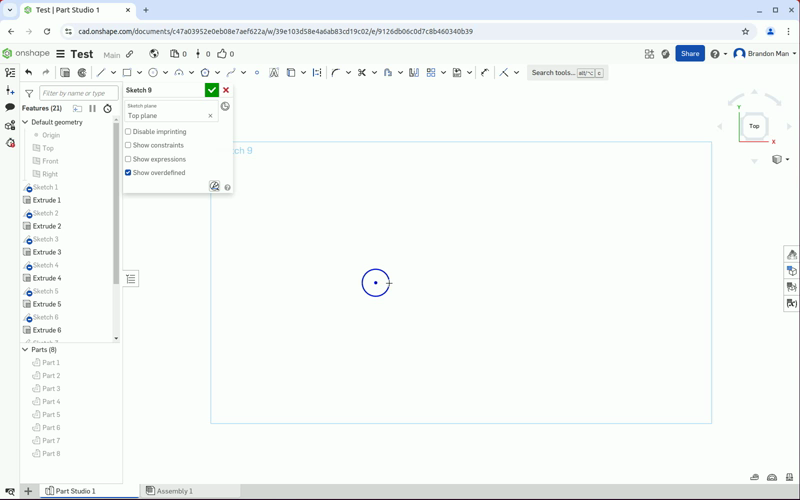
mouse_move(375, 282)
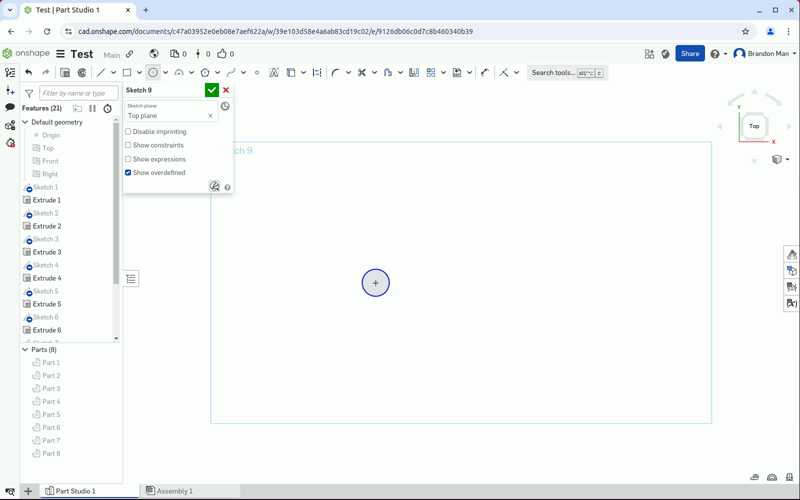
click(375, 282)
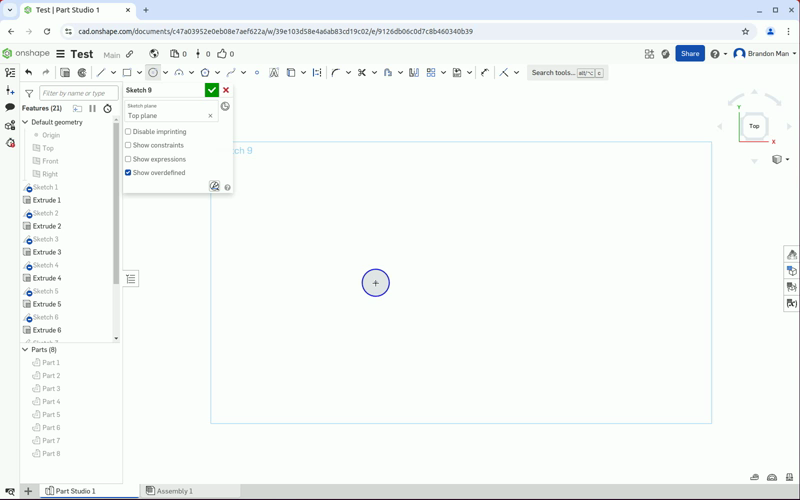
key_up(shift)
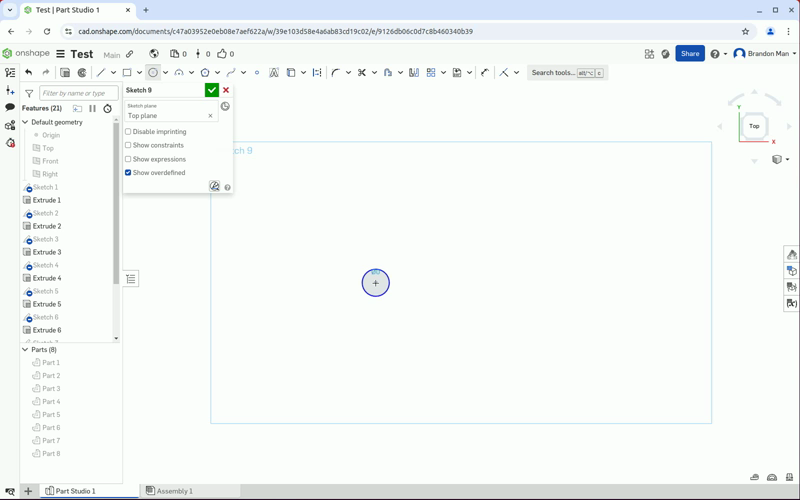
mouse_move(386, 282)
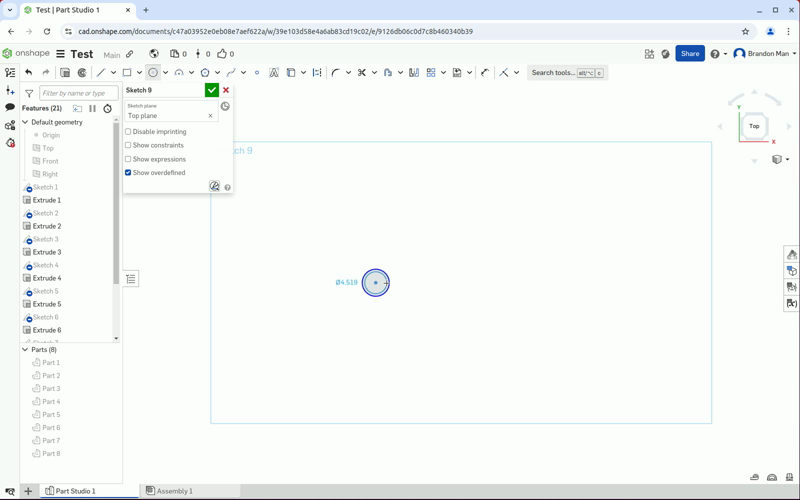
scroll(6)
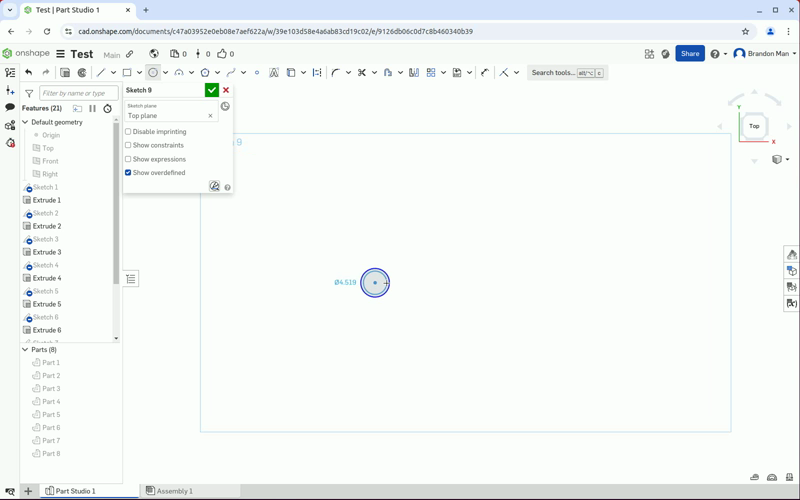
scroll(6)
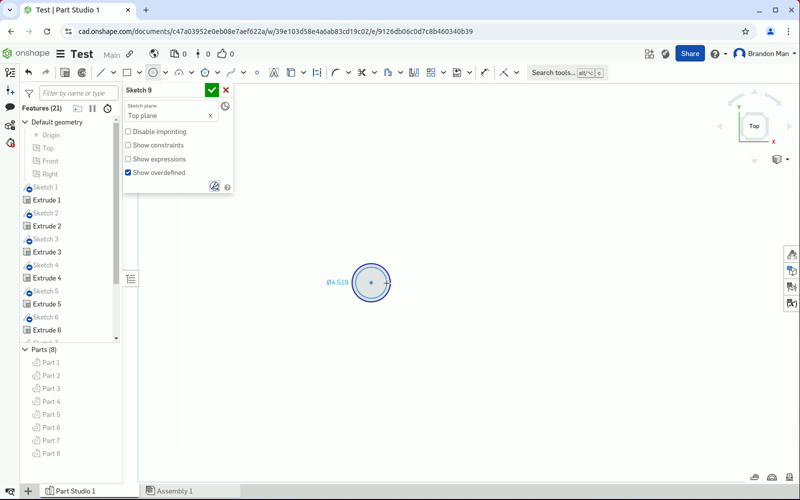
scroll(6)
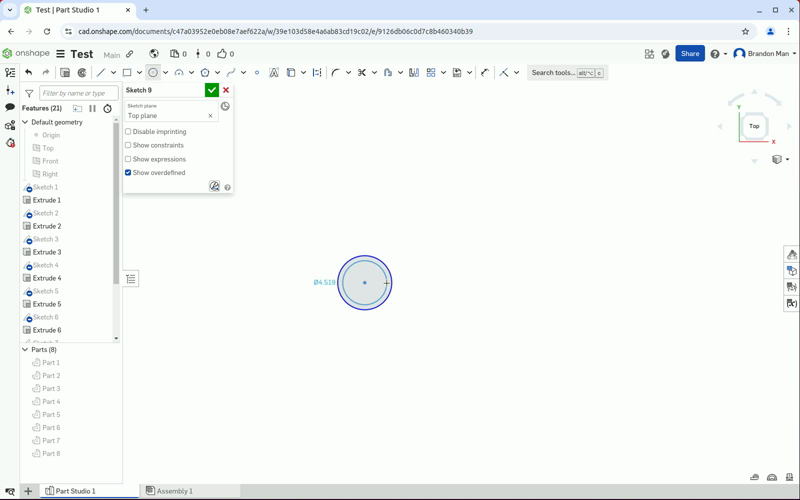
scroll(6)
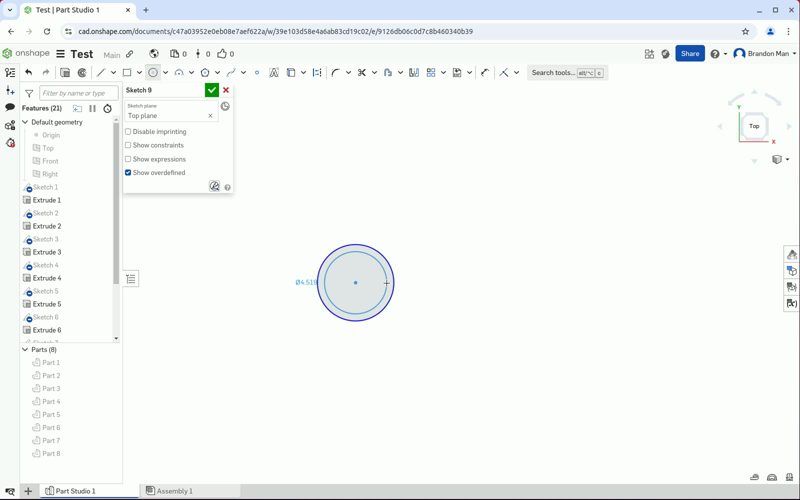
scroll(6)
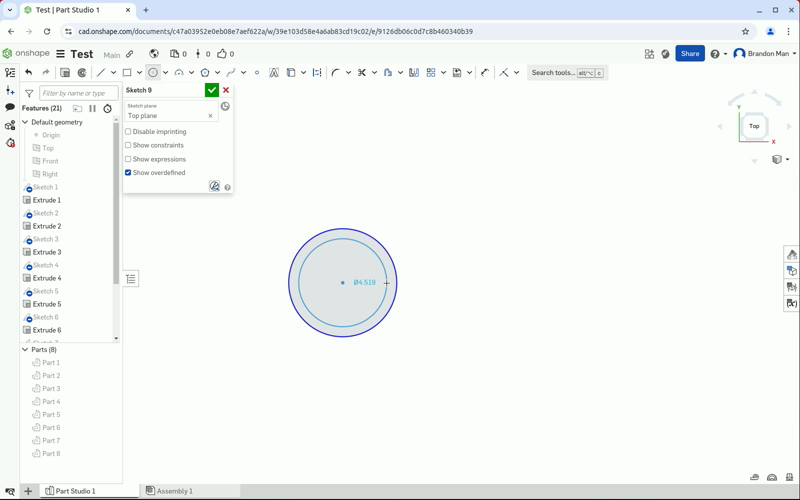
scroll(6)
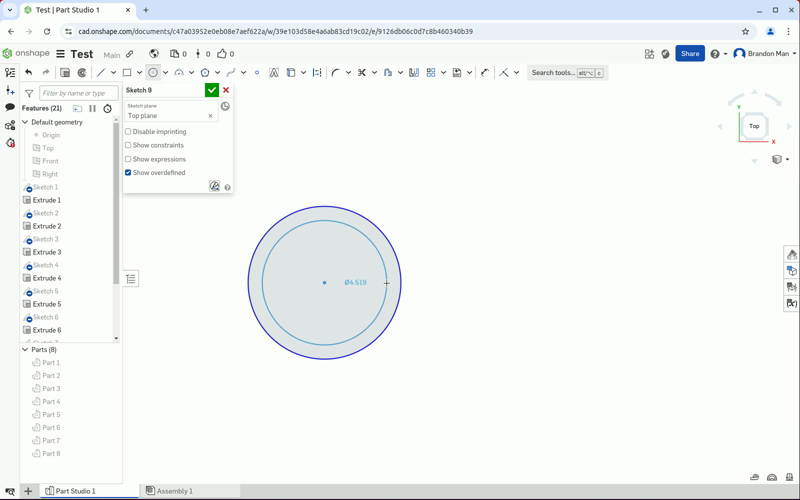
scroll(6)
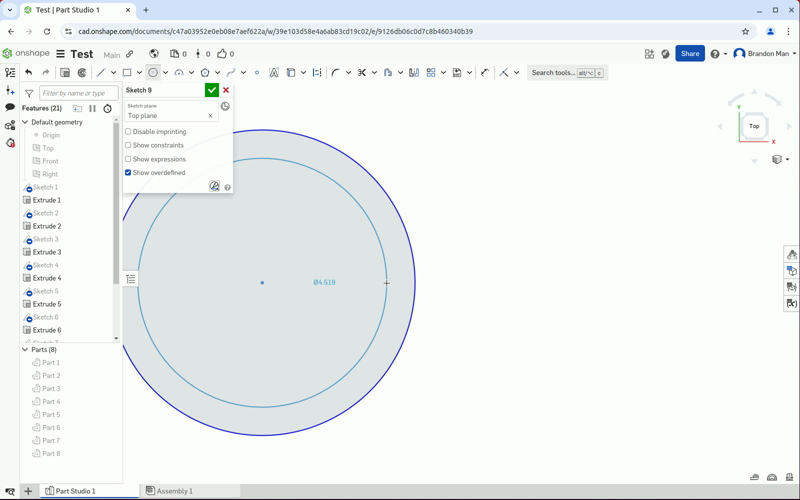
click(386, 282)
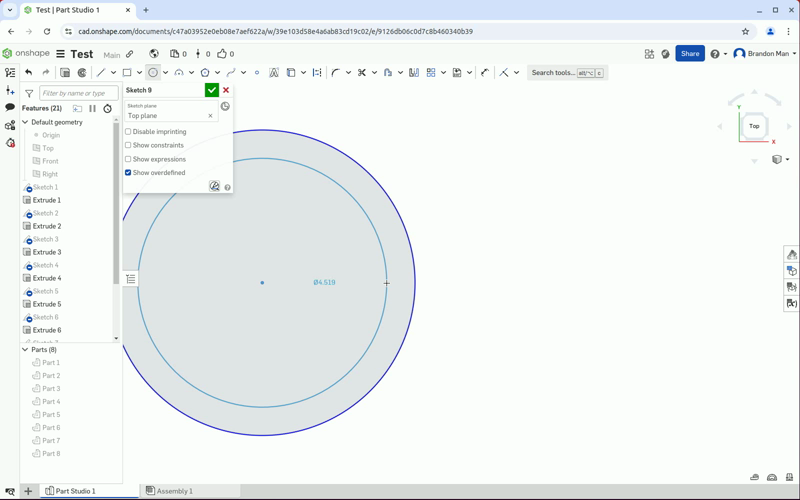
scroll(-6)
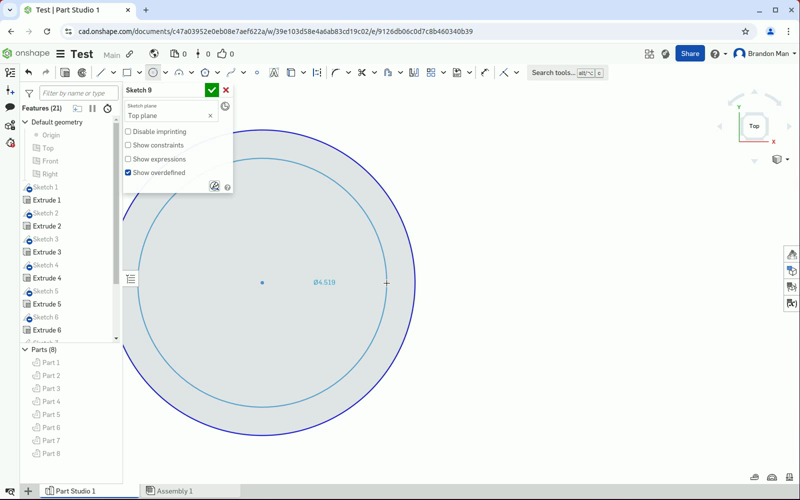
scroll(-6)
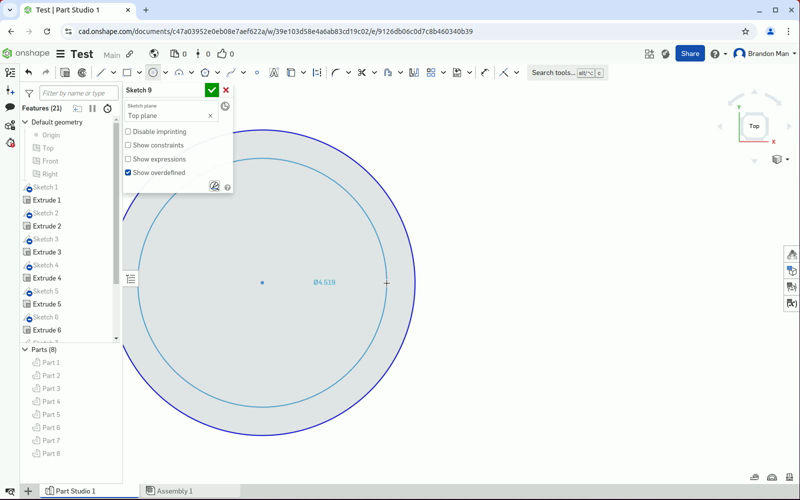
scroll(-6)
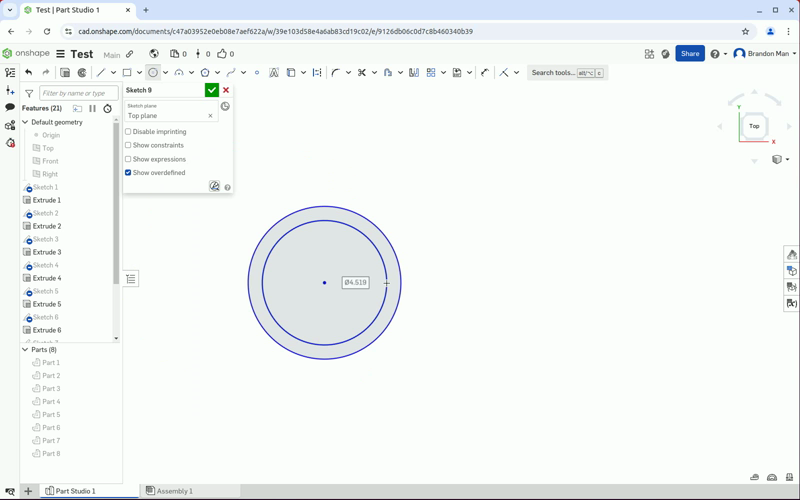
scroll(-6)
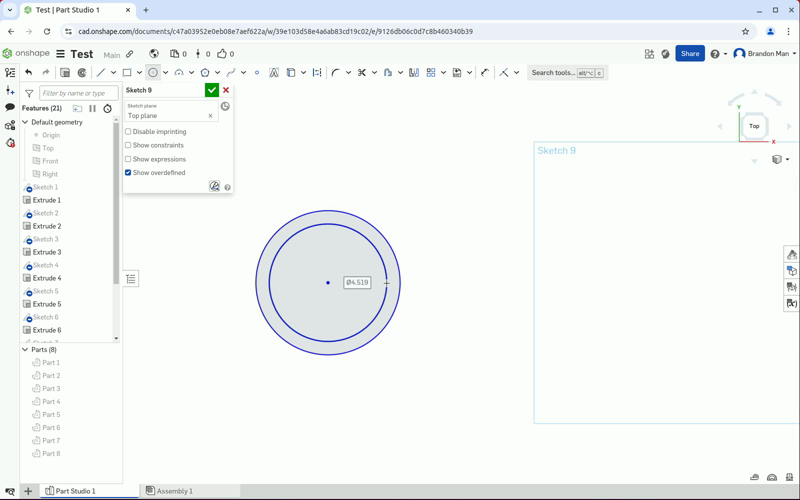
scroll(-6)
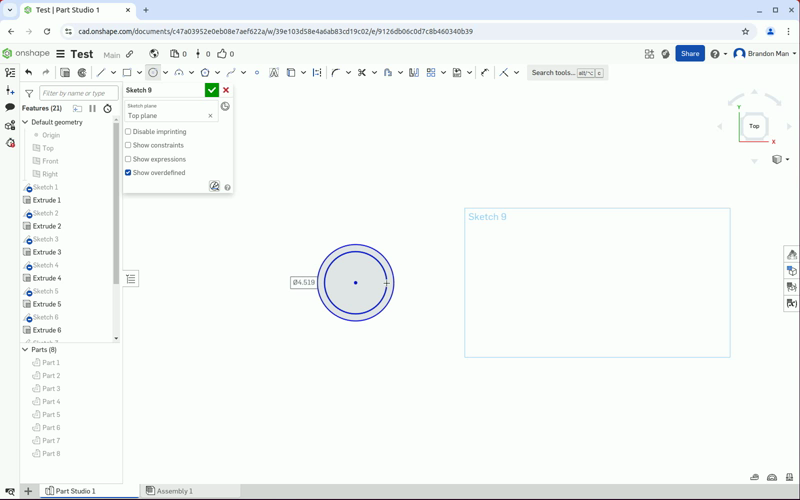
scroll(-6)
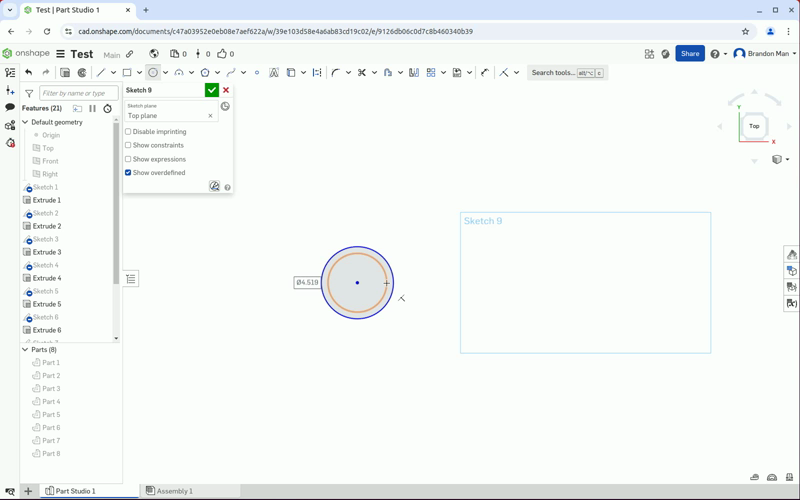
scroll(-6)
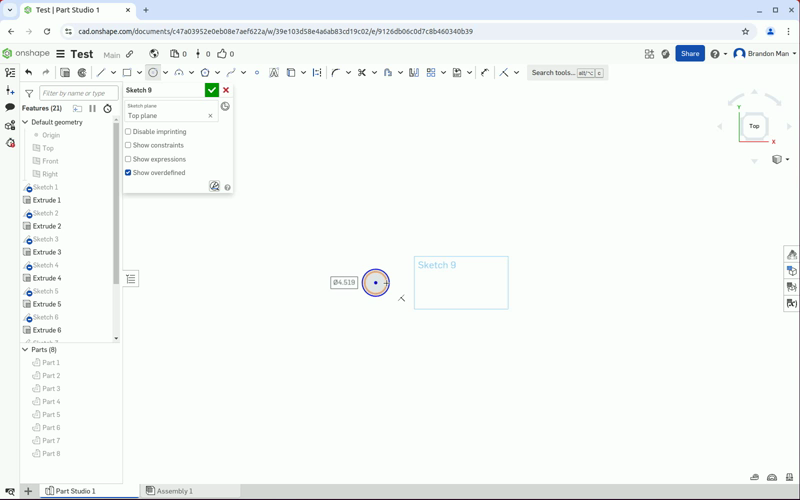
key(esc)
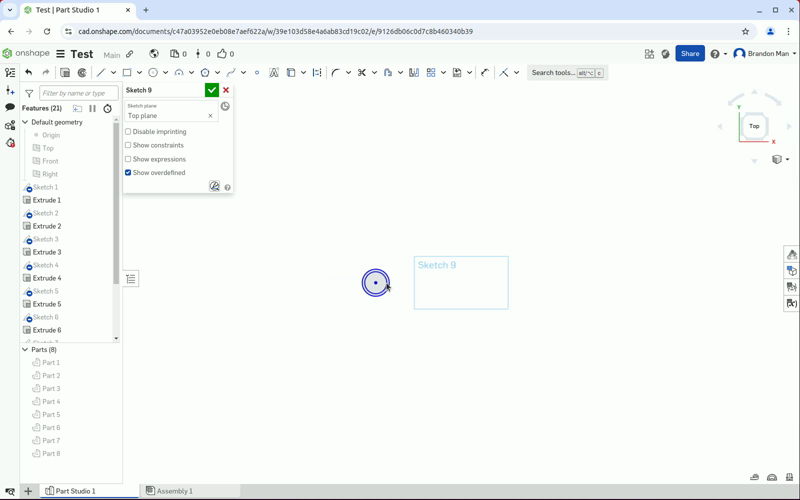
mouse_move(369, 293)
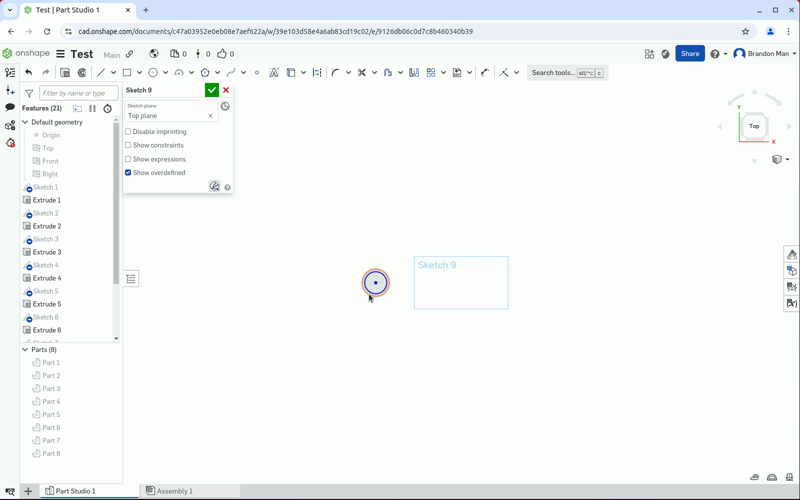
scroll(6)
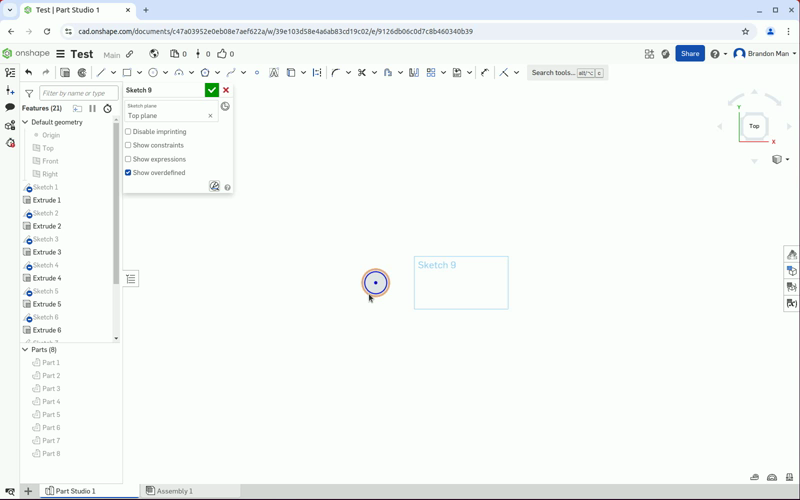
scroll(6)
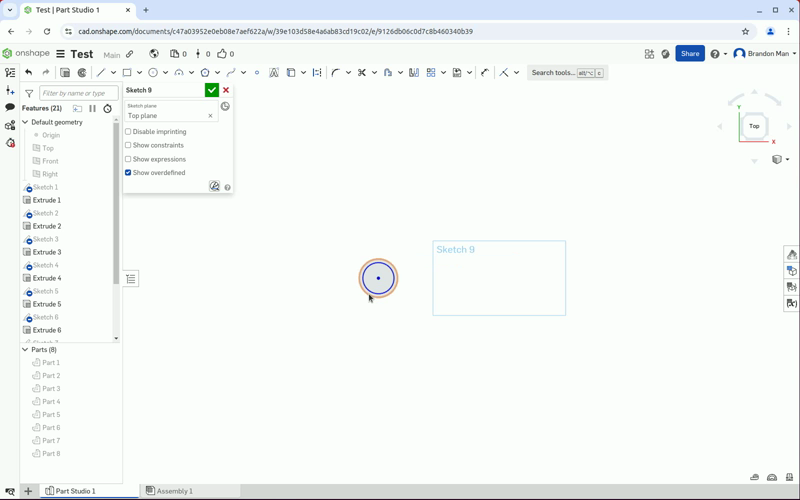
scroll(6)
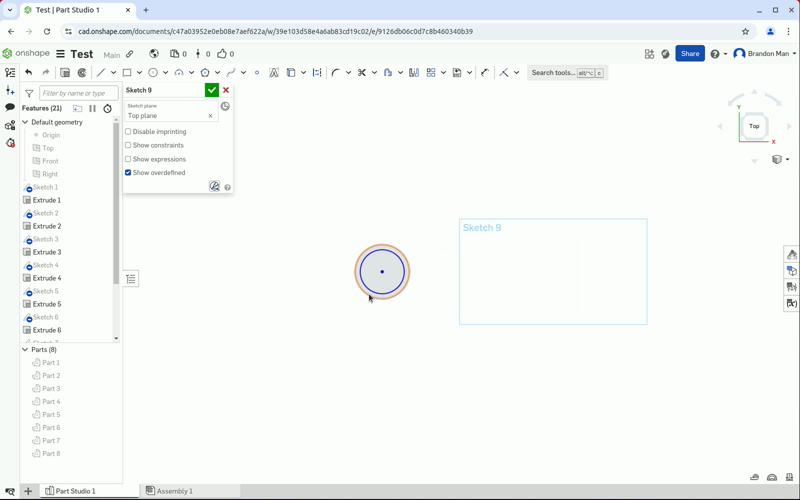
scroll(6)
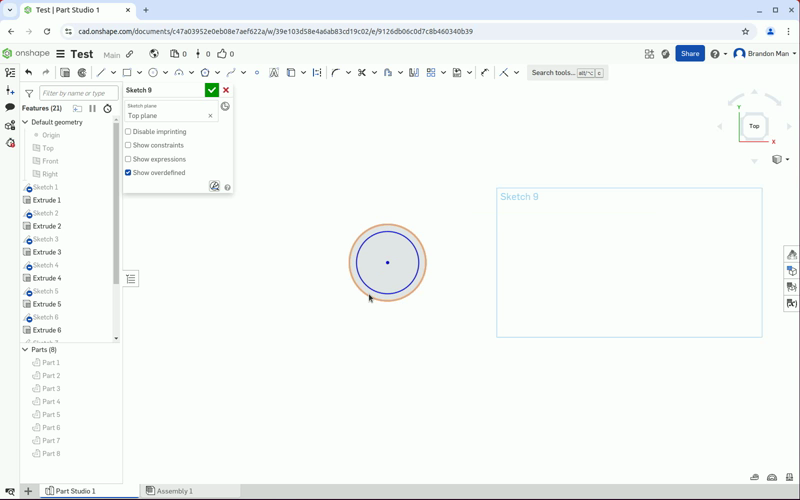
scroll(6)
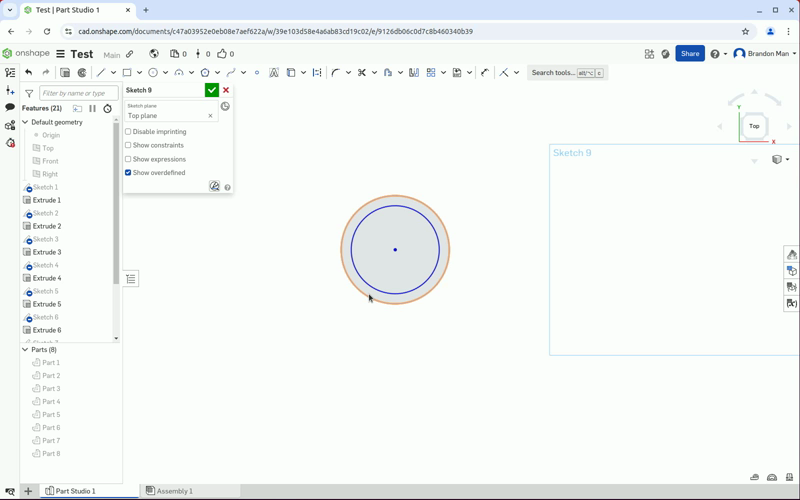
scroll(6)
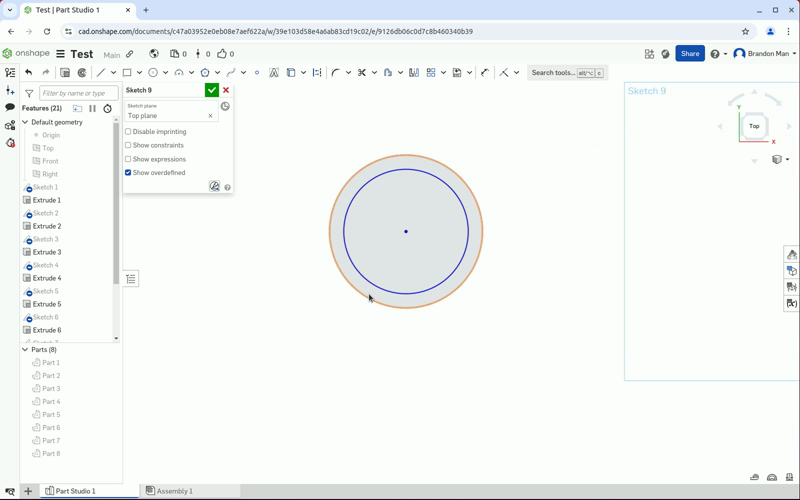
scroll(6)
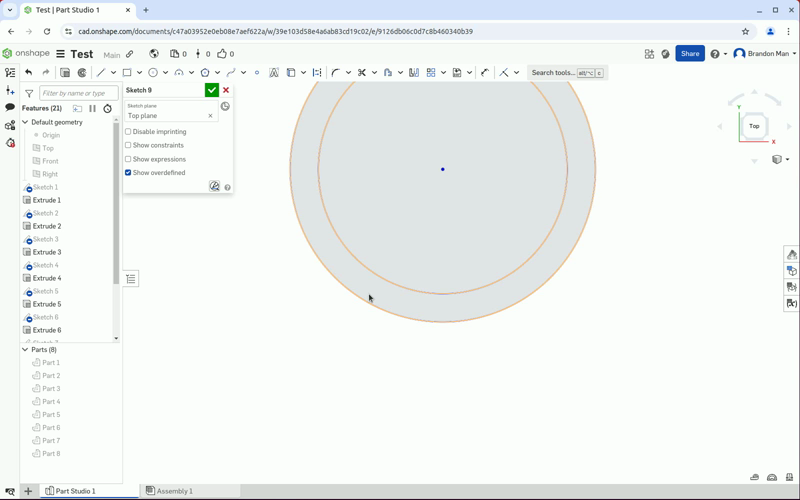
click(369, 293)
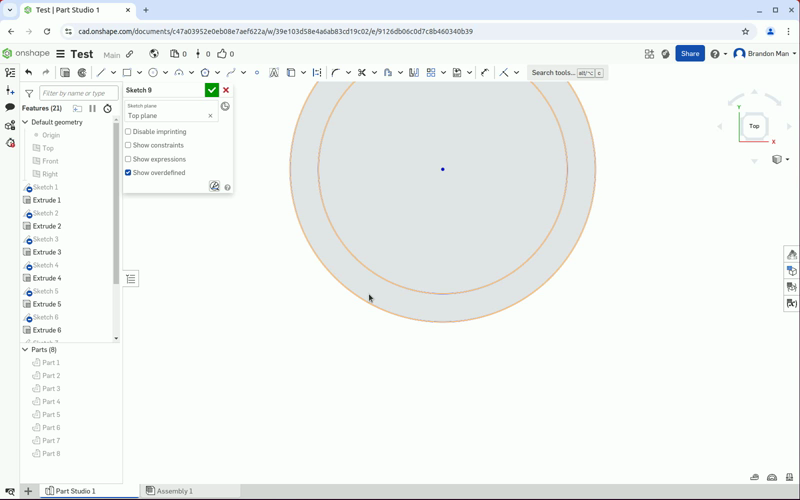
scroll(-6)
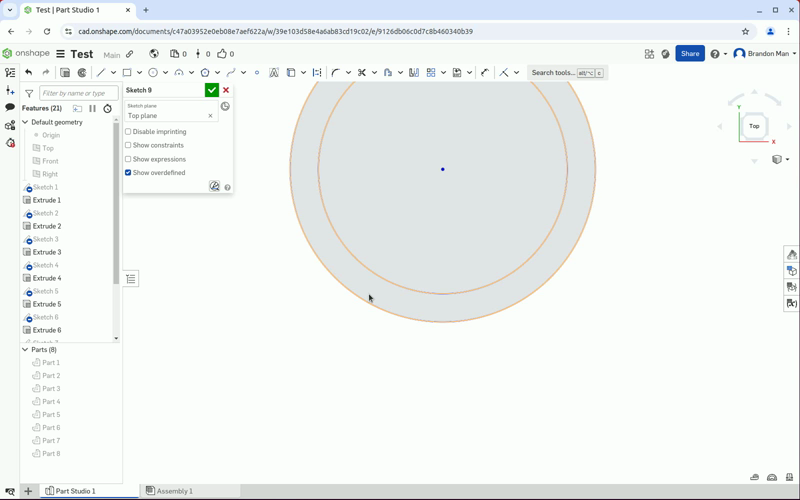
scroll(-6)
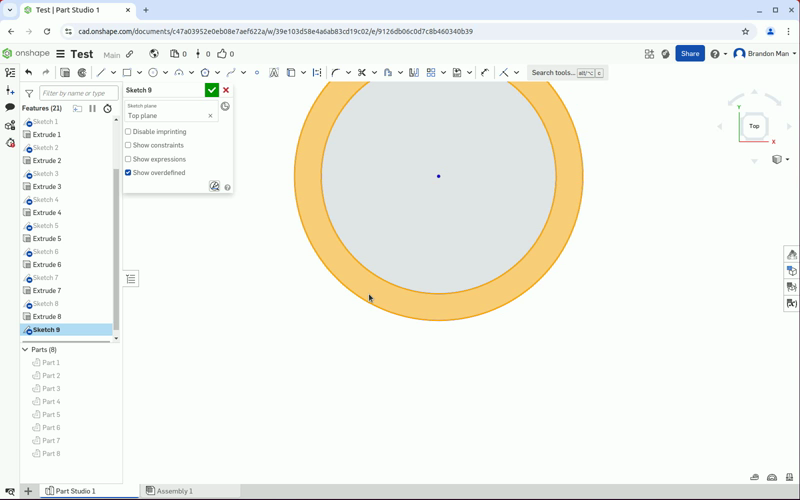
scroll(-6)
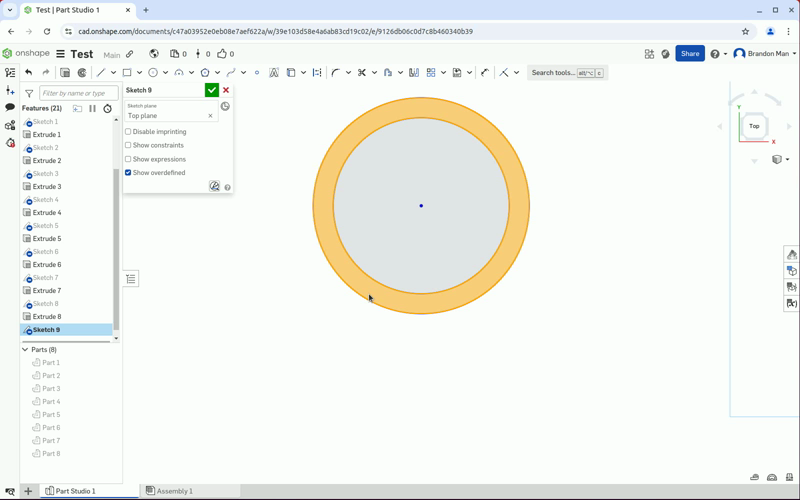
scroll(-6)
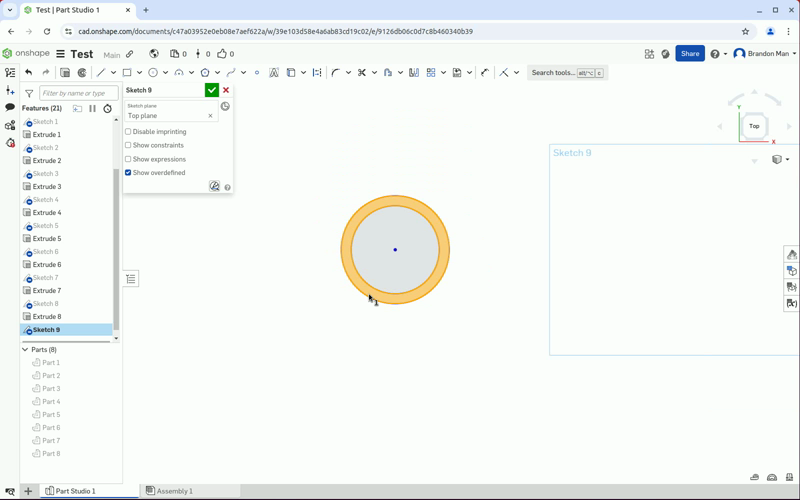
scroll(-6)
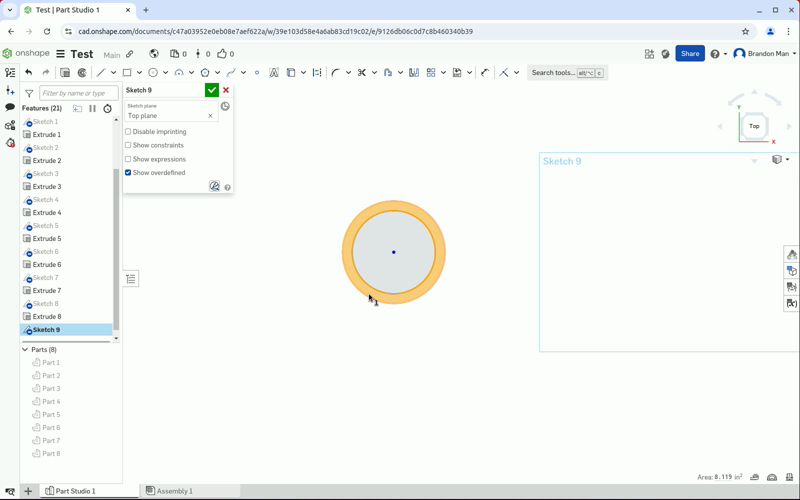
scroll(-6)
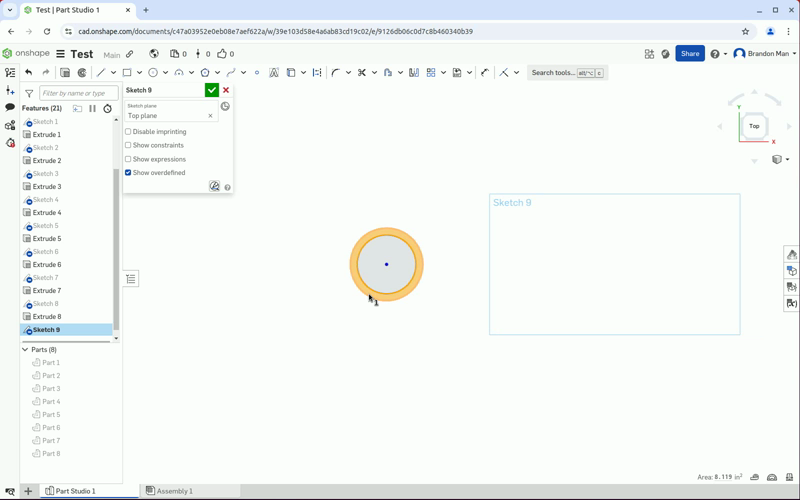
scroll(-6)
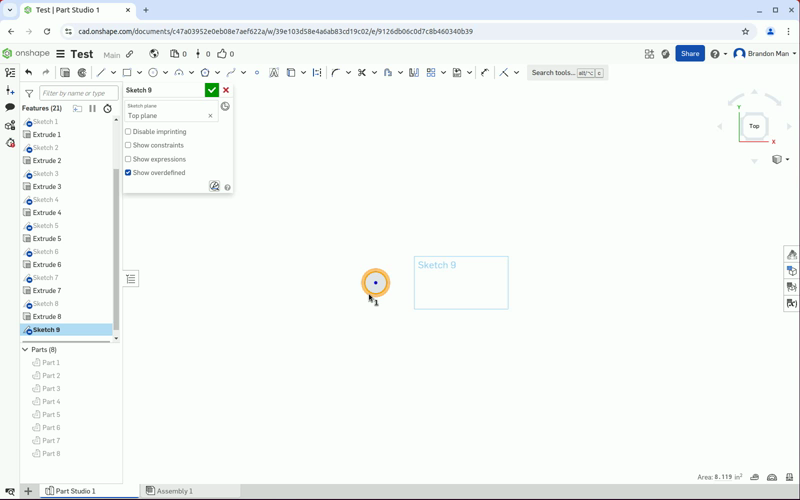
mouse_move(73, 352)
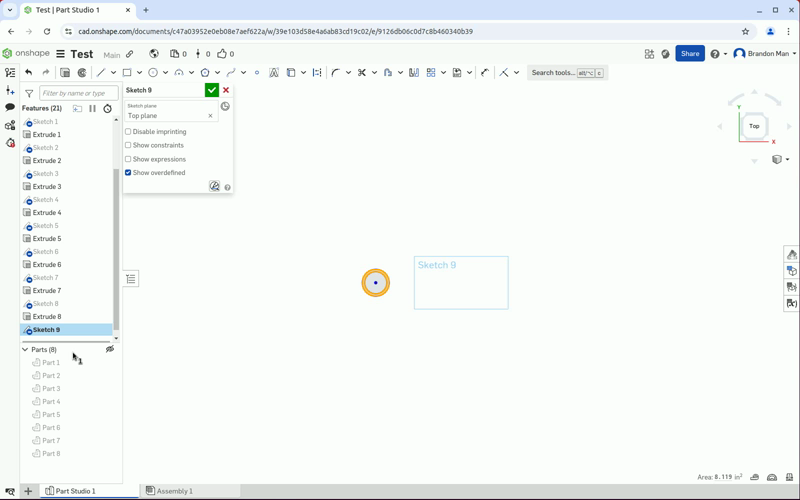
key(shift+y)
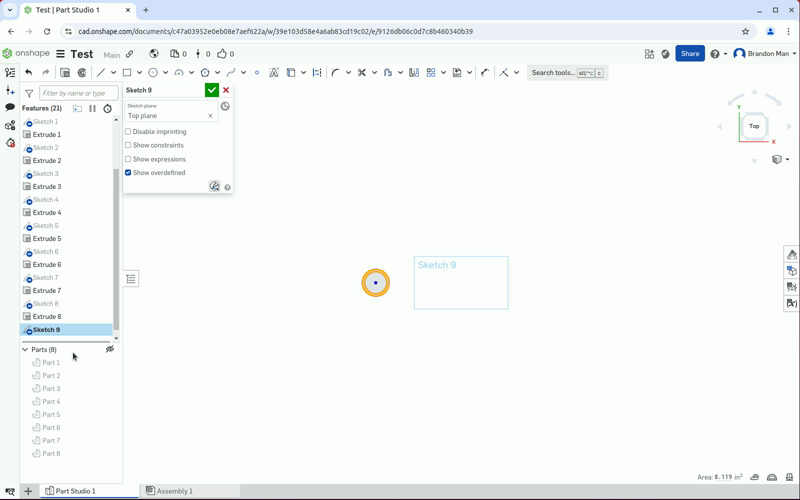
key(shift+e)
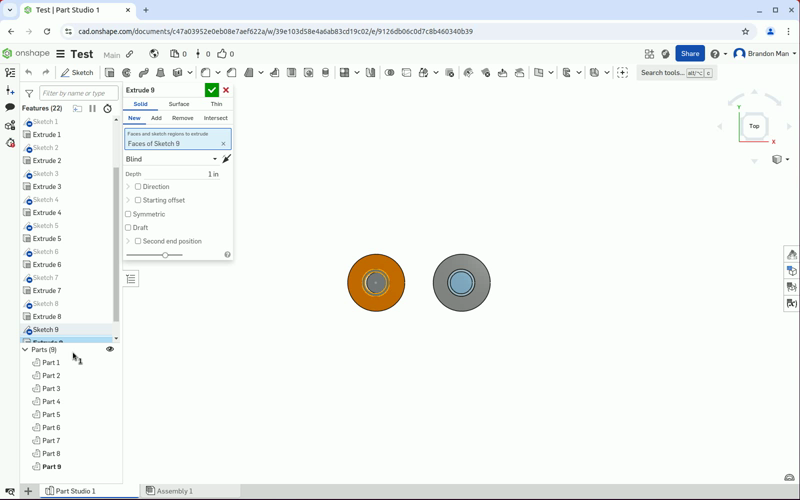
mouse_move(143, 106)
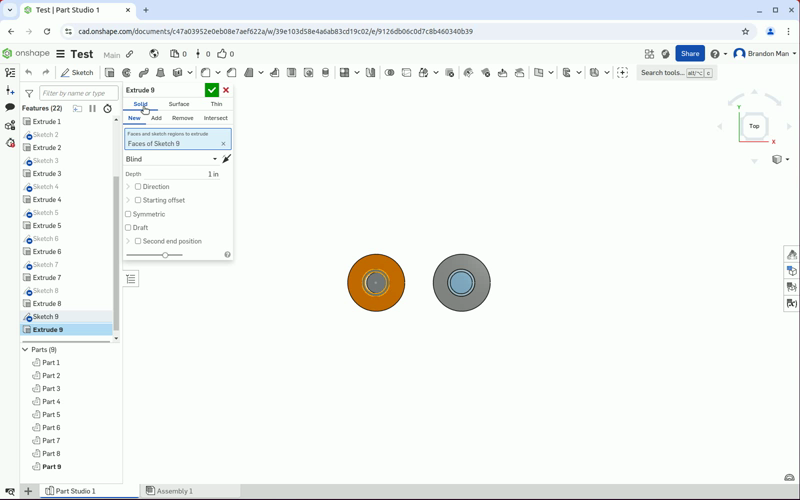
click(143, 106)
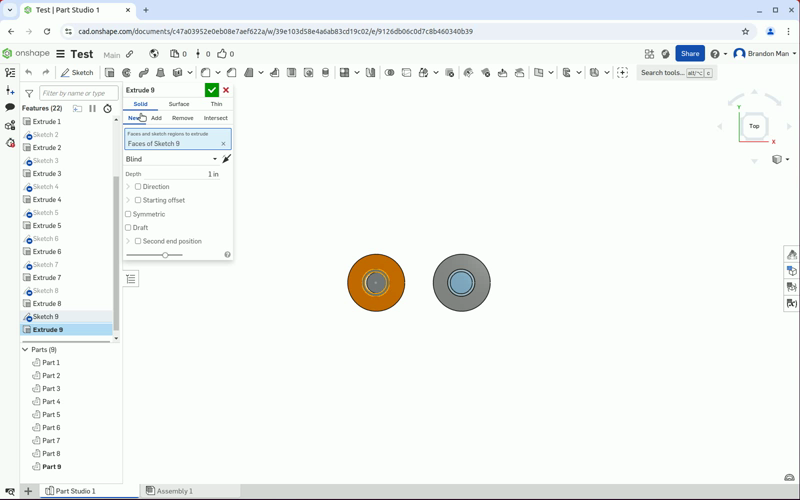
mouse_move(137, 120)
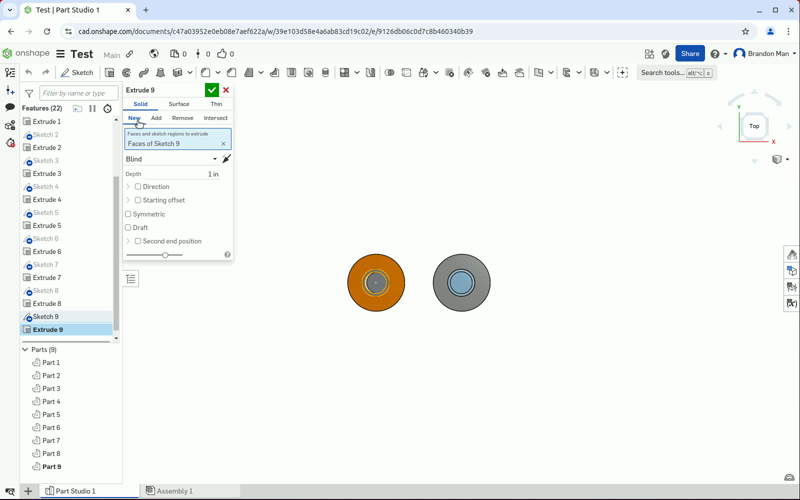
click(137, 120)
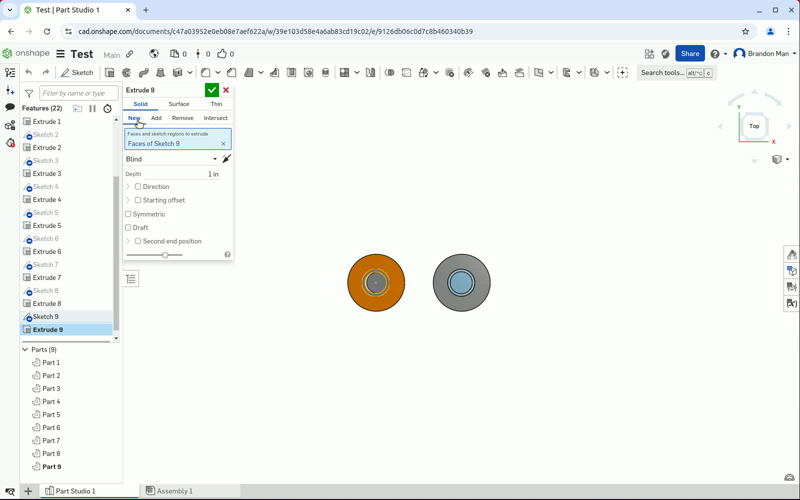
key(tab, 4)
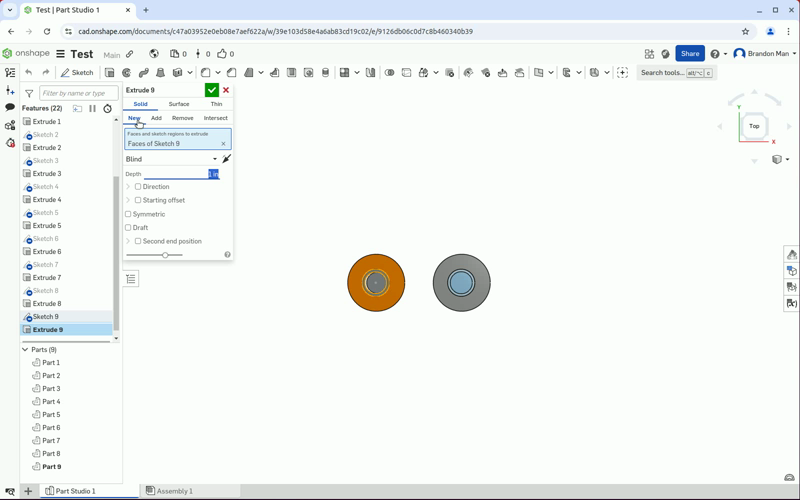
text(0.481)
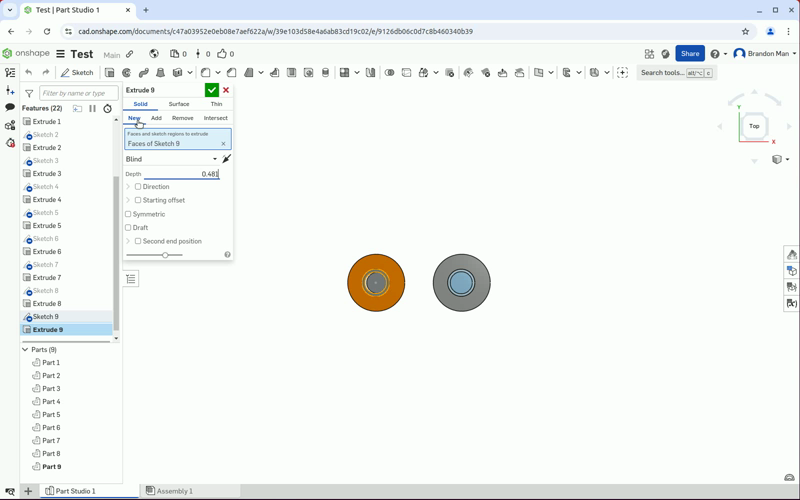
key(enter)
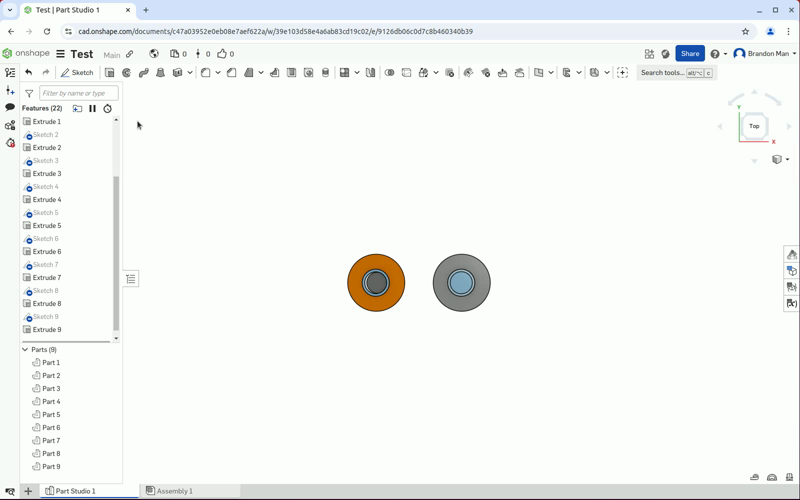
key(shift+h)
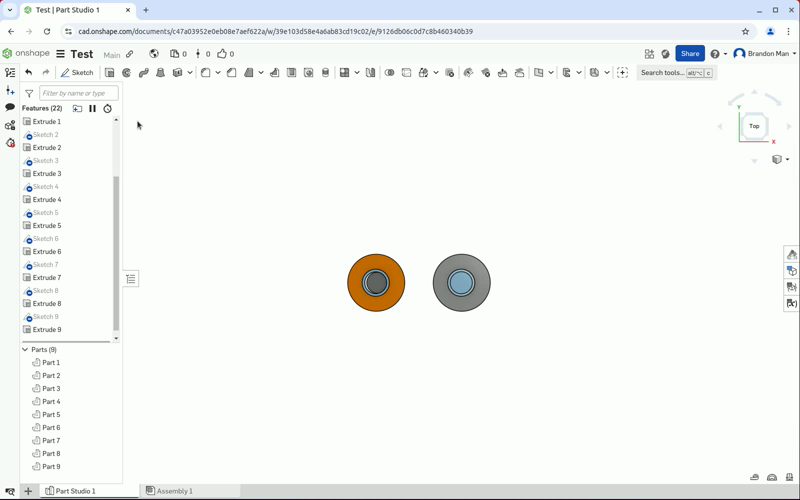
key(shift+h)
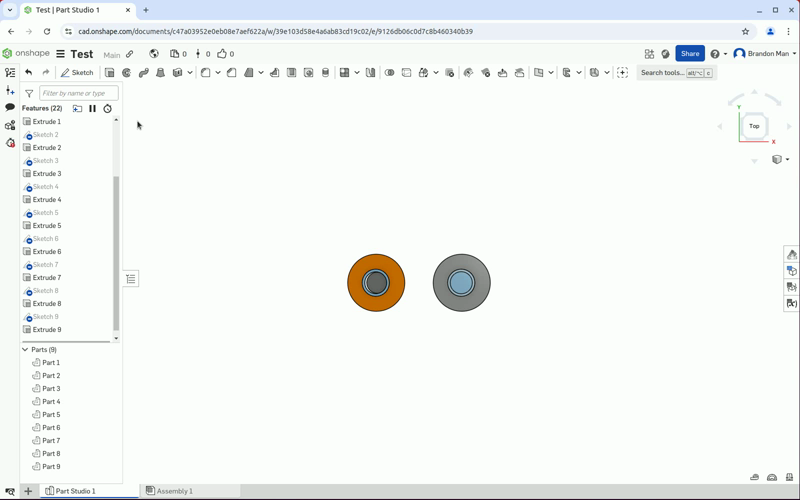
mouse_move(69, 111)
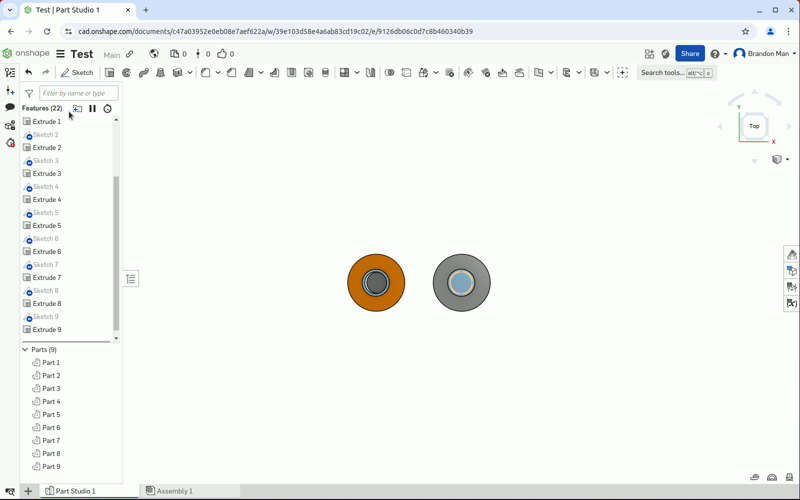
click(69, 111)
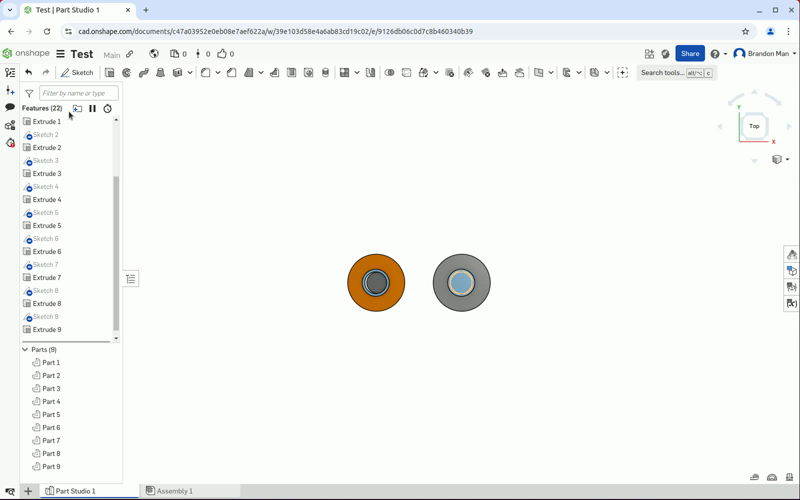
key(shift+s)
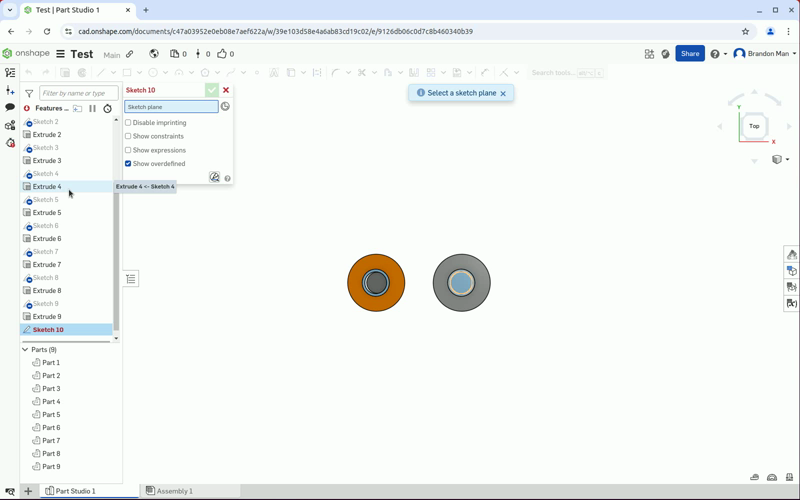
scroll(3)
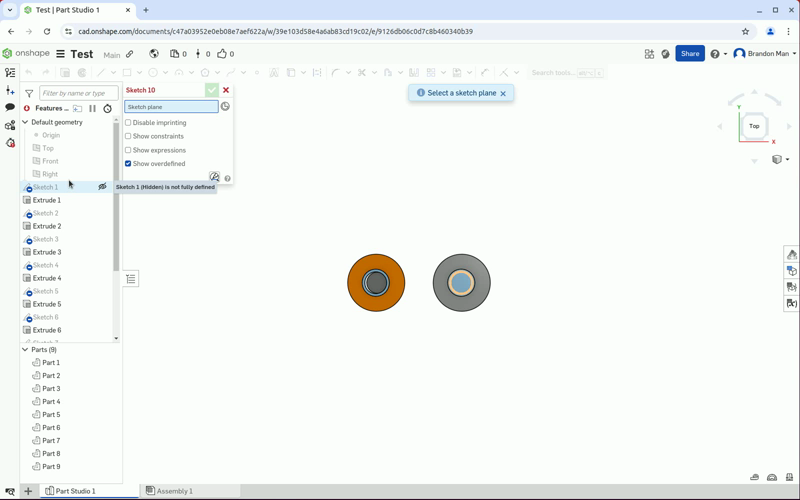
mouse_move(69, 150)
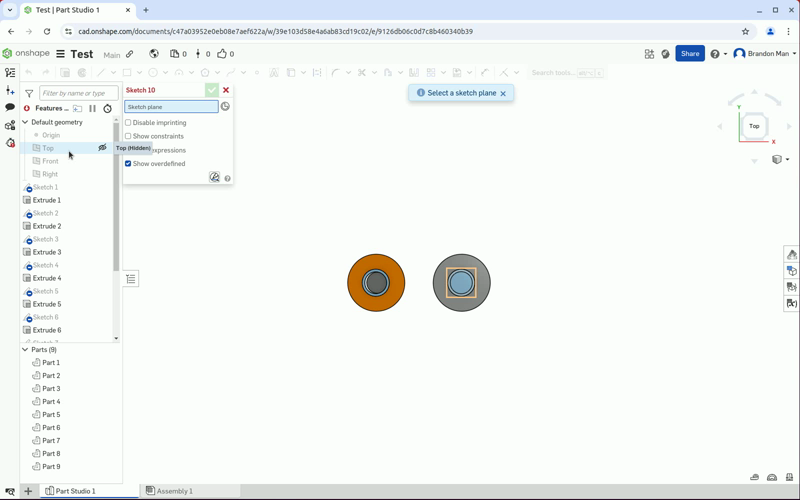
click(69, 150)
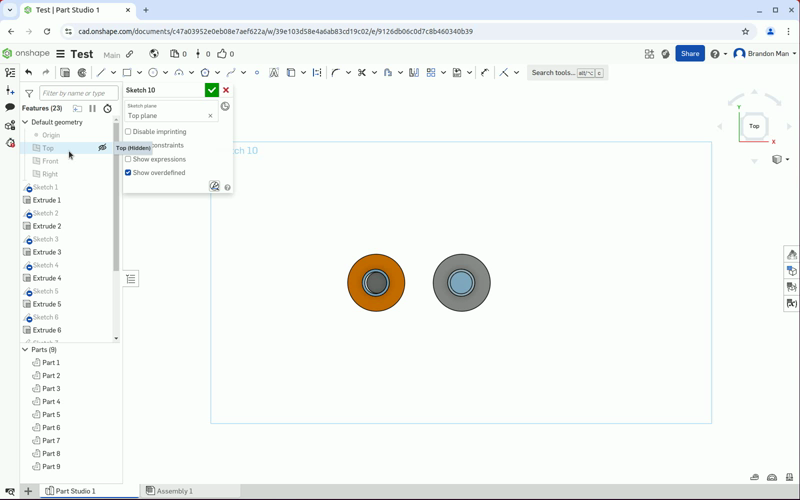
mouse_move(73, 352)
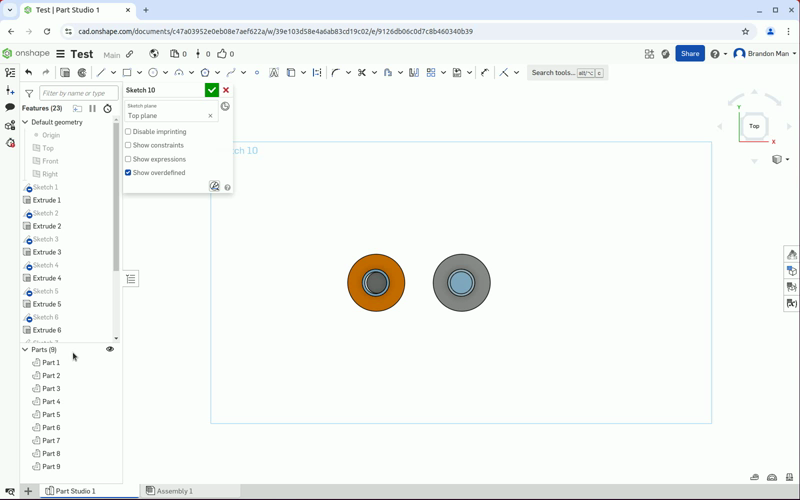
key(y)
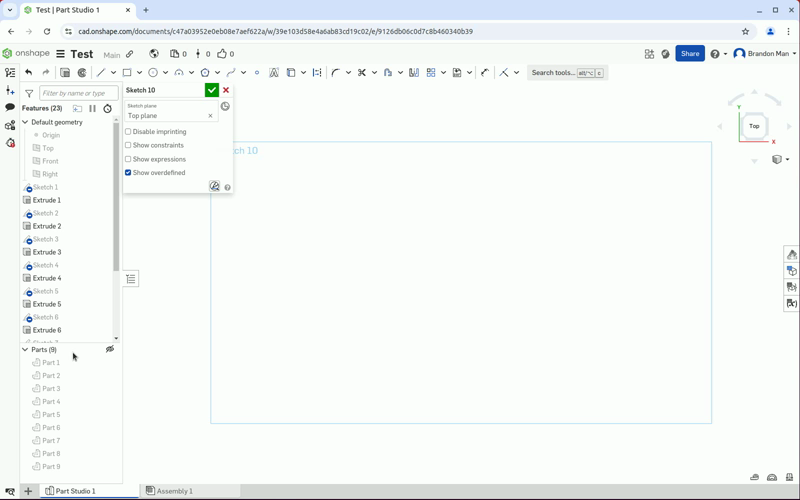
key(c)
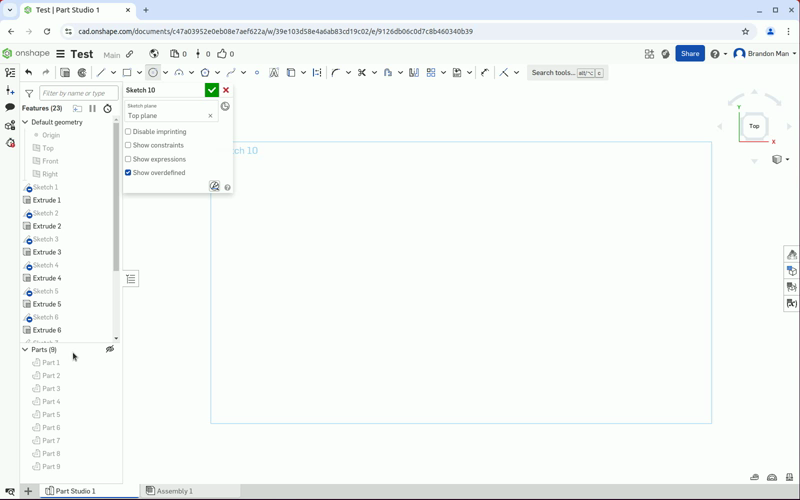
key_down(shift)
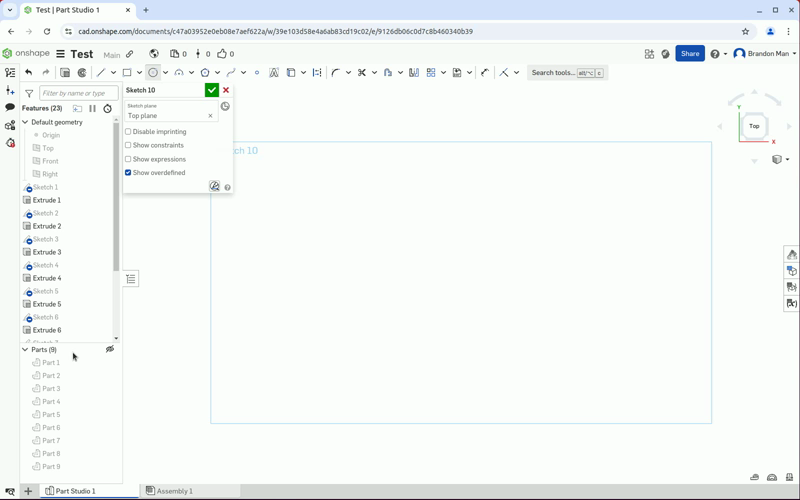
mouse_move(377, 282)
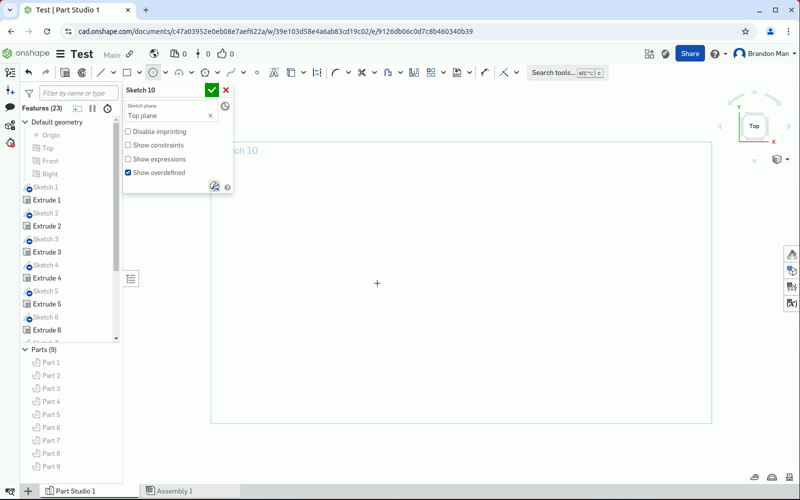
click(377, 282)
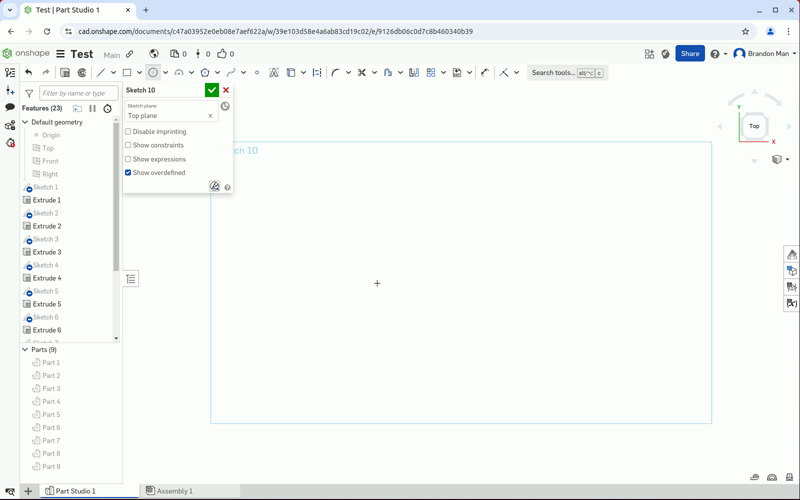
key_up(shift)
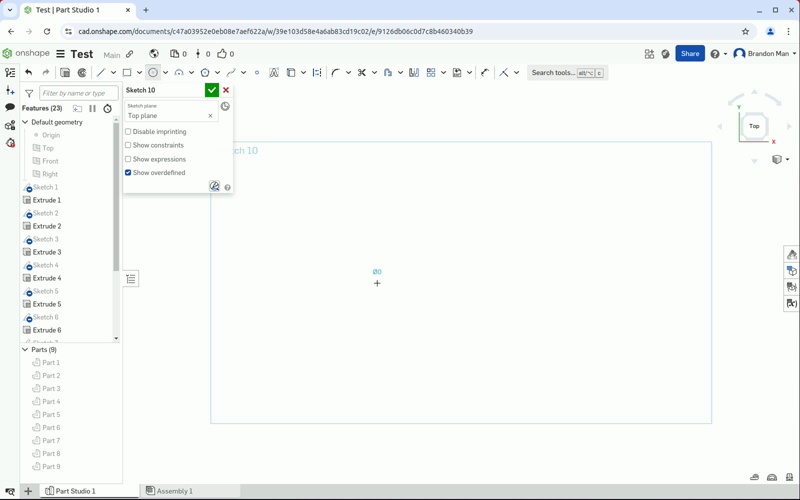
mouse_move(387, 282)
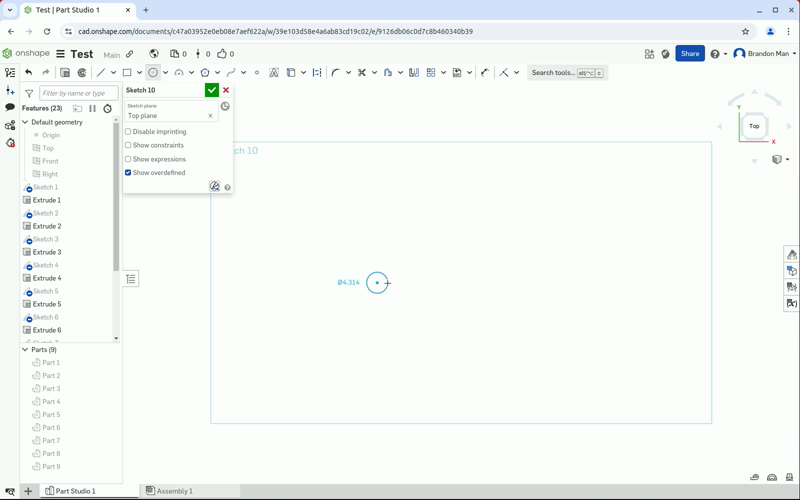
click(387, 282)
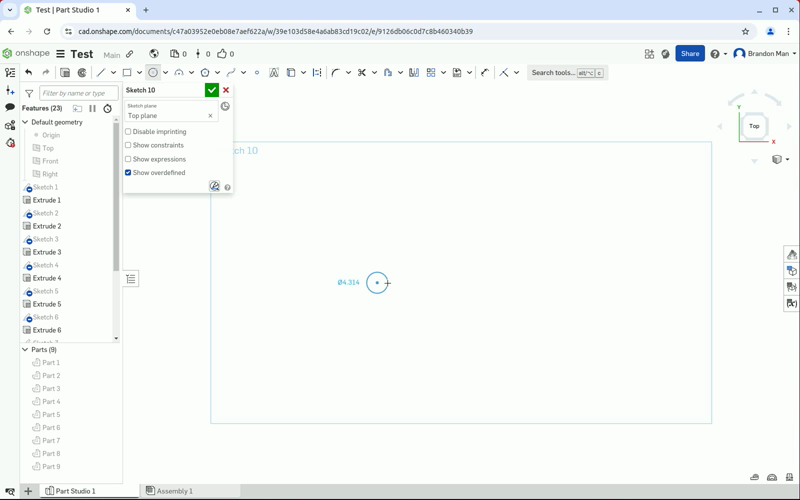
key(esc)
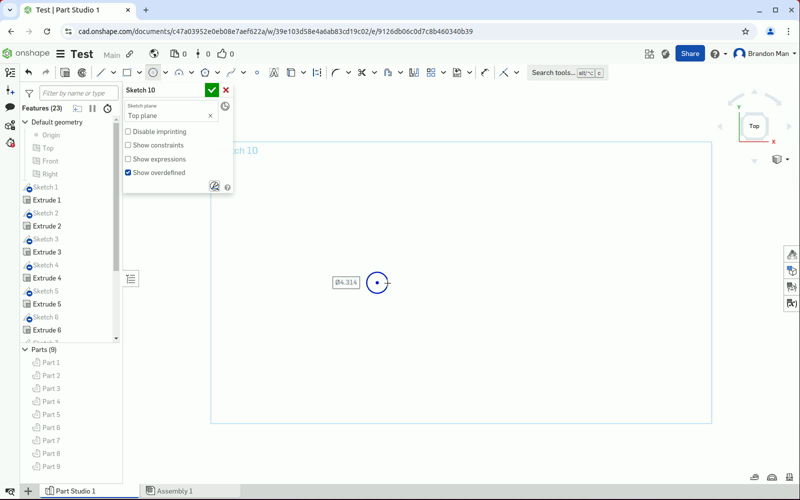
mouse_move(379, 283)
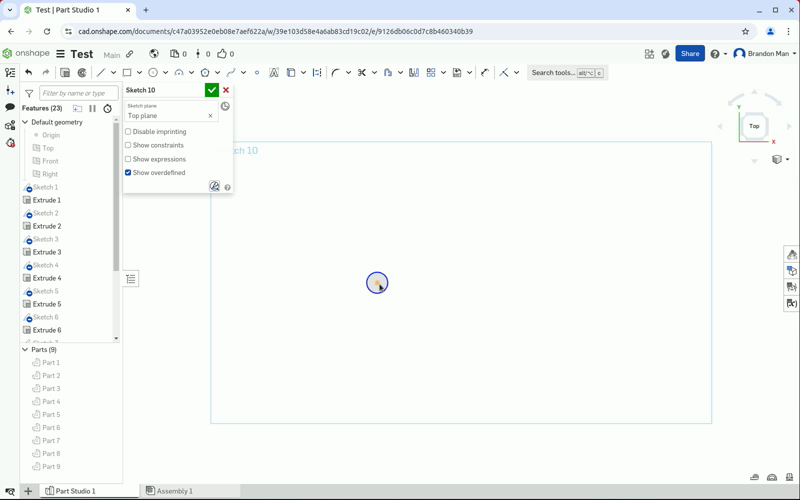
scroll(6)
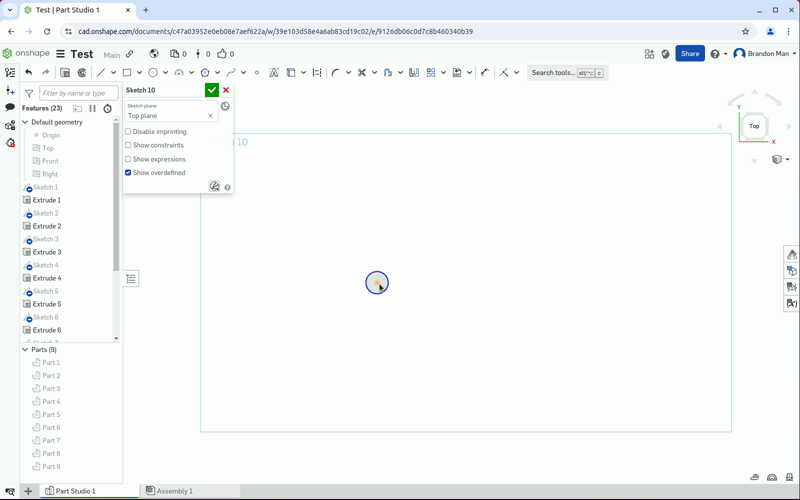
scroll(6)
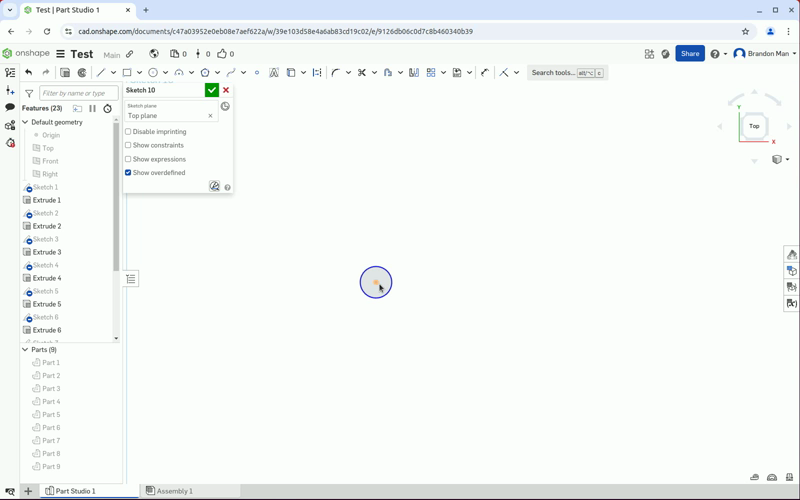
scroll(6)
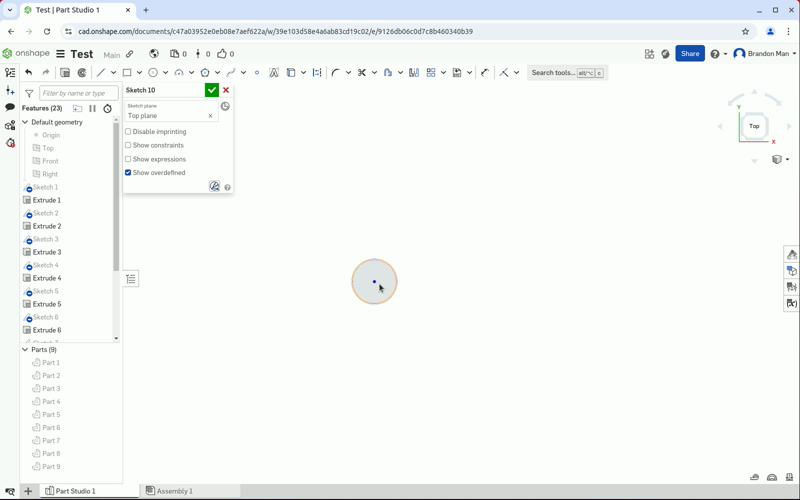
scroll(6)
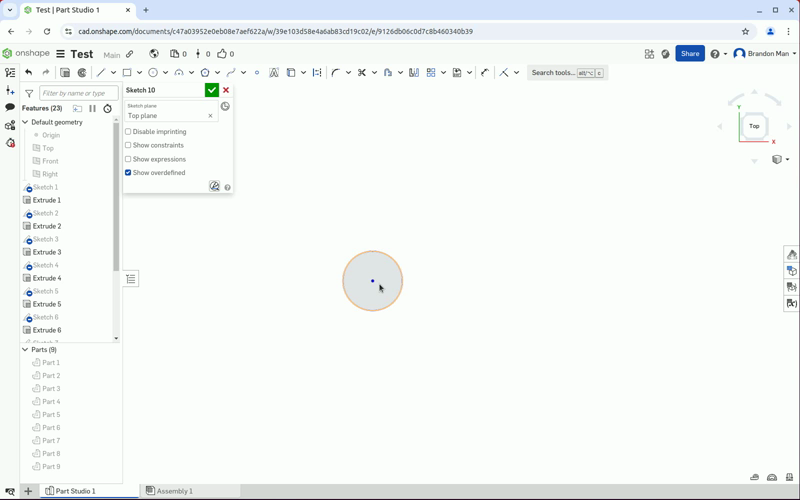
scroll(6)
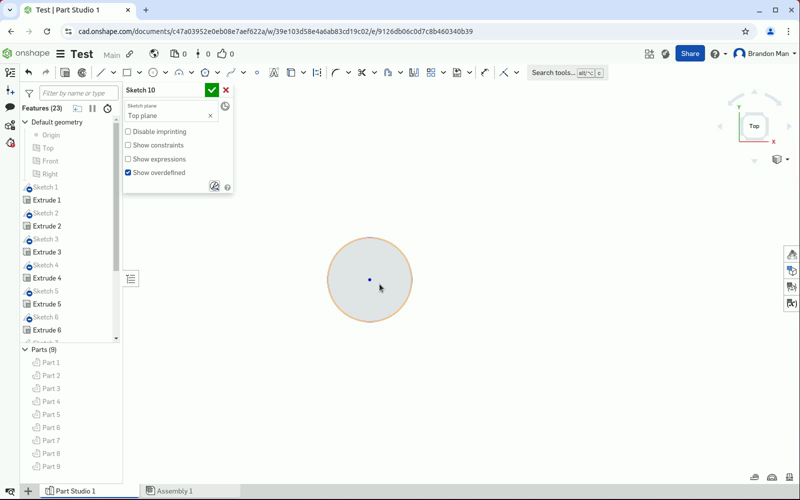
scroll(6)
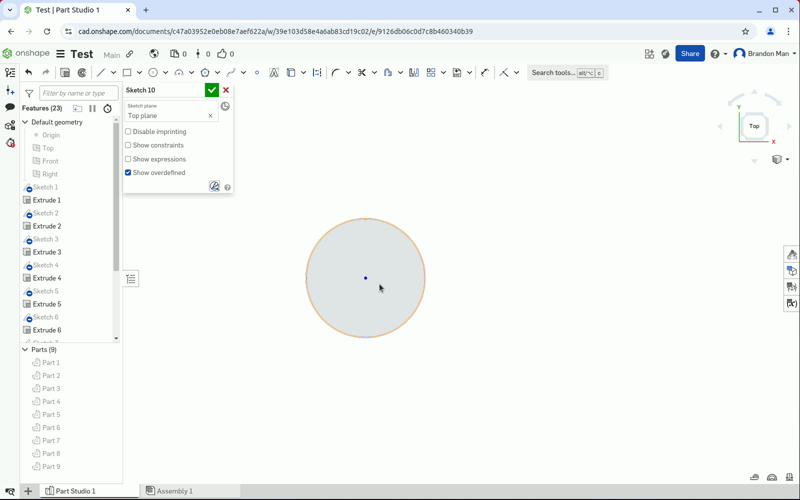
scroll(6)
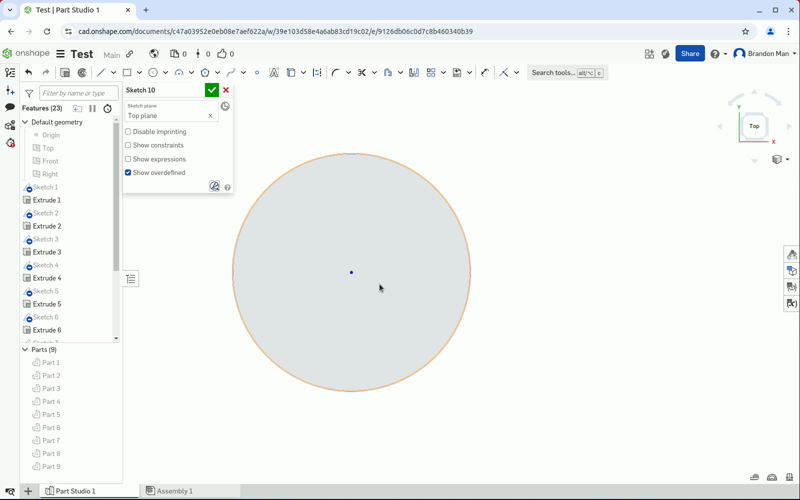
click(379, 283)
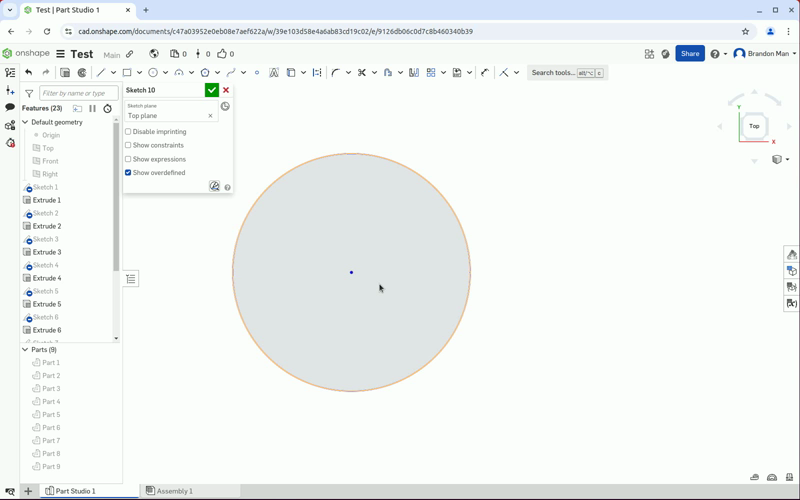
scroll(-6)
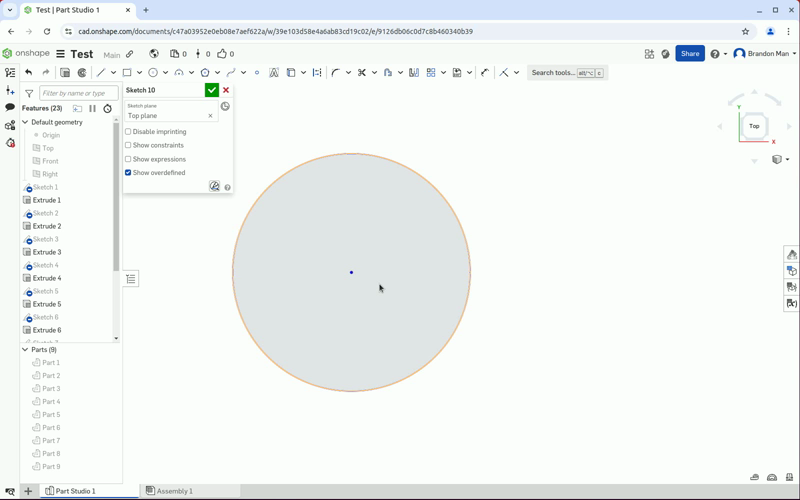
scroll(-6)
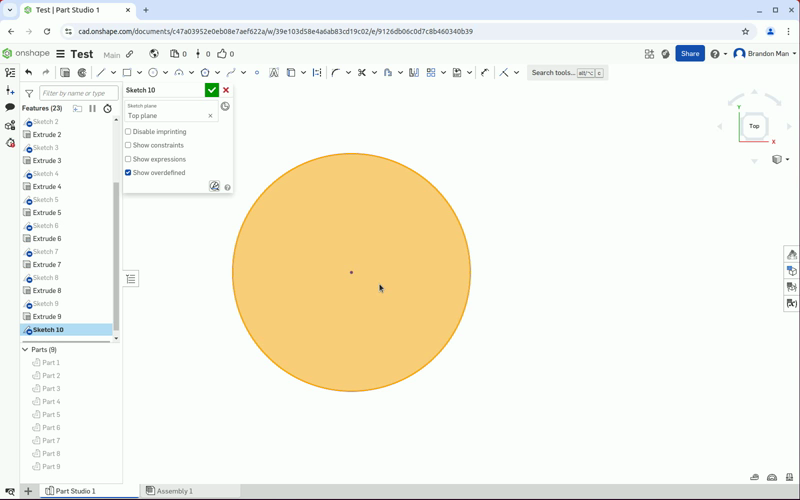
scroll(-6)
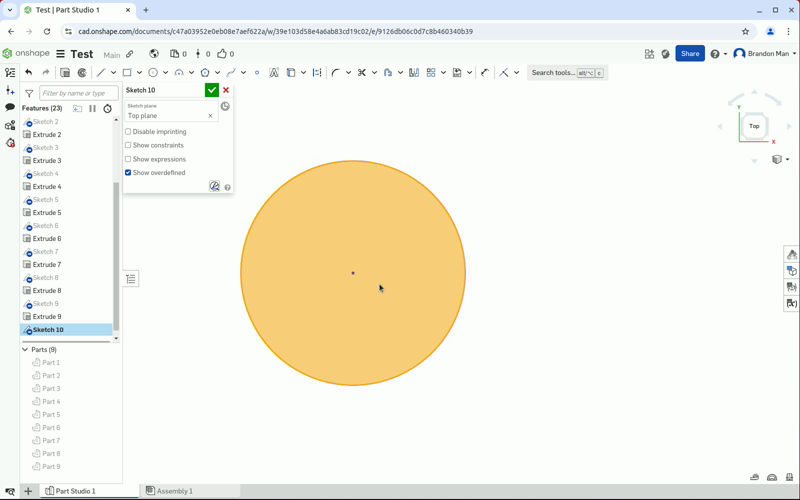
scroll(-6)
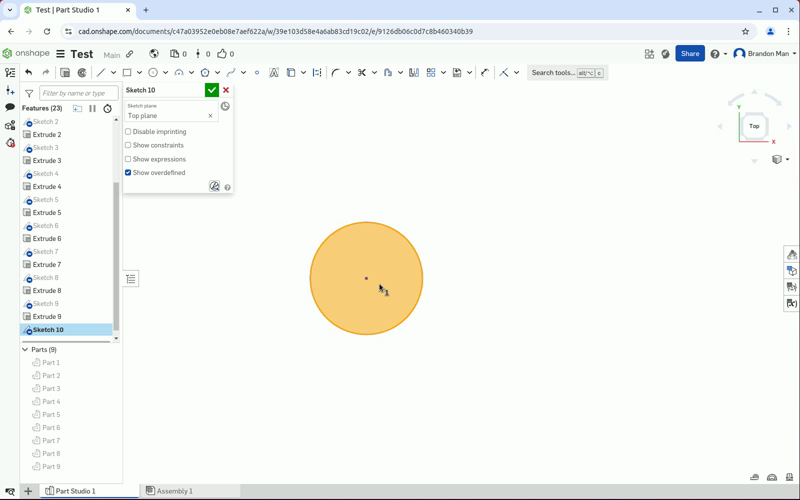
scroll(-6)
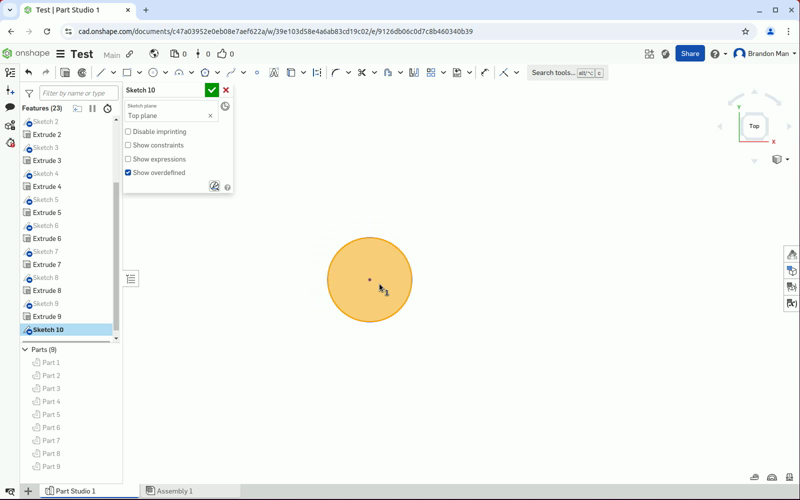
scroll(-6)
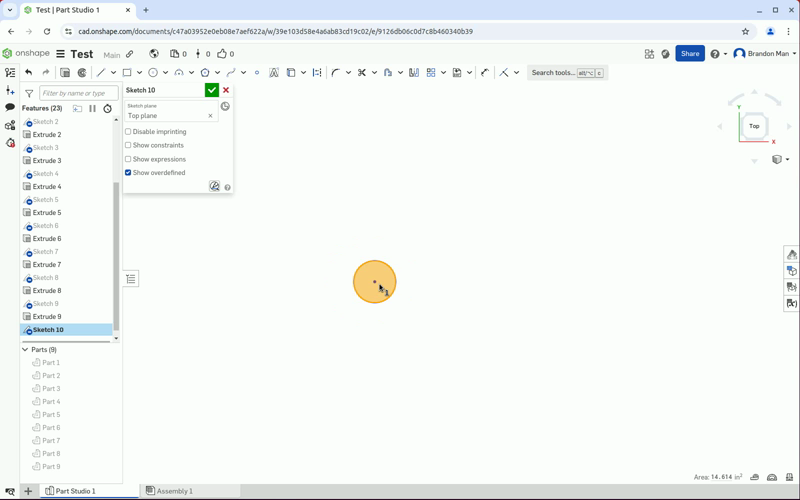
scroll(-6)
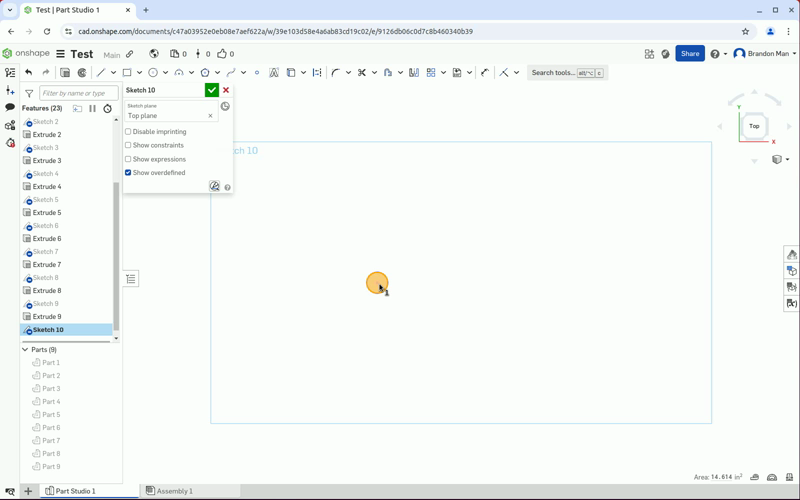
mouse_move(73, 352)
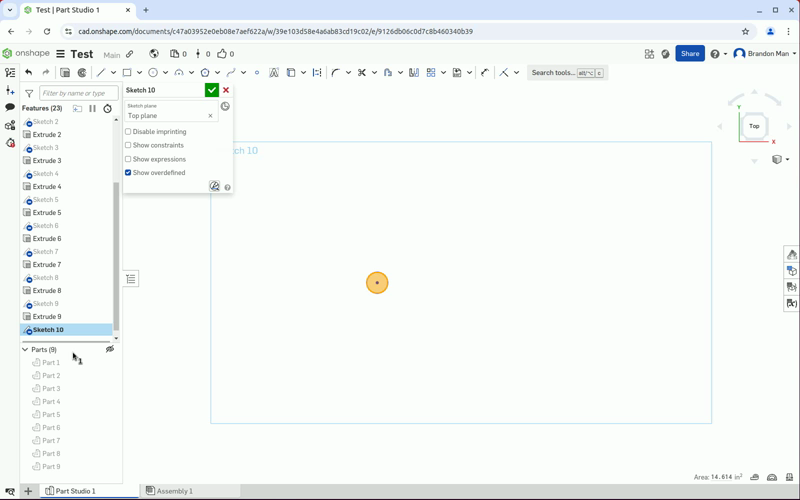
key(shift+y)
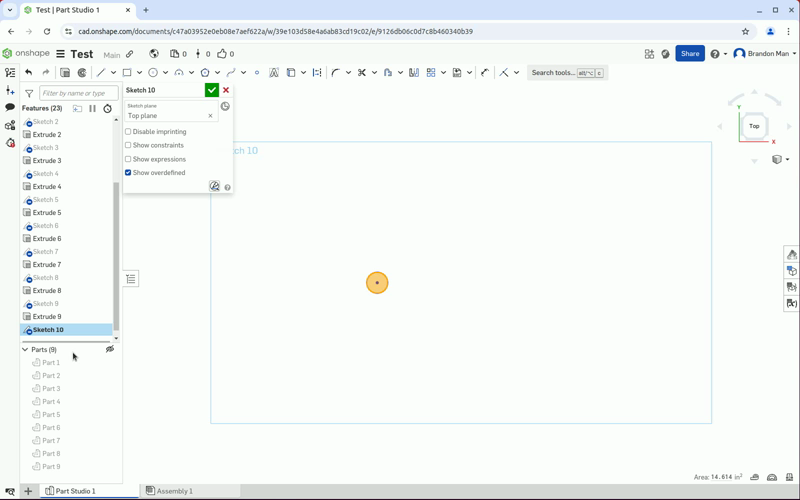
key(shift+e)
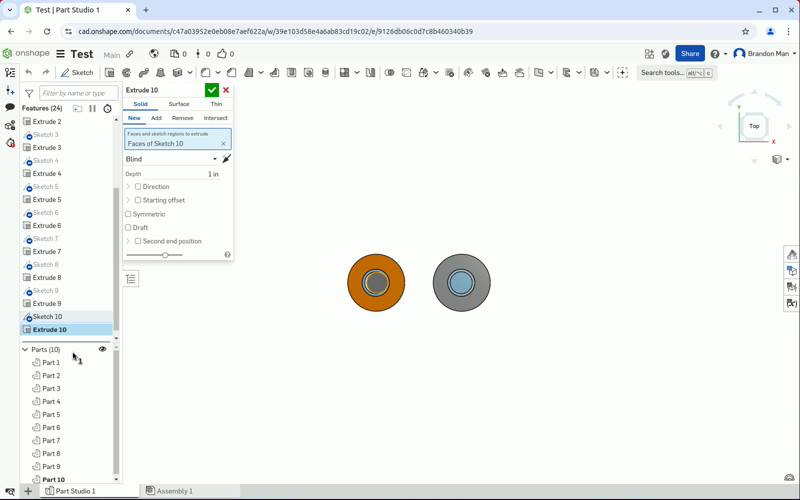
mouse_move(143, 106)
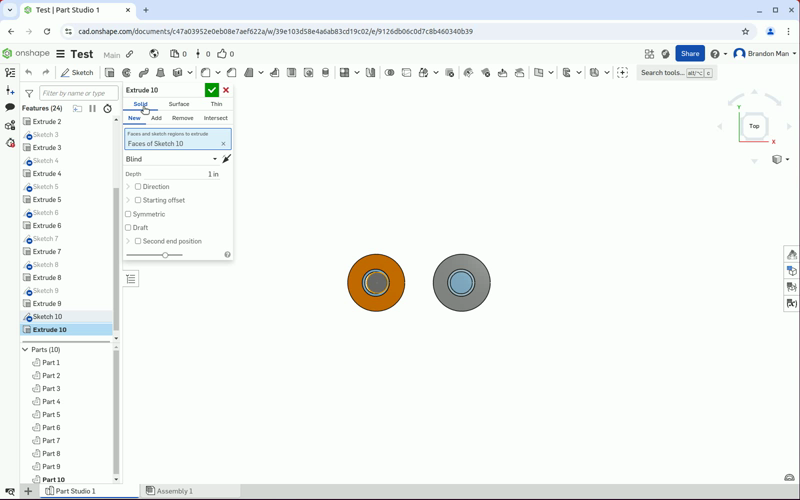
click(143, 106)
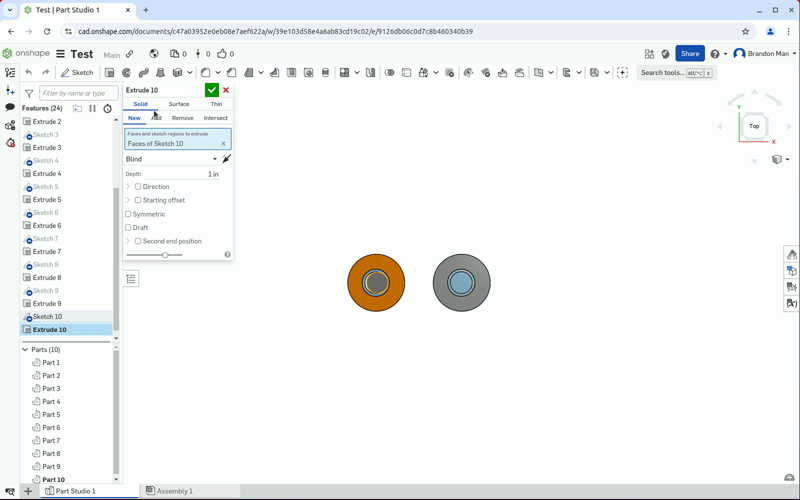
mouse_move(186, 120)
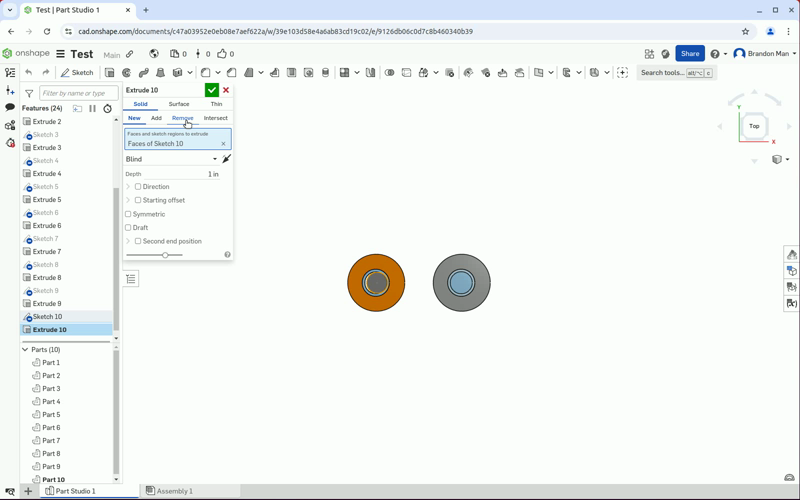
click(186, 120)
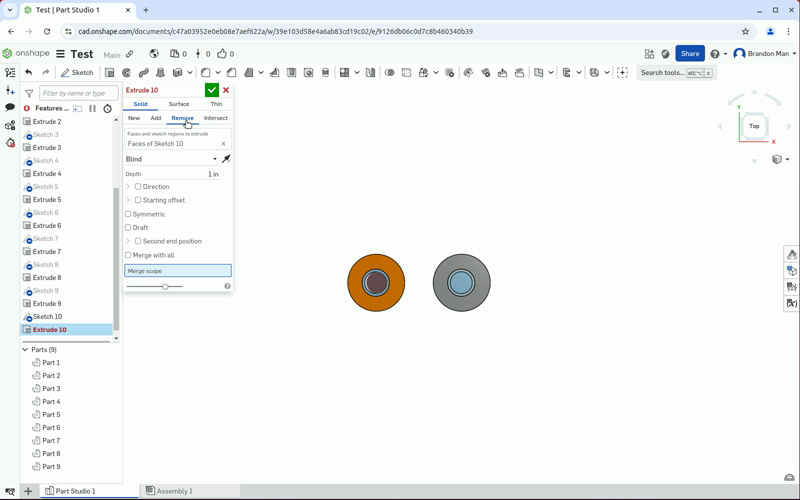
key(tab, 4)
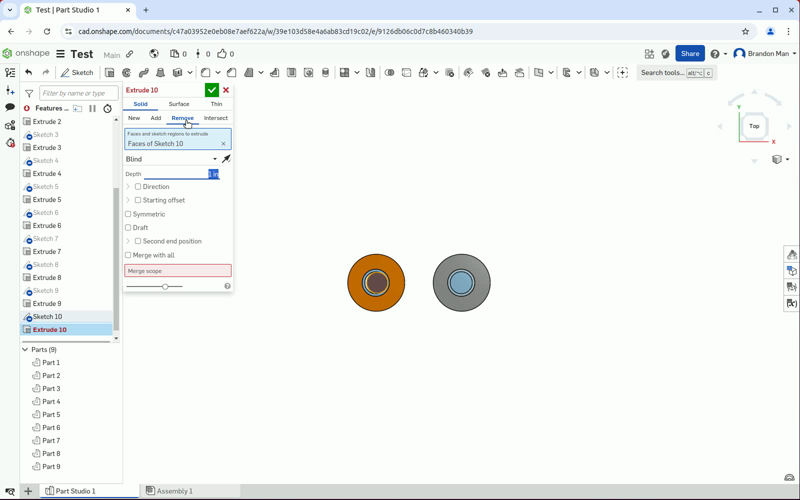
text(1.204)
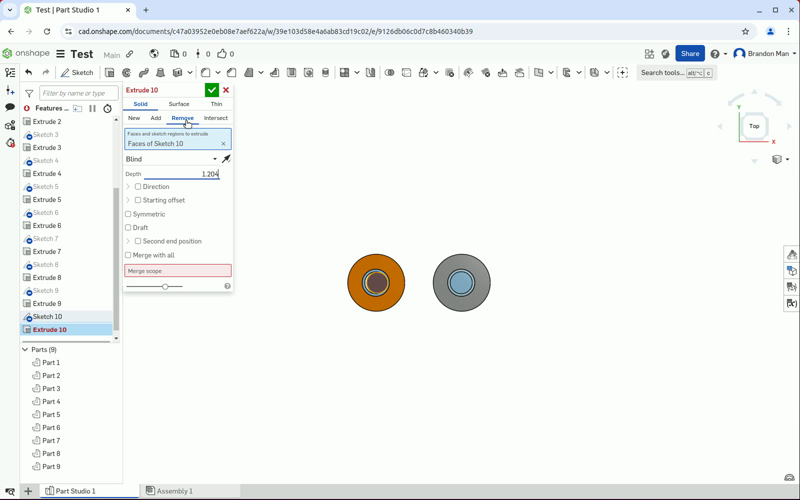
key(tab, 6)
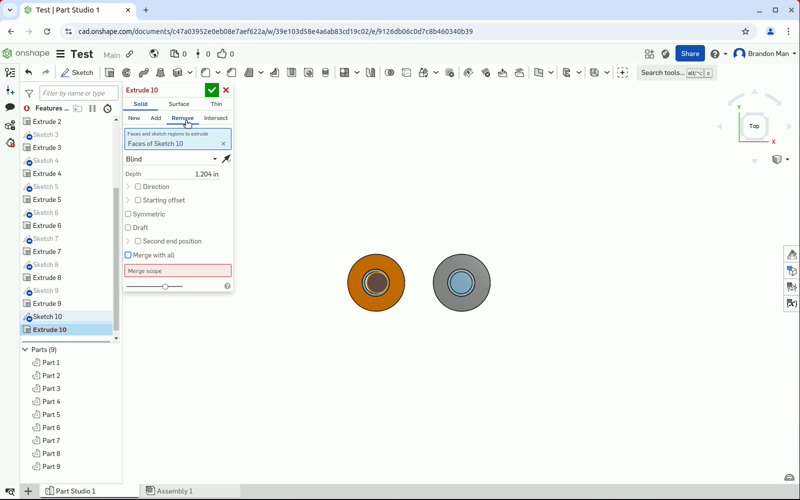
key(space)
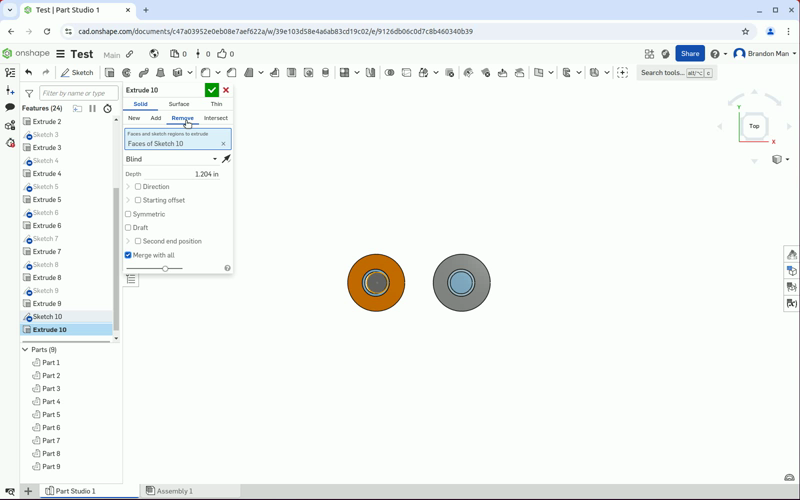
key(enter)
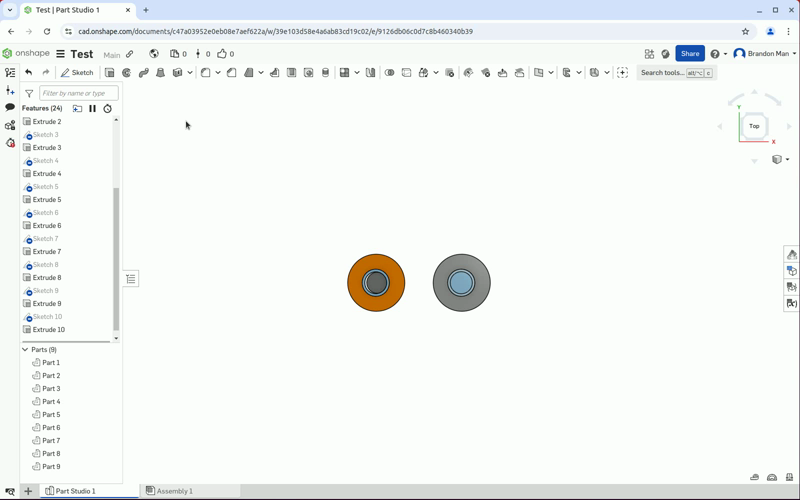
key(shift+h)
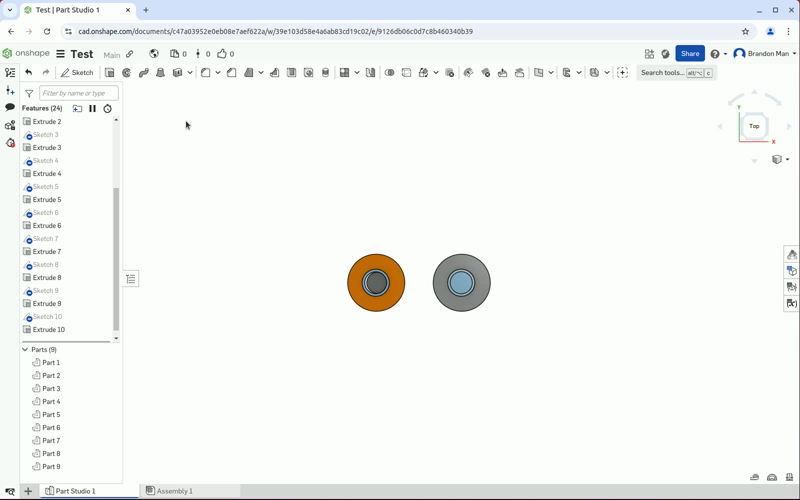
key(shift+h)
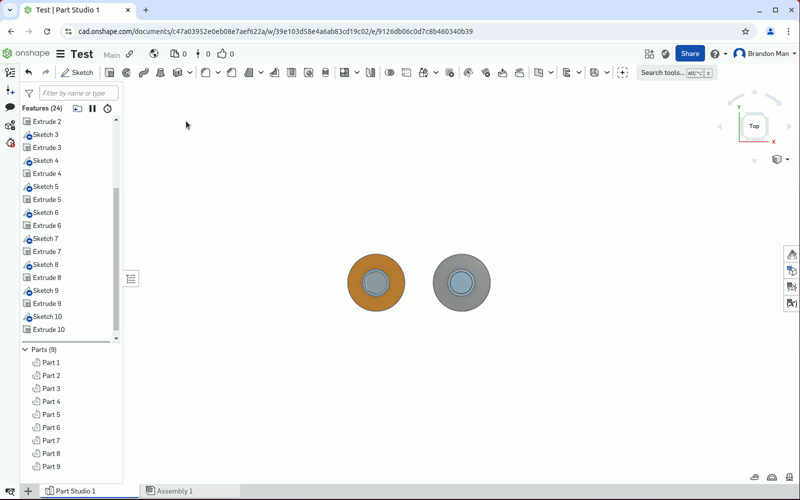
key(shift+7)
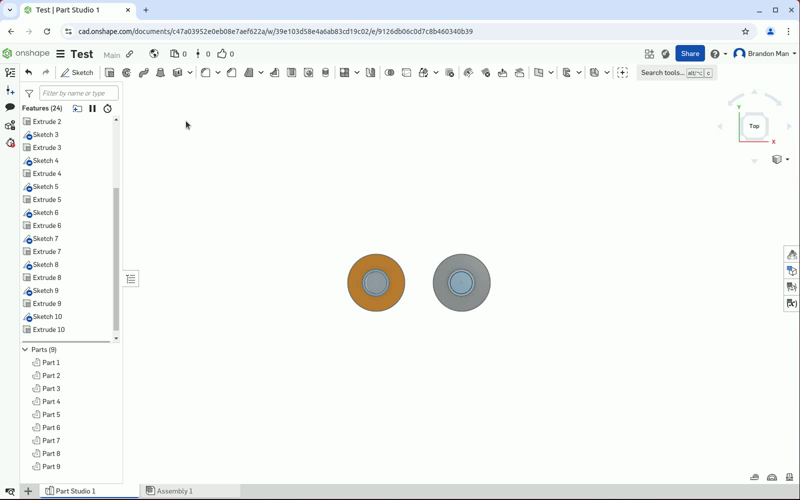
key(up, 3)
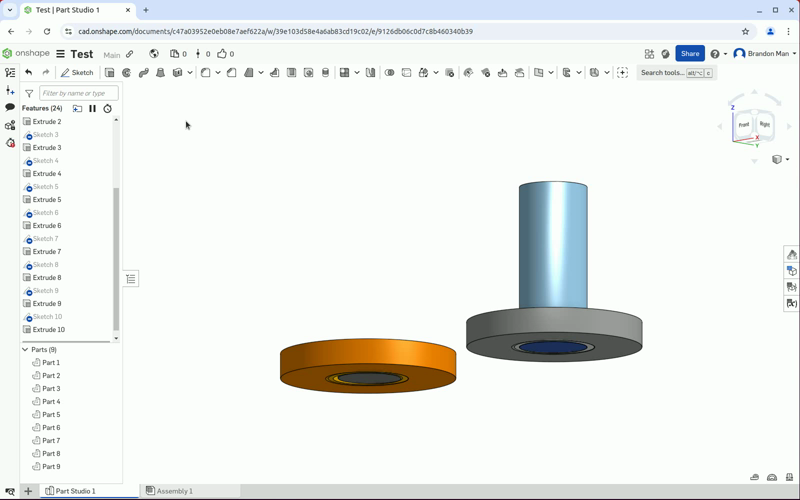
key(left, 3)
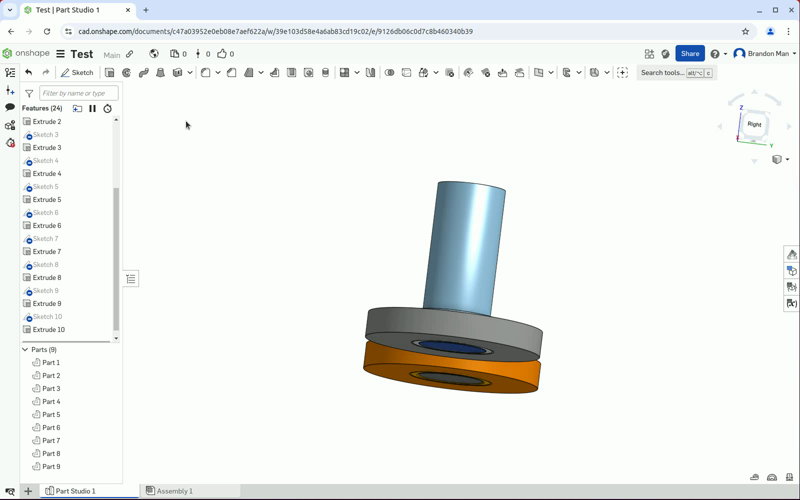
key(right, 3)
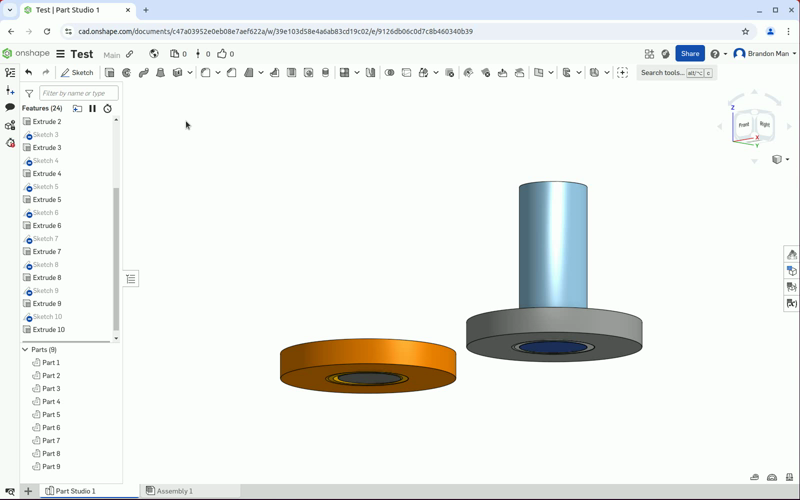
key(down, 3)
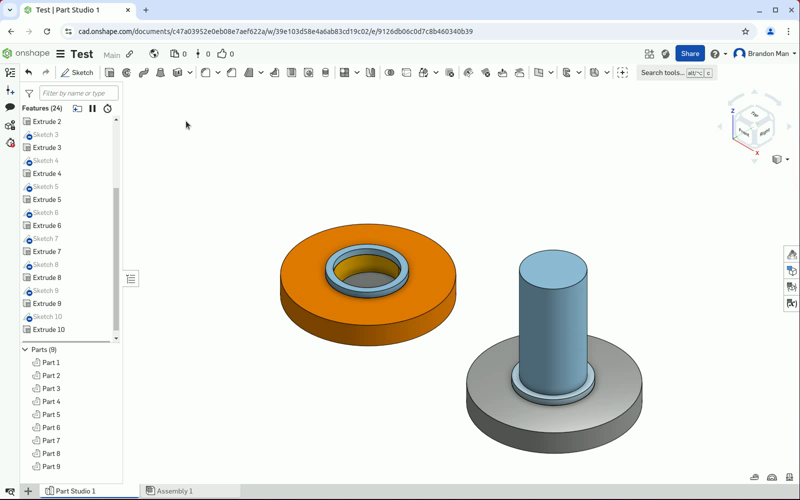
mouse_move(69, 85)
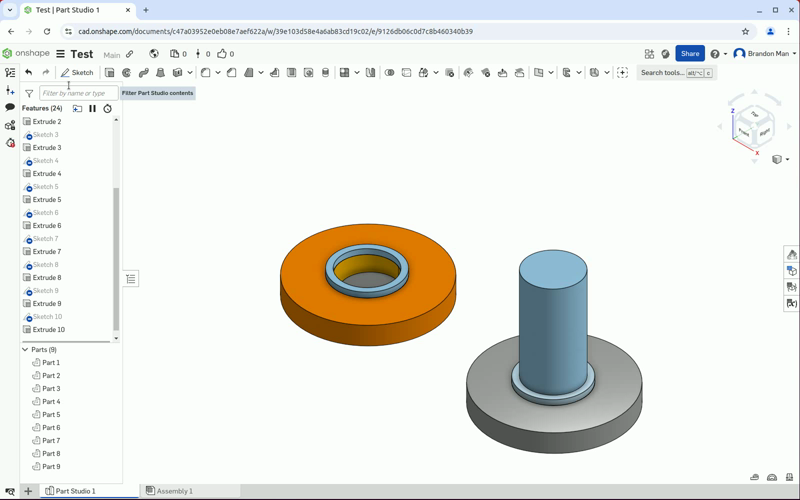
click(69, 85)